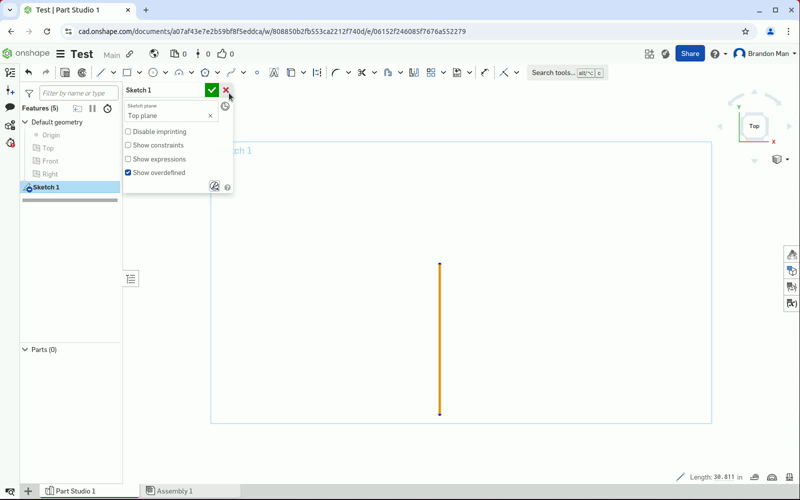
key(shift+h)
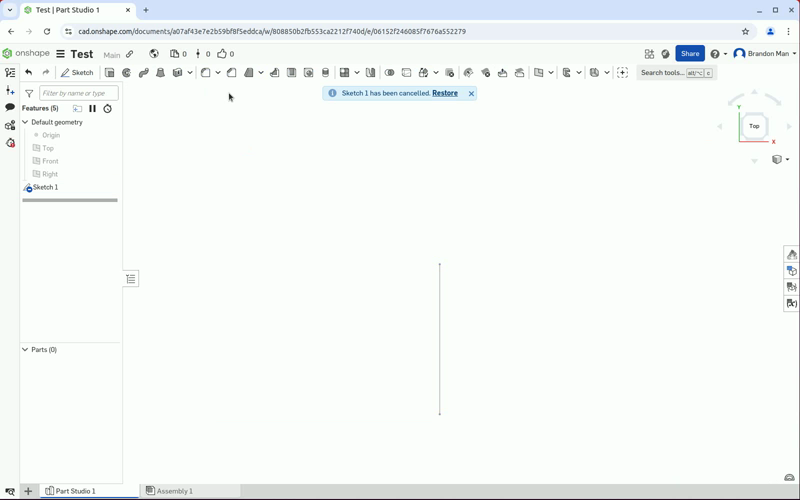
key(shift+s)
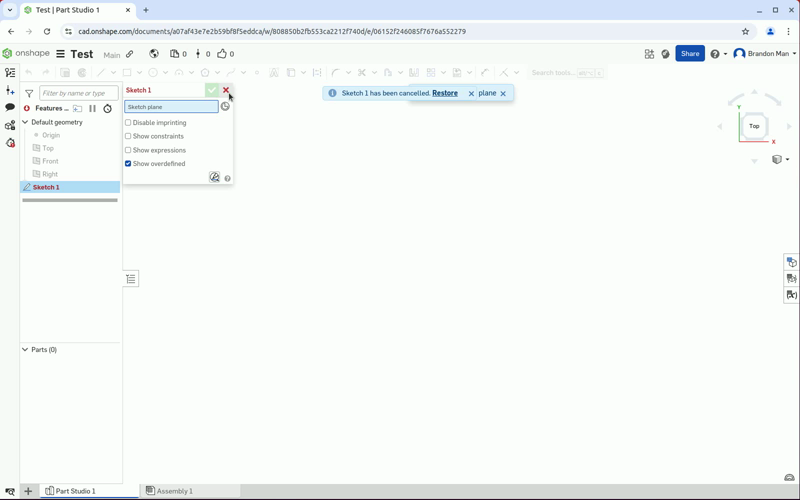
mouse_move(73, 150)
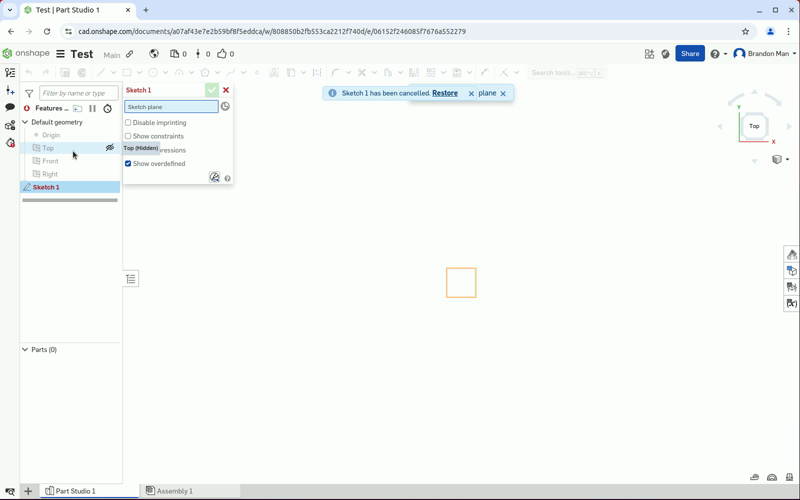
click(73, 150)
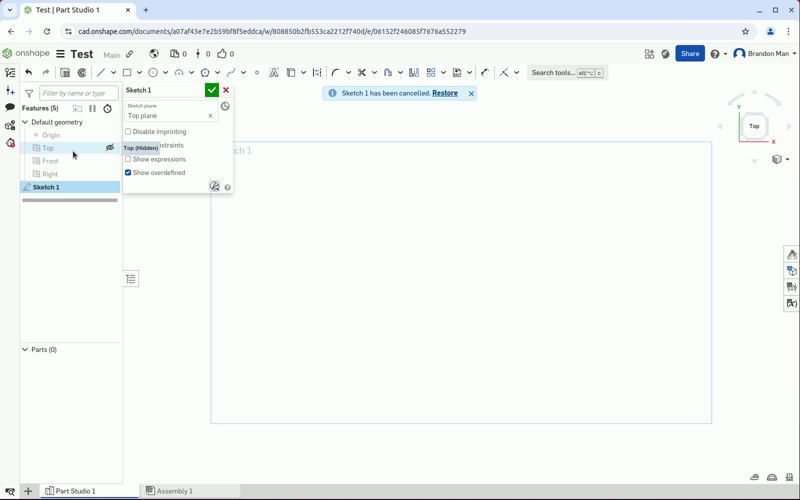
mouse_move(73, 352)
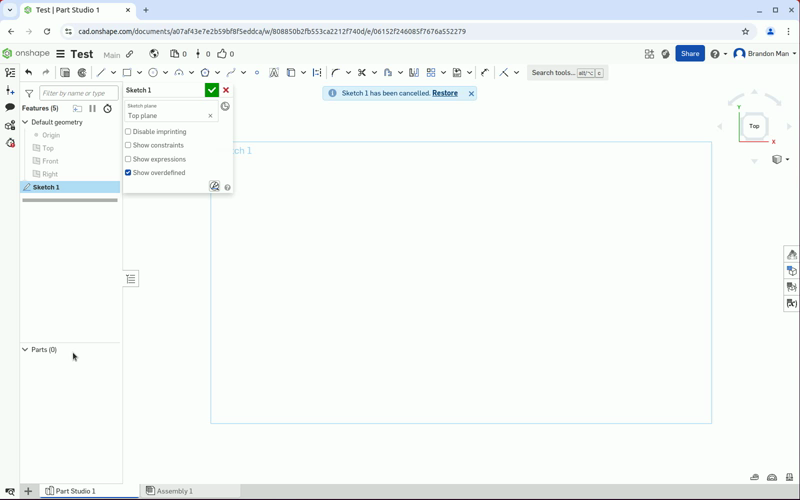
key(y)
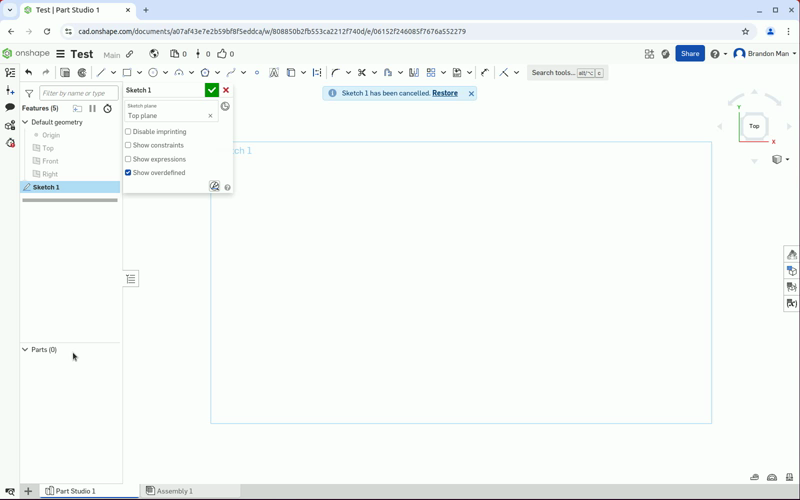
key(l)
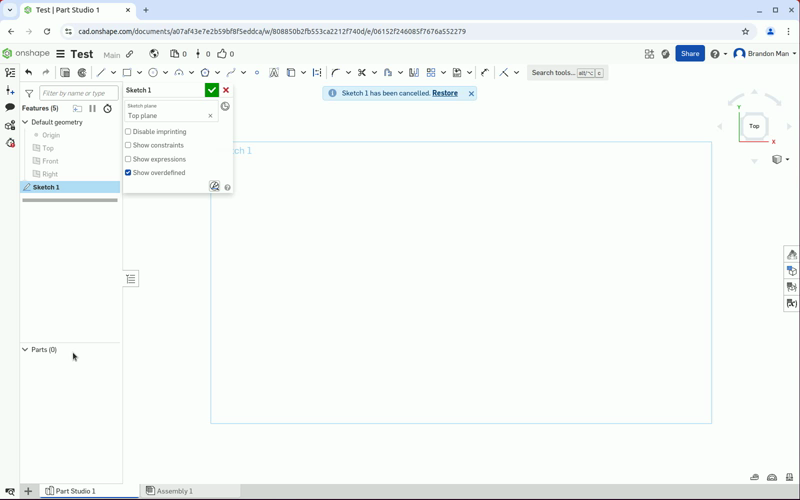
key_down(shift)
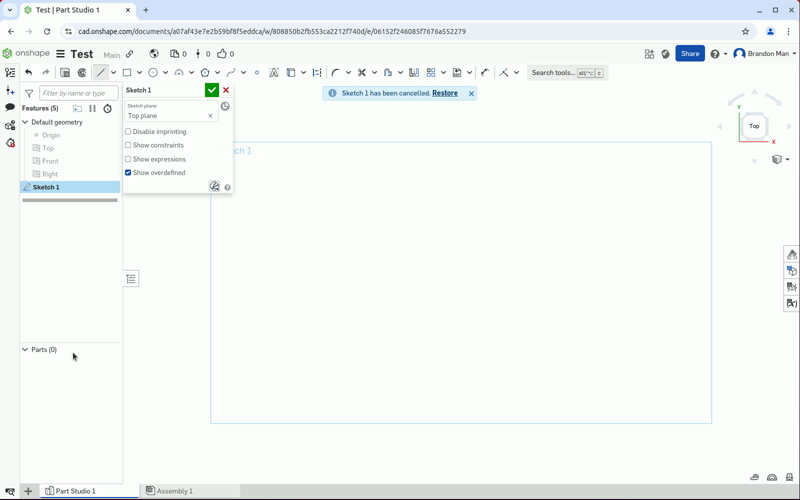
mouse_move(348, 357)
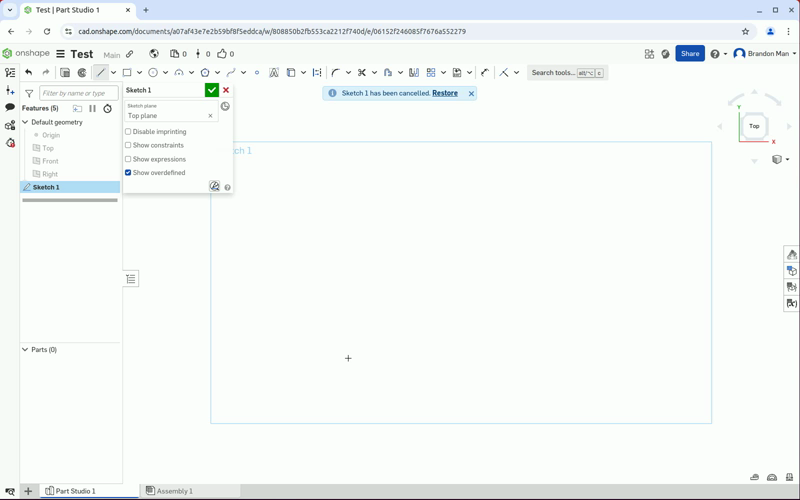
click(348, 357)
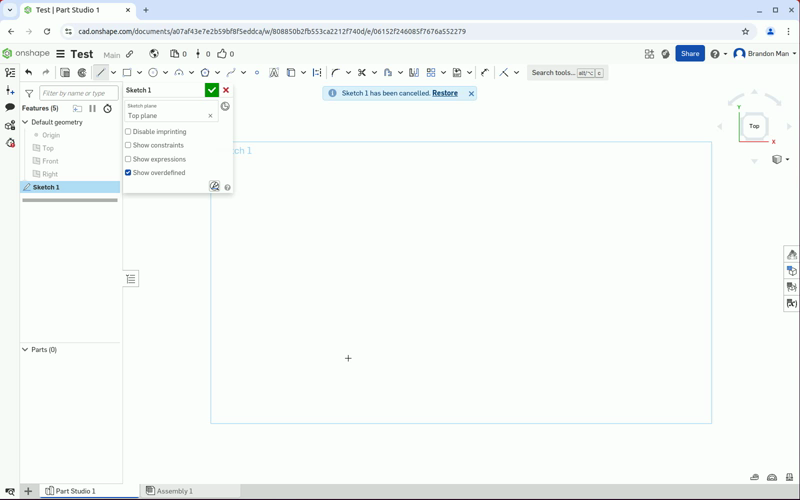
key_up(shift)
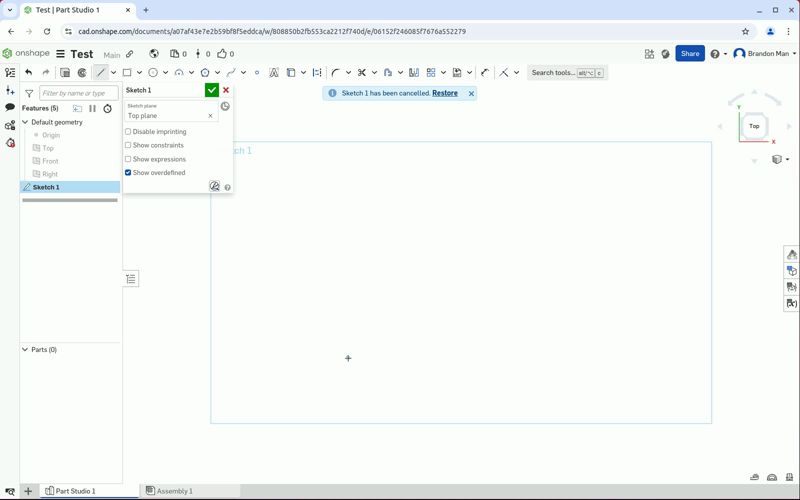
key_down(shift)
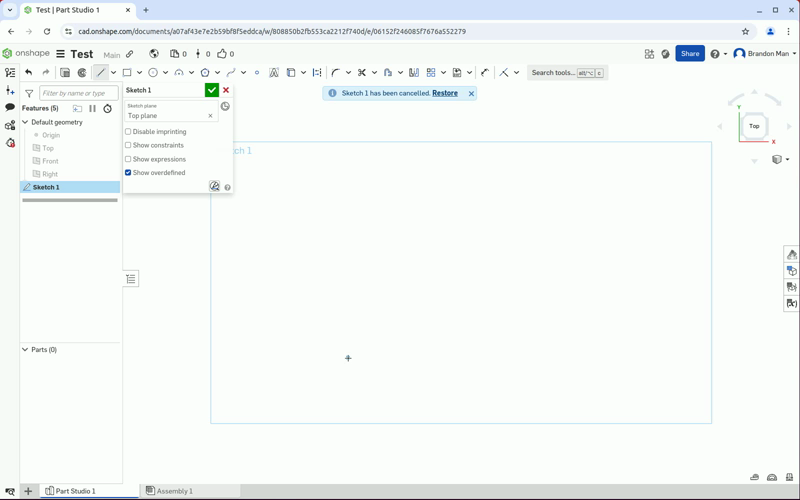
mouse_move(572, 357)
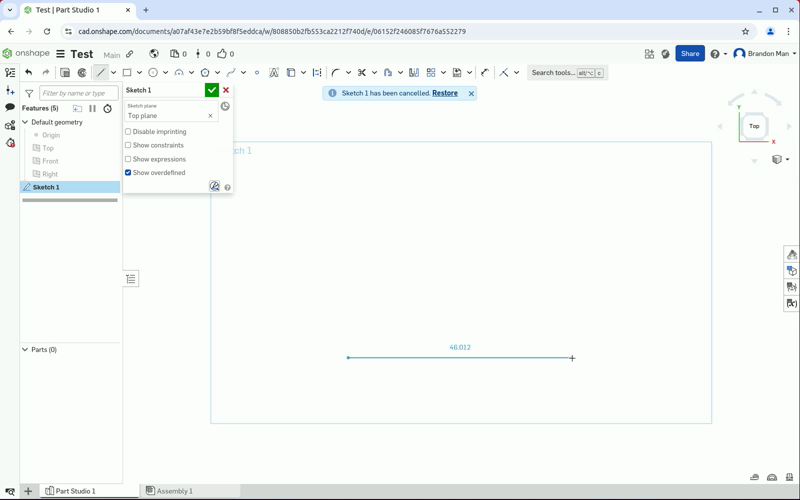
click(572, 357)
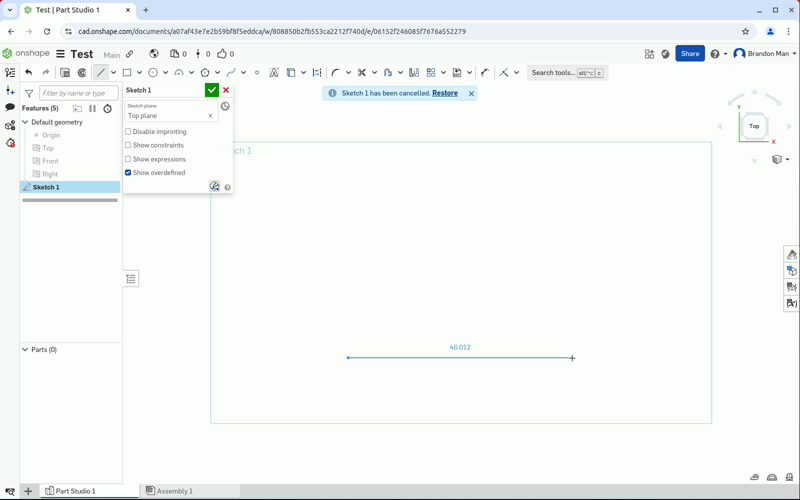
key_up(shift)
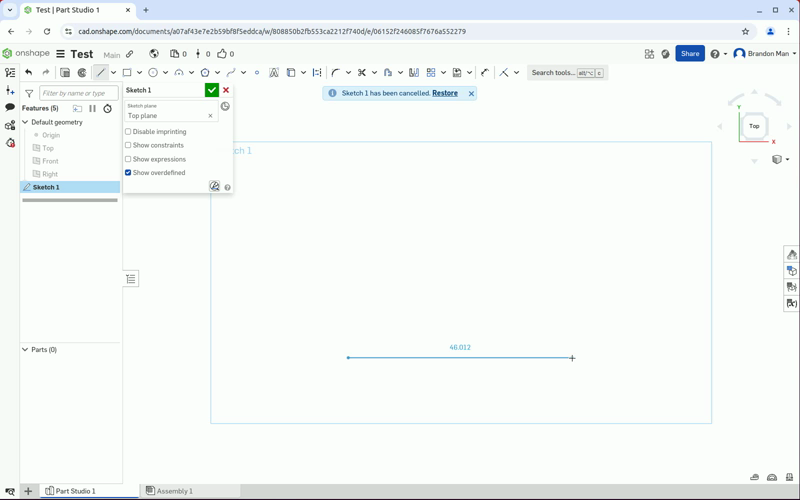
key_down(shift)
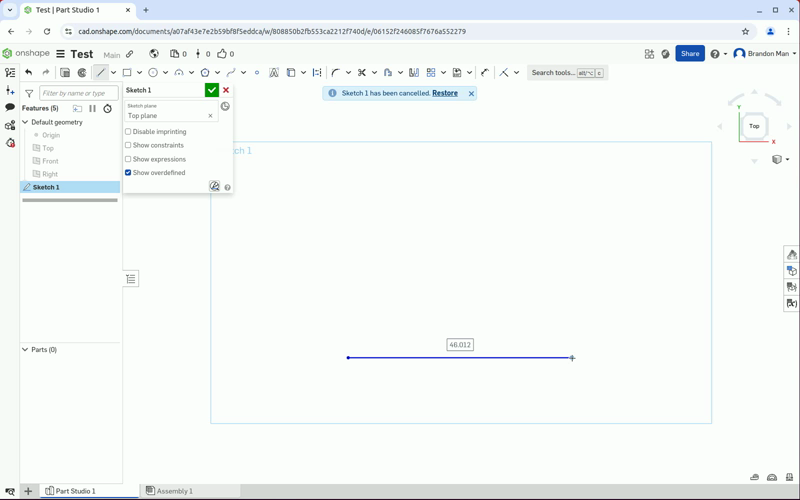
mouse_move(572, 209)
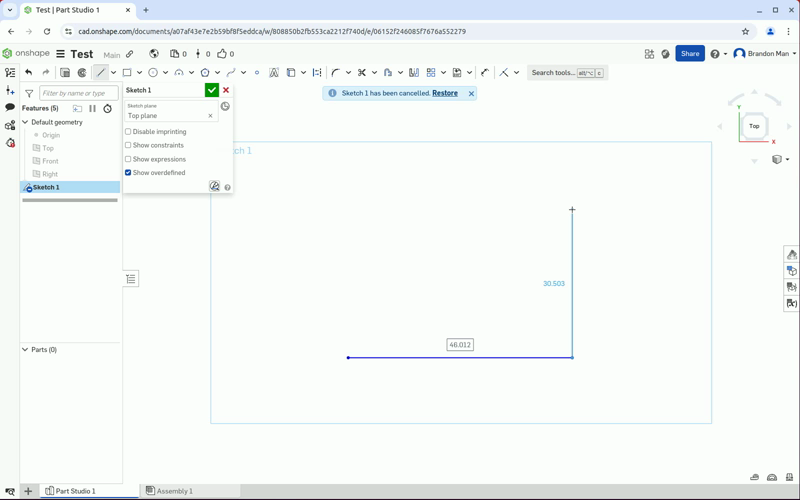
click(572, 209)
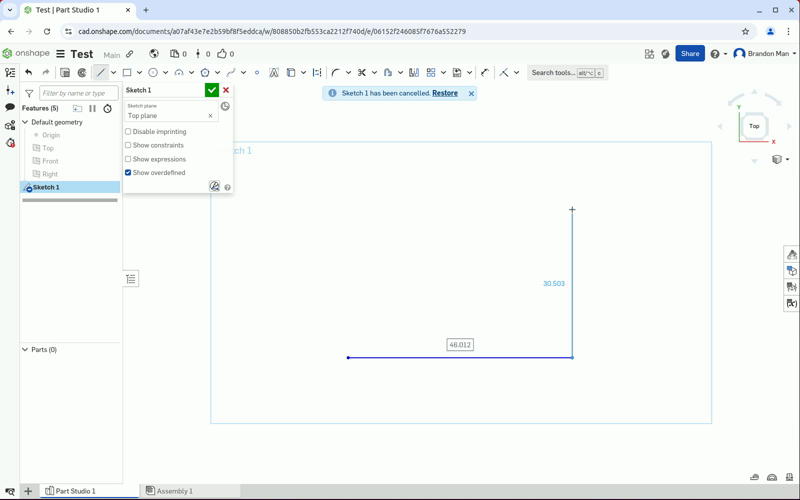
key_up(shift)
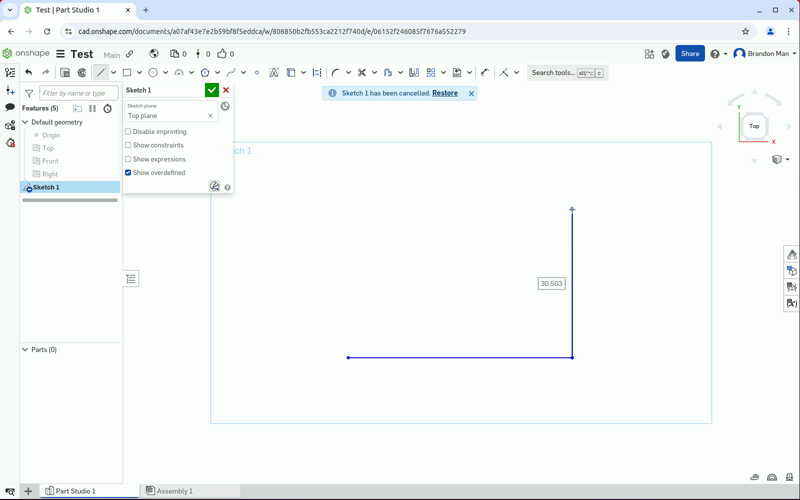
key_down(shift)
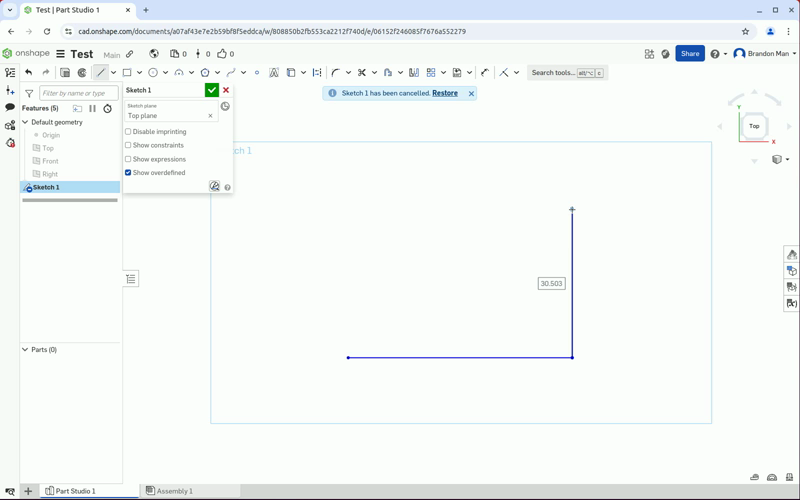
mouse_move(348, 209)
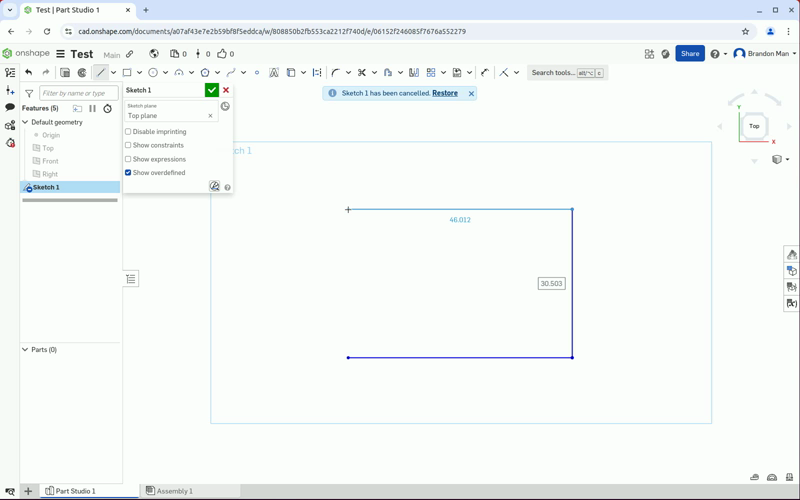
click(348, 209)
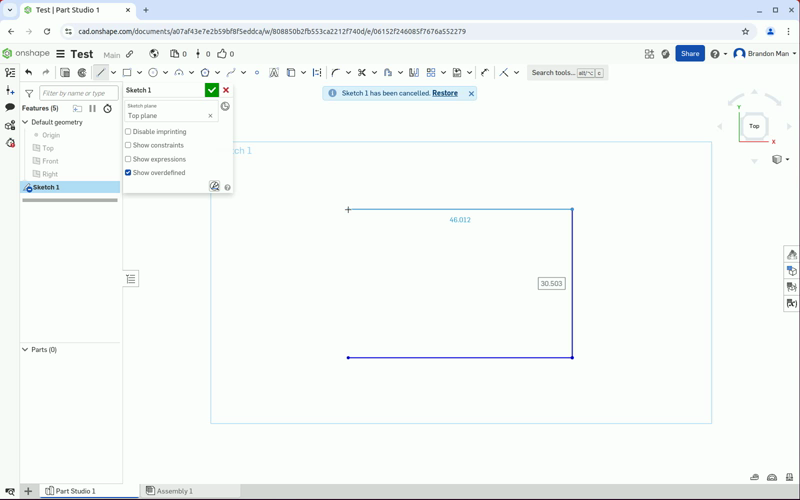
key_up(shift)
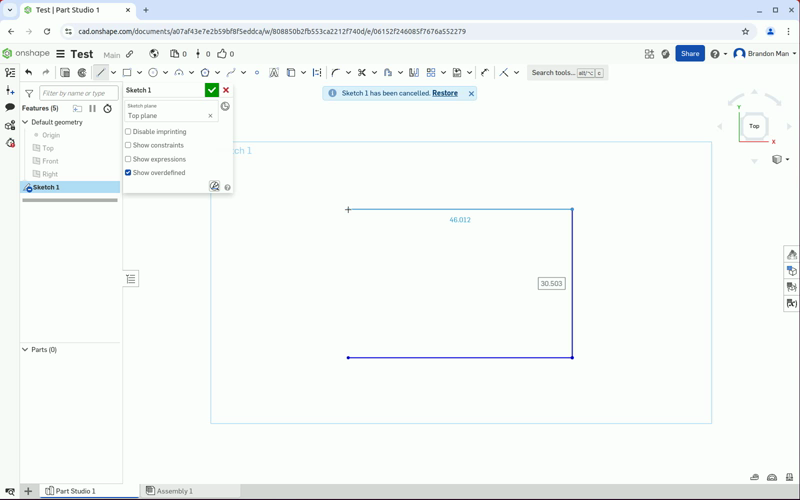
key_down(shift)
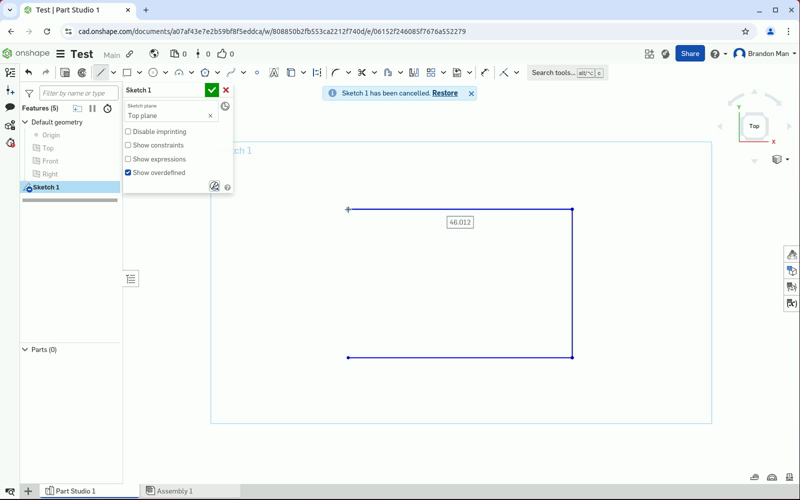
mouse_move(348, 357)
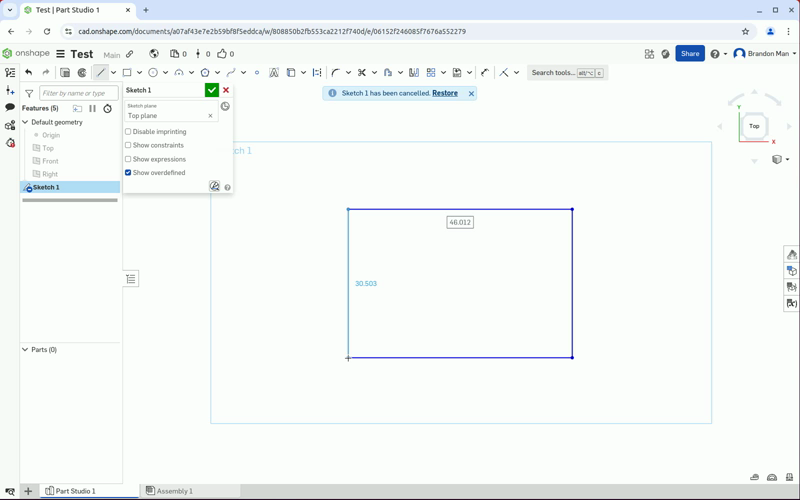
key_up(shift)
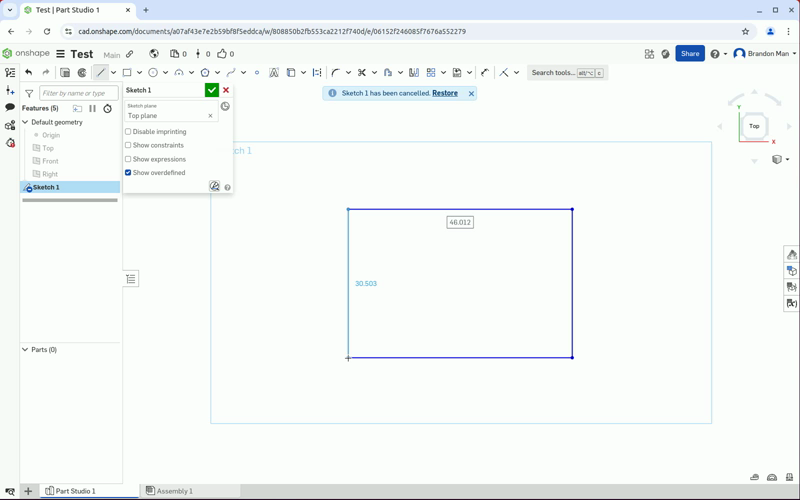
click(348, 357)
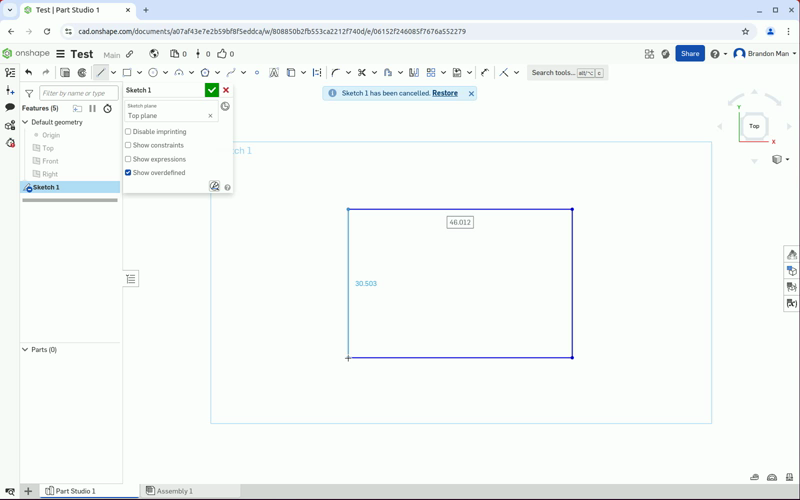
key(esc)
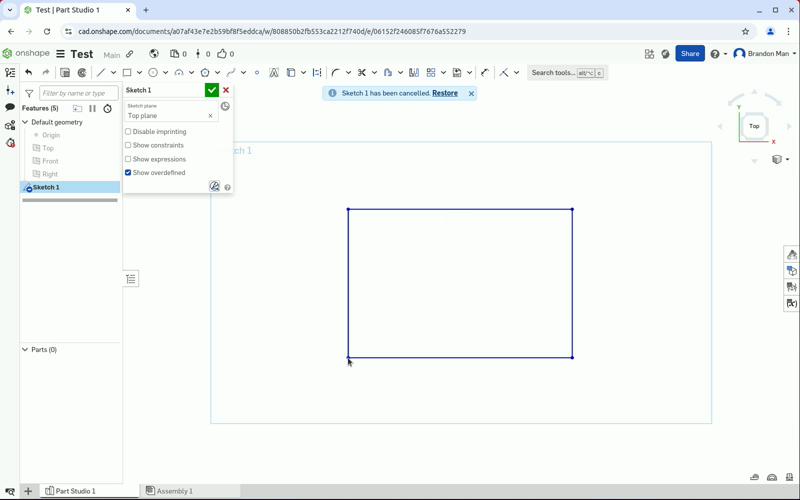
mouse_move(485, 264)
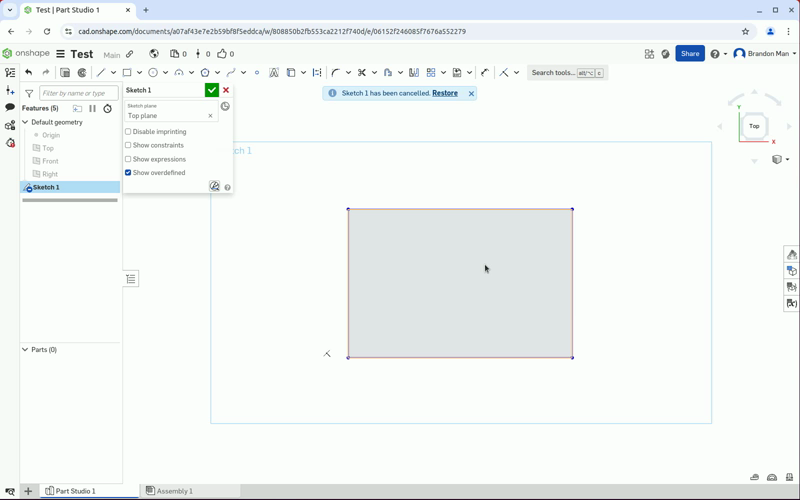
click(485, 264)
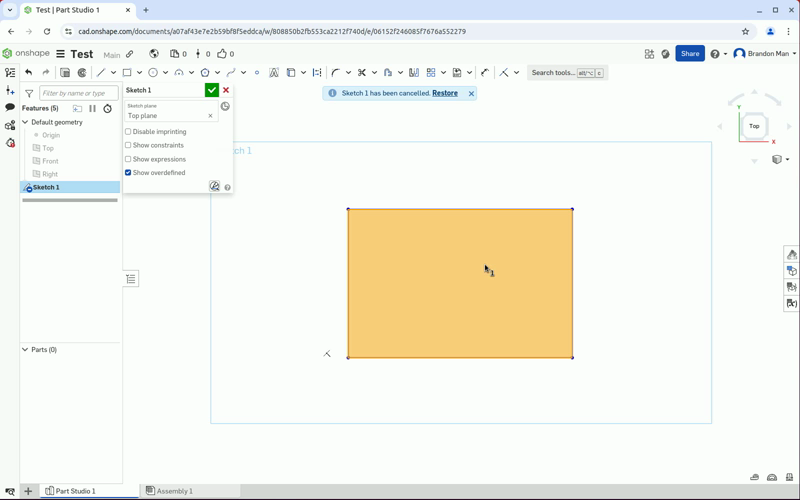
mouse_move(73, 352)
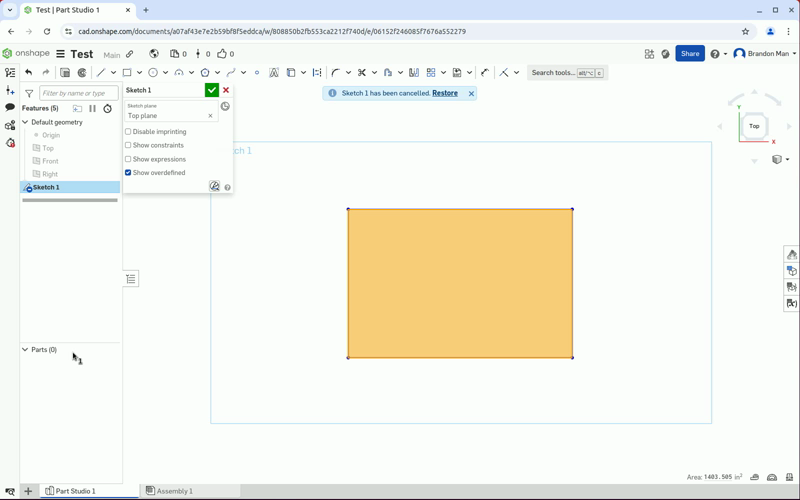
key(shift+y)
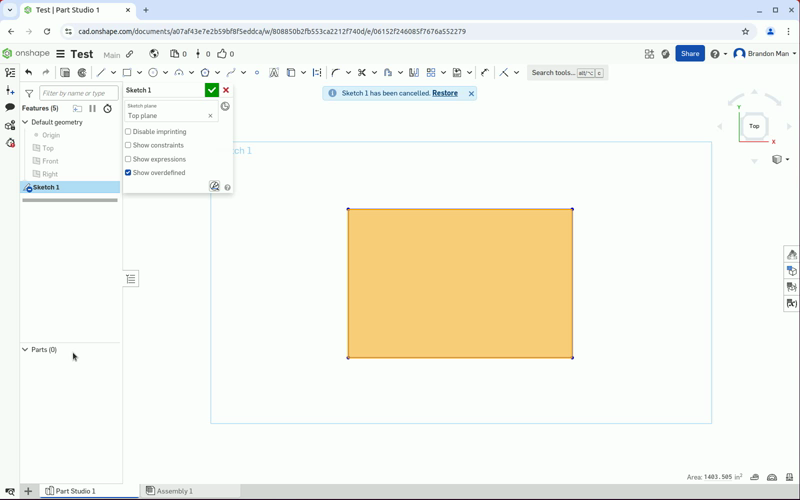
key(shift+e)
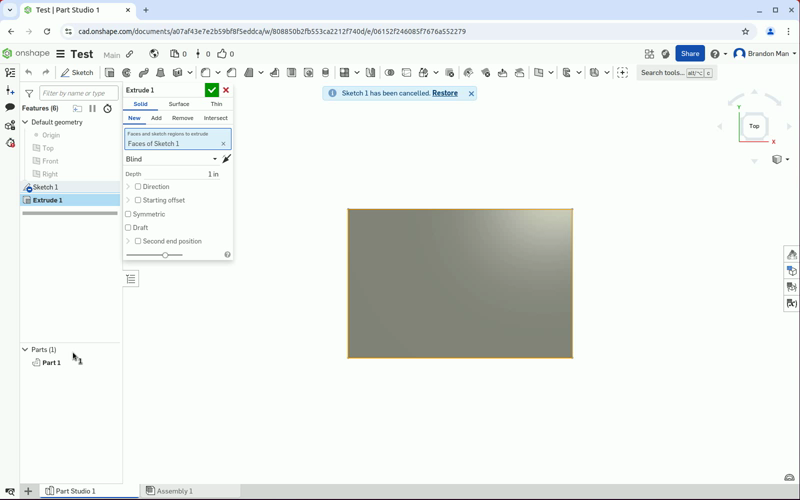
mouse_move(143, 106)
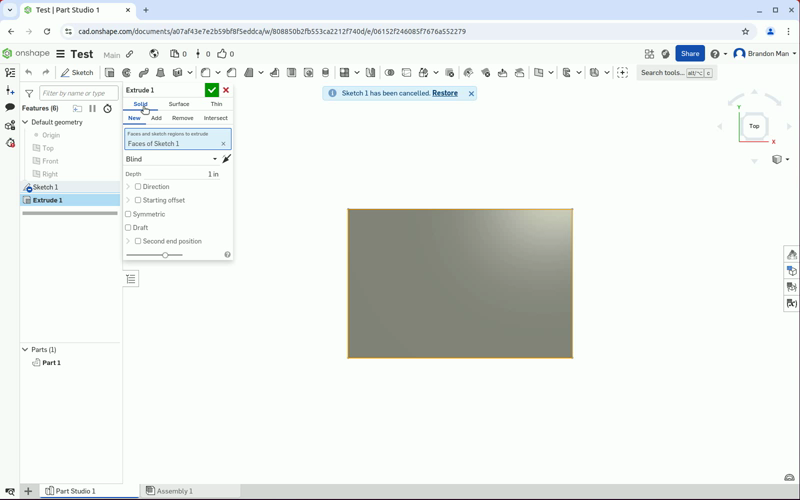
click(143, 106)
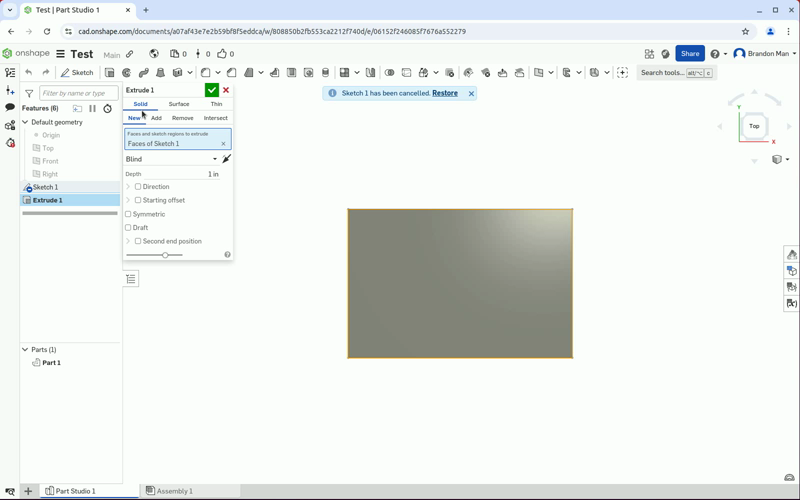
mouse_move(137, 120)
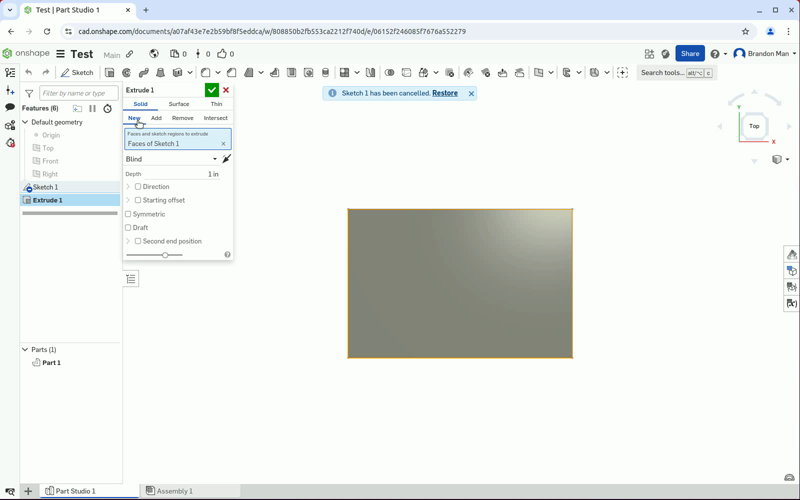
click(137, 120)
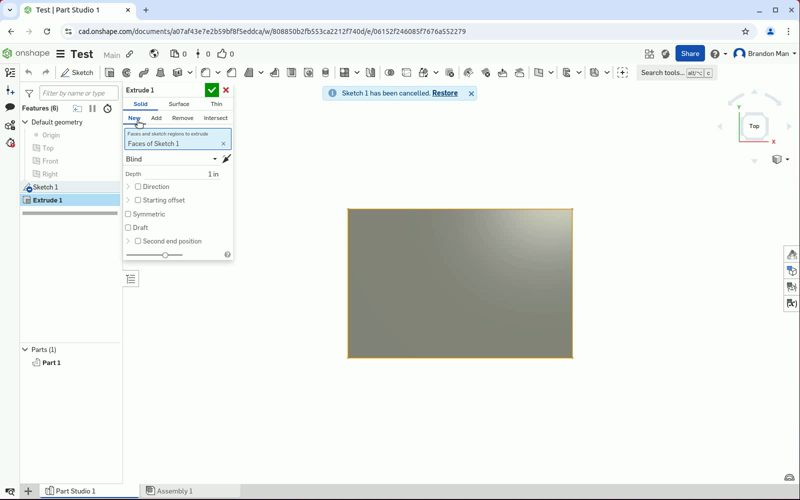
key(tab, 4)
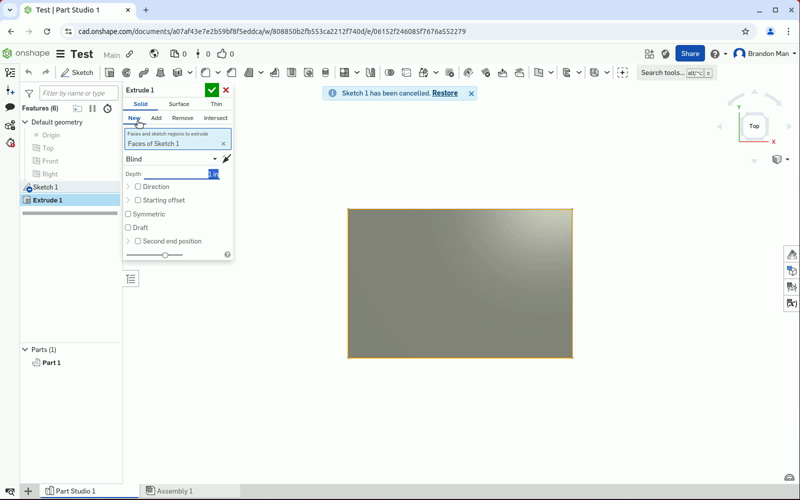
text(3.129)
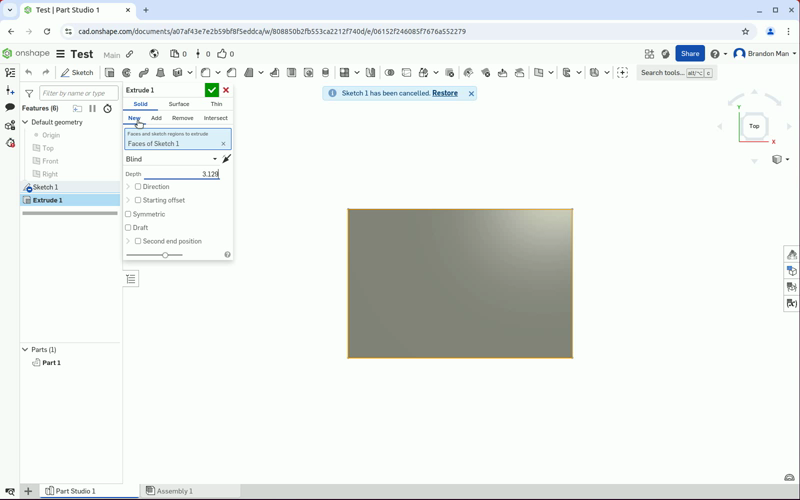
key(enter)
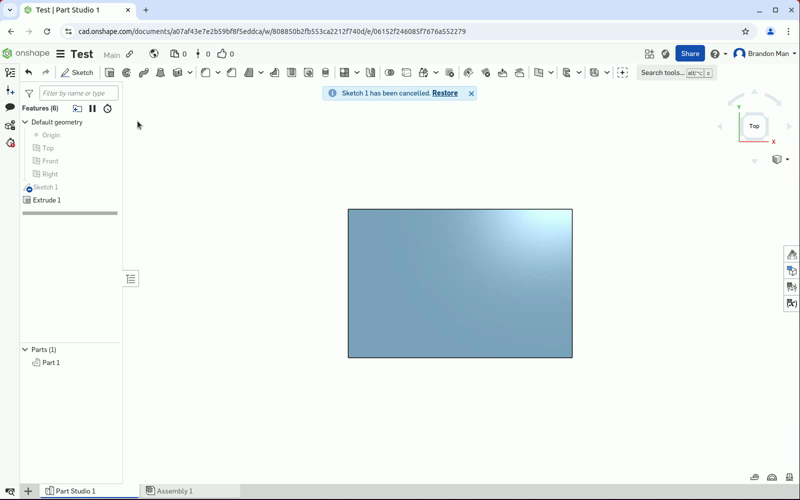
key(shift+h)
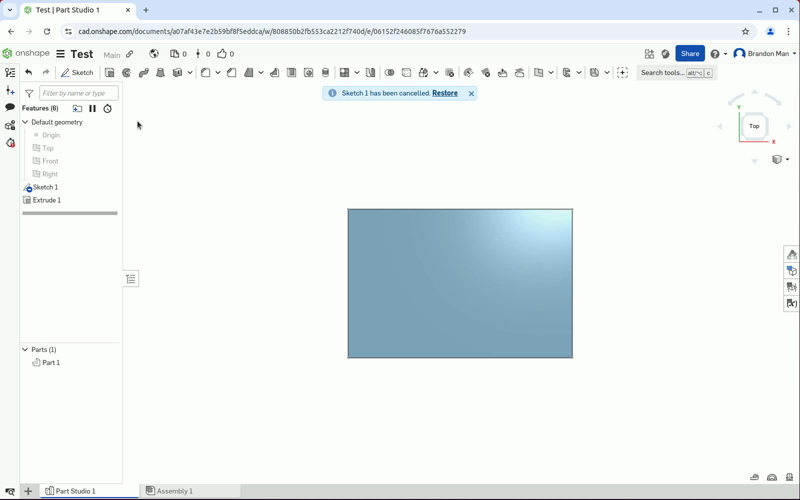
key(shift+h)
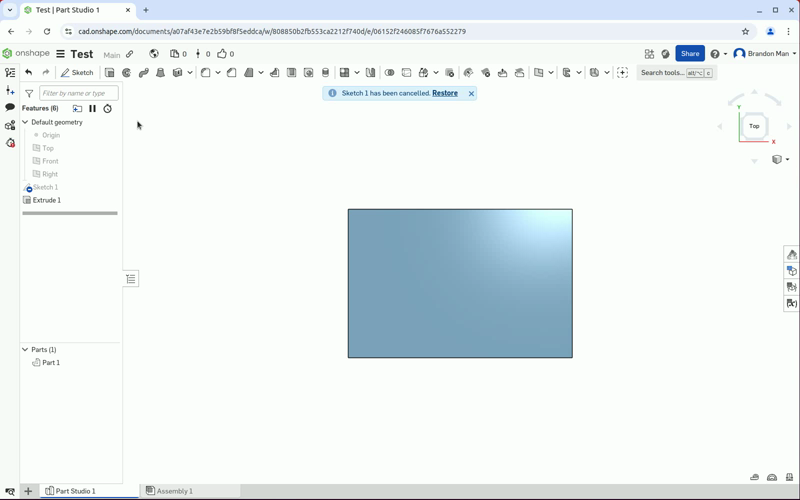
mouse_move(73, 189)
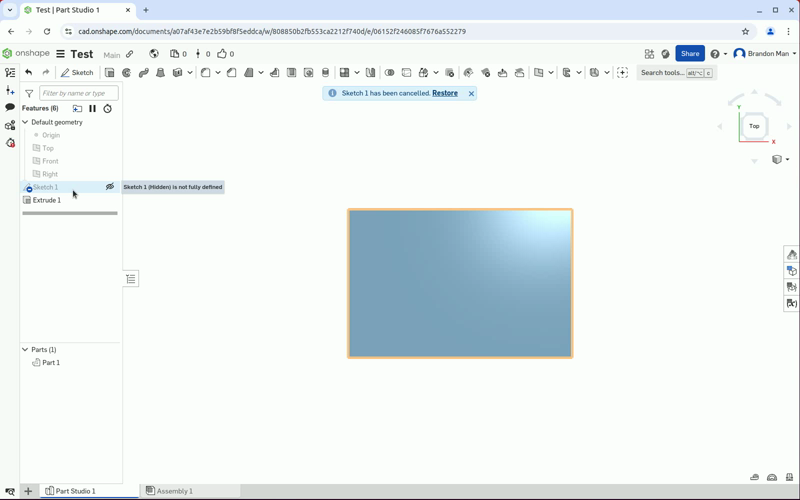
click(73, 189)
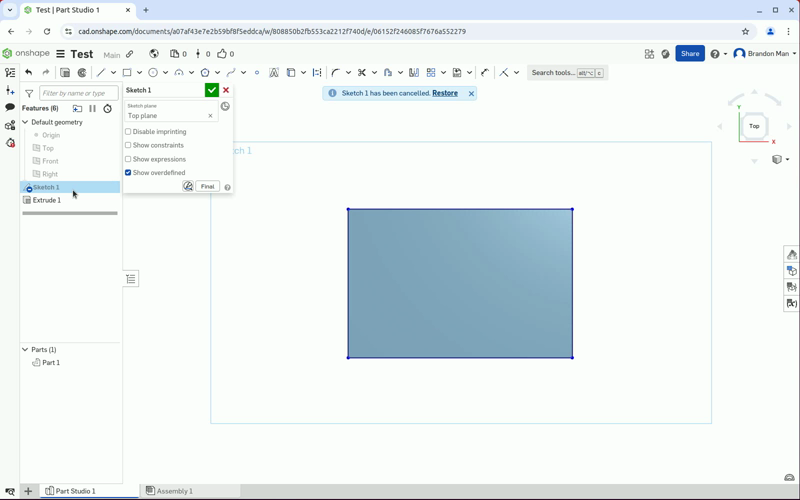
mouse_move(229, 92)
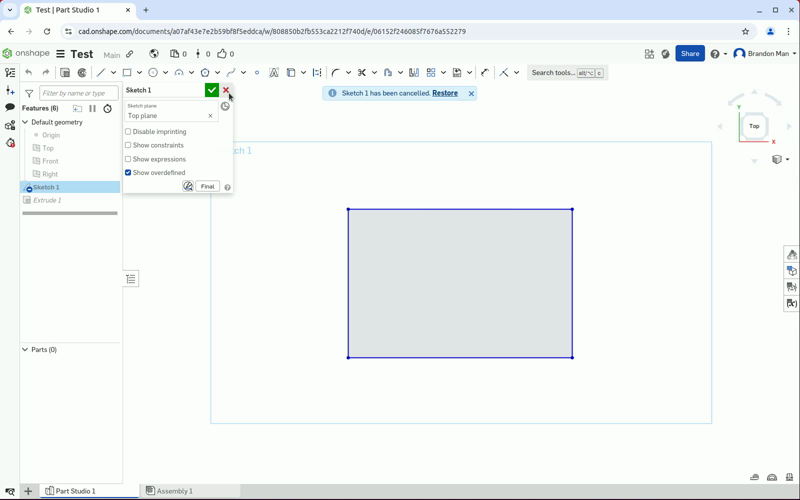
click(229, 92)
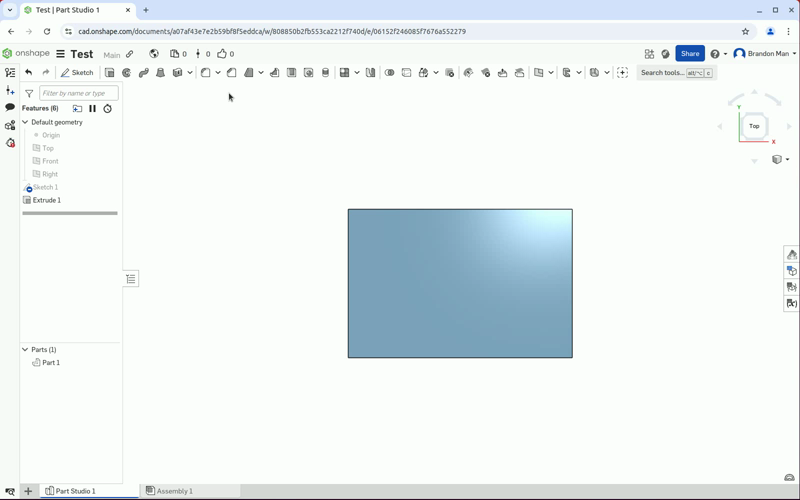
mouse_move(541, 75)
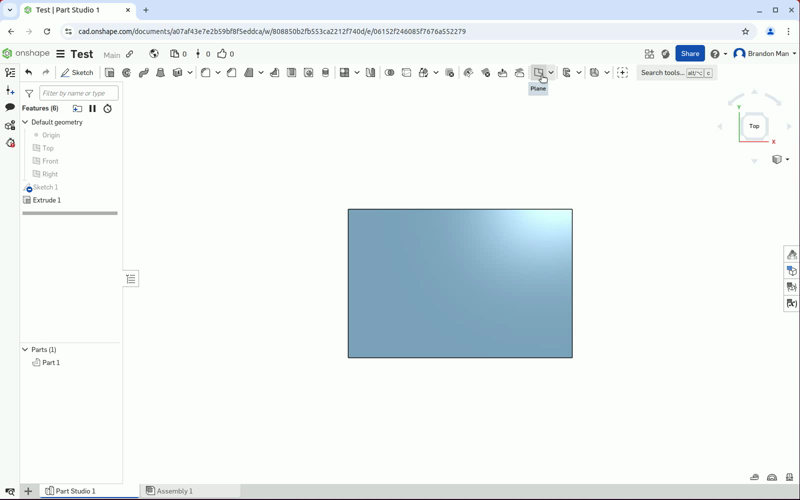
click(541, 75)
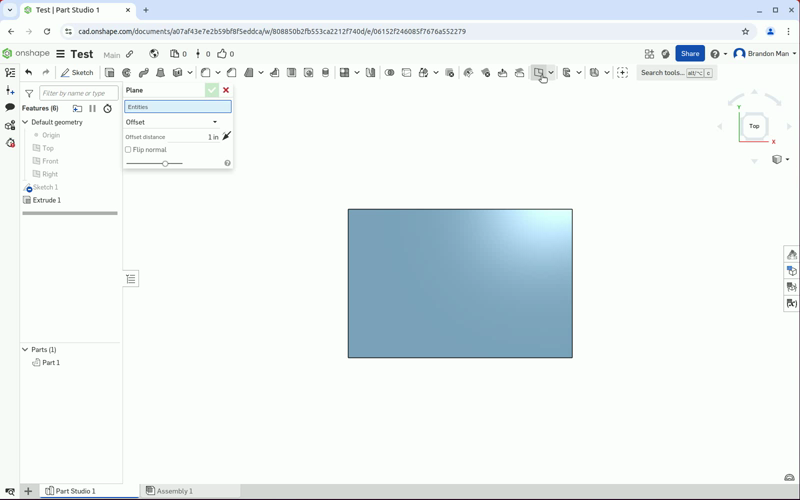
mouse_move(73, 150)
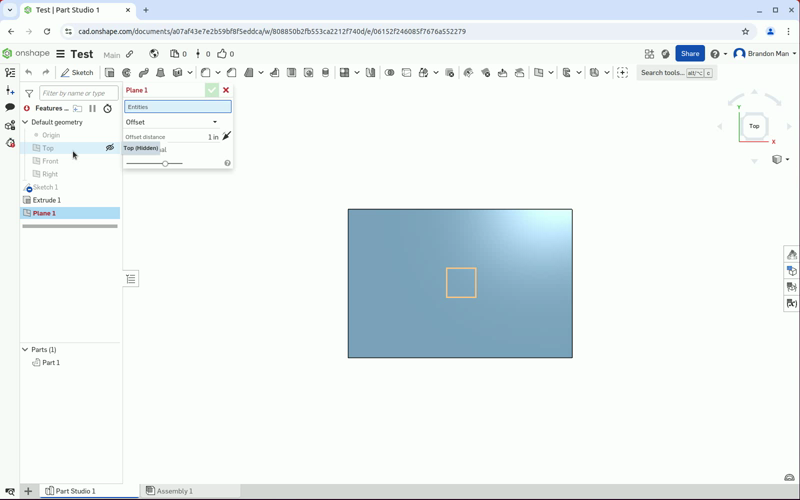
click(73, 150)
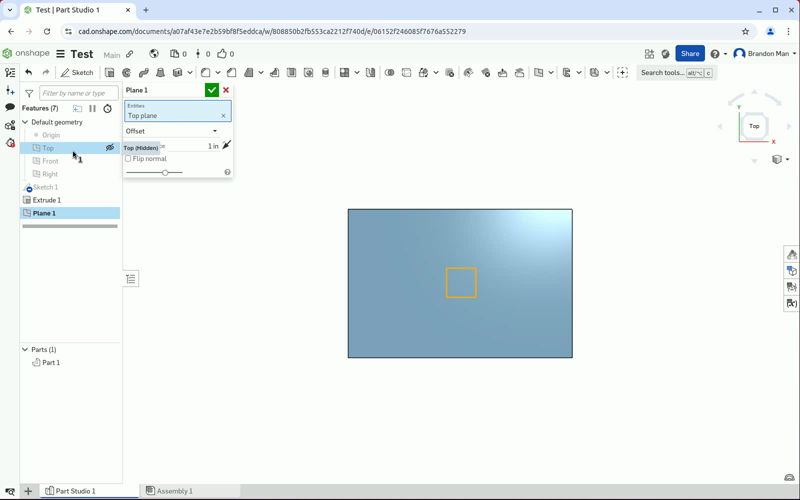
key(tab, 2)
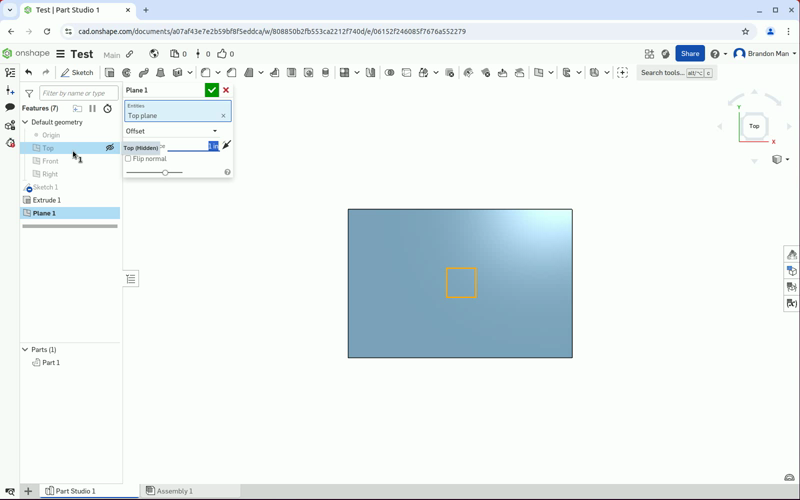
text(3.143)
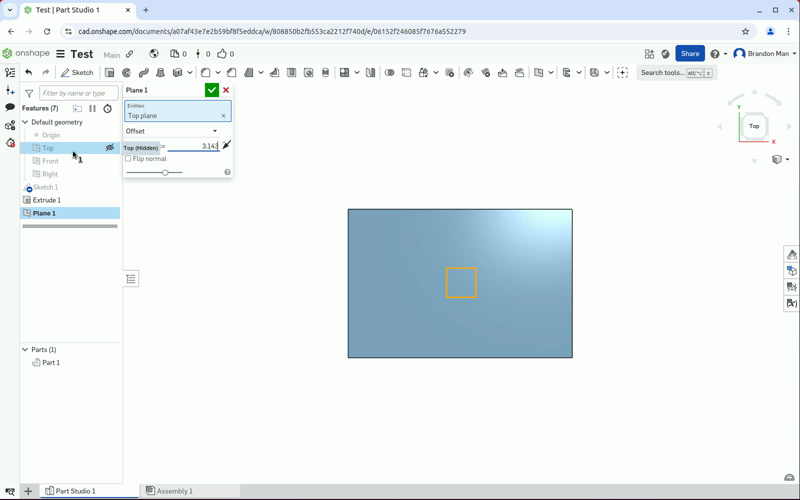
key(enter, 2)
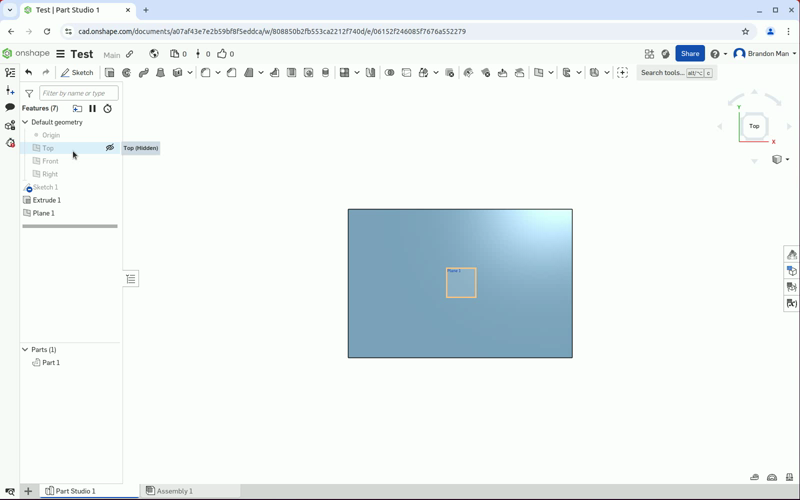
key(shift+s)
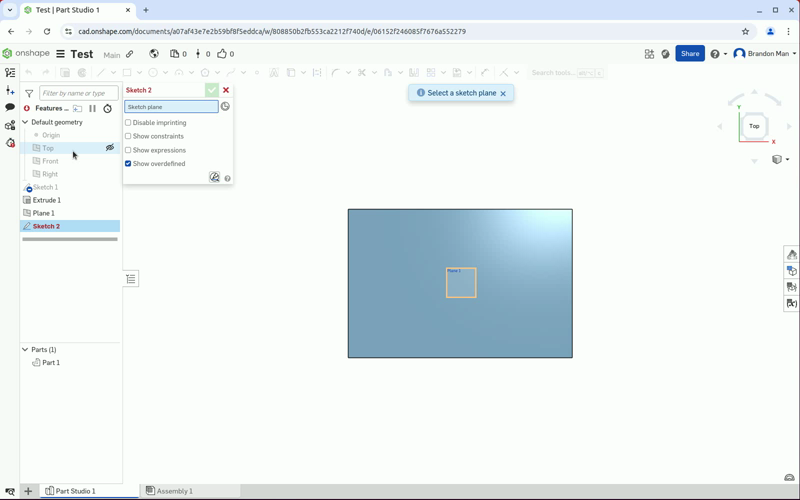
mouse_move(73, 215)
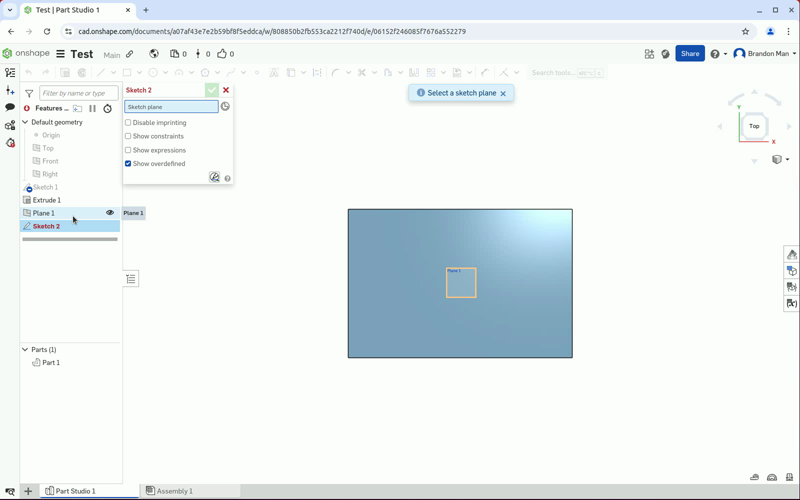
click(73, 215)
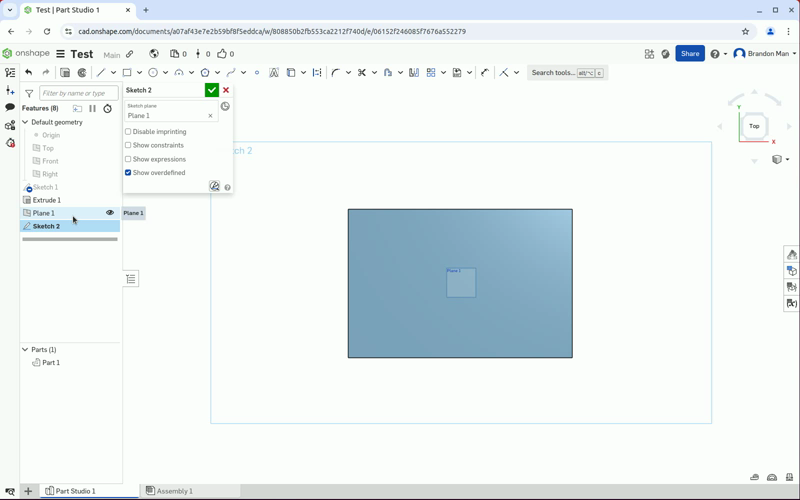
mouse_move(73, 352)
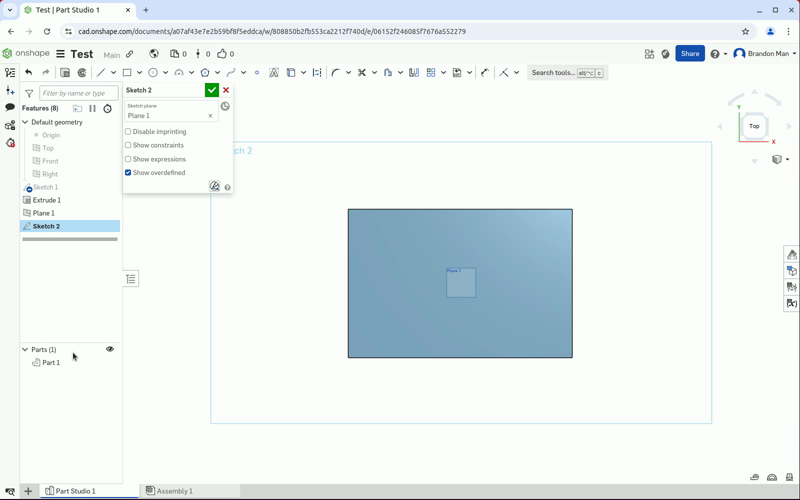
key(y)
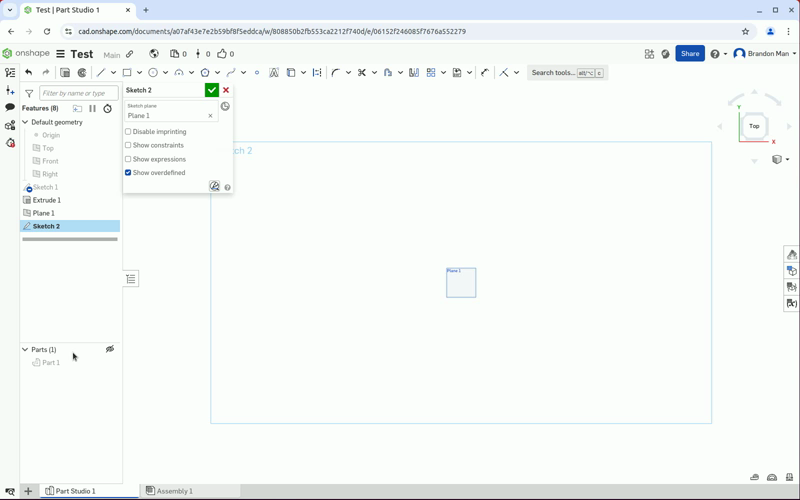
key(c)
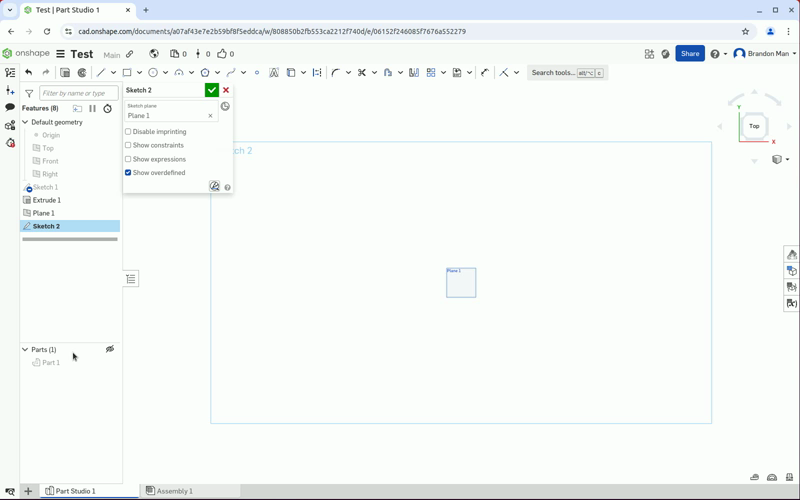
key_down(shift)
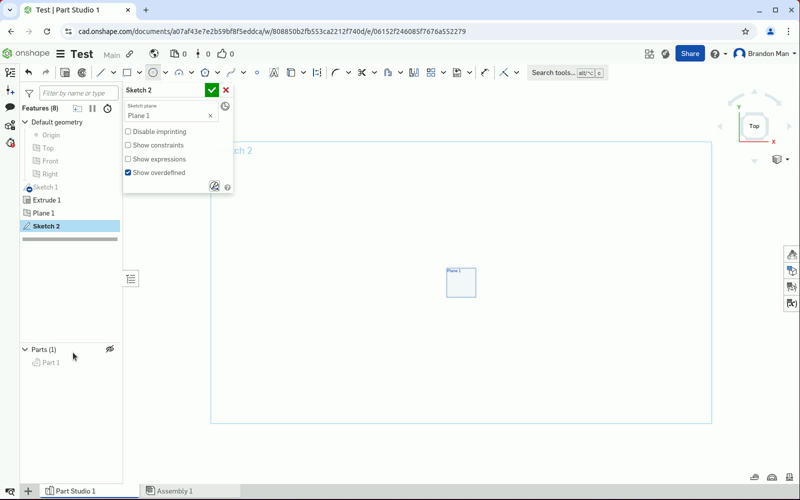
mouse_move(401, 238)
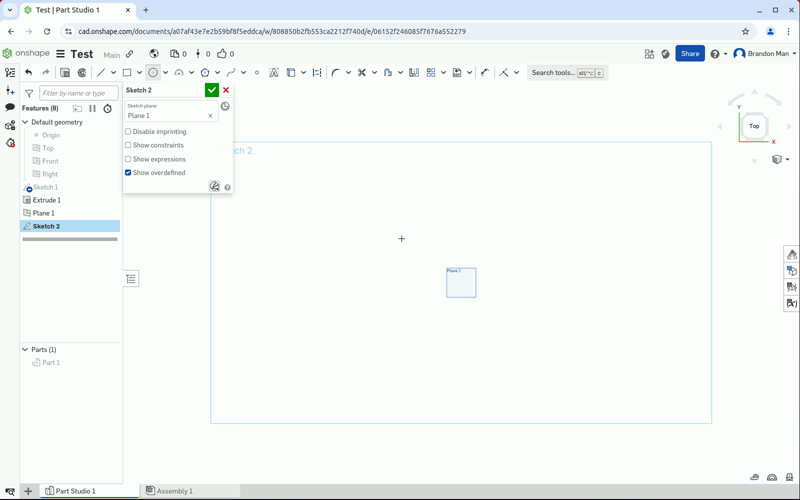
click(401, 238)
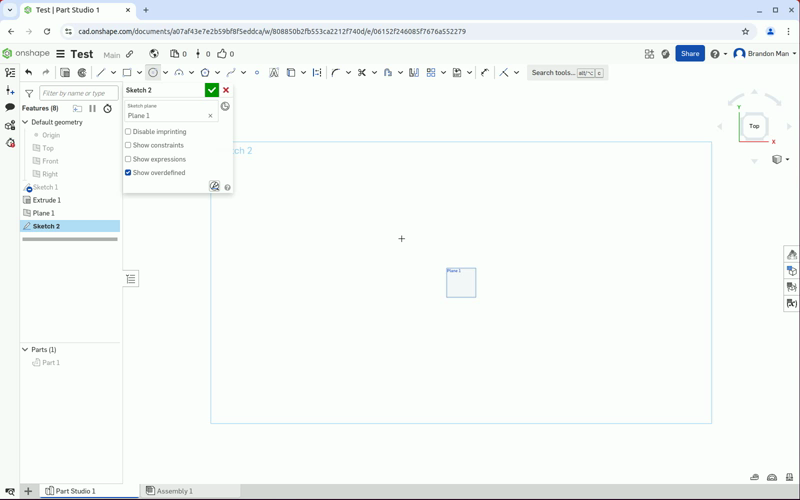
key_up(shift)
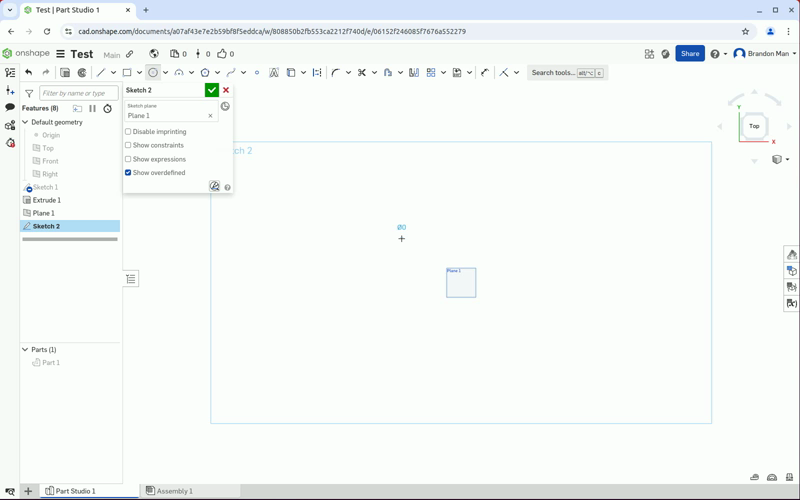
mouse_move(413, 238)
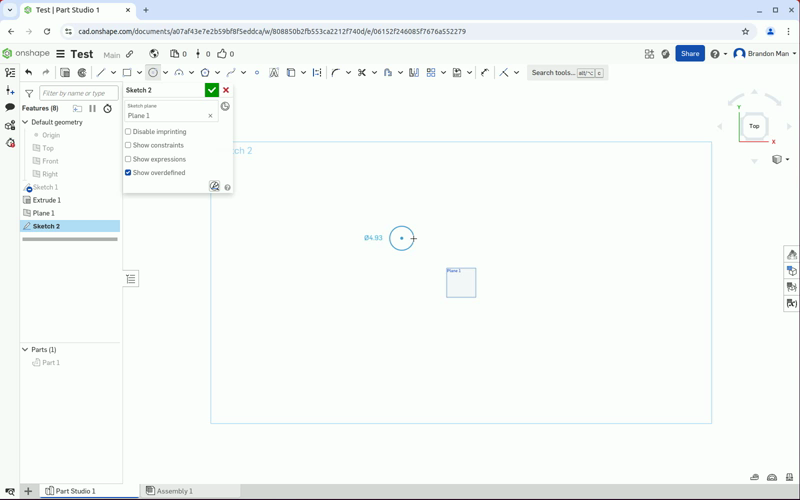
click(413, 238)
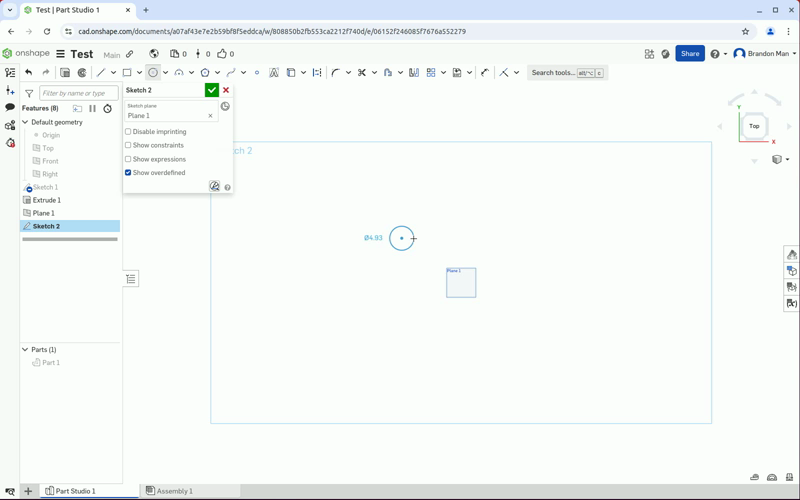
key(esc)
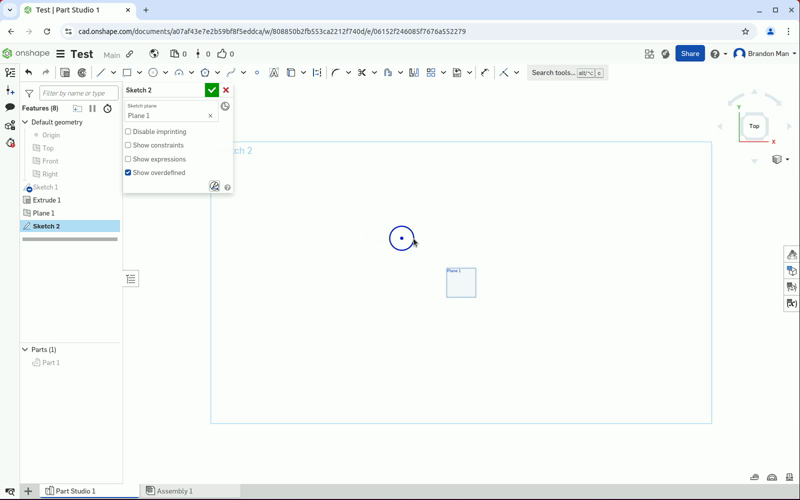
mouse_move(402, 244)
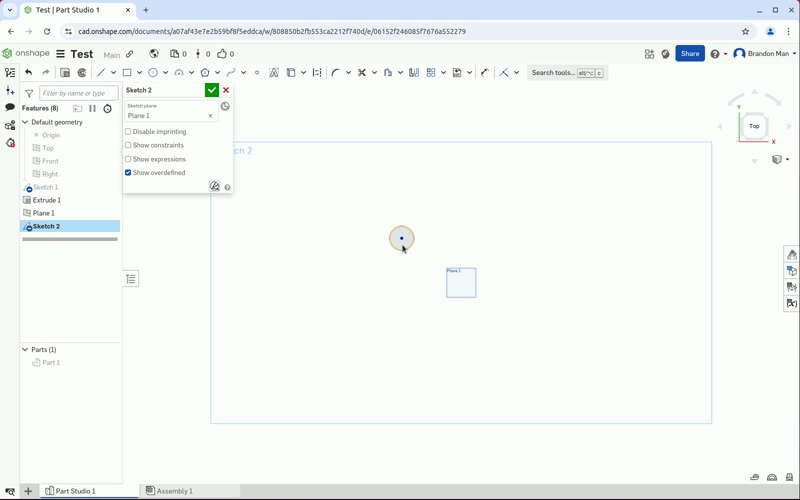
scroll(6)
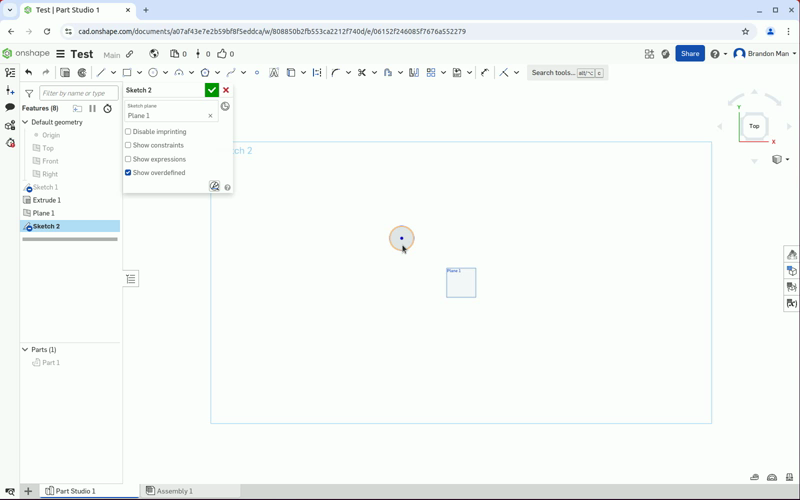
scroll(6)
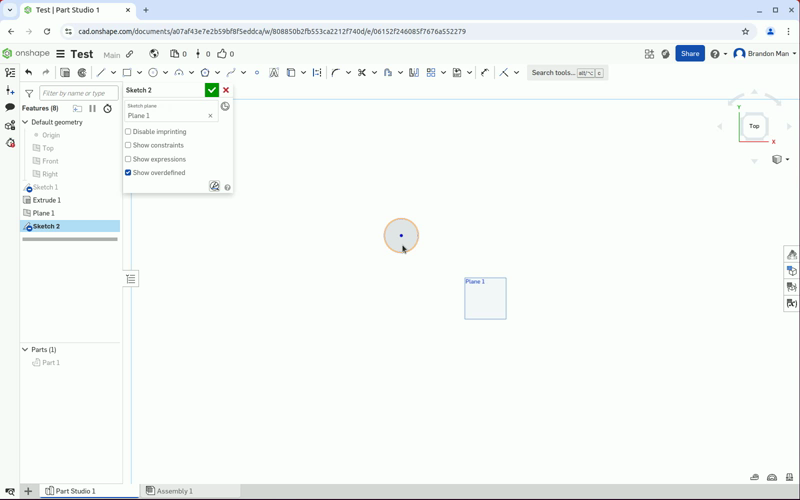
scroll(6)
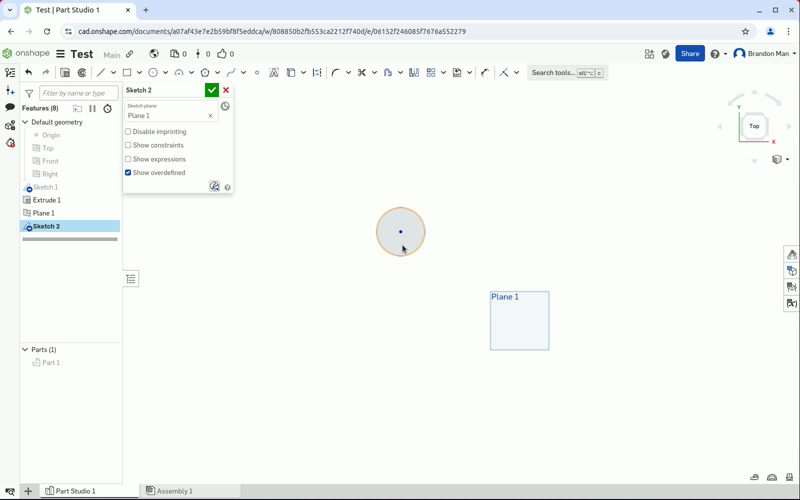
scroll(6)
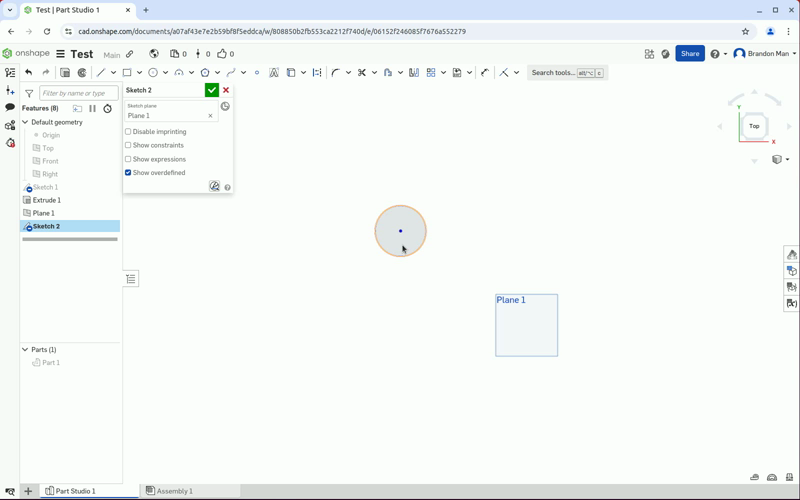
scroll(6)
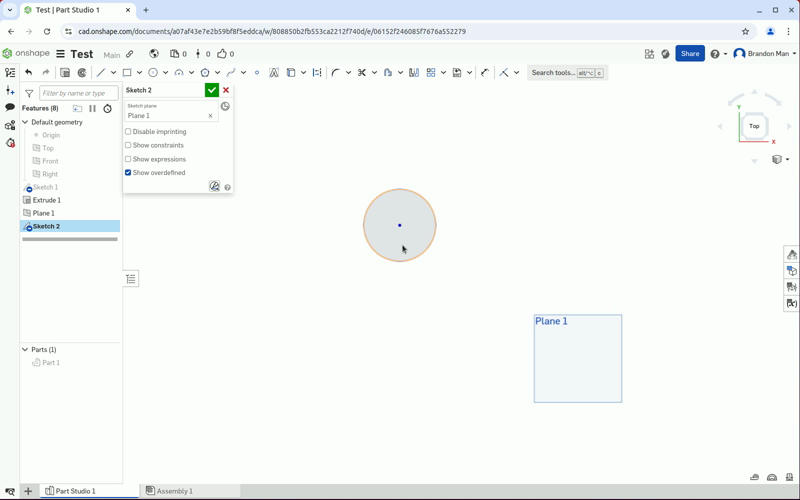
scroll(6)
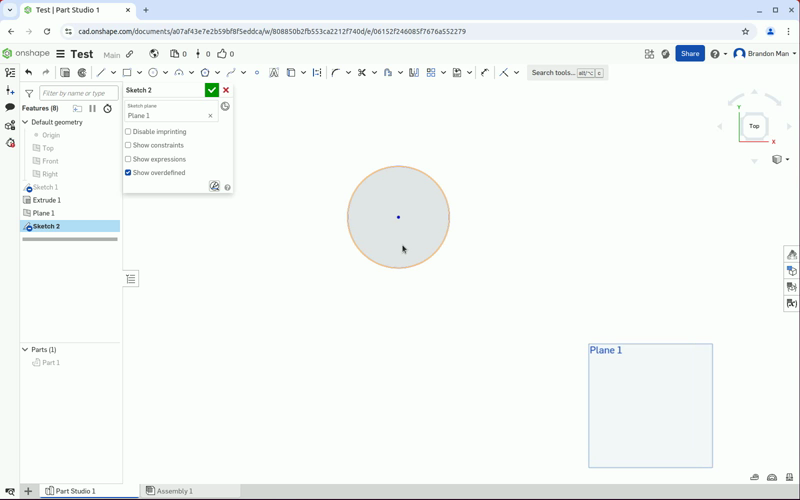
scroll(6)
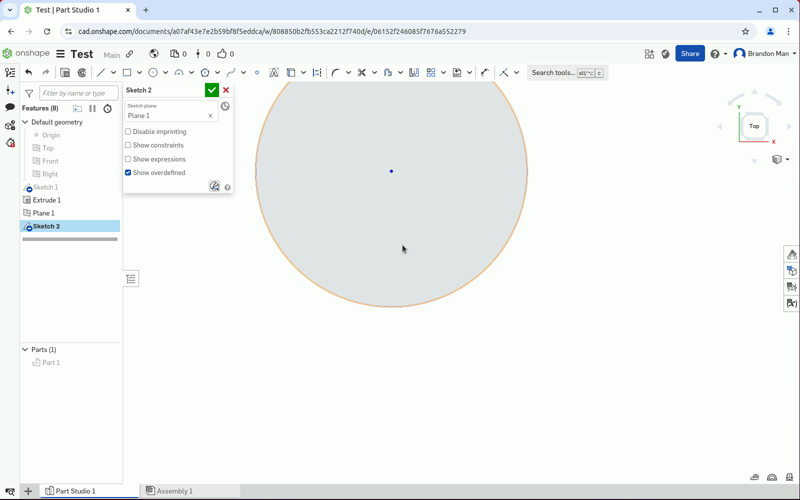
click(402, 244)
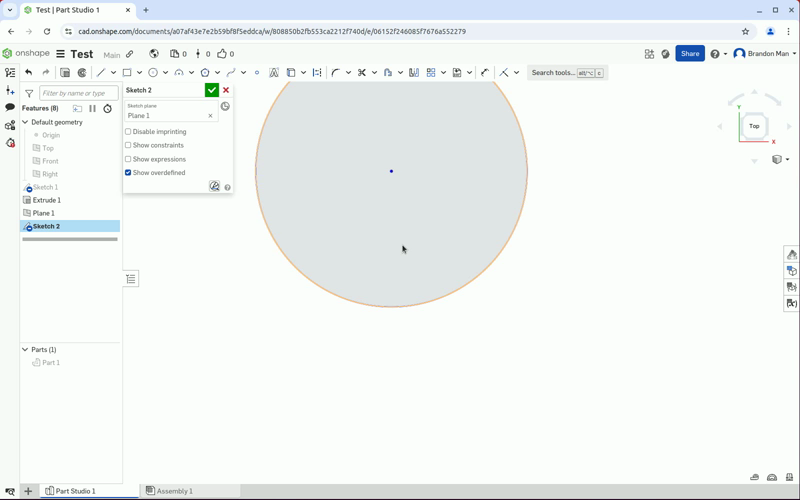
scroll(-6)
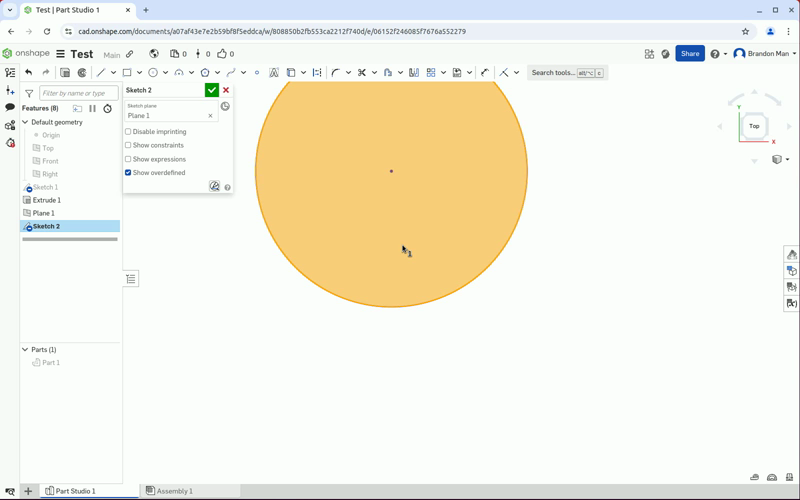
scroll(-6)
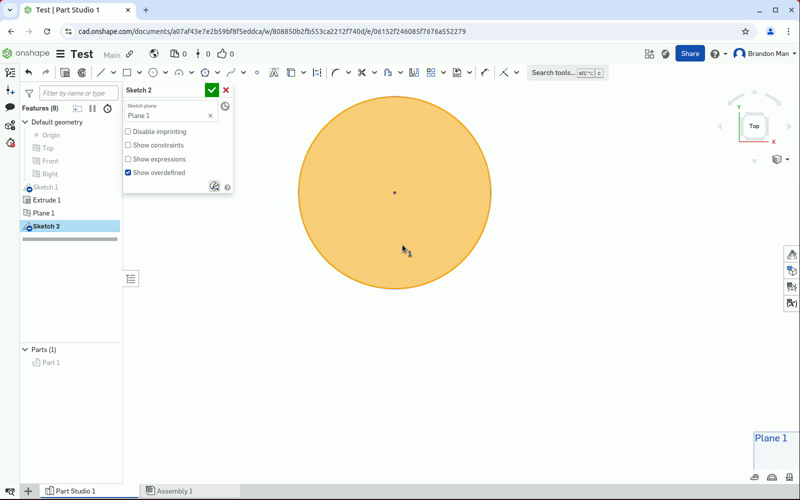
scroll(-6)
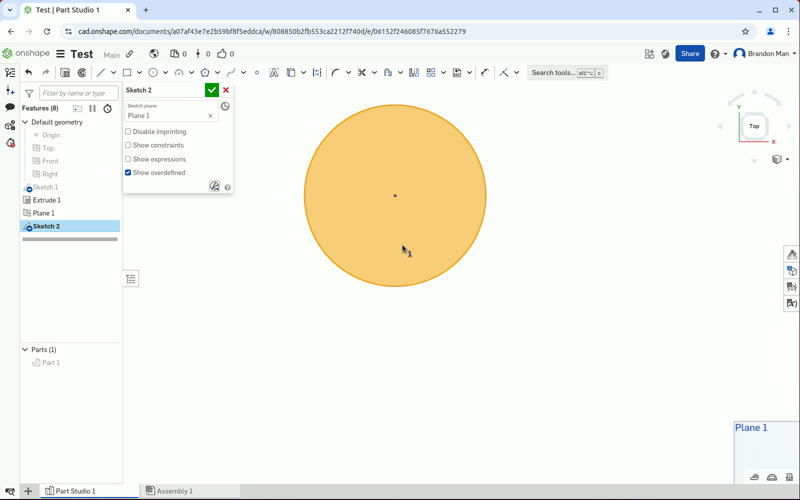
scroll(-6)
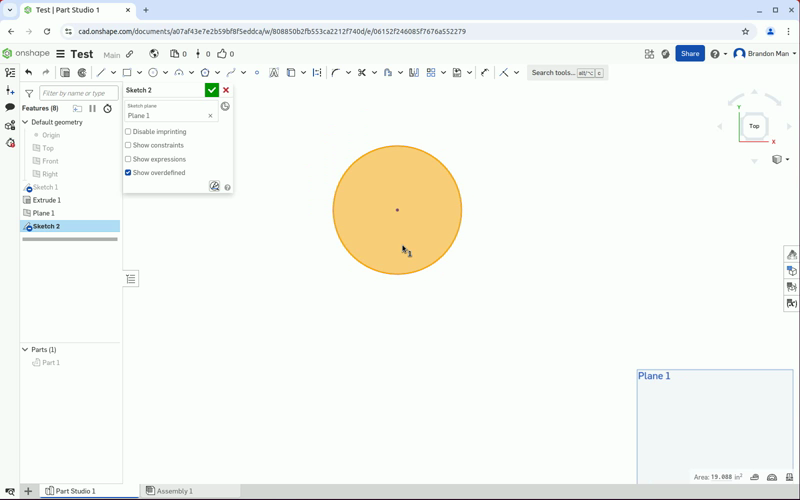
scroll(-6)
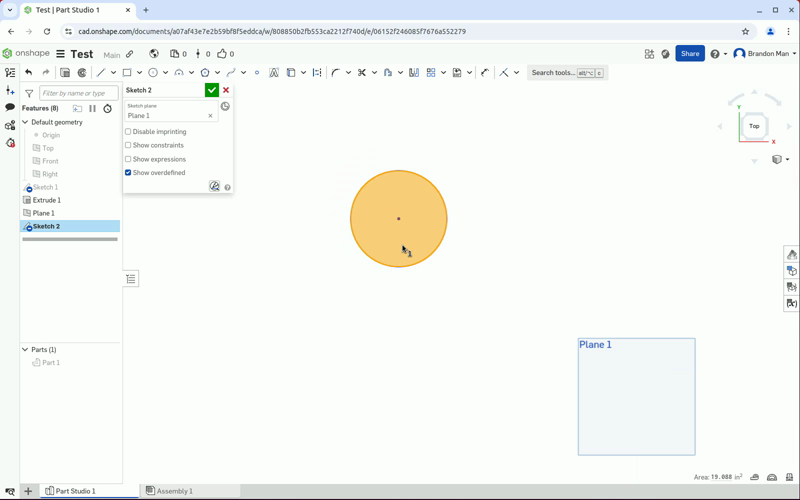
scroll(-6)
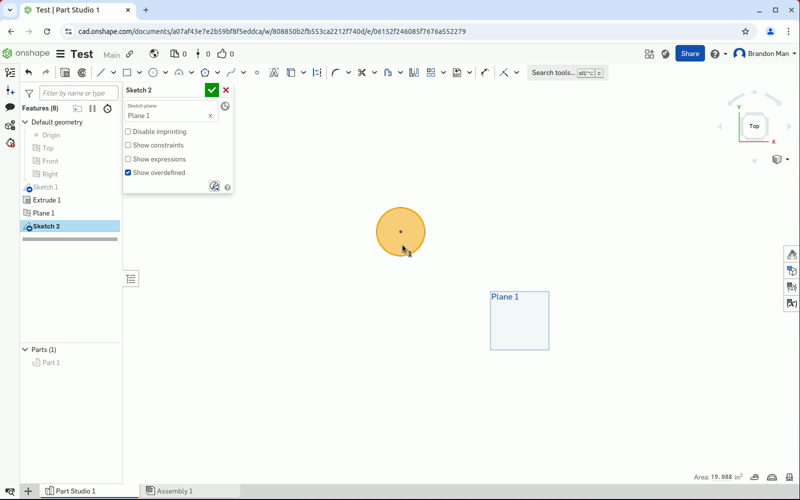
scroll(-6)
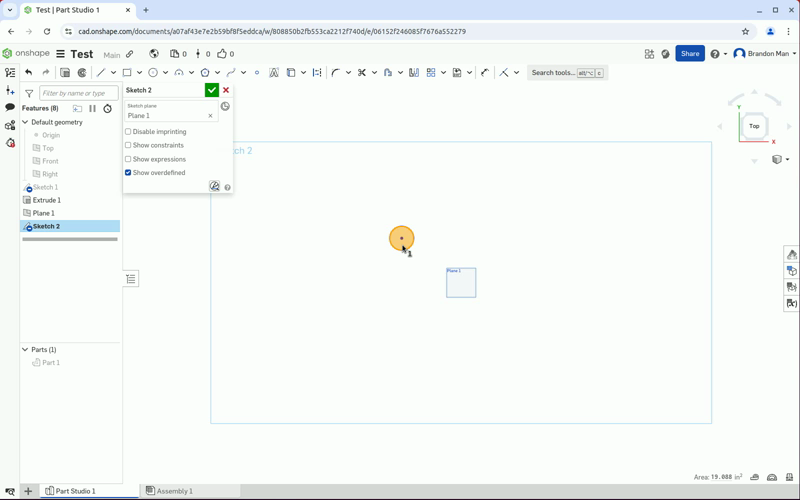
mouse_move(73, 352)
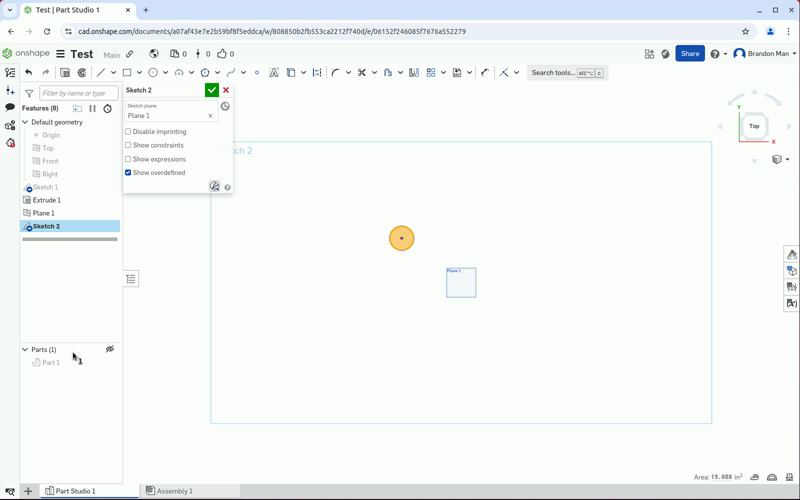
key(shift+y)
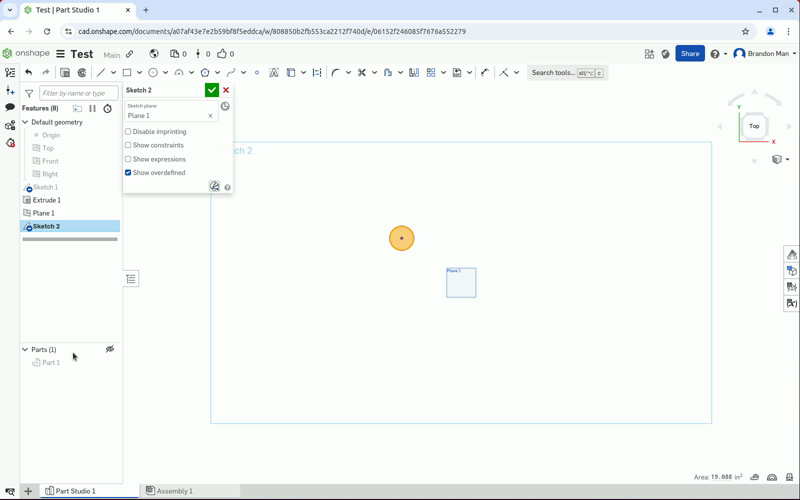
key(shift+e)
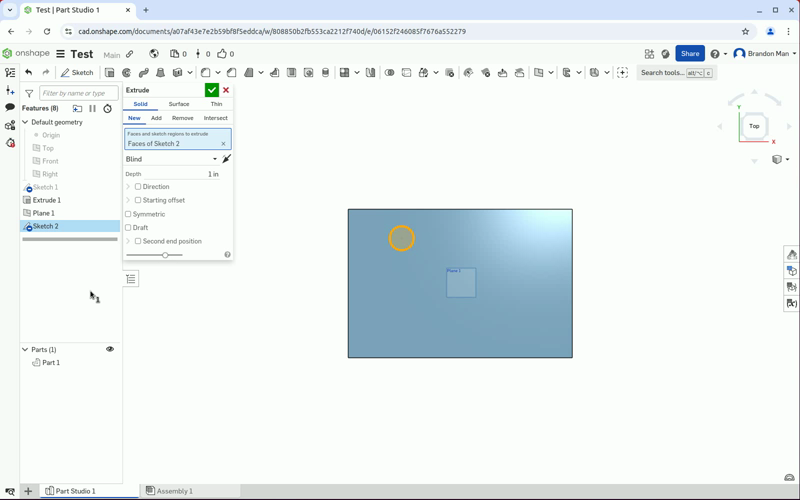
mouse_move(143, 106)
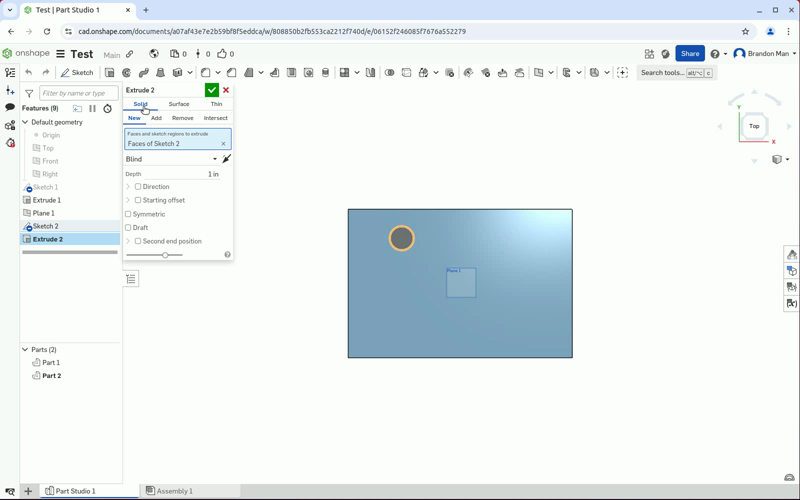
click(143, 106)
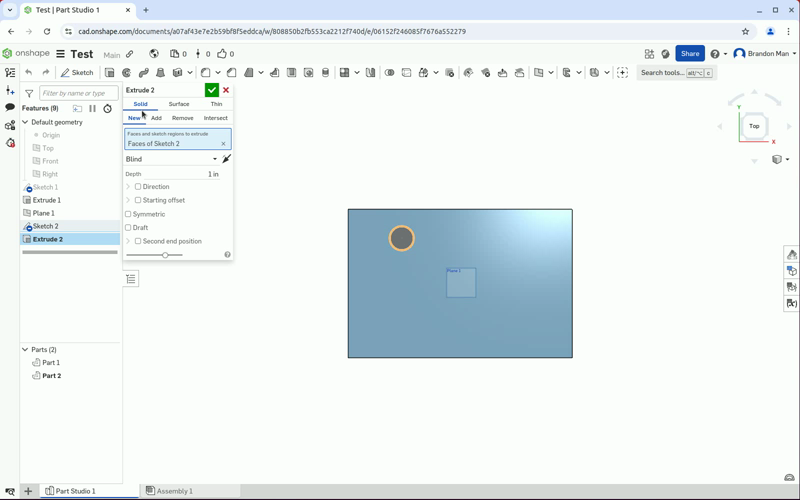
mouse_move(137, 120)
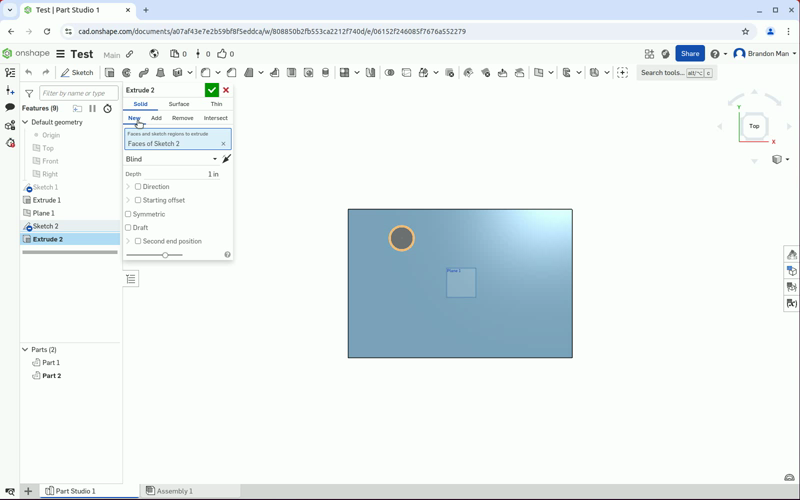
click(137, 120)
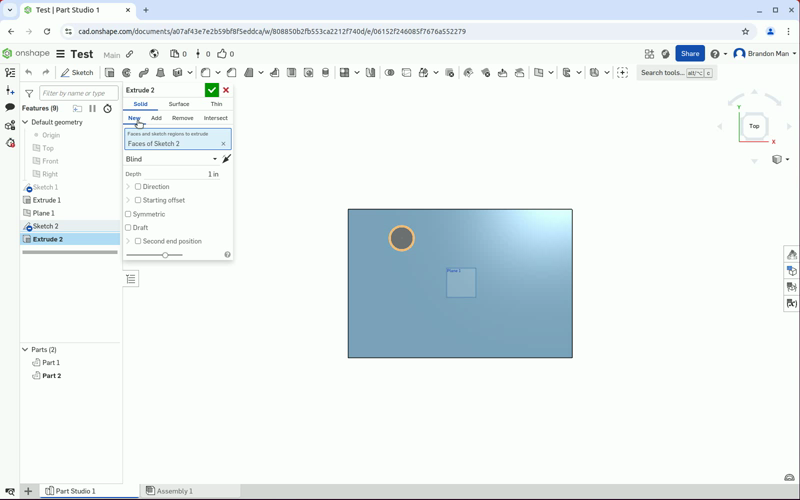
key(tab, 4)
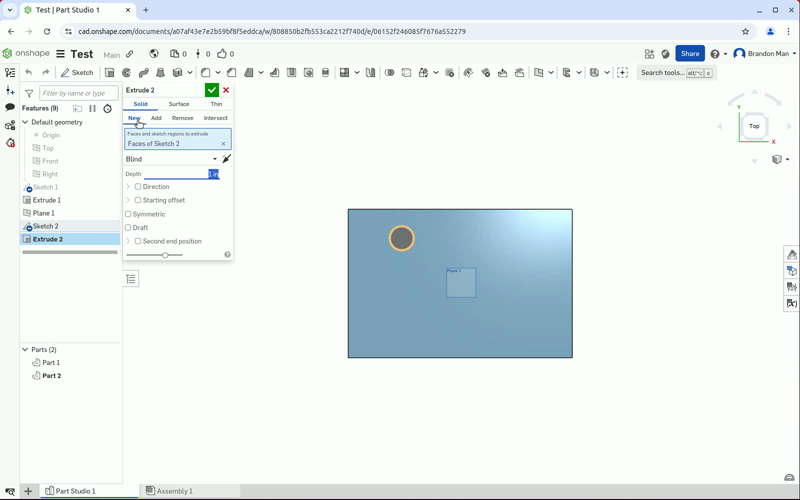
text(15.405)
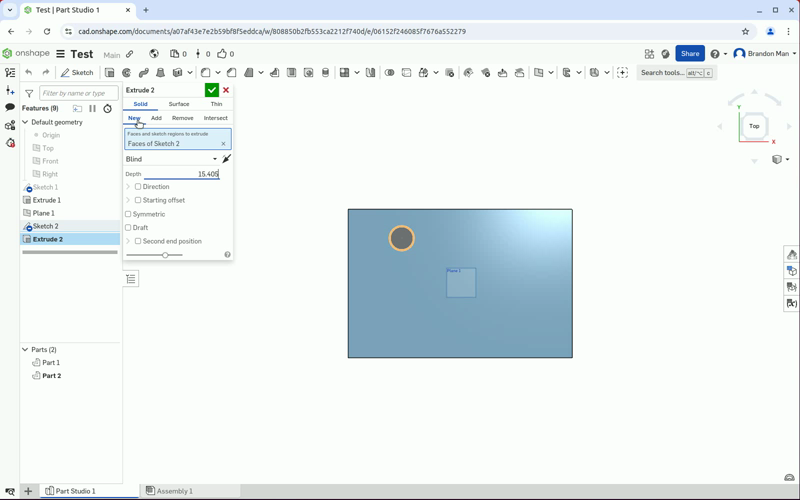
key(enter)
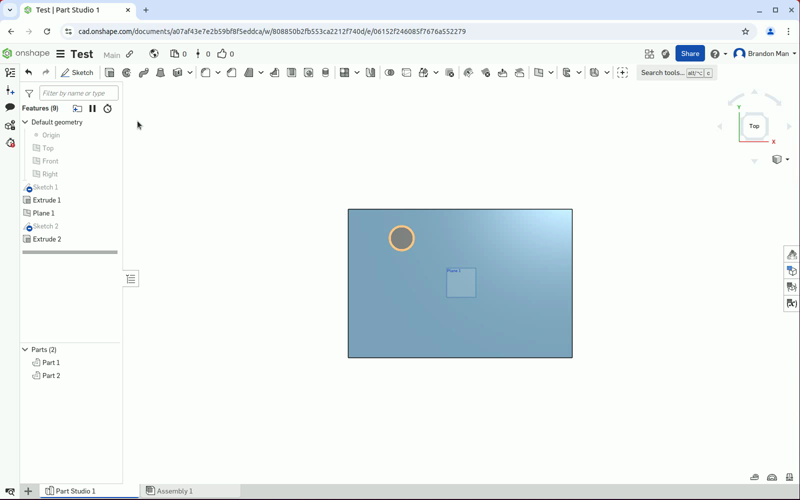
key(shift+h)
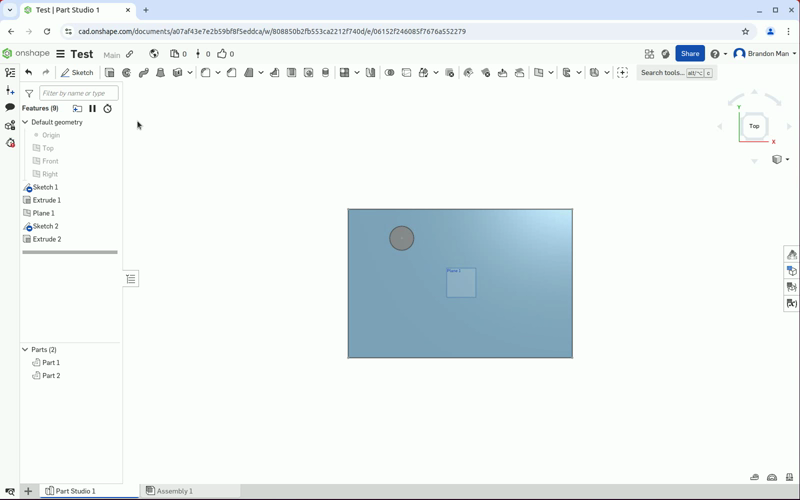
key(shift+h)
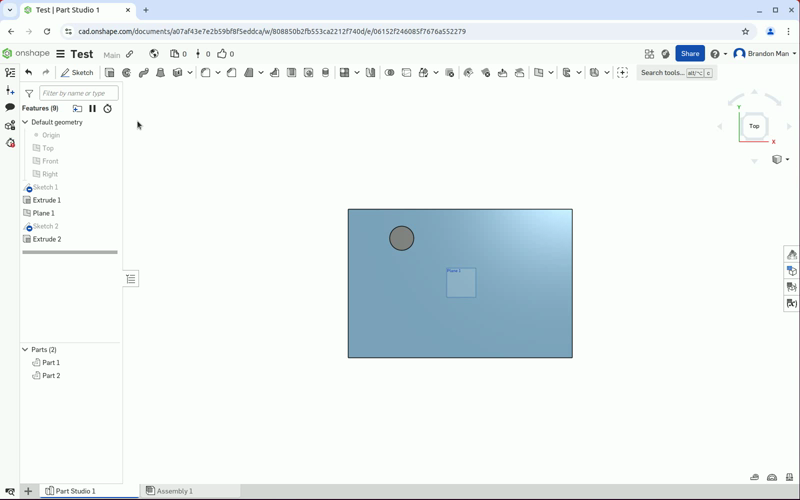
mouse_move(73, 189)
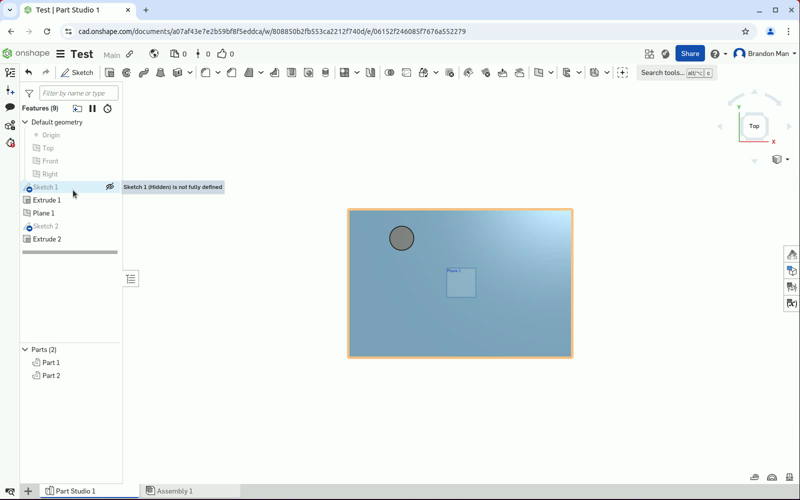
click(73, 189)
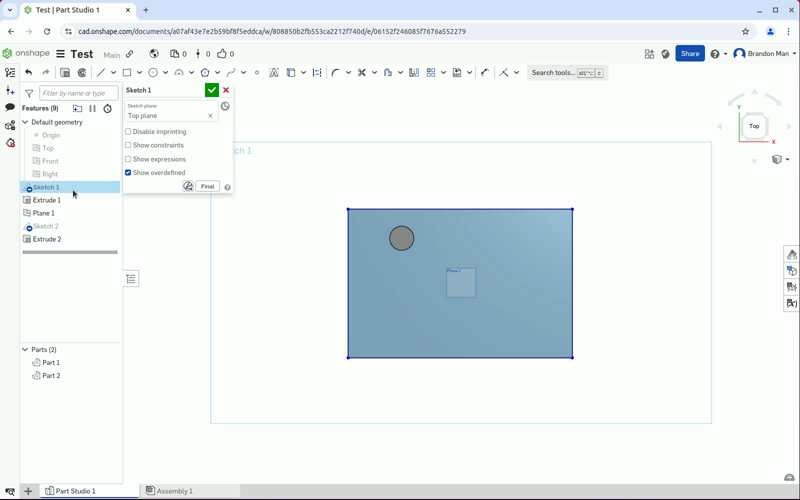
mouse_move(229, 92)
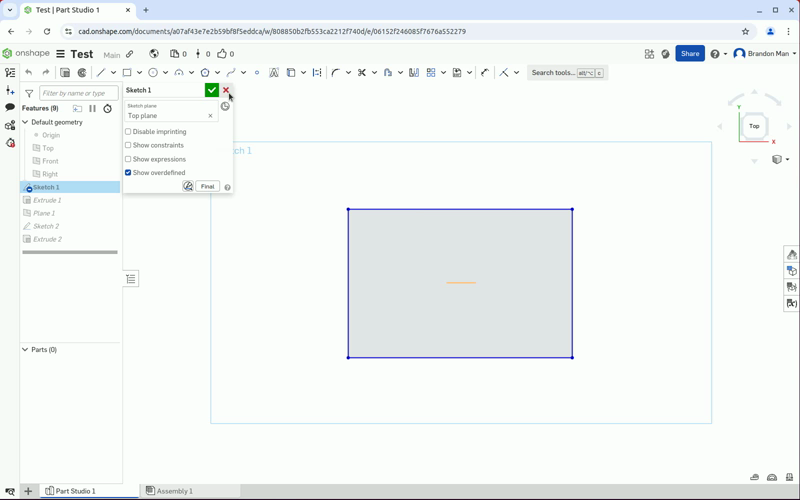
click(229, 92)
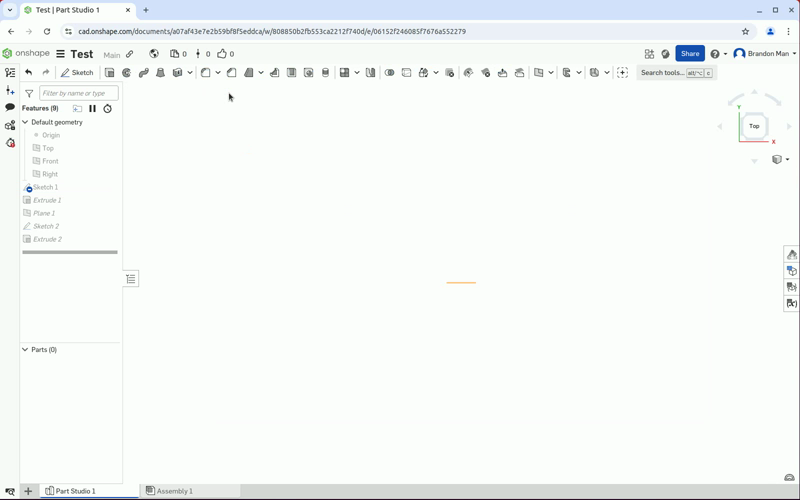
key(shift+s)
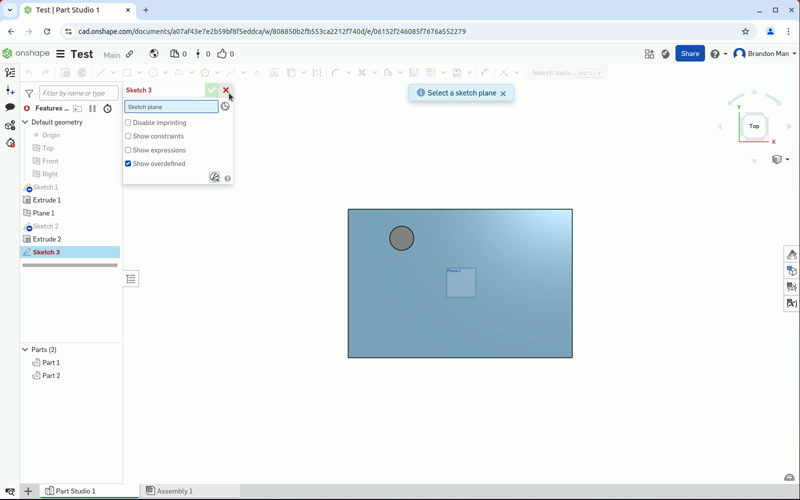
mouse_move(73, 215)
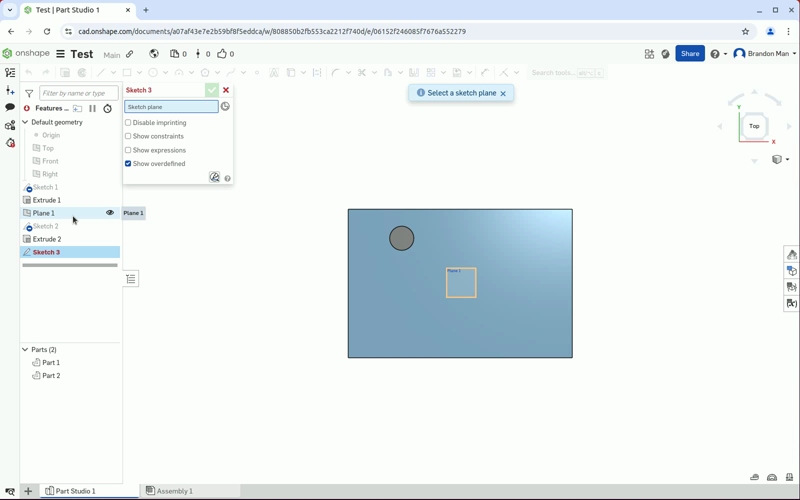
click(73, 215)
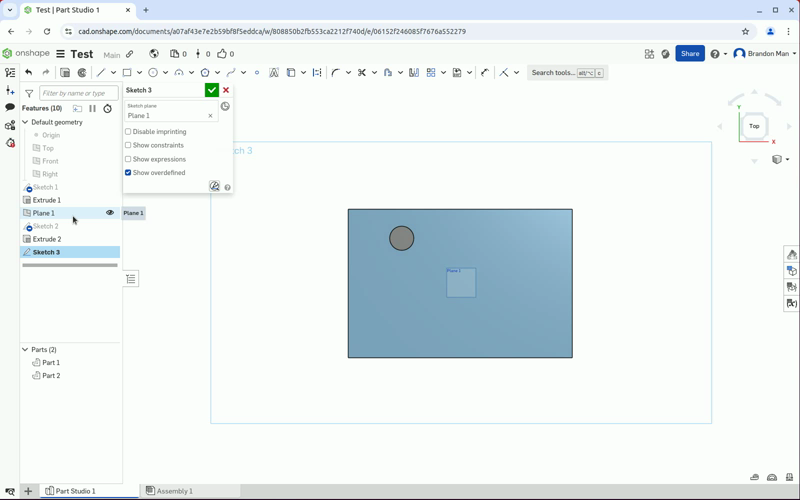
mouse_move(73, 352)
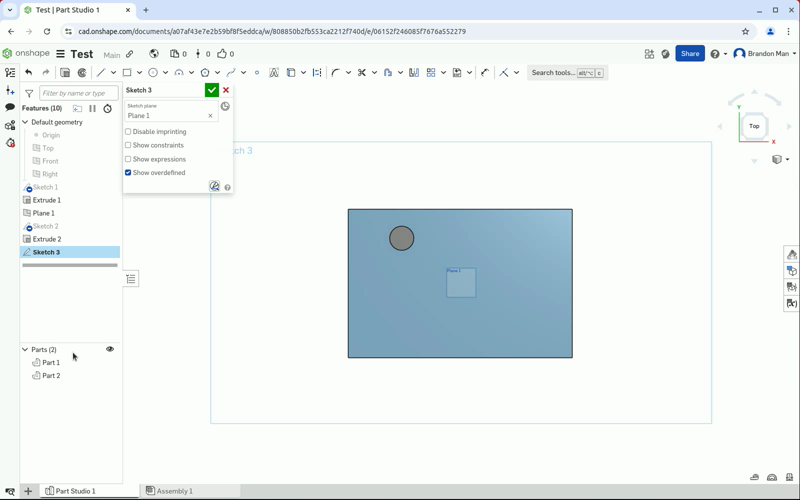
key(y)
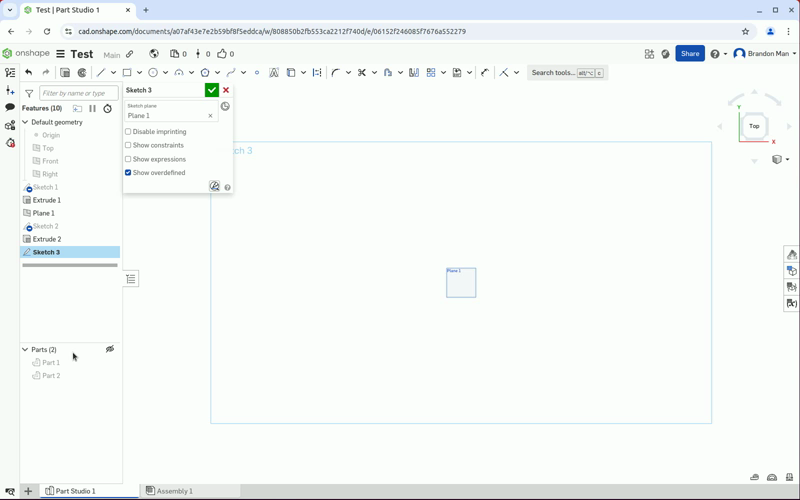
key(c)
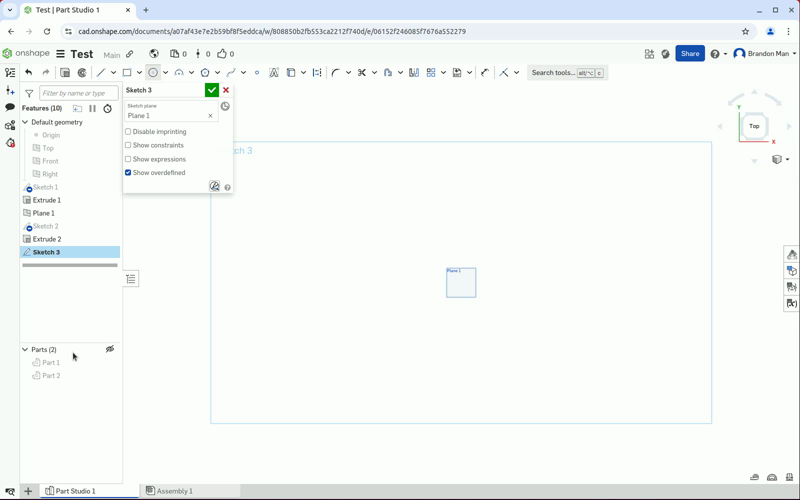
key_down(shift)
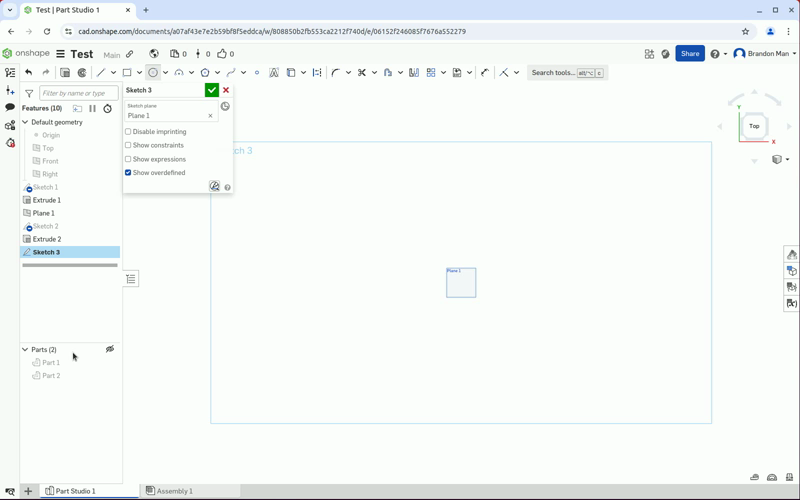
mouse_move(401, 327)
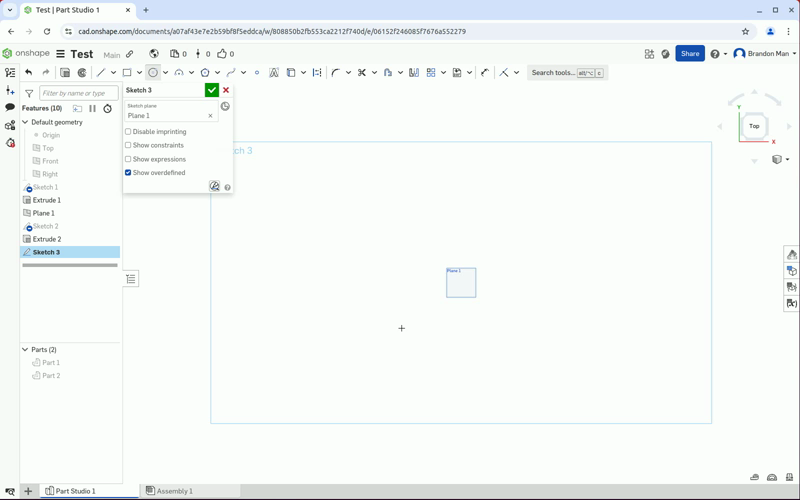
click(401, 327)
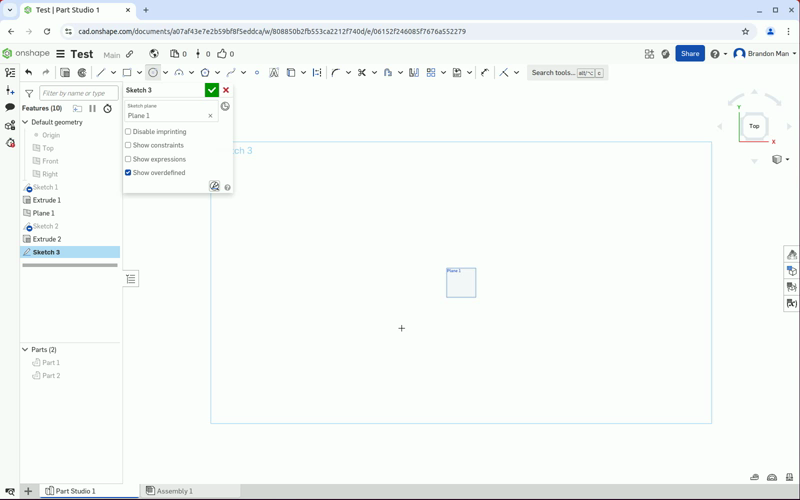
key_up(shift)
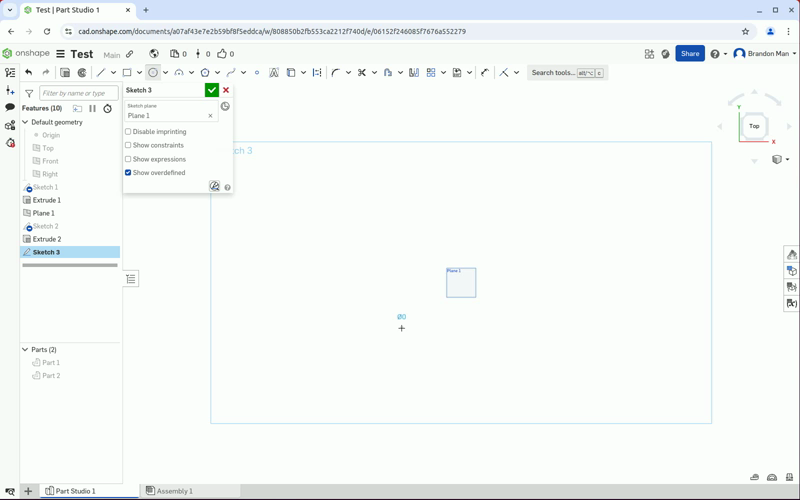
mouse_move(413, 327)
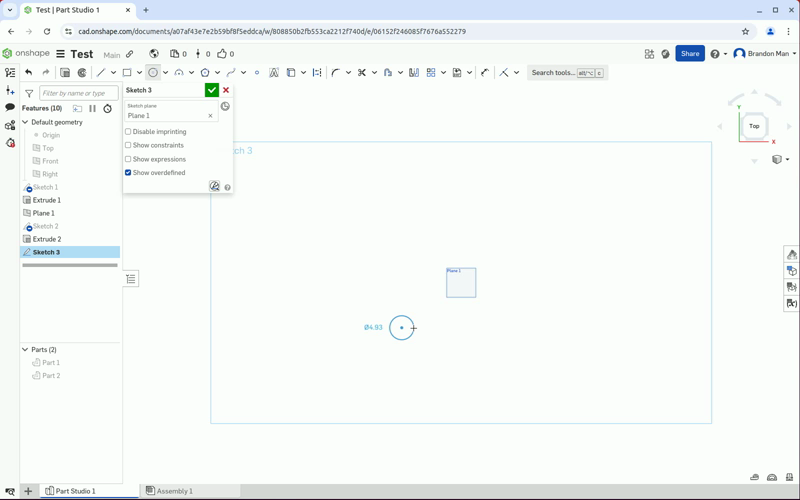
click(413, 327)
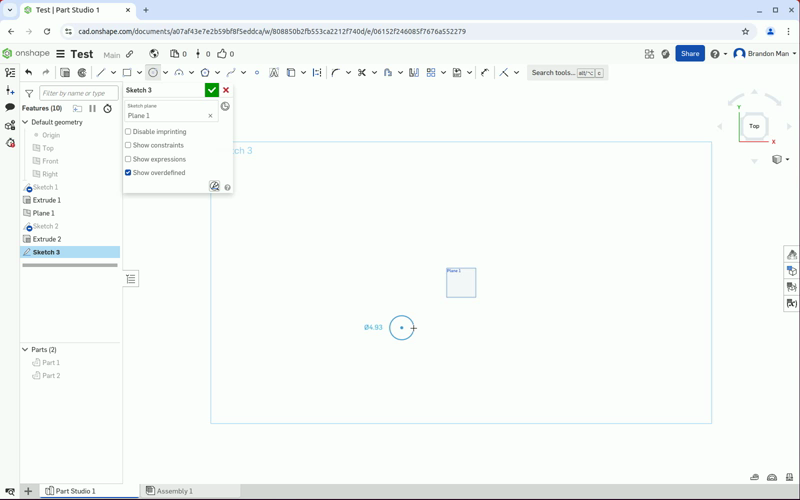
key(esc)
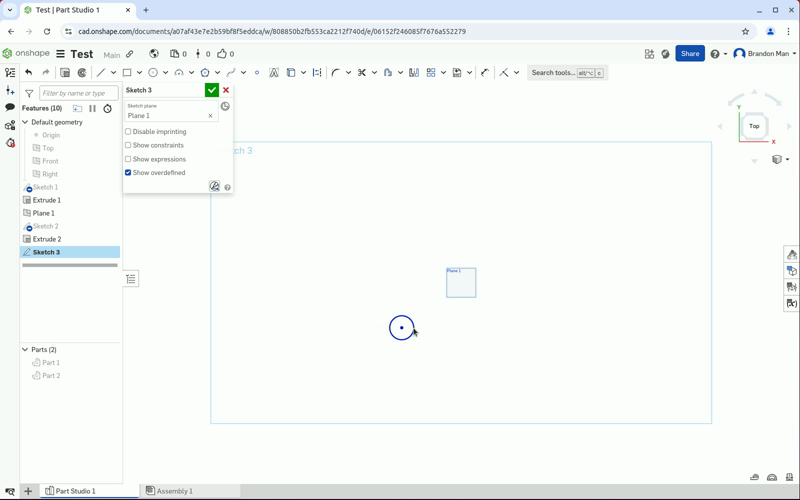
mouse_move(403, 322)
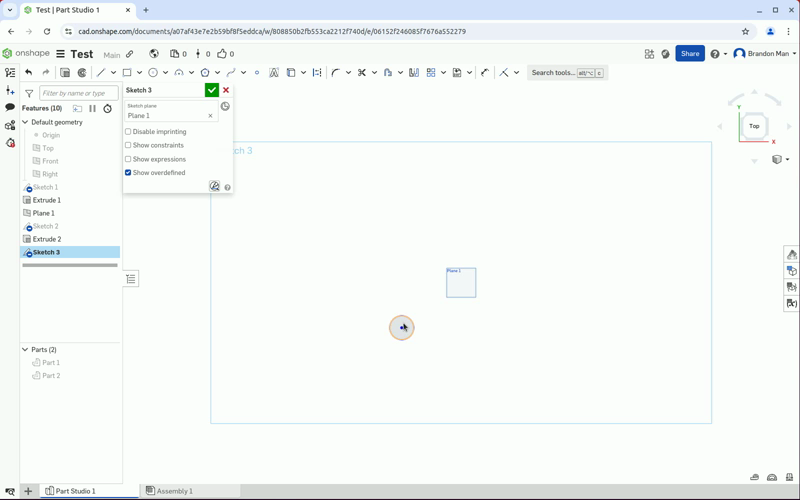
scroll(6)
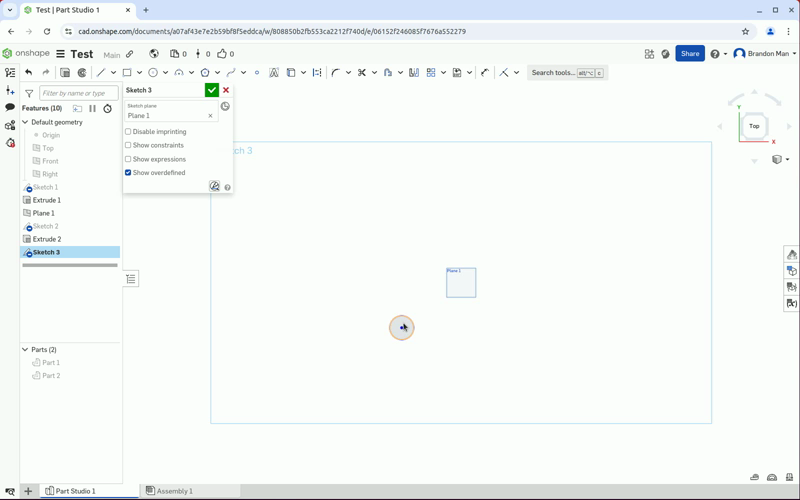
scroll(6)
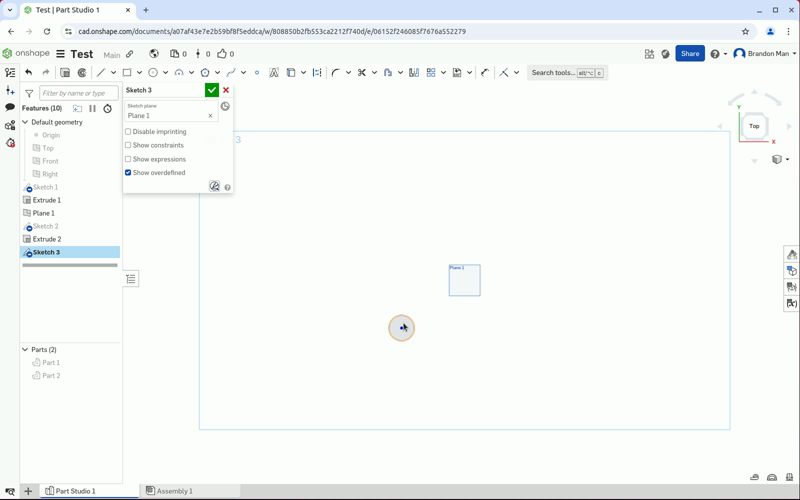
scroll(6)
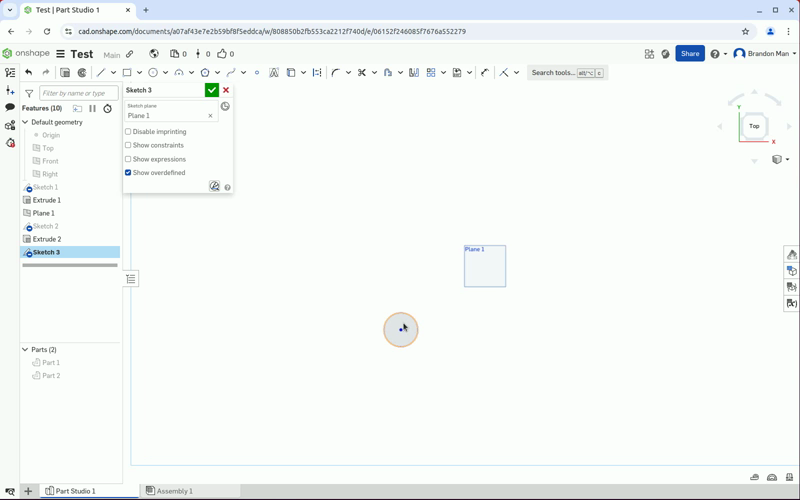
scroll(6)
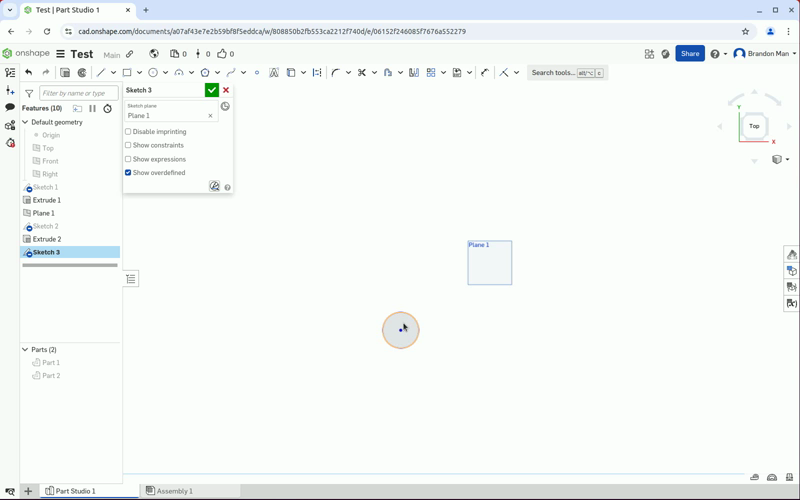
scroll(6)
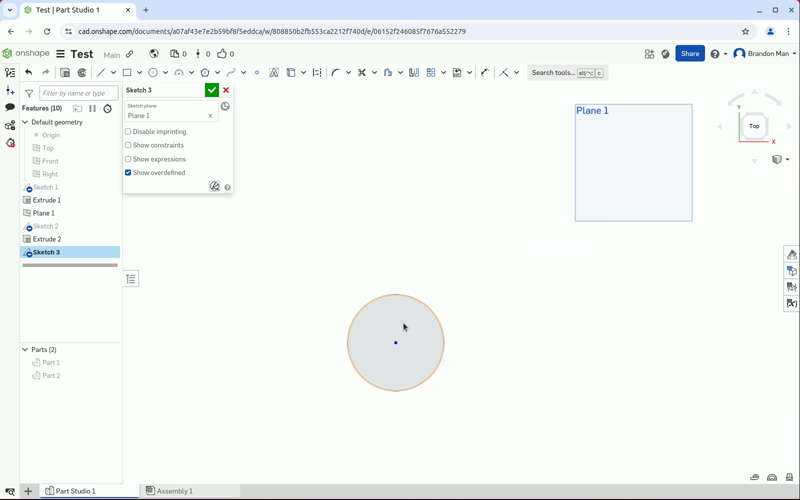
scroll(6)
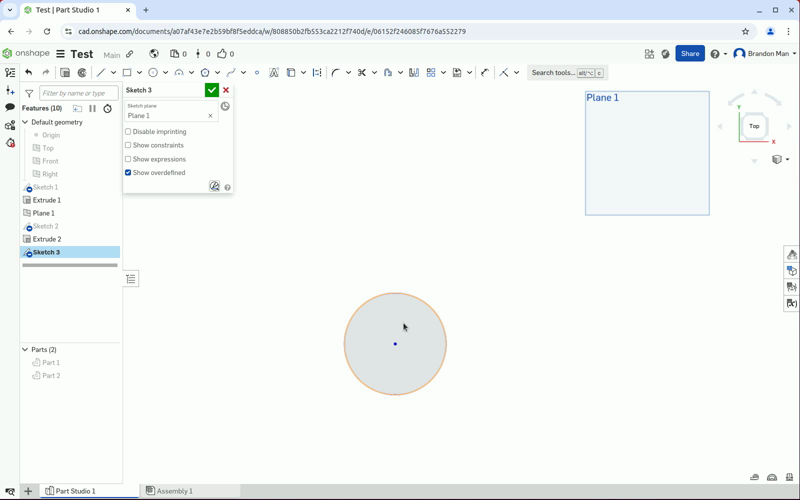
scroll(6)
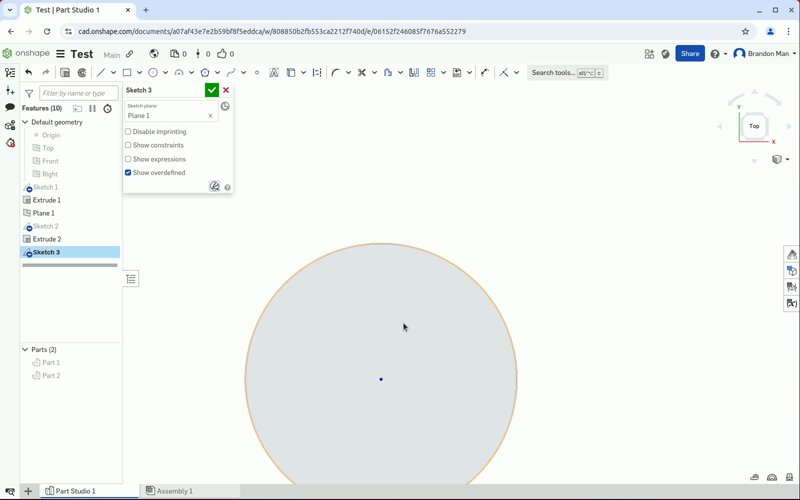
click(403, 322)
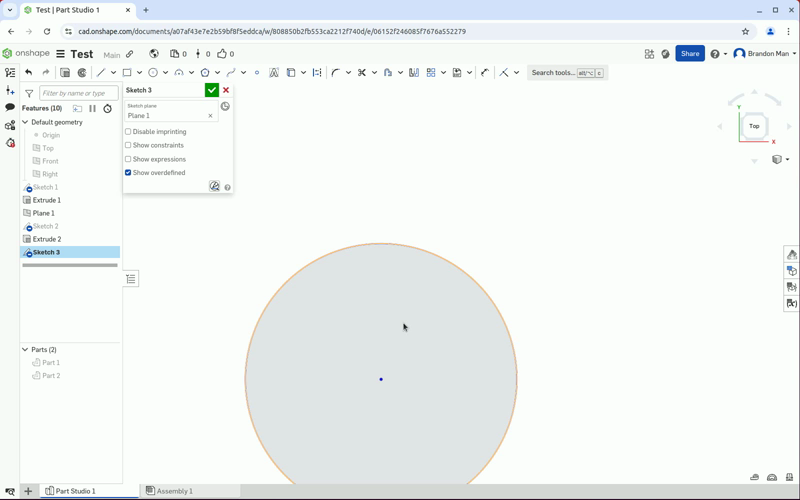
scroll(-6)
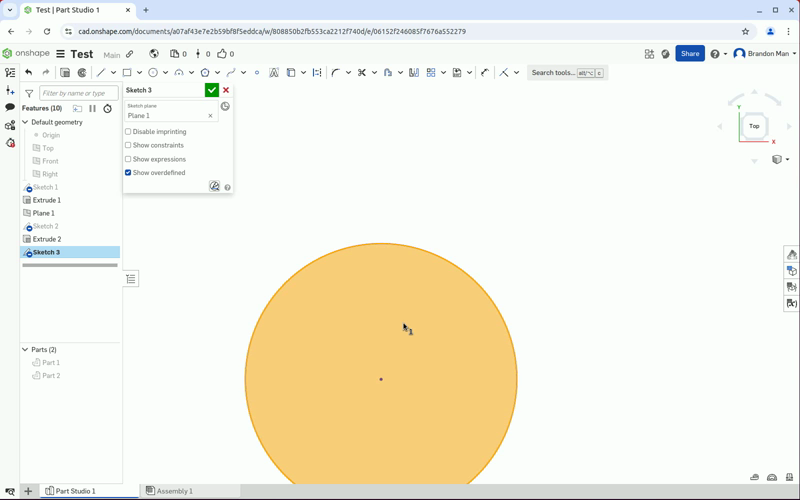
scroll(-6)
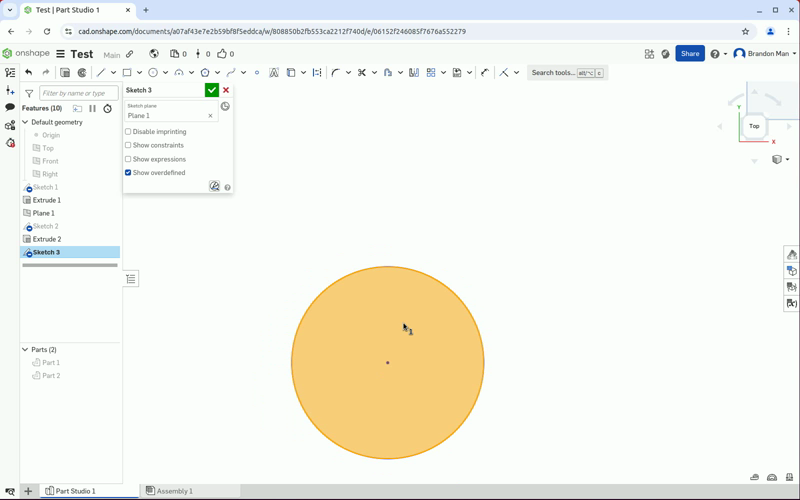
scroll(-6)
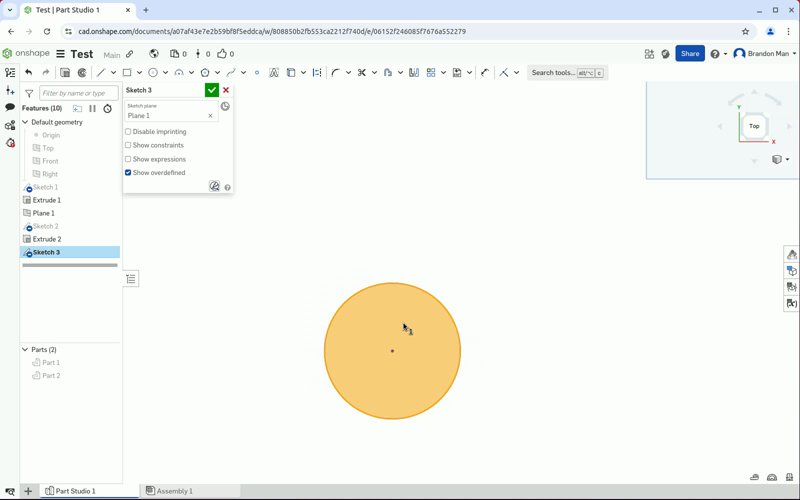
scroll(-6)
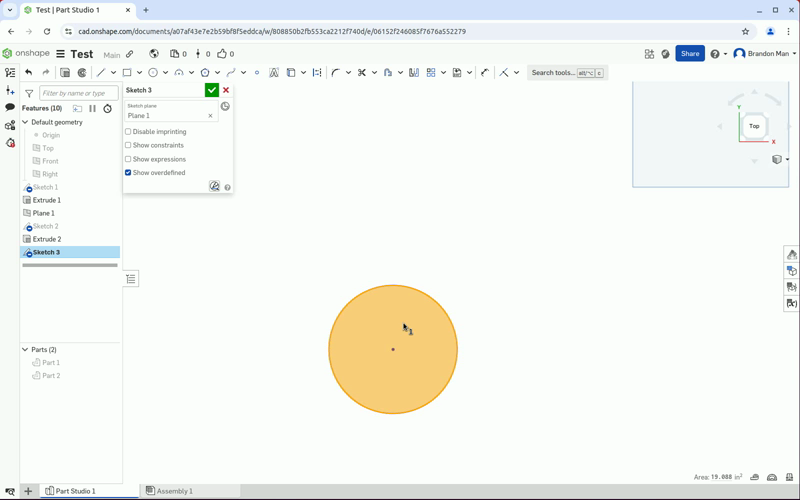
scroll(-6)
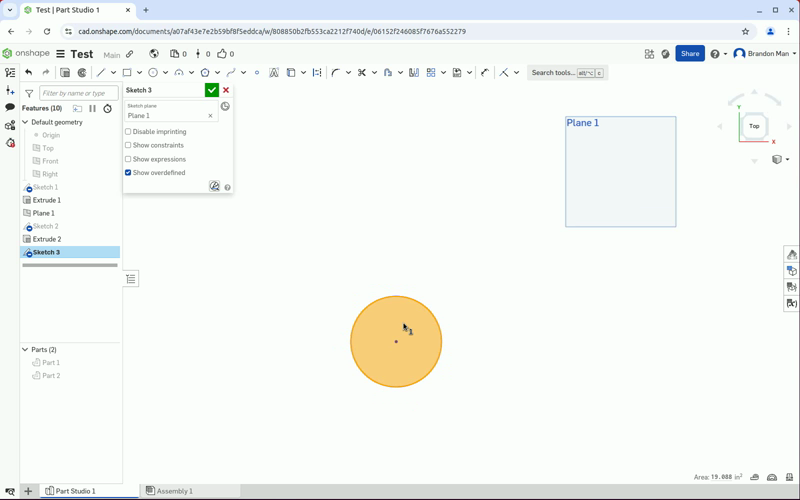
scroll(-6)
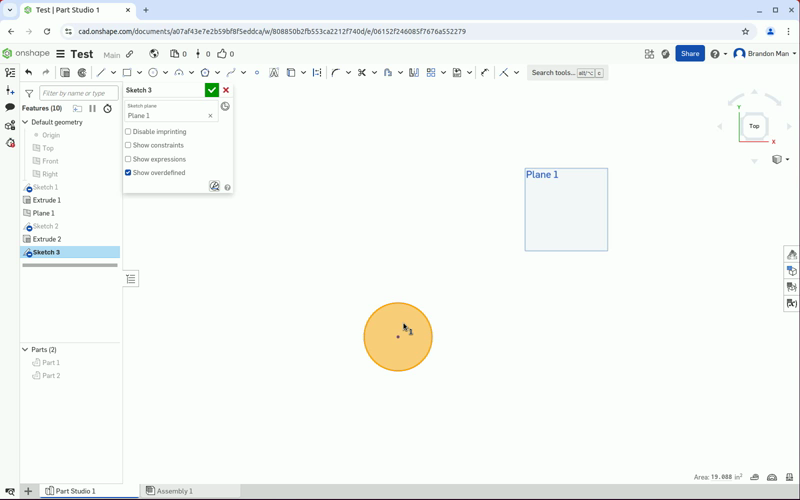
scroll(-6)
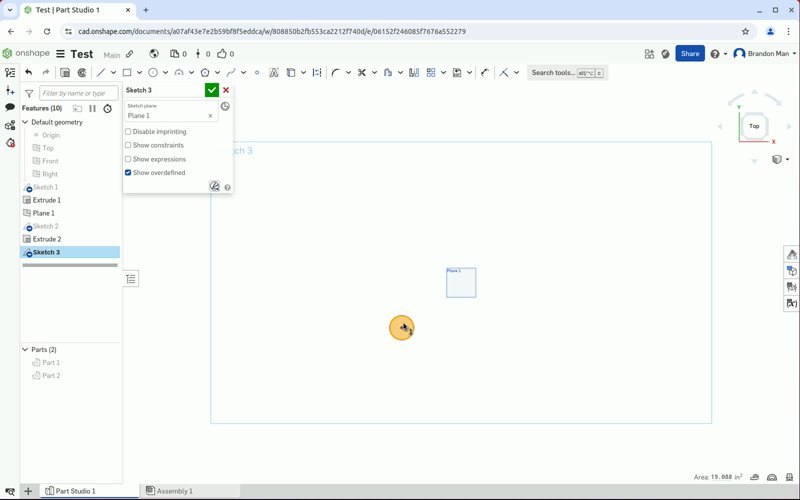
mouse_move(73, 352)
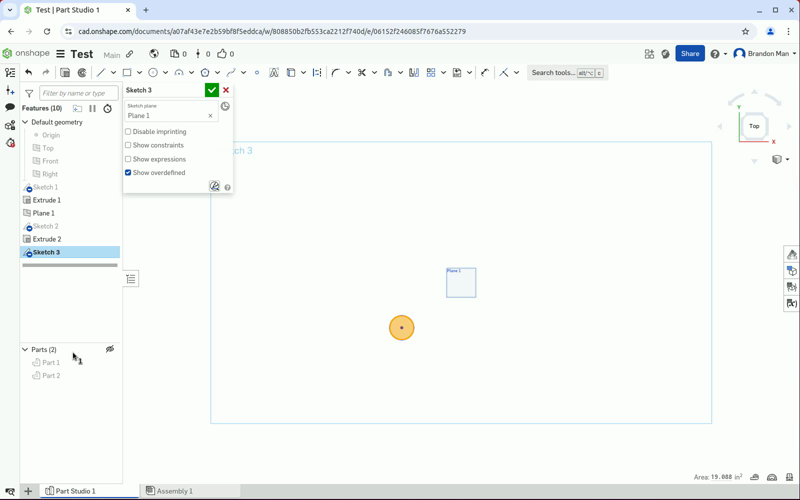
key(shift+y)
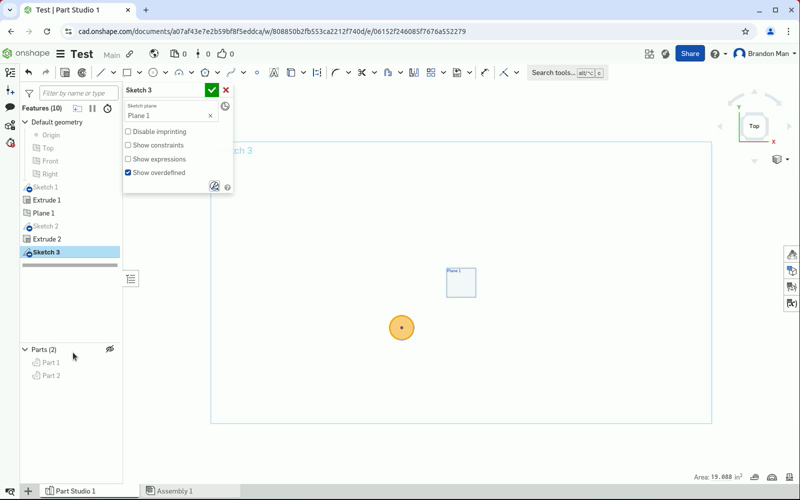
key(shift+e)
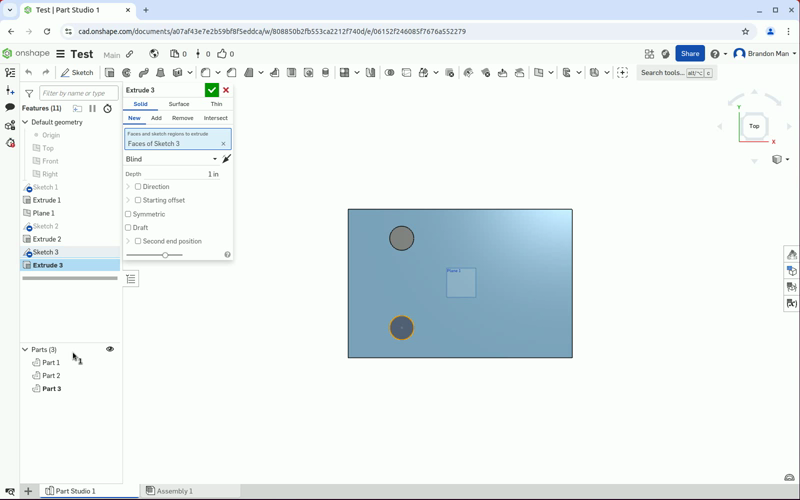
mouse_move(143, 106)
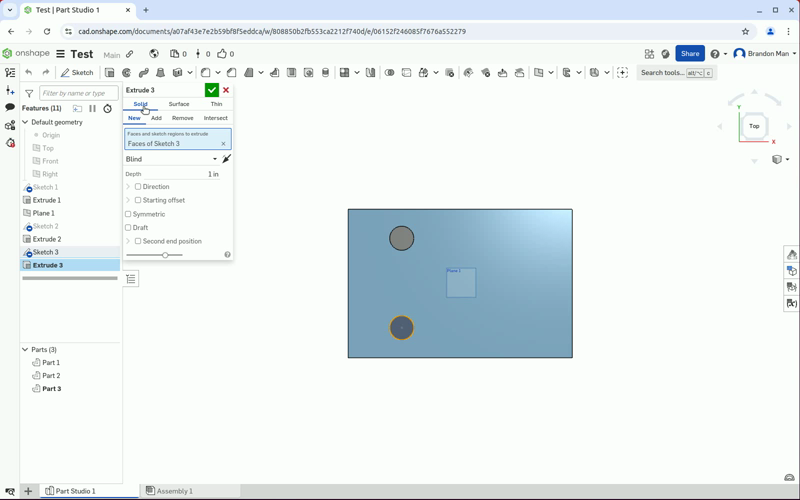
click(143, 106)
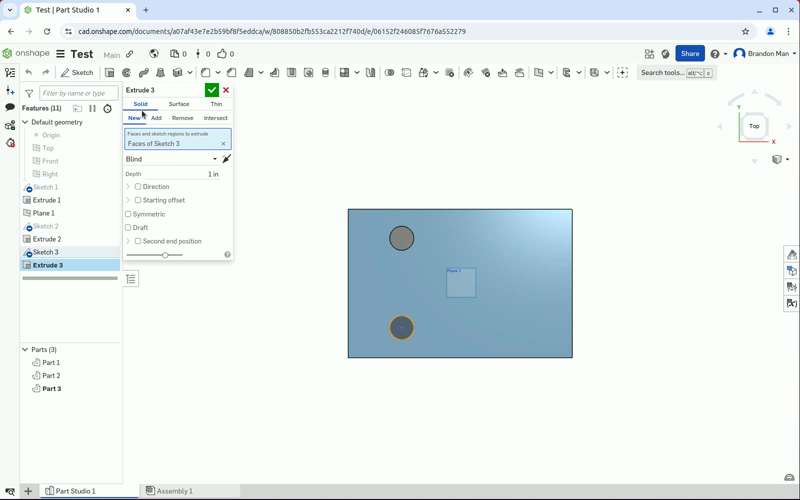
mouse_move(137, 120)
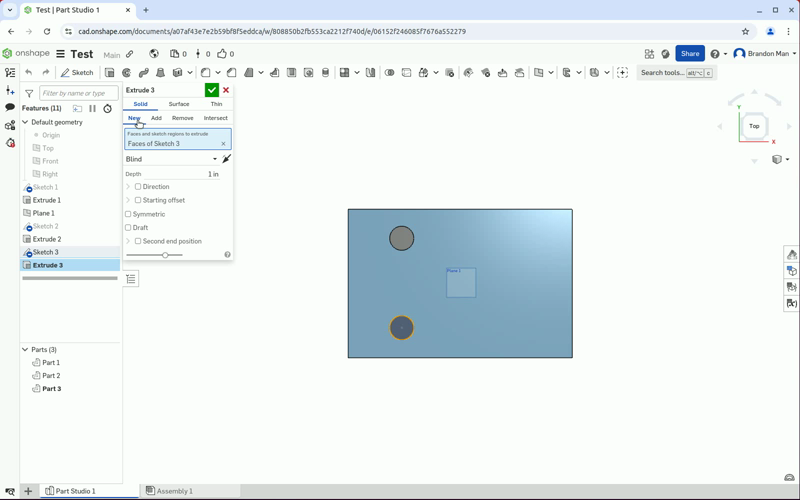
click(137, 120)
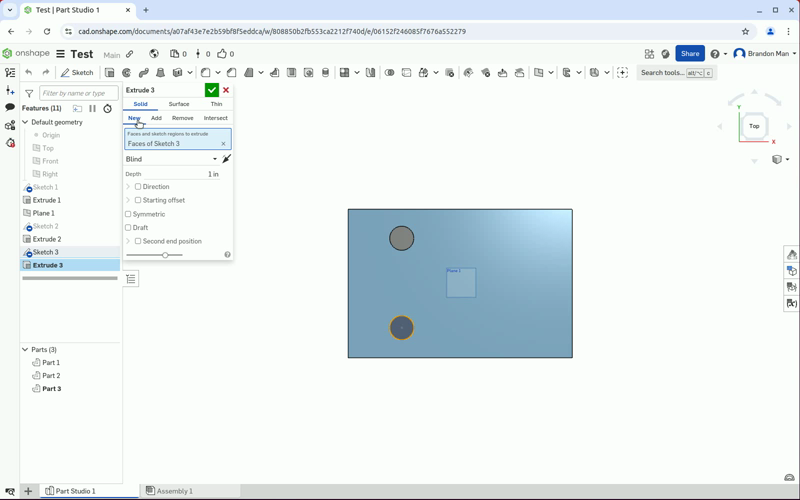
key(tab, 4)
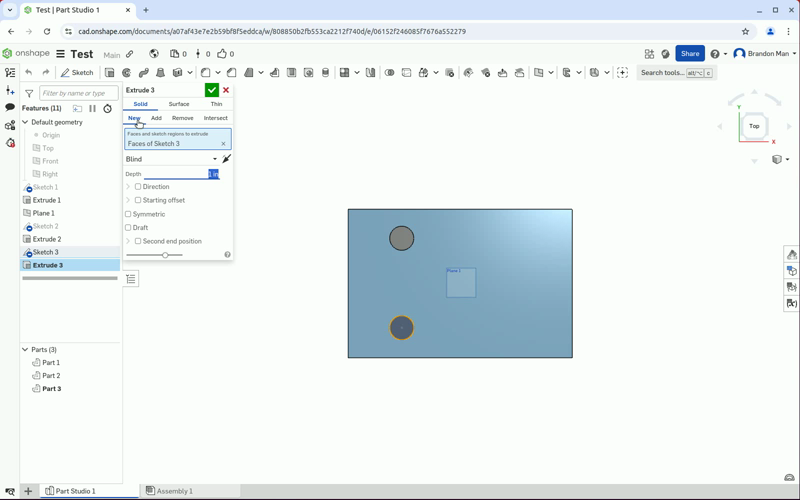
text(15.405)
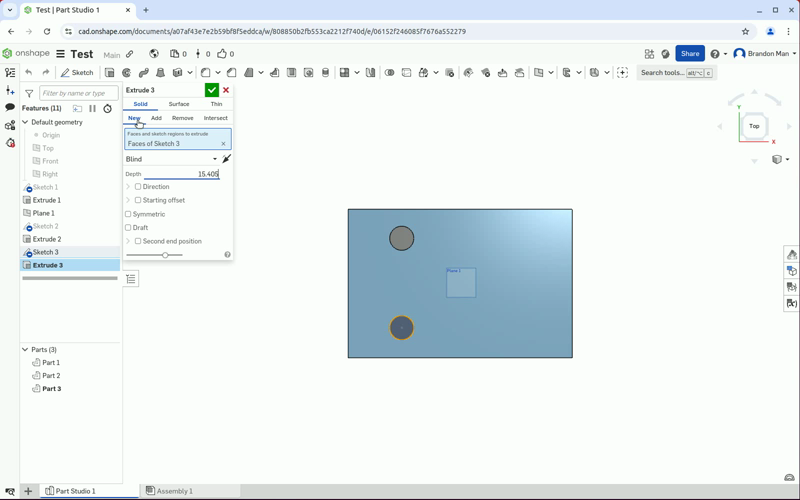
key(enter)
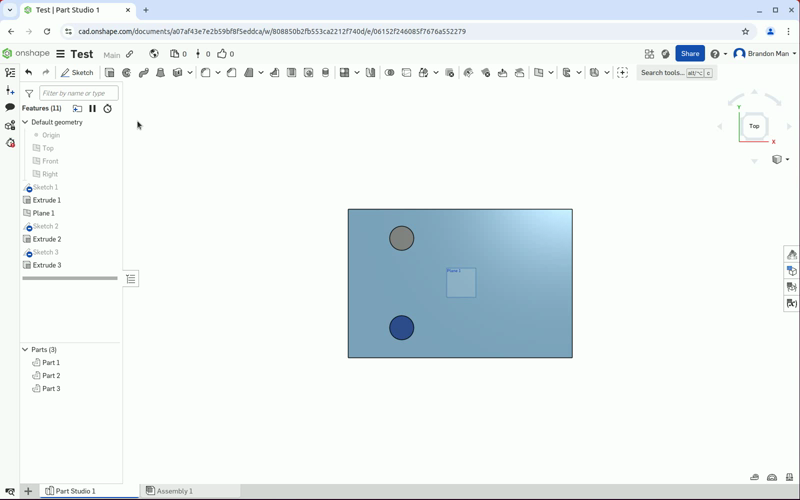
key(shift+h)
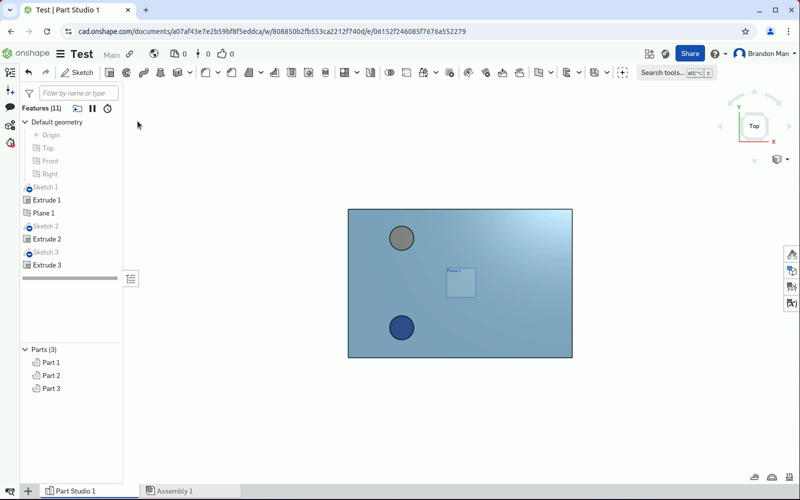
key(shift+h)
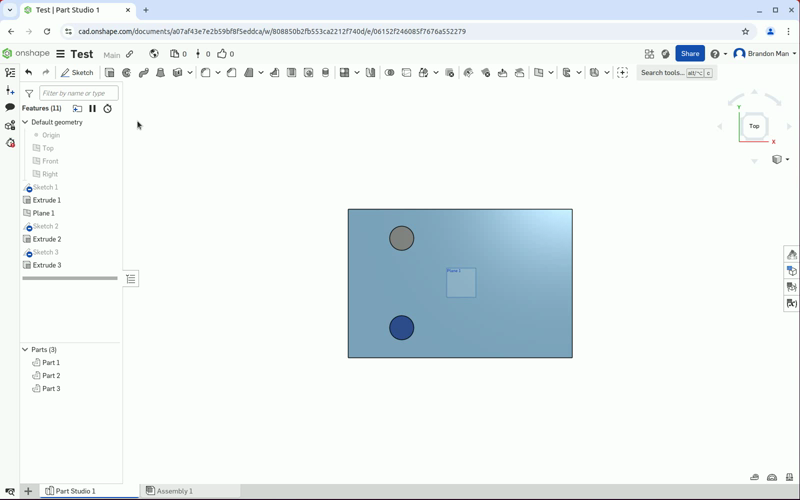
mouse_move(73, 189)
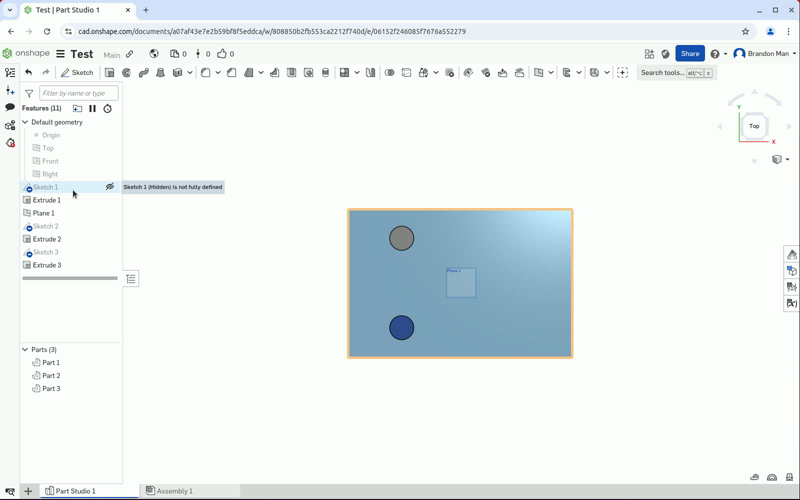
click(73, 189)
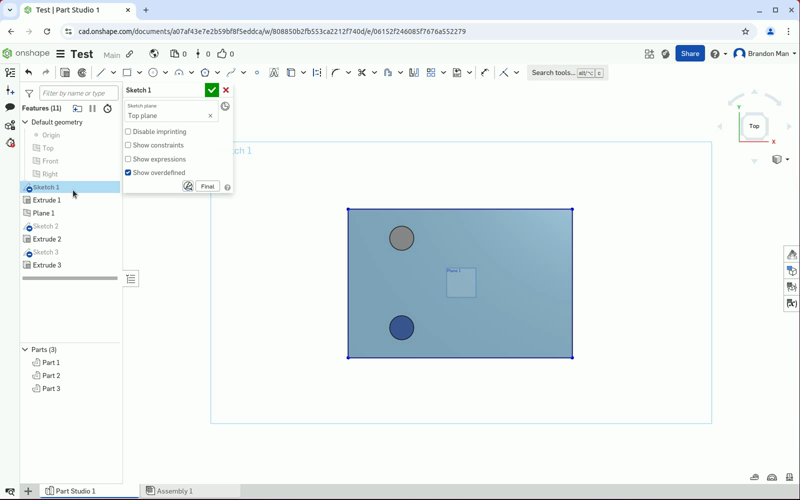
mouse_move(229, 92)
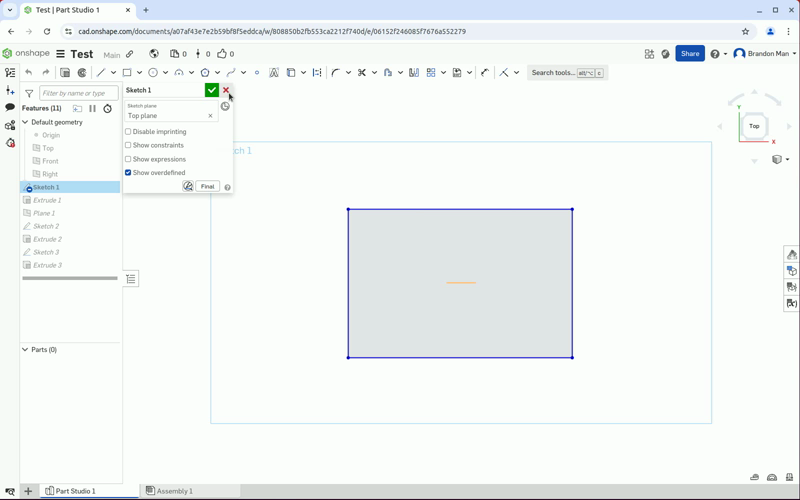
click(229, 92)
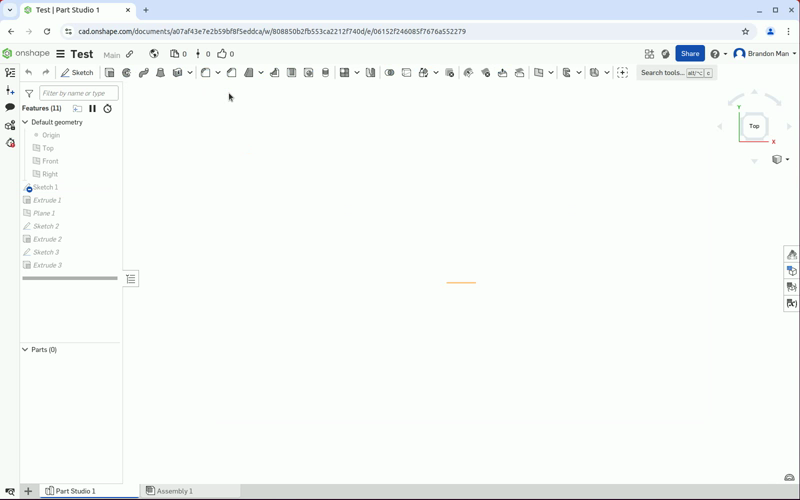
key(shift+s)
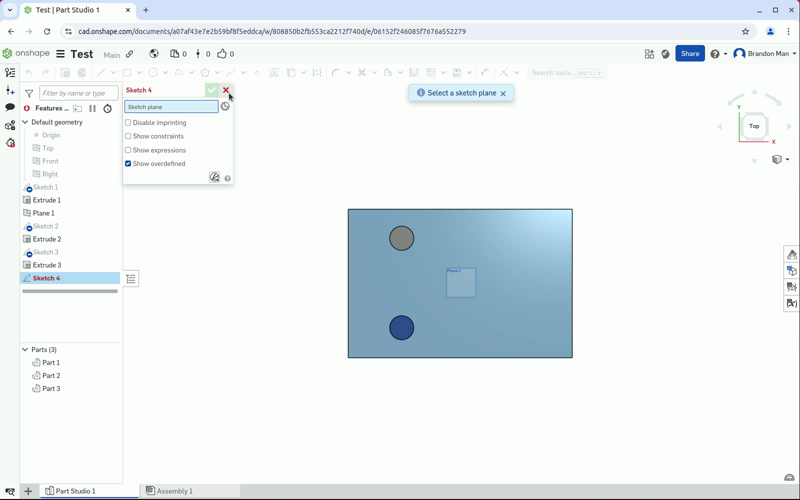
mouse_move(73, 215)
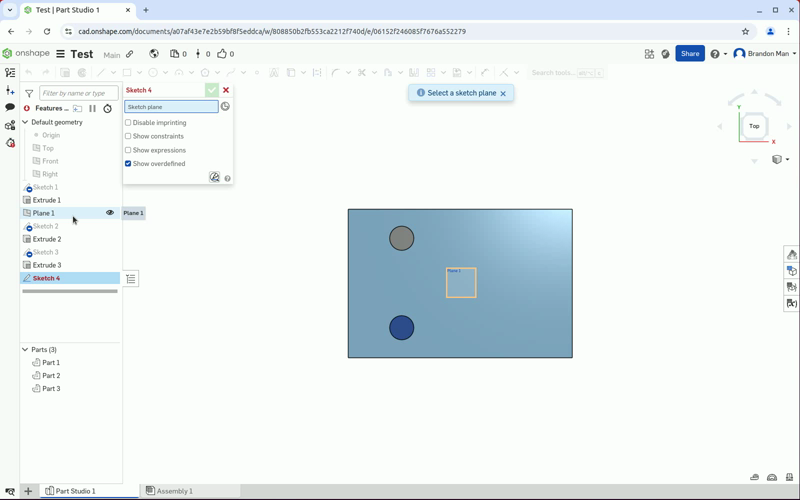
click(73, 215)
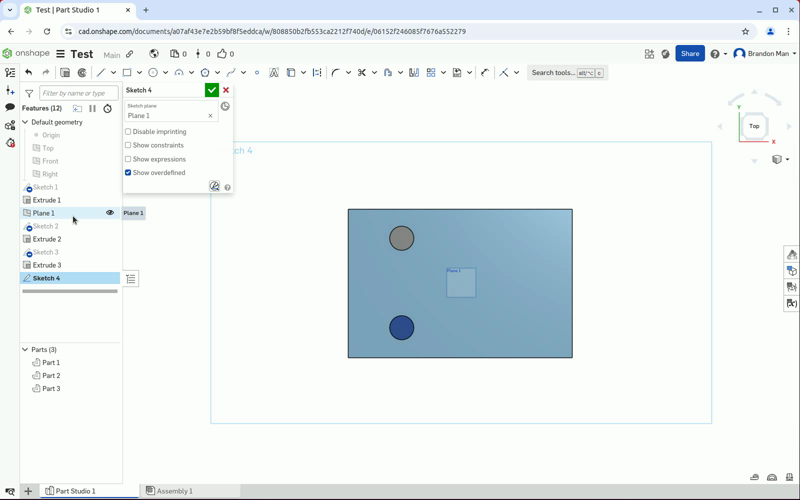
mouse_move(73, 352)
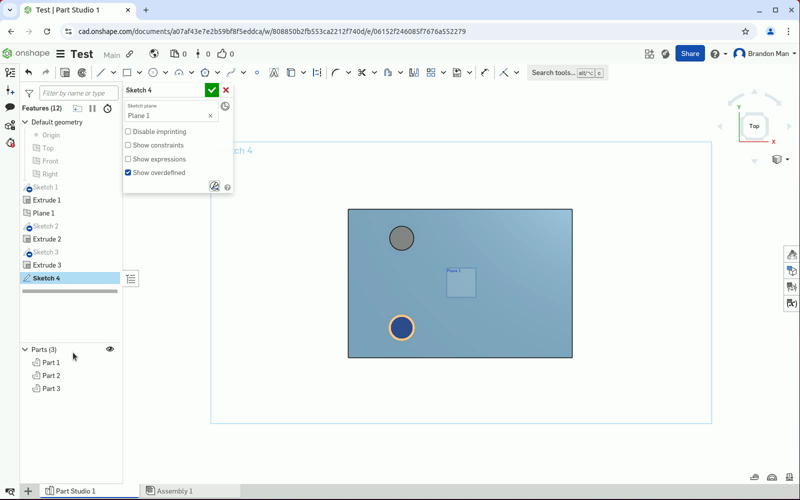
key(y)
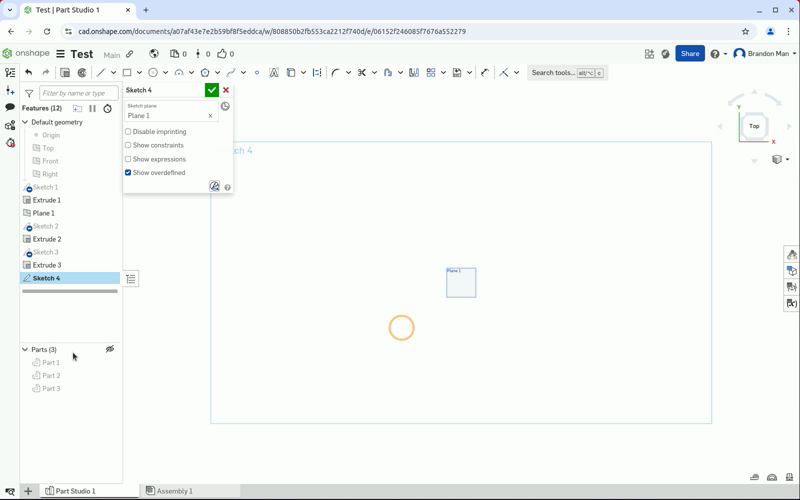
key(l)
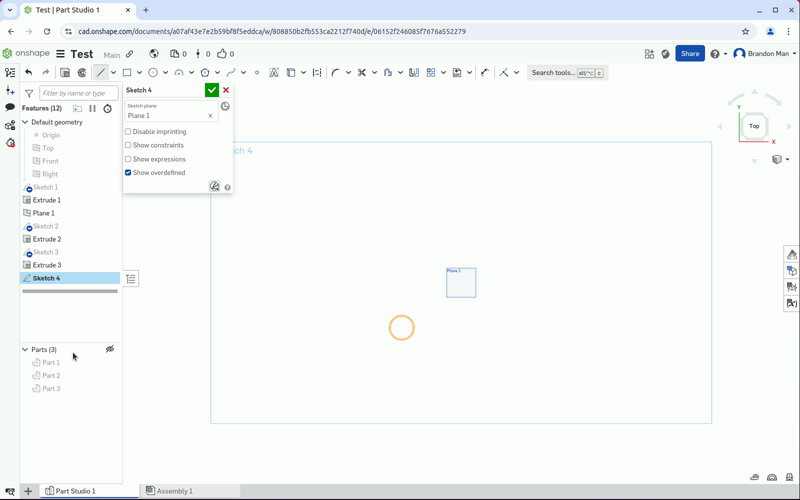
key_down(shift)
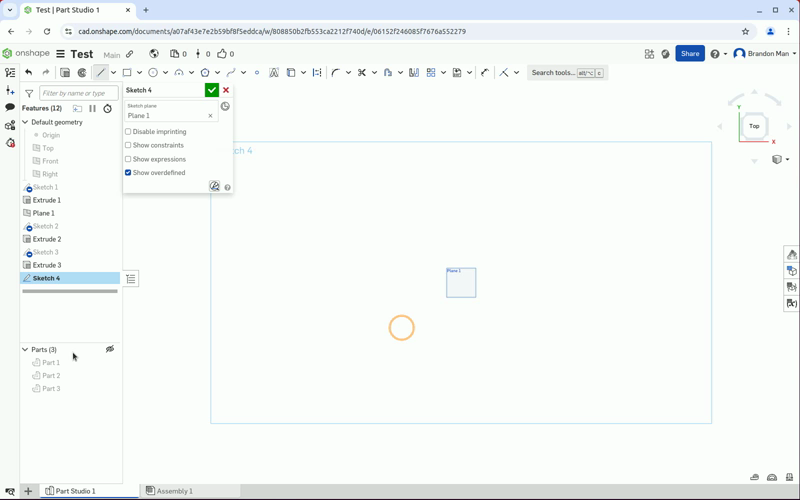
mouse_move(508, 238)
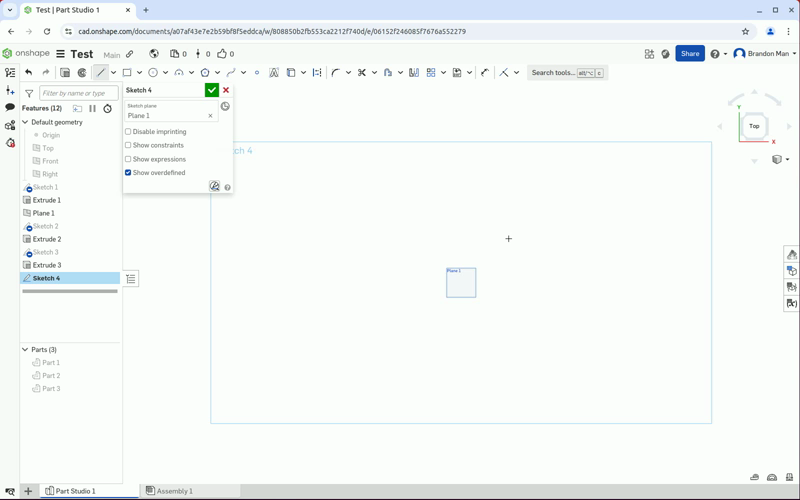
click(508, 238)
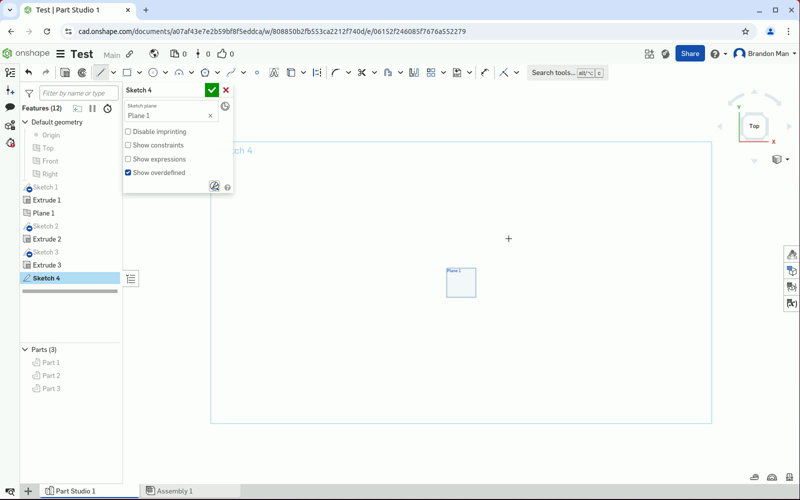
key_up(shift)
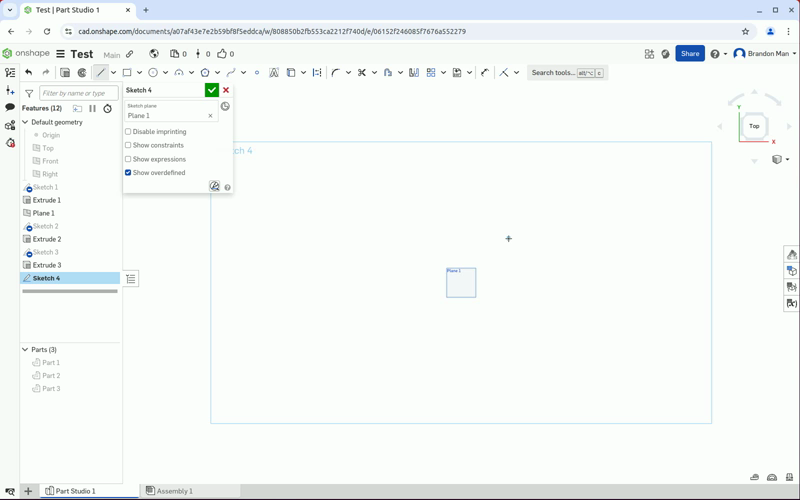
key_down(shift)
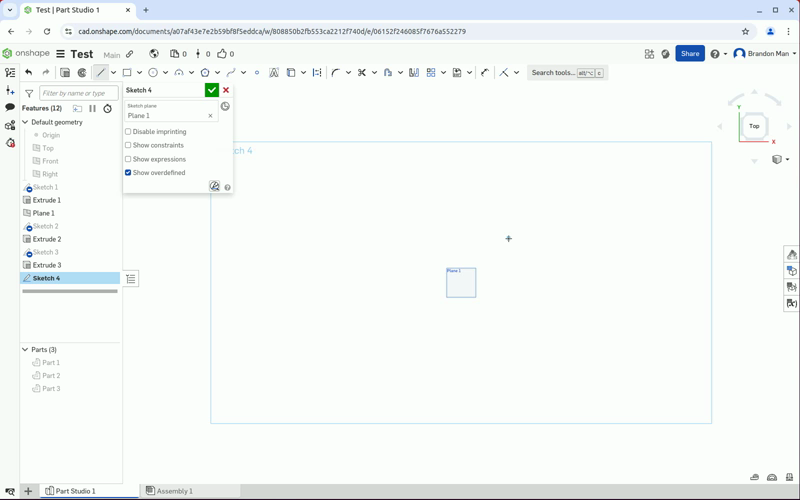
mouse_move(538, 238)
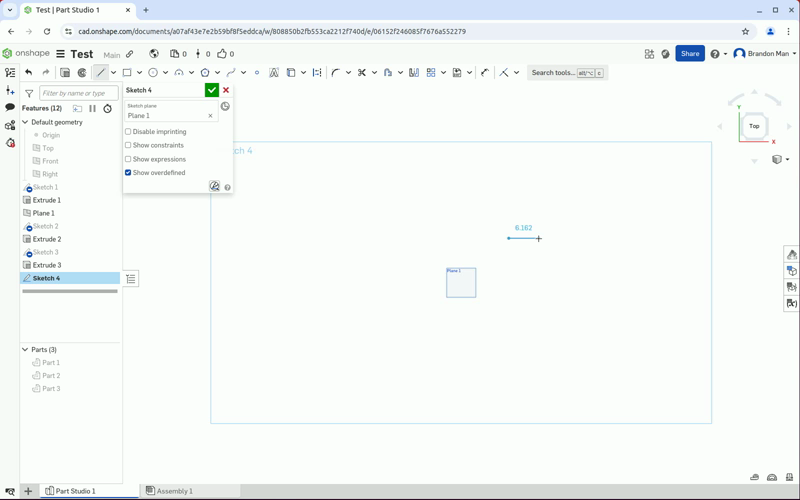
mouse_move(521, 238)
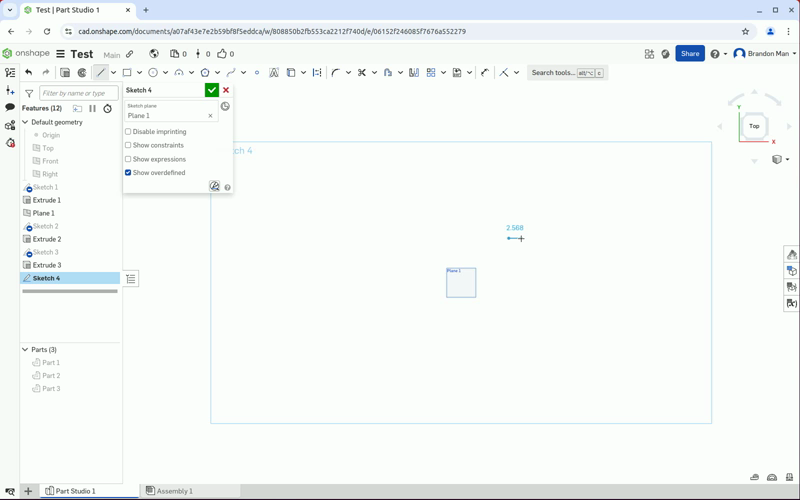
click(521, 238)
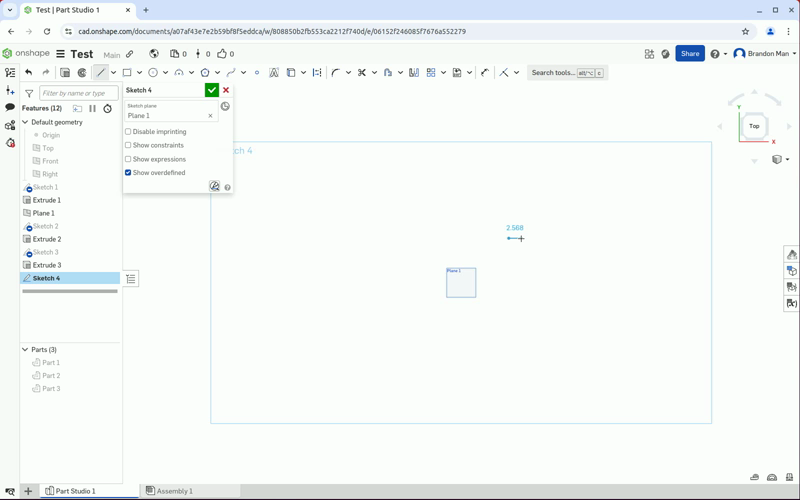
key_up(shift)
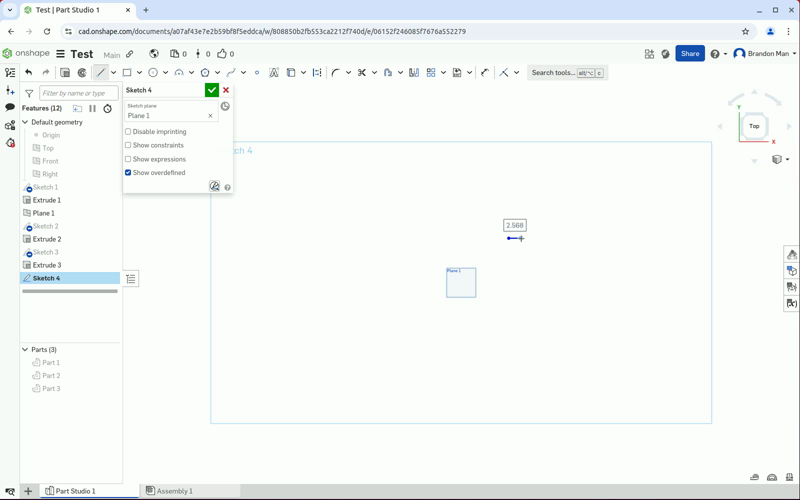
key_down(shift)
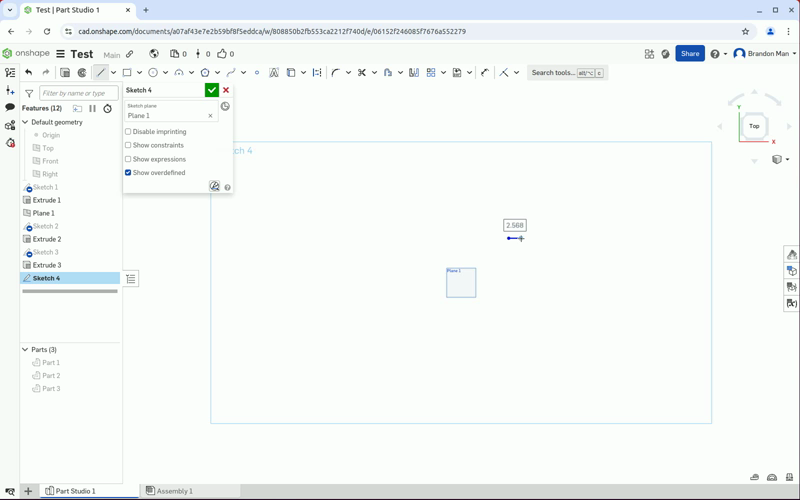
mouse_move(551, 238)
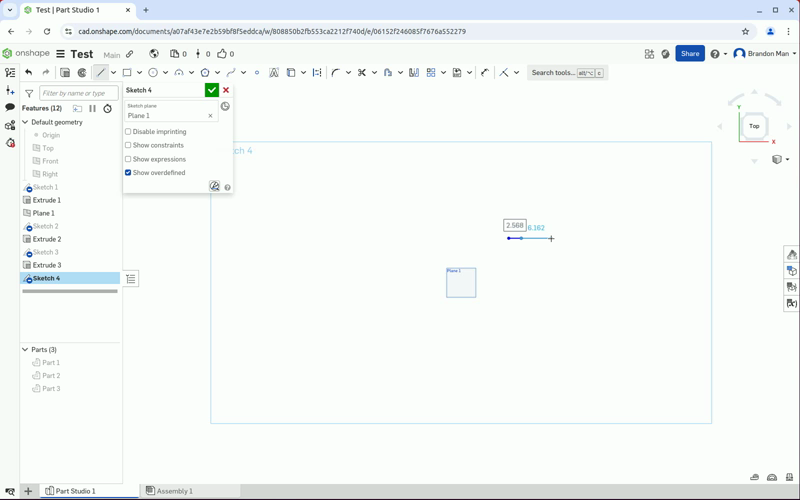
mouse_move(521, 250)
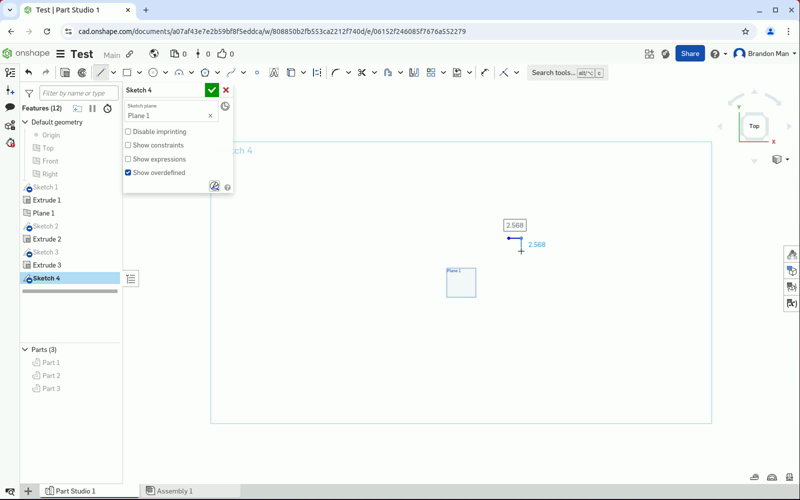
click(521, 250)
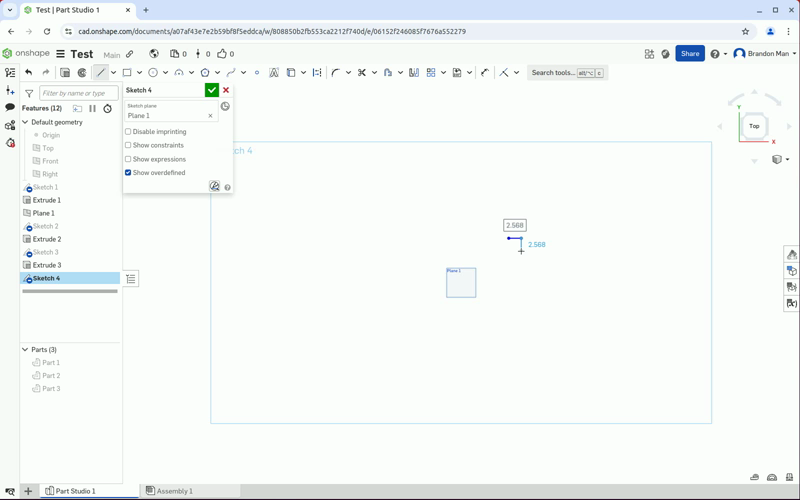
key_up(shift)
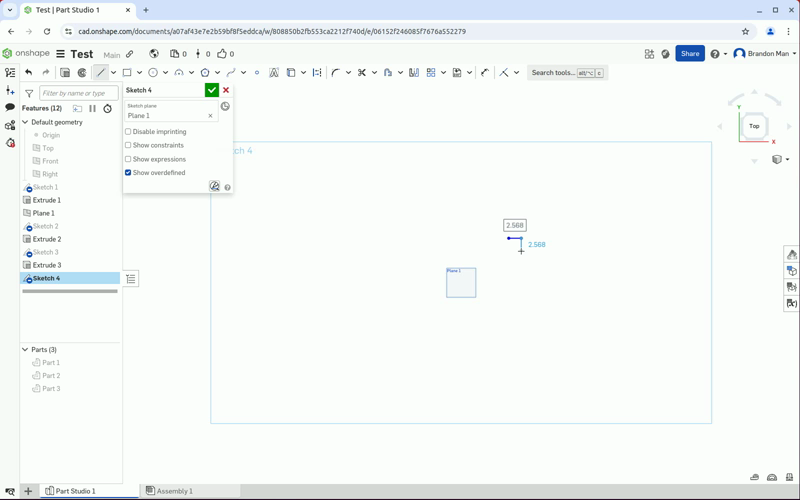
key(esc)
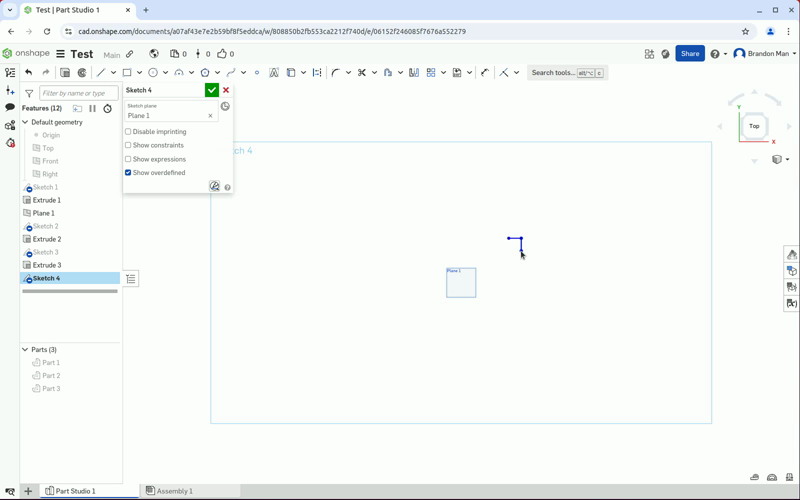
key(a)
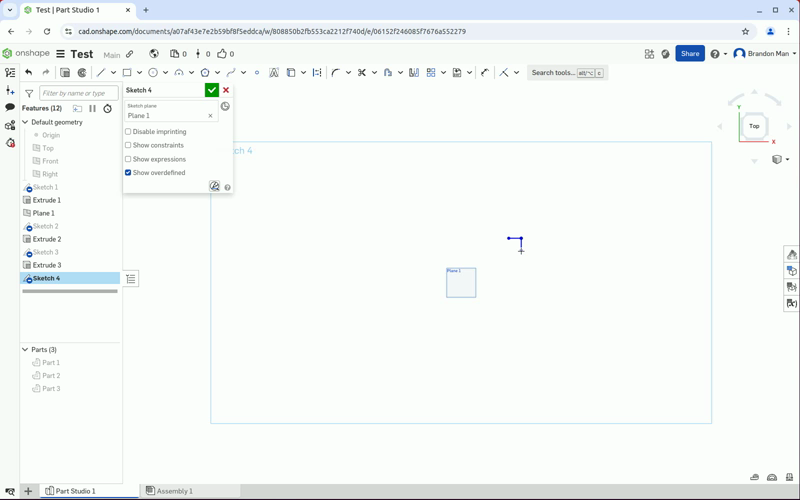
mouse_move(521, 250)
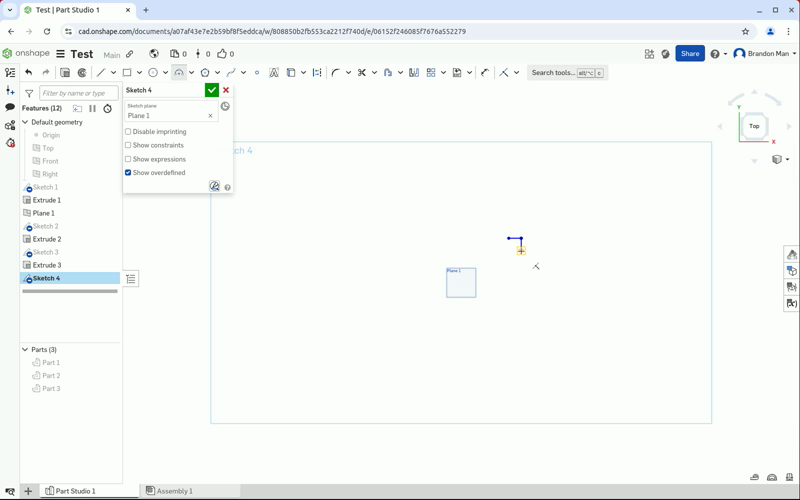
click(521, 250)
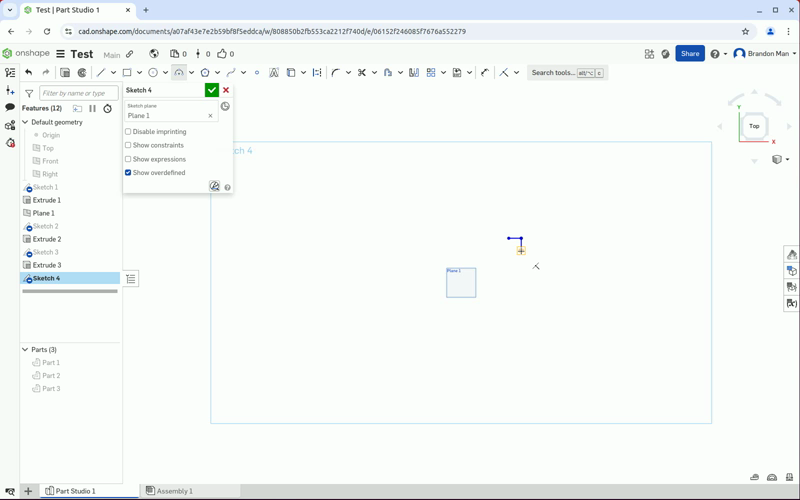
mouse_move(508, 238)
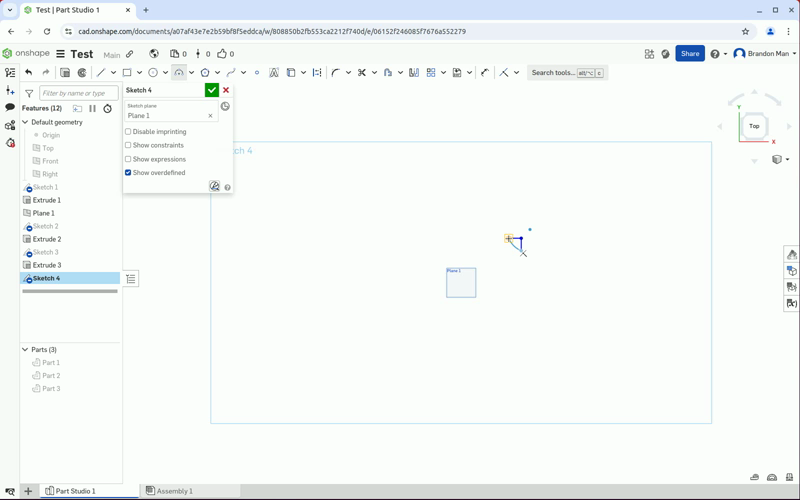
click(508, 238)
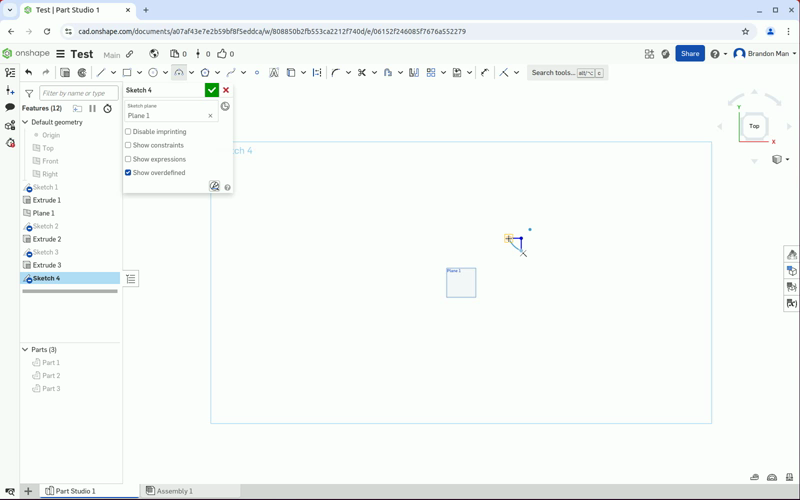
key_down(shift)
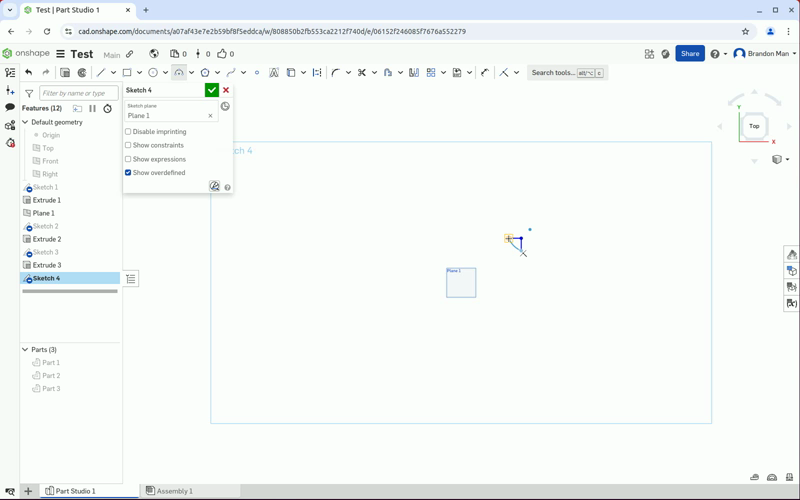
mouse_move(529, 229)
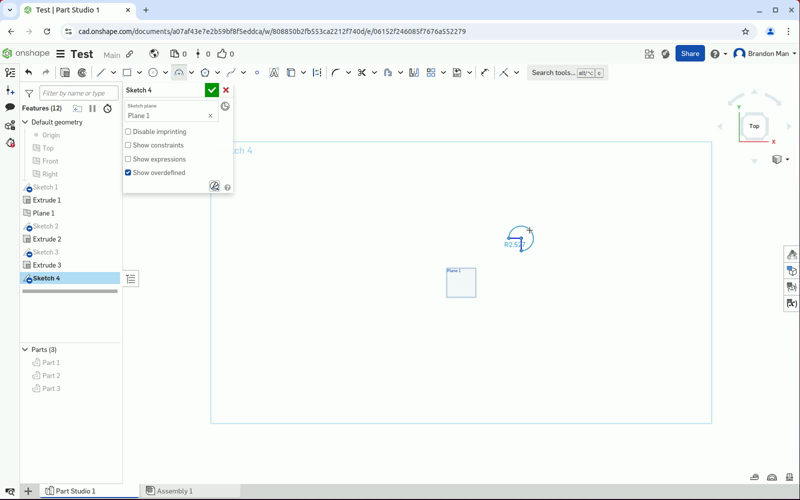
click(529, 229)
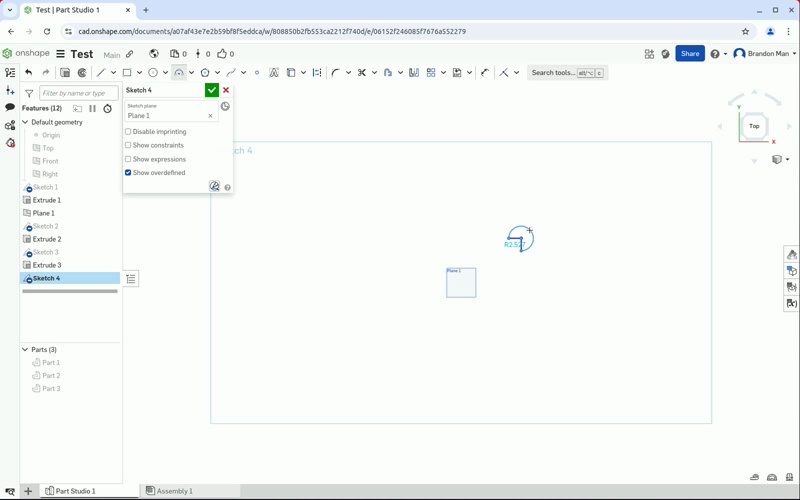
key_up(shift)
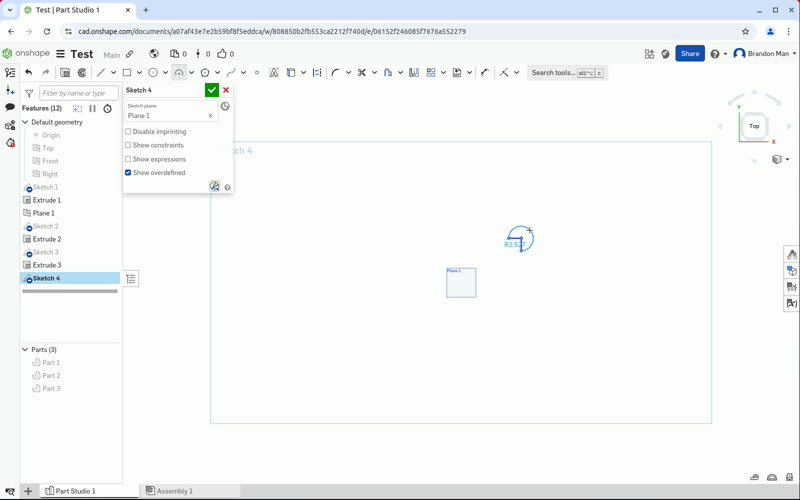
key(esc)
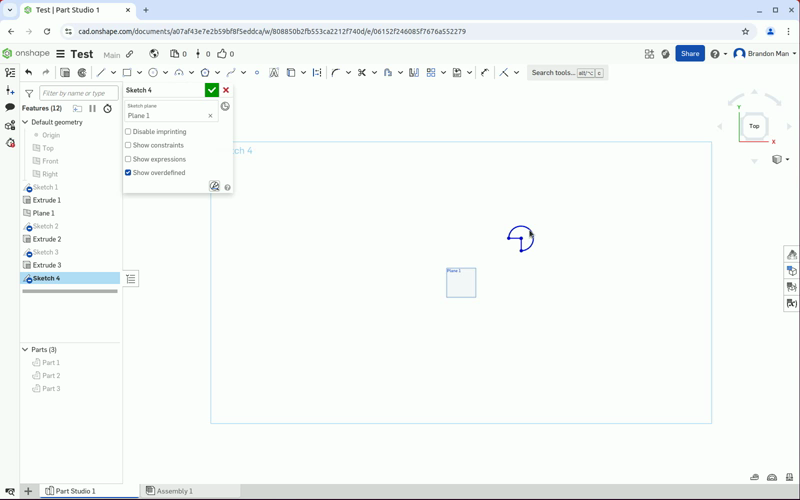
mouse_move(524, 229)
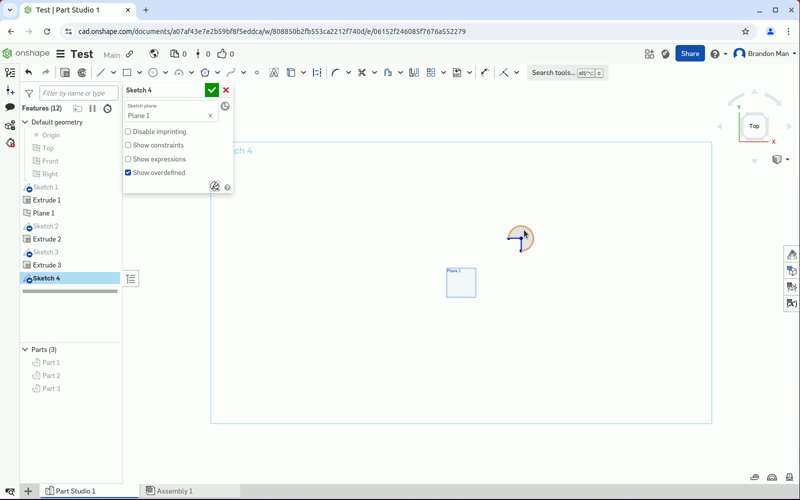
scroll(6)
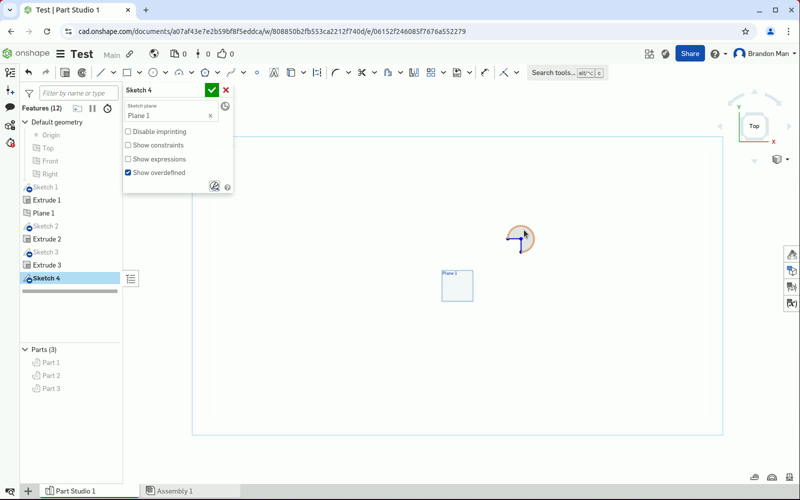
scroll(6)
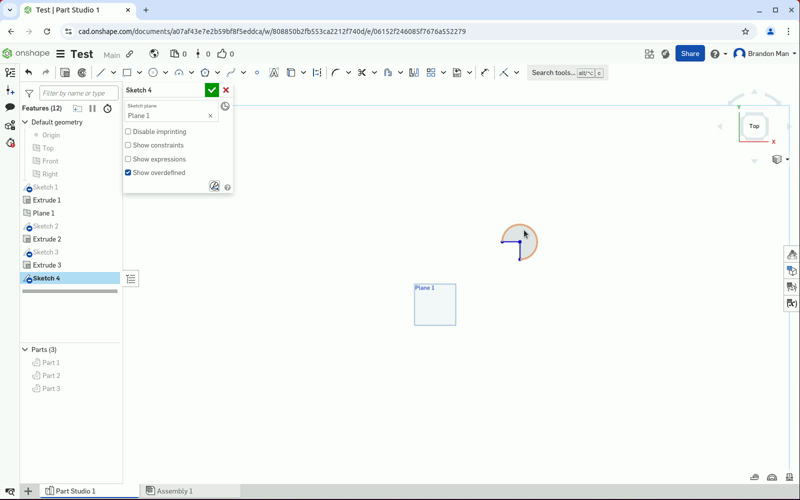
scroll(6)
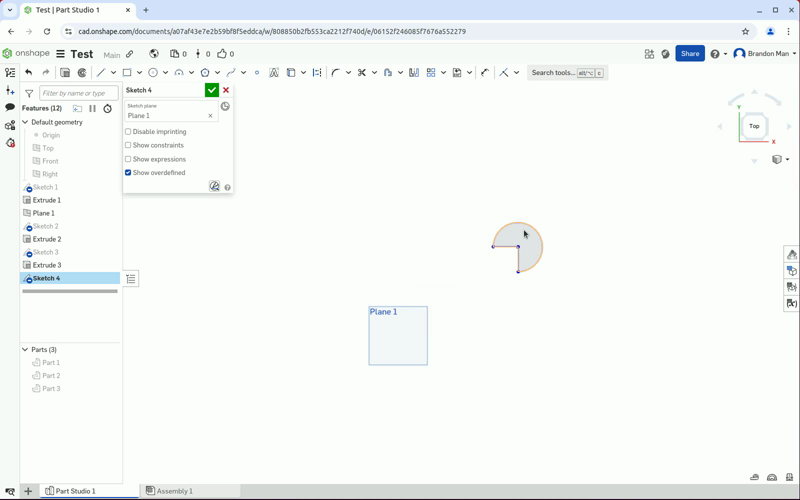
scroll(6)
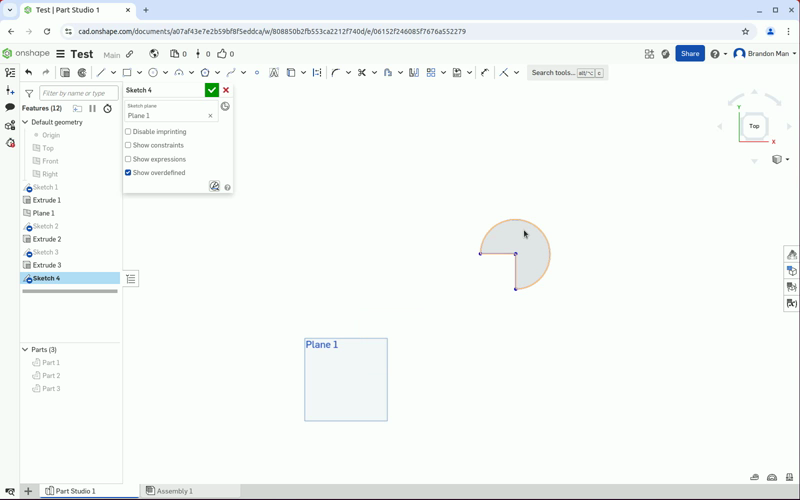
scroll(6)
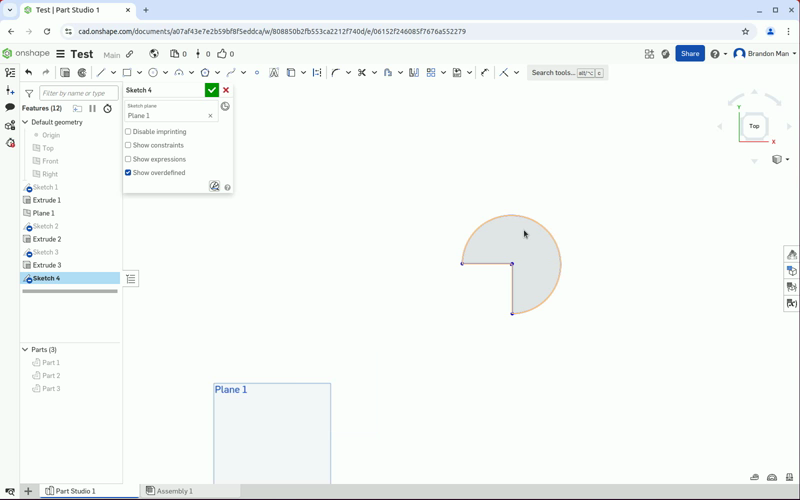
scroll(6)
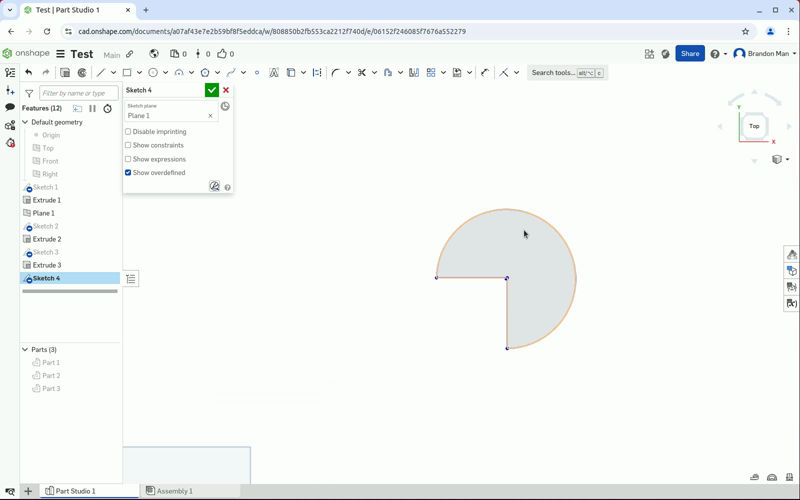
scroll(6)
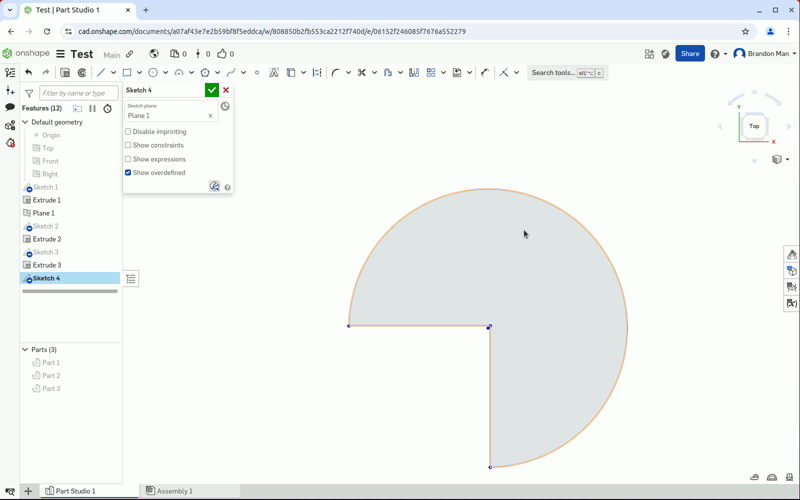
click(524, 229)
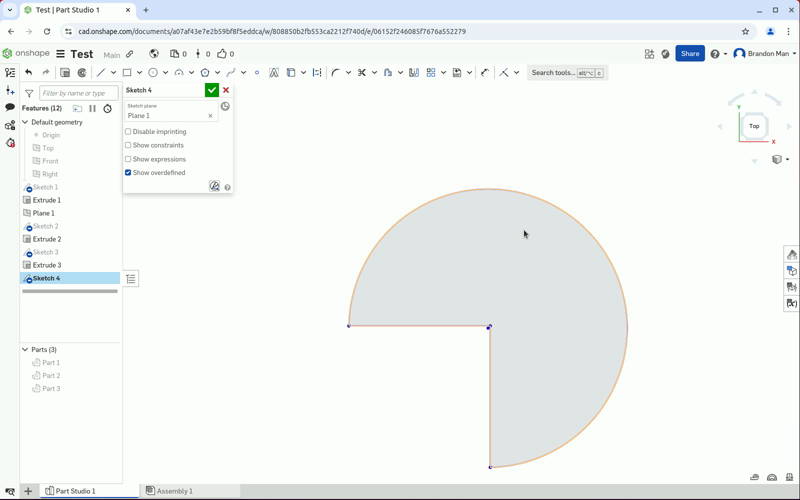
scroll(-6)
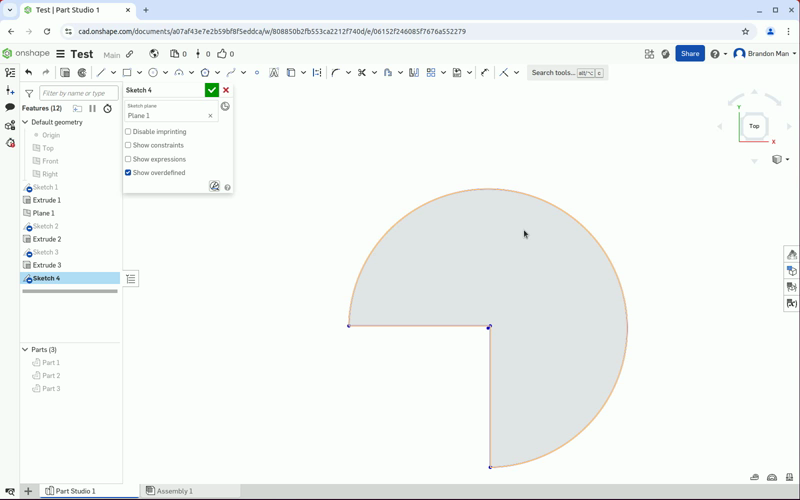
scroll(-6)
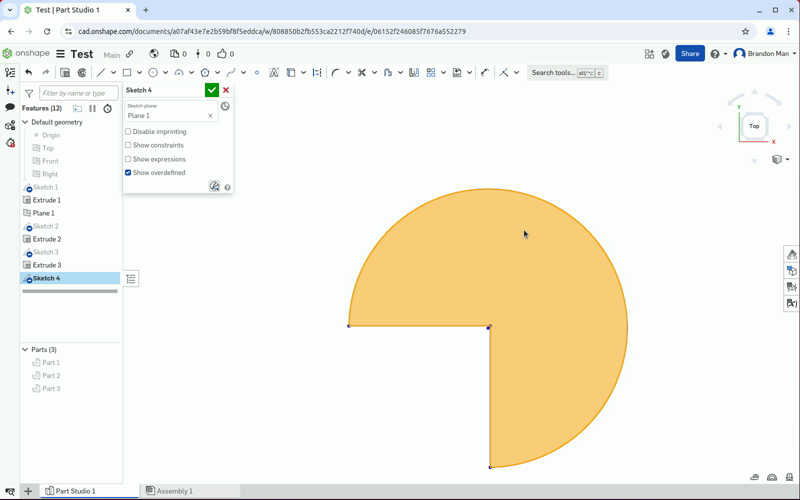
scroll(-6)
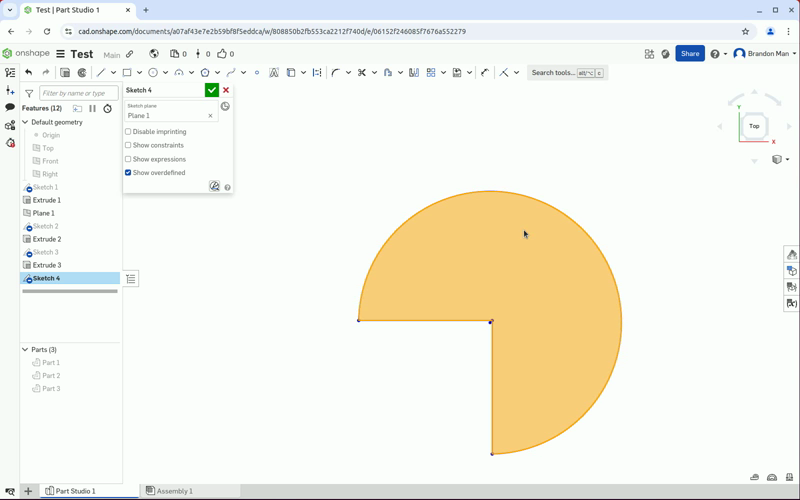
scroll(-6)
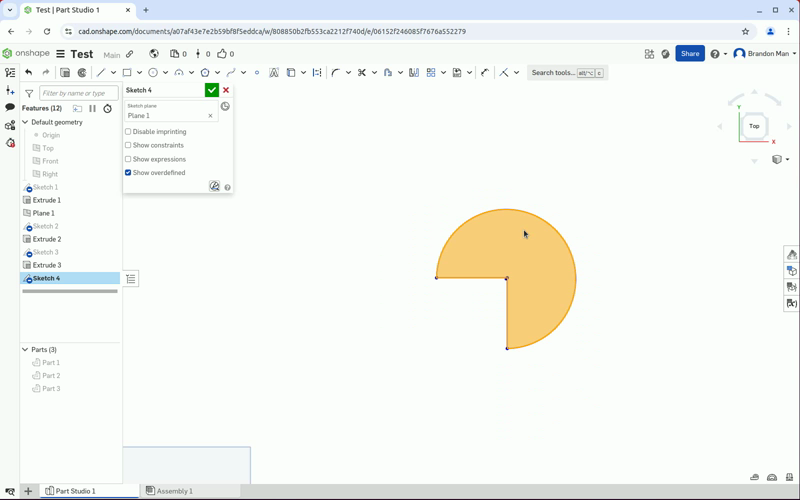
scroll(-6)
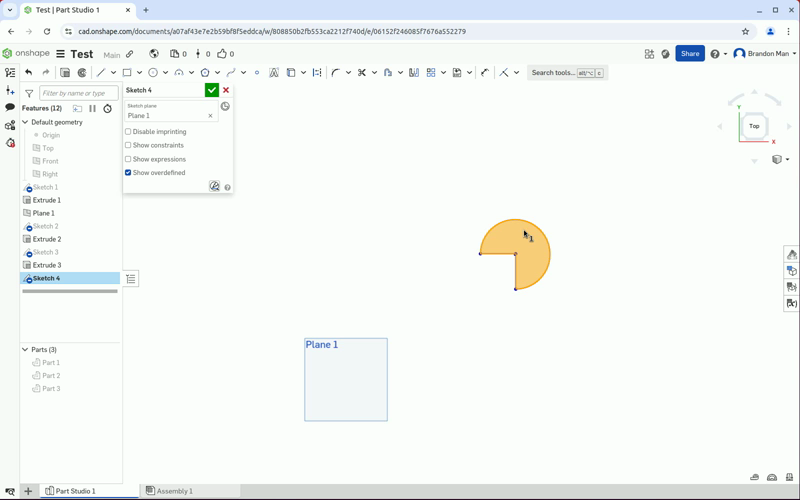
scroll(-6)
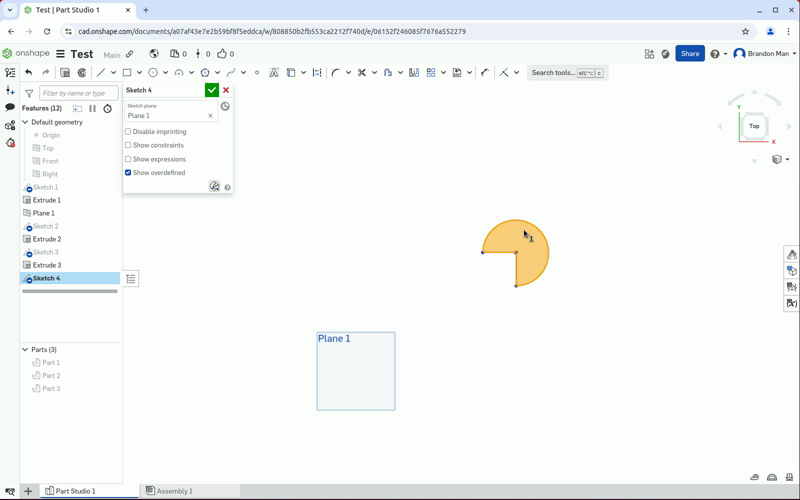
scroll(-6)
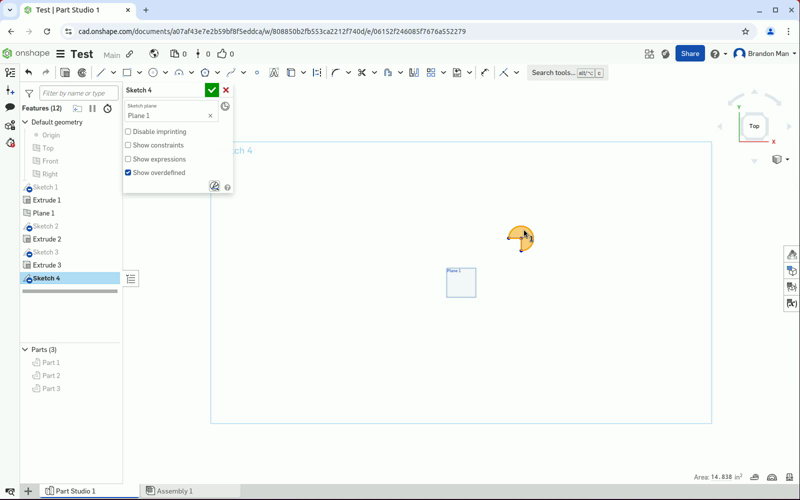
mouse_move(73, 352)
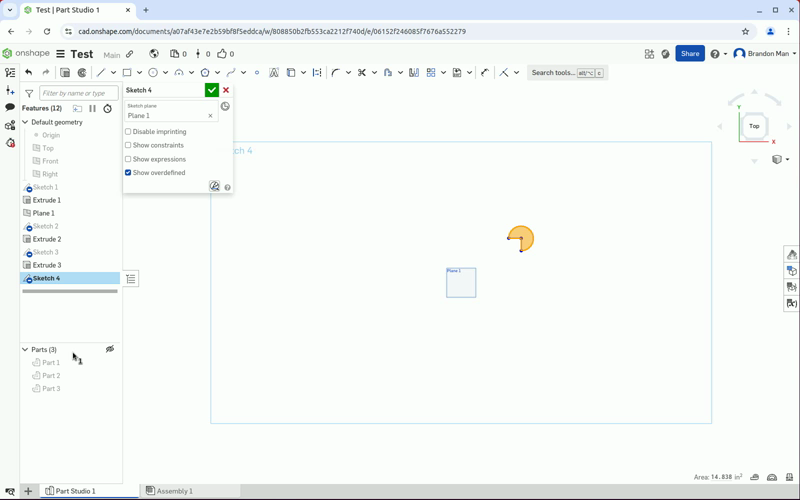
key(shift+y)
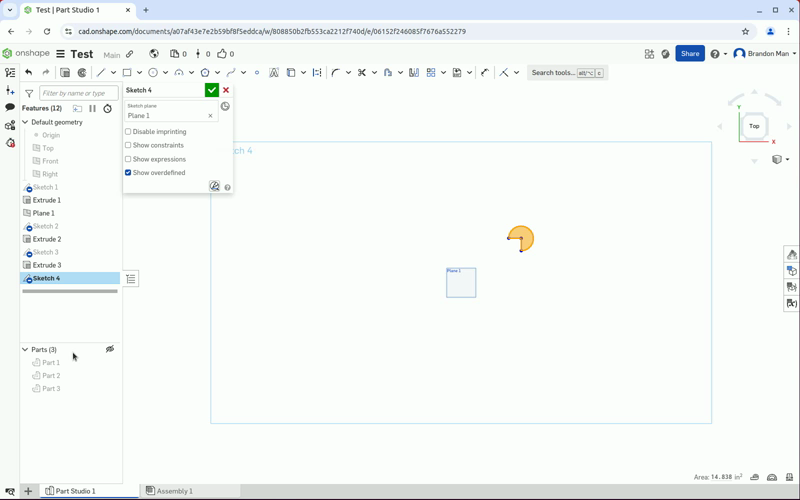
key(shift+e)
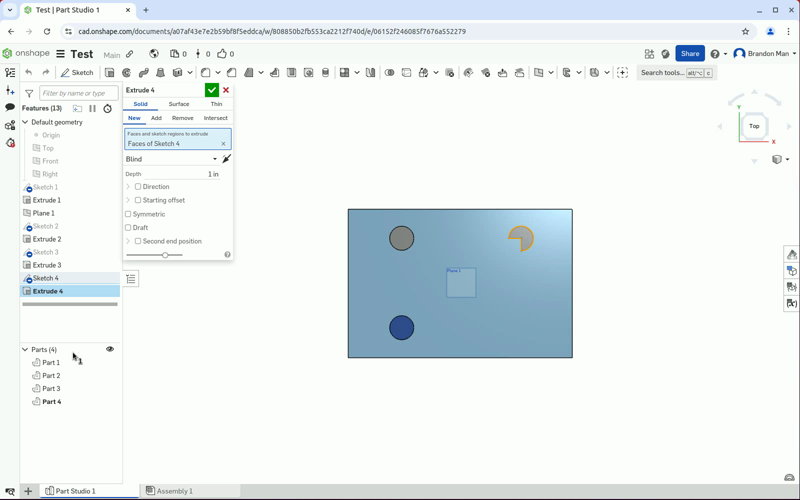
mouse_move(143, 106)
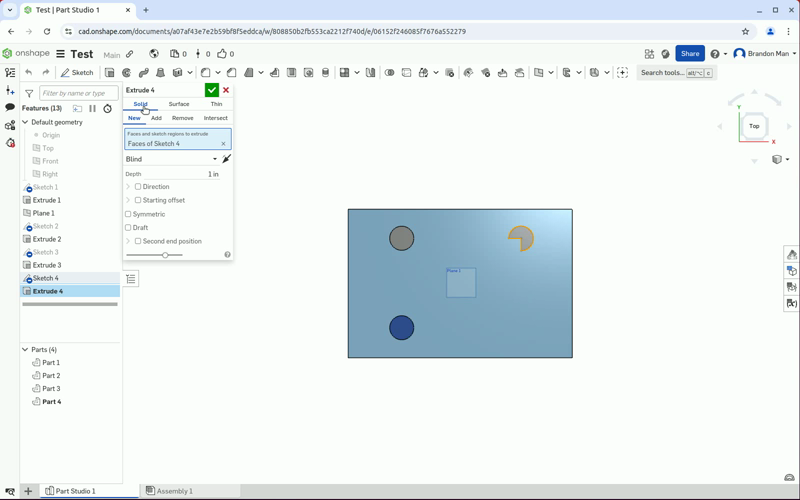
click(143, 106)
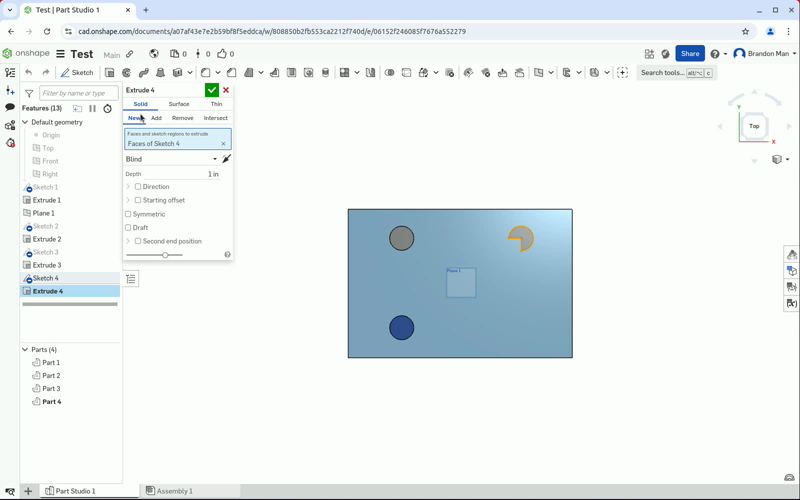
mouse_move(137, 120)
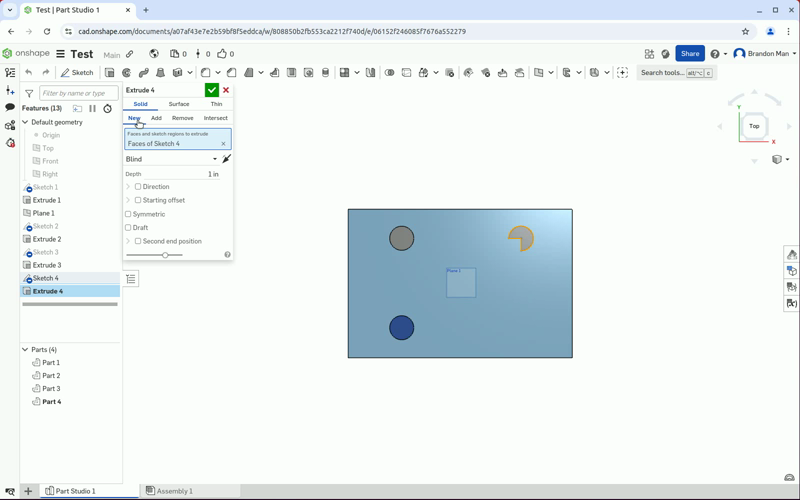
click(137, 120)
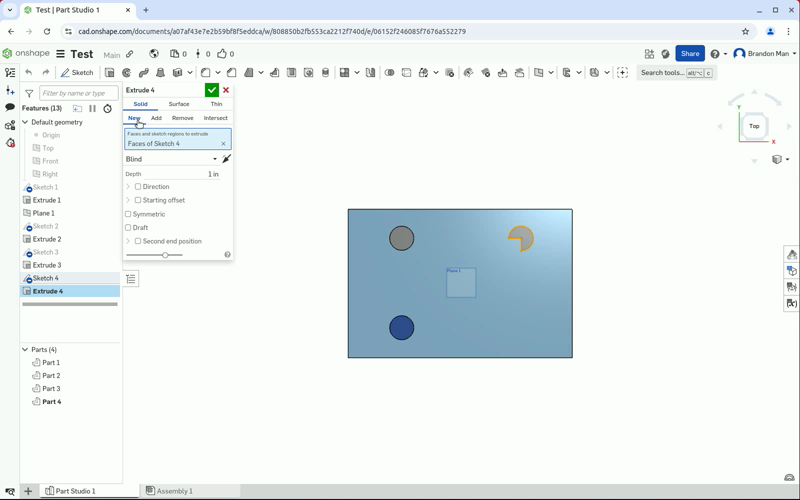
key(tab, 4)
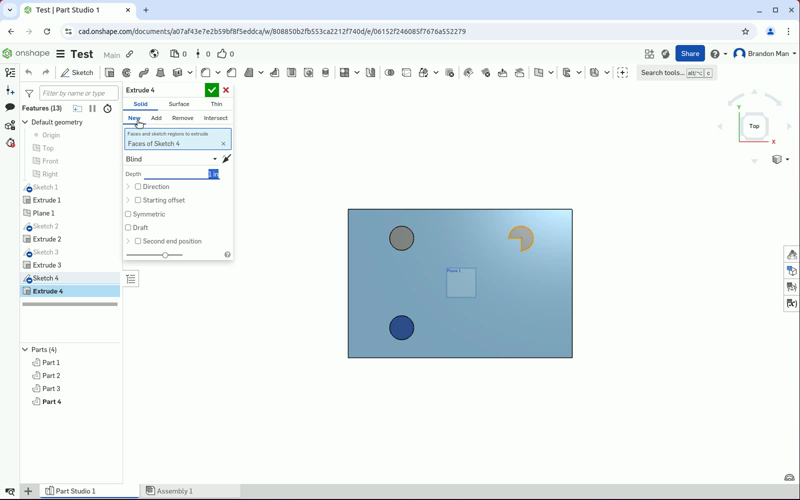
text(15.405)
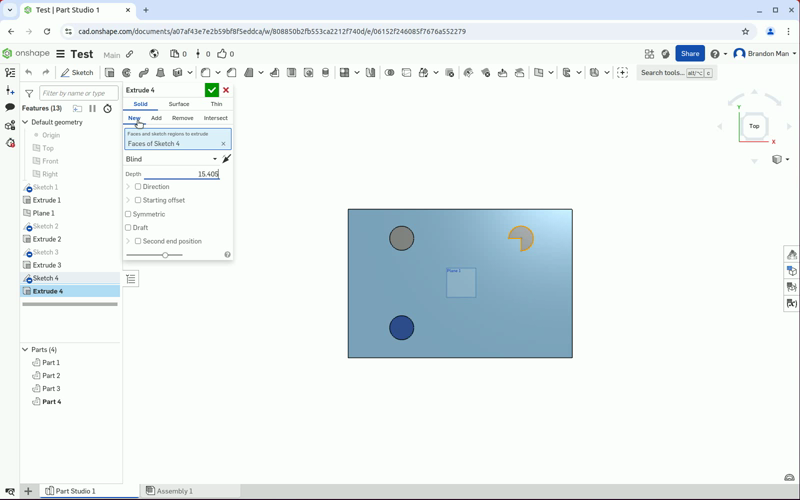
key(enter)
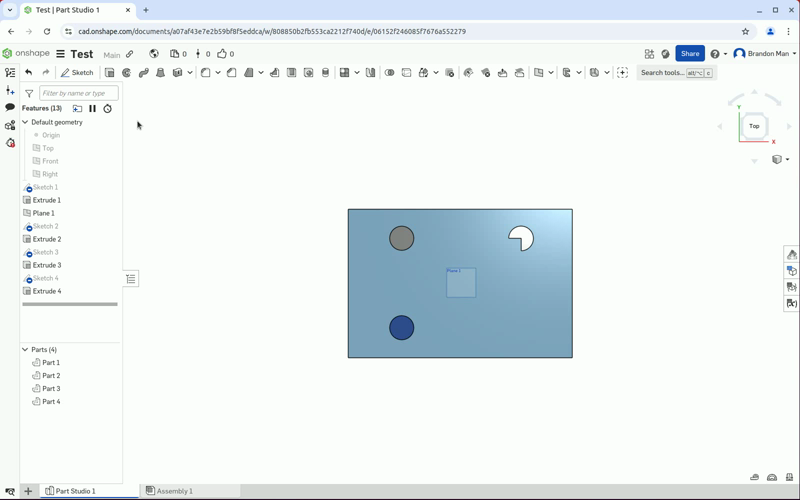
key(shift+h)
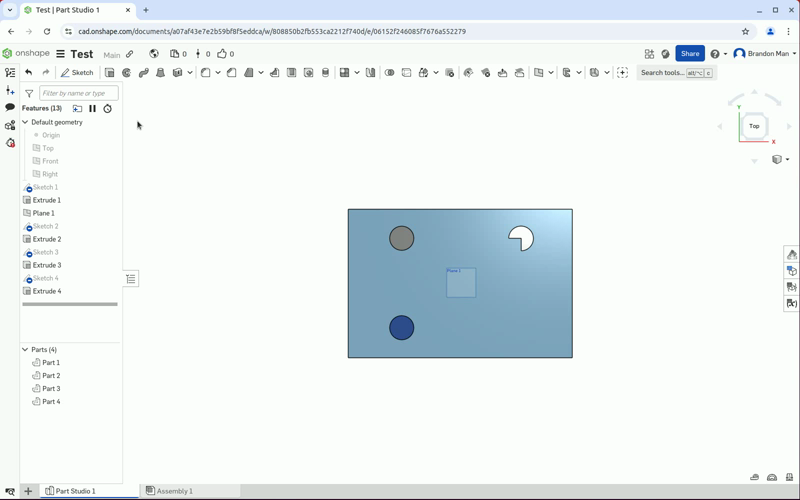
key(shift+h)
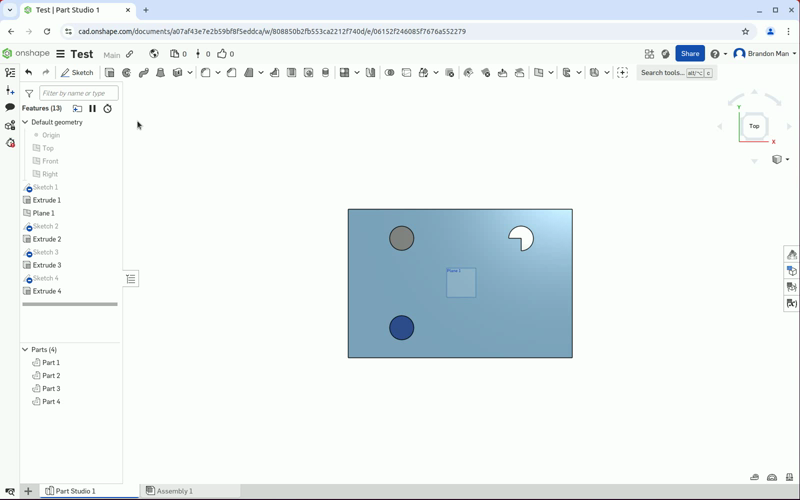
mouse_move(73, 189)
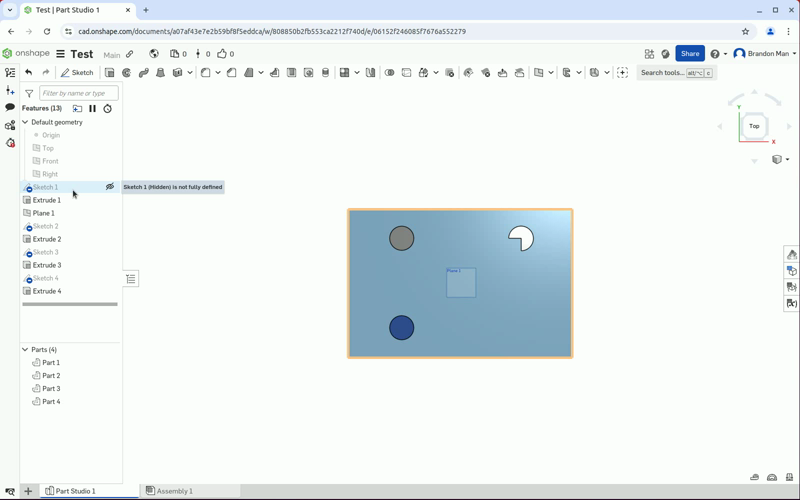
click(73, 189)
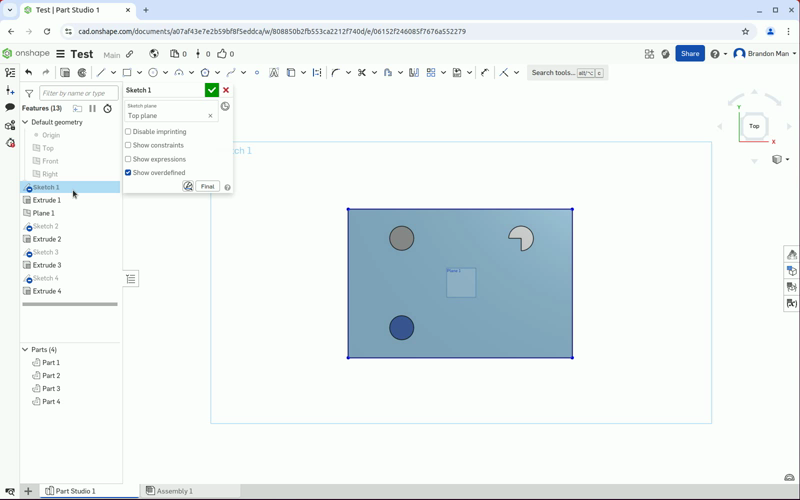
mouse_move(229, 92)
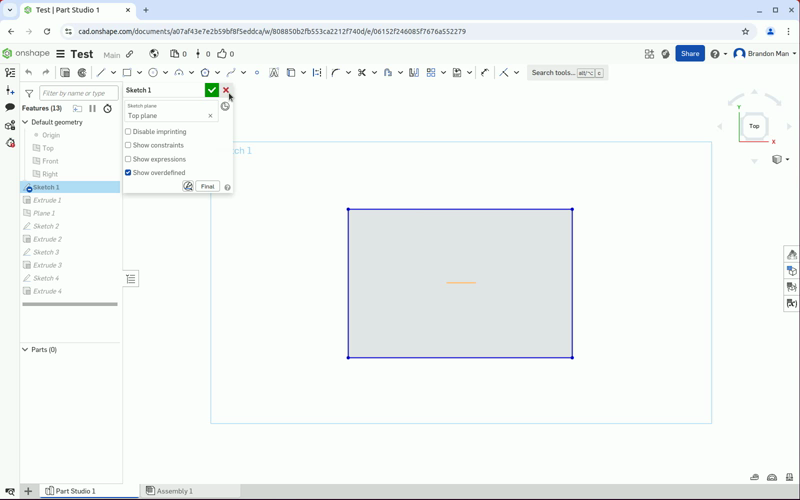
click(229, 92)
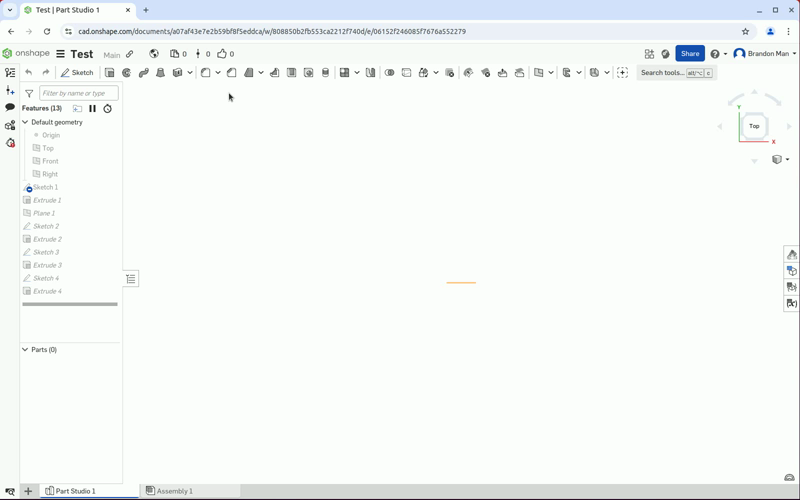
key(shift+s)
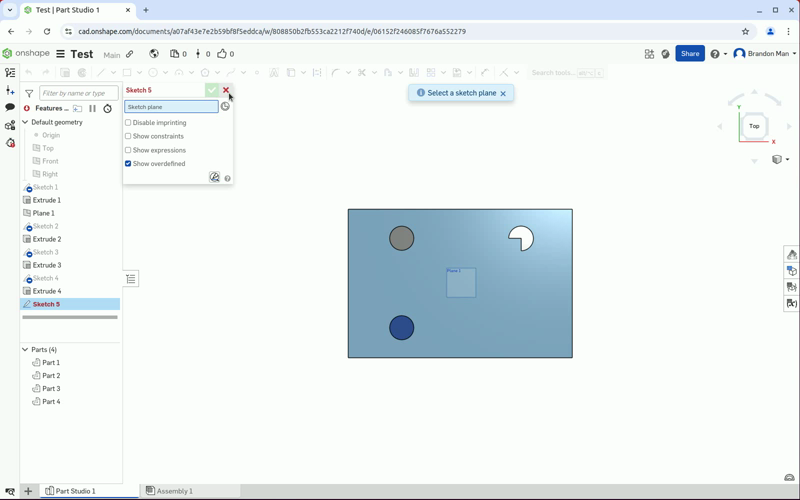
mouse_move(73, 215)
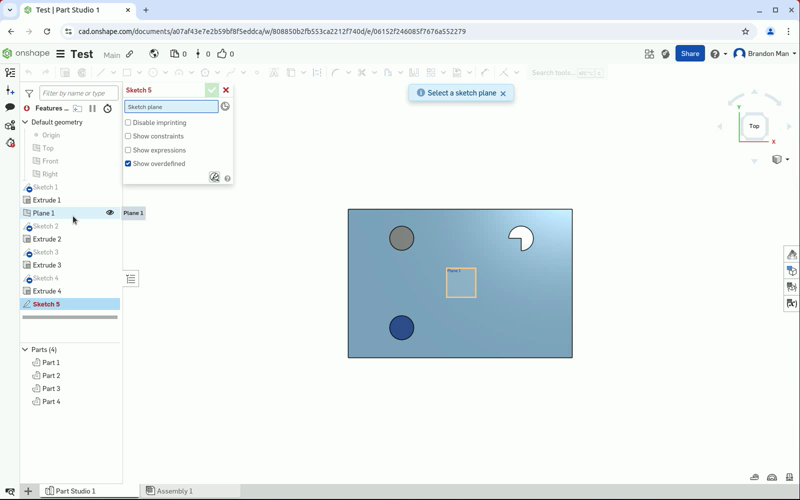
click(73, 215)
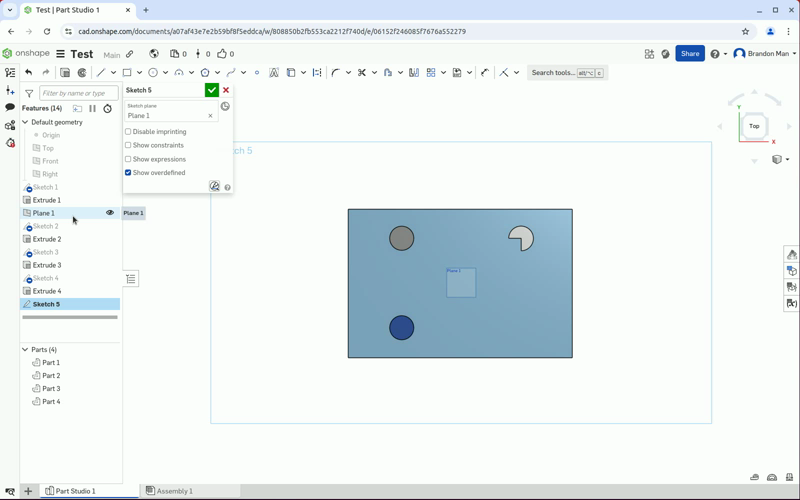
mouse_move(73, 352)
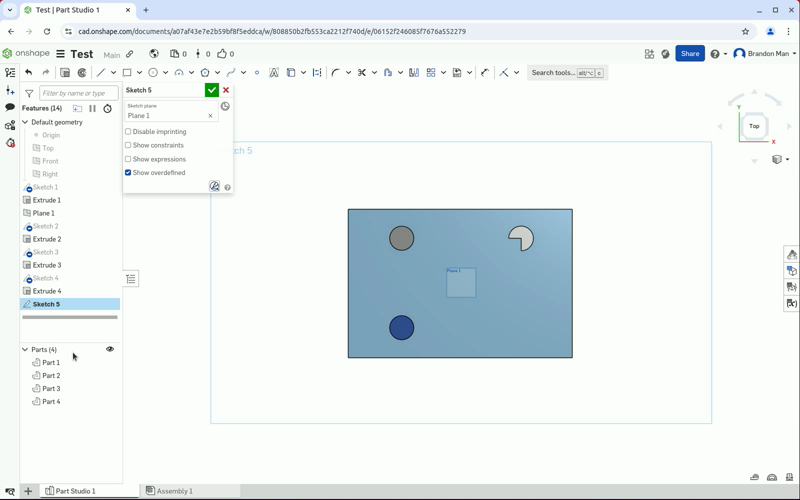
key(y)
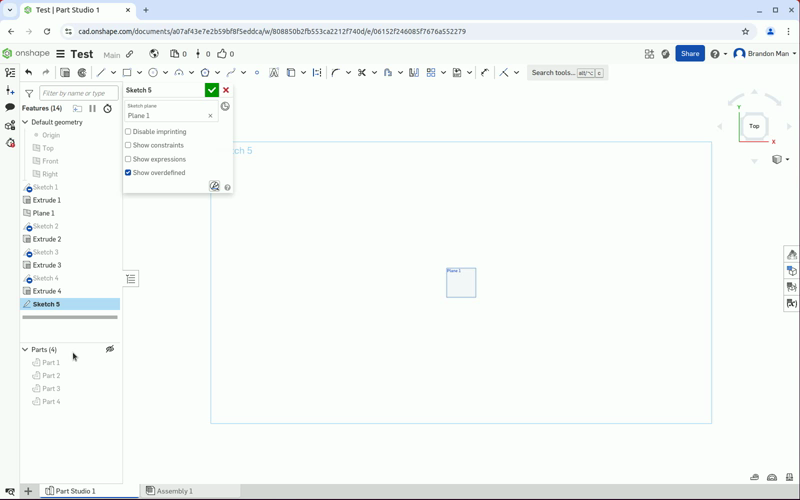
key(a)
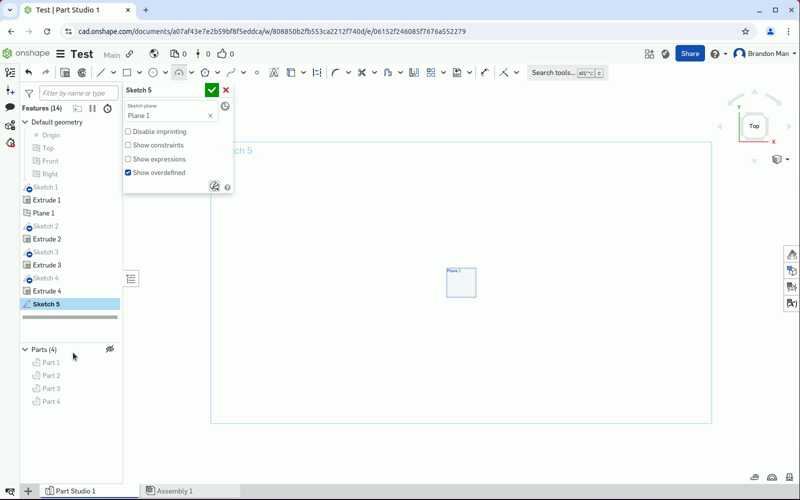
key_down(shift)
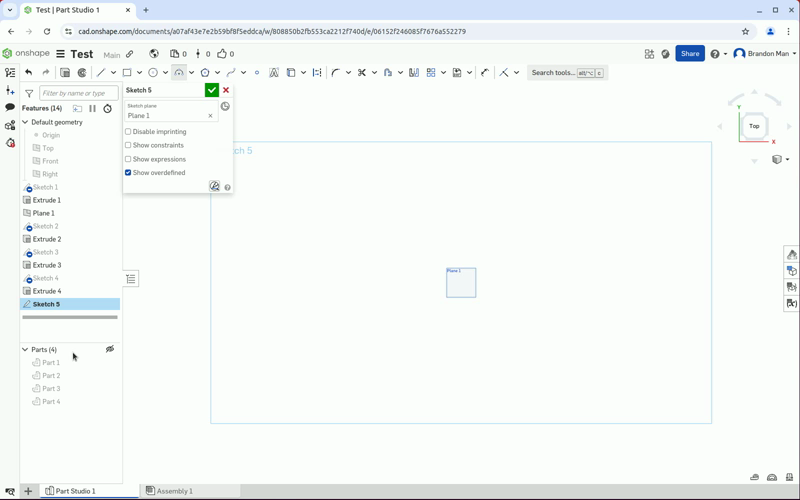
mouse_move(508, 238)
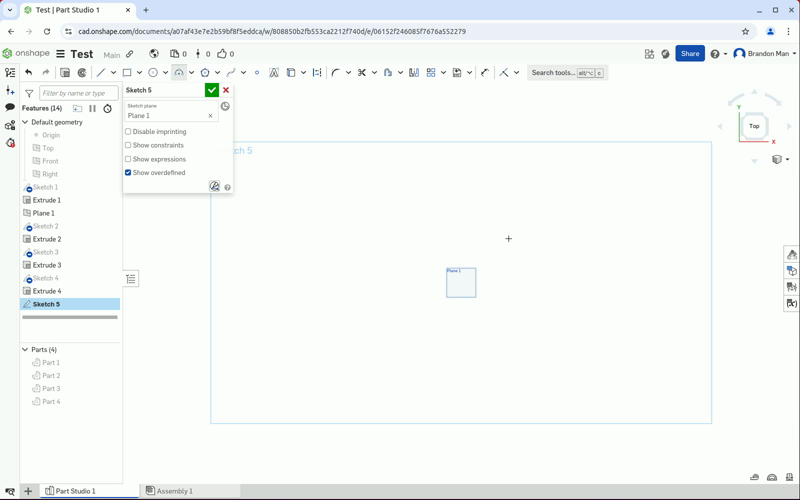
click(508, 238)
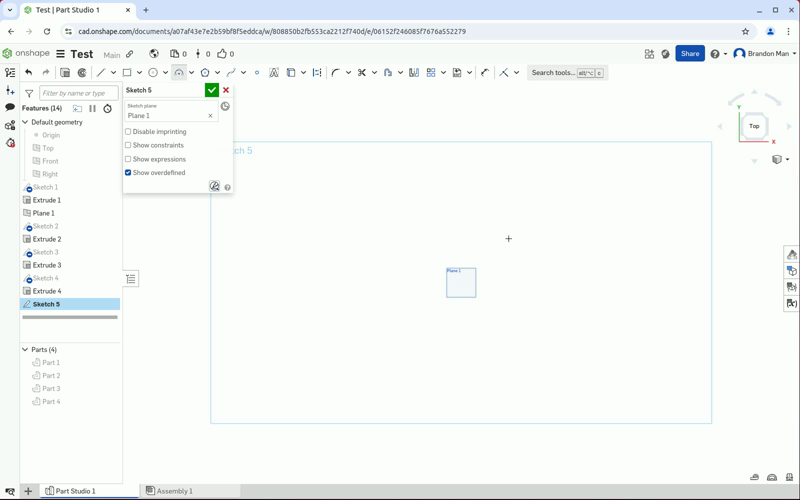
key_up(shift)
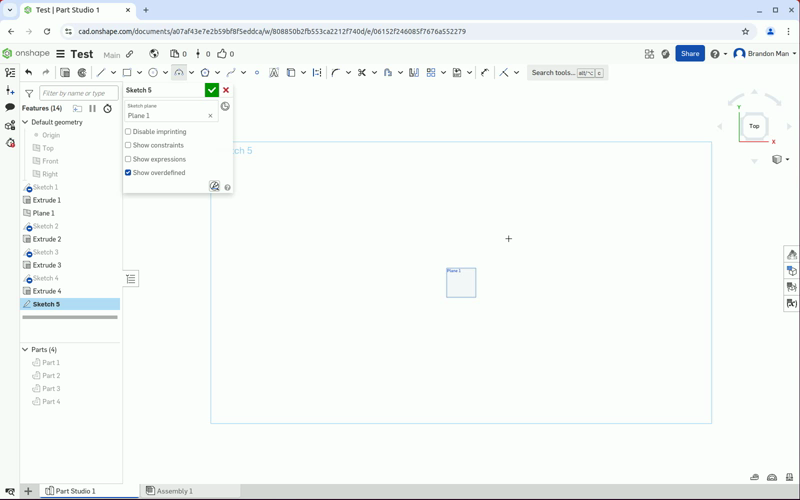
key_down(shift)
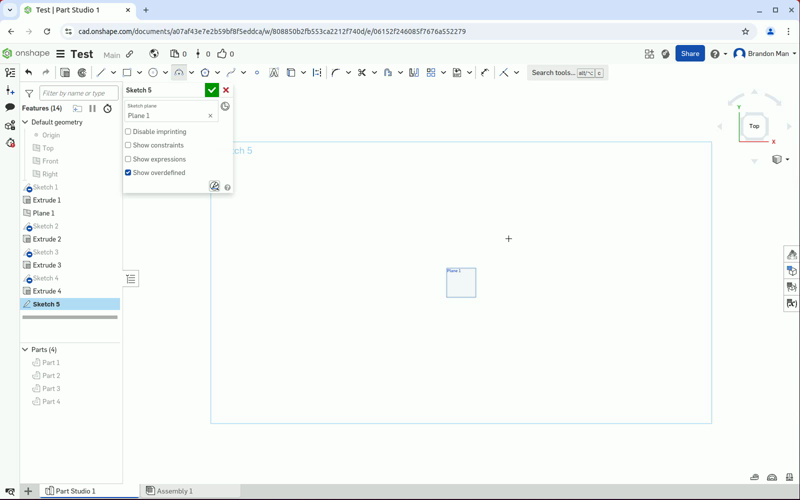
mouse_move(521, 251)
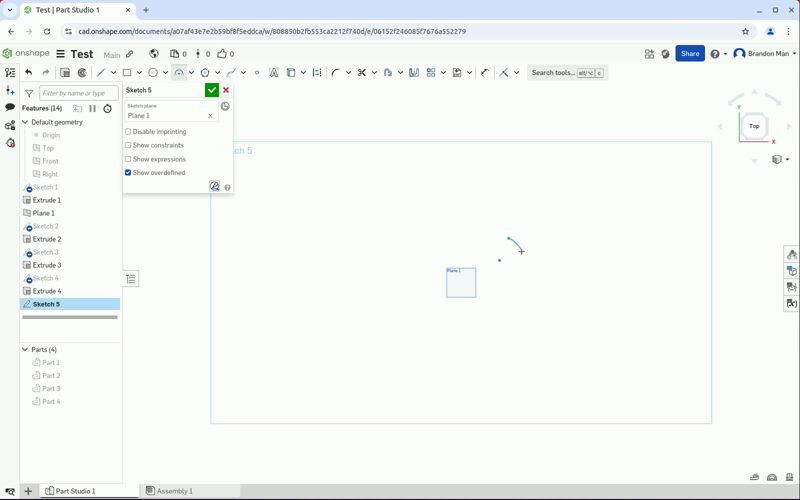
click(521, 251)
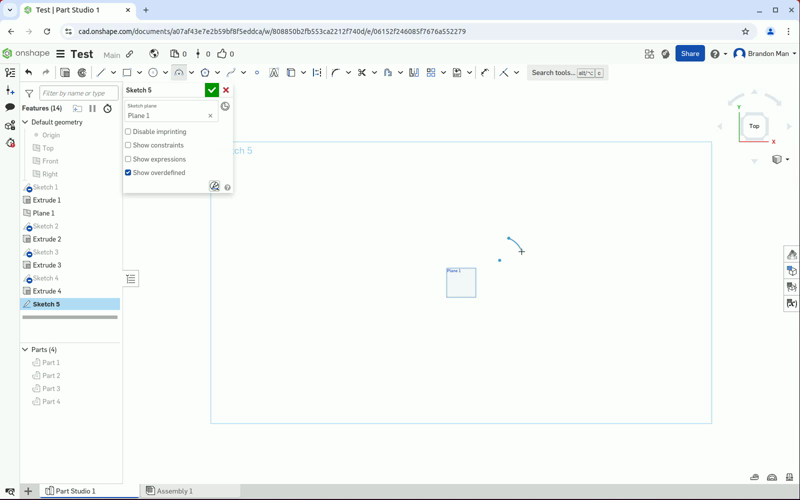
mouse_move(512, 247)
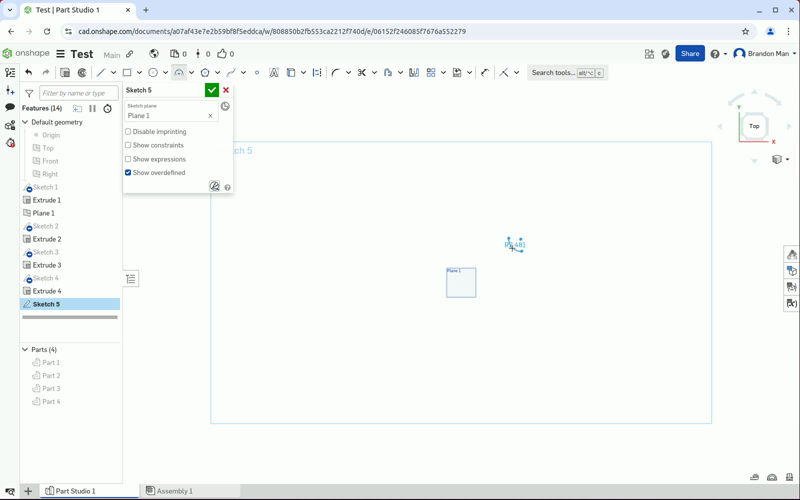
click(512, 247)
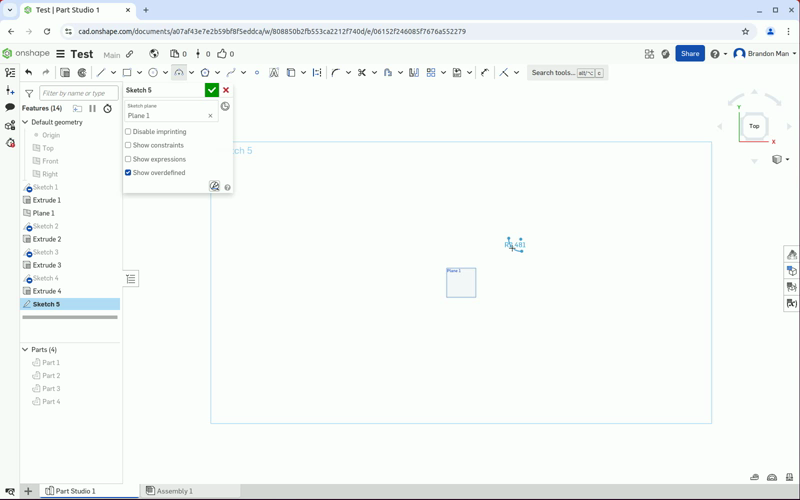
key_up(shift)
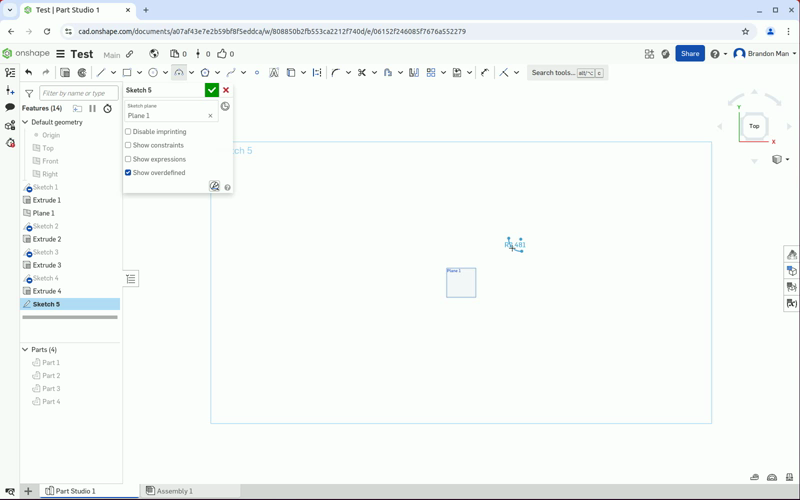
key(esc)
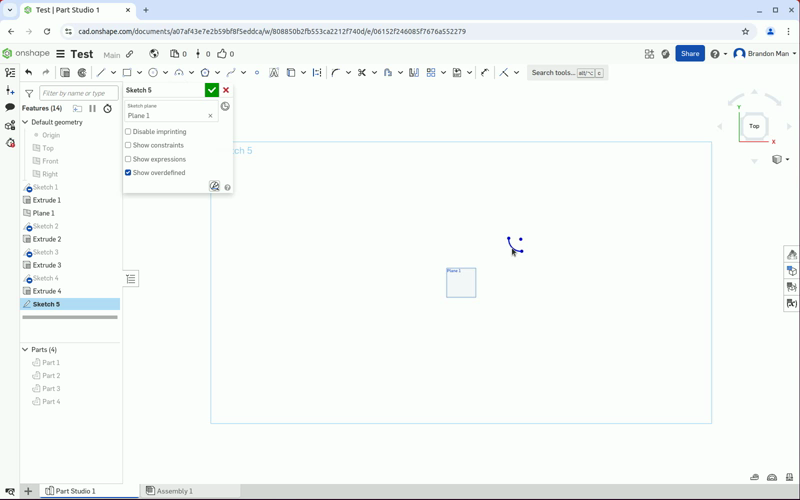
key(l)
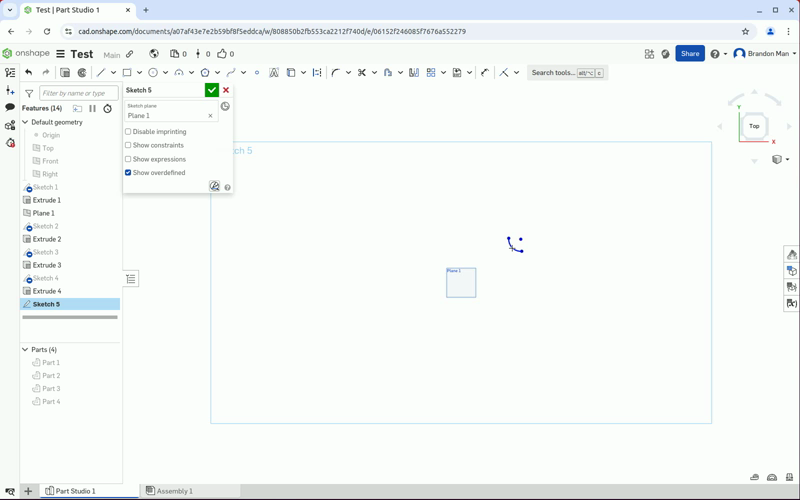
mouse_move(521, 251)
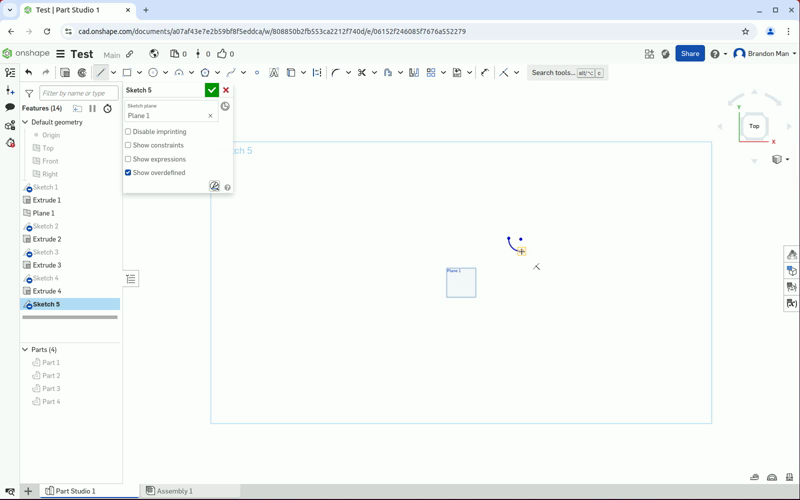
click(521, 251)
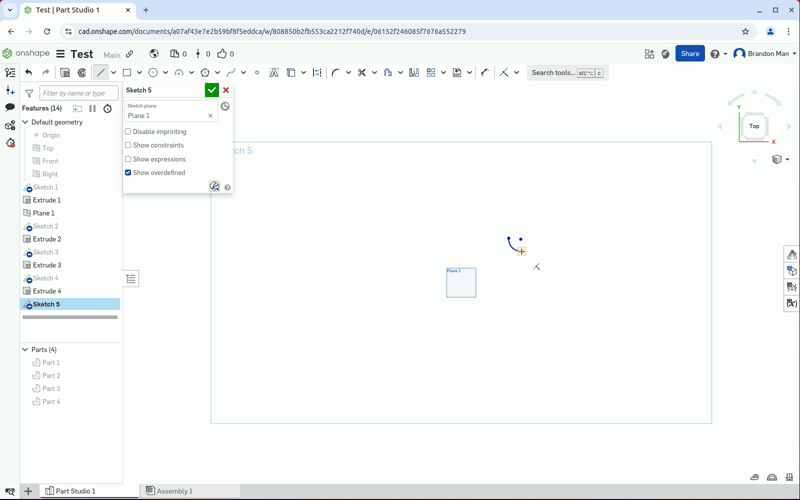
key_down(shift)
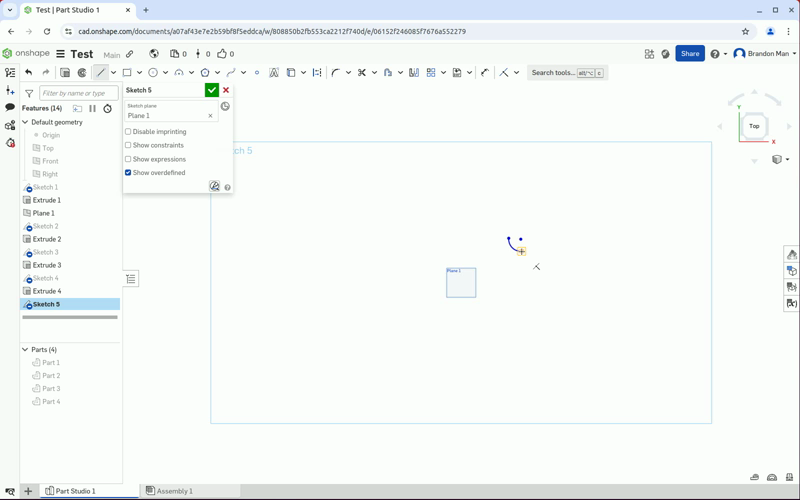
mouse_move(551, 251)
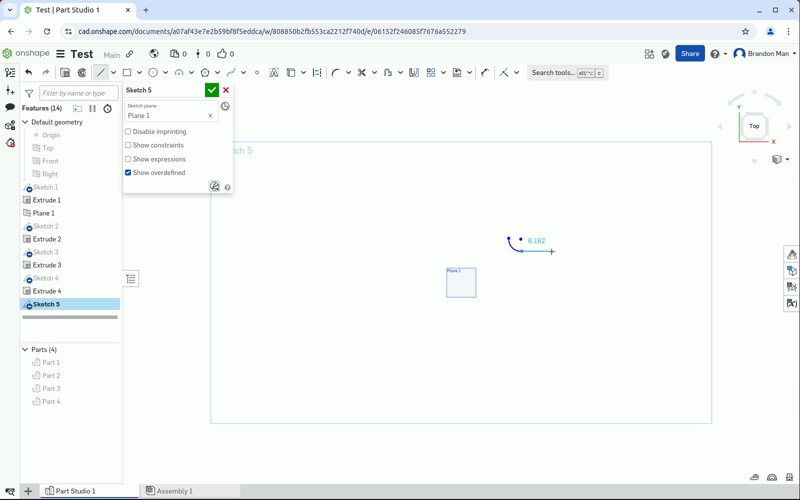
mouse_move(521, 238)
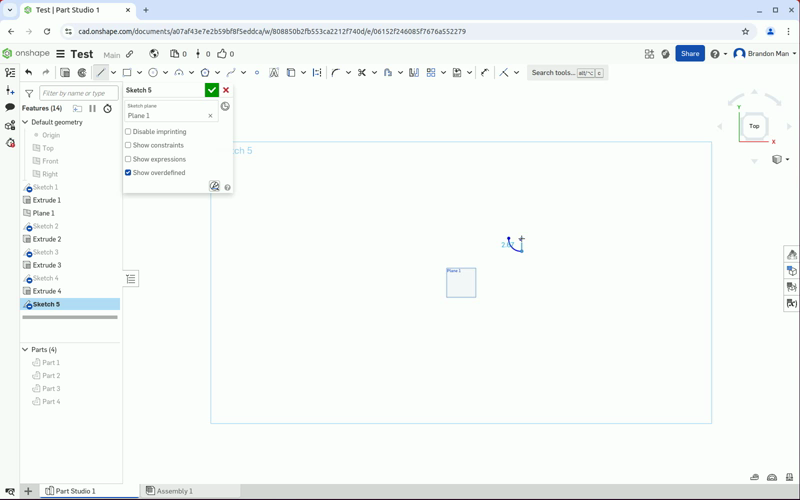
click(521, 238)
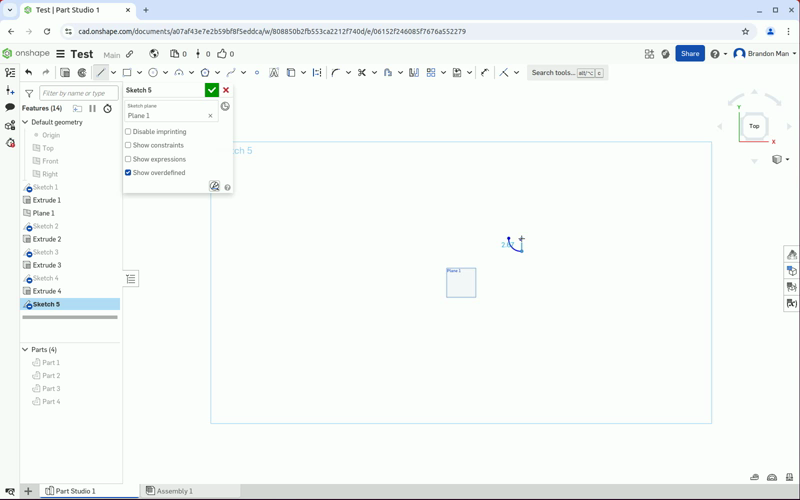
key_up(shift)
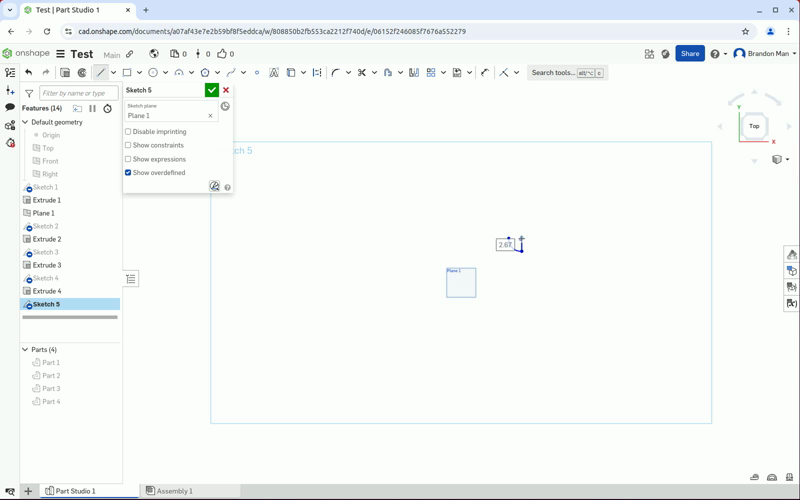
mouse_move(551, 238)
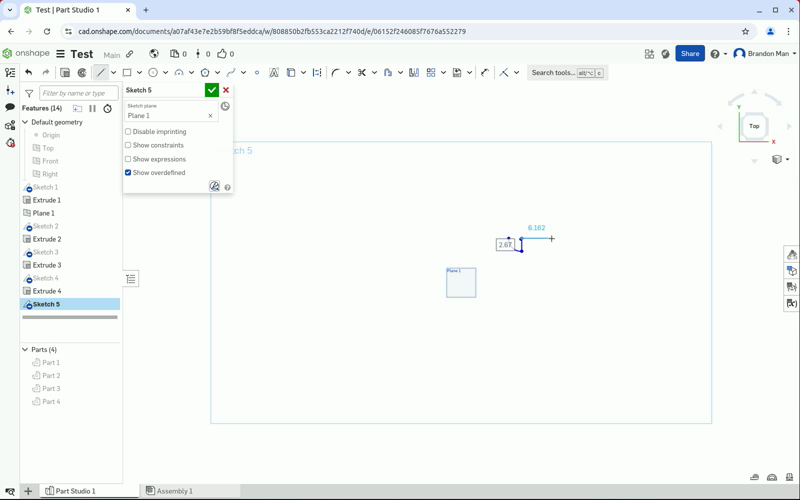
key_down(shift)
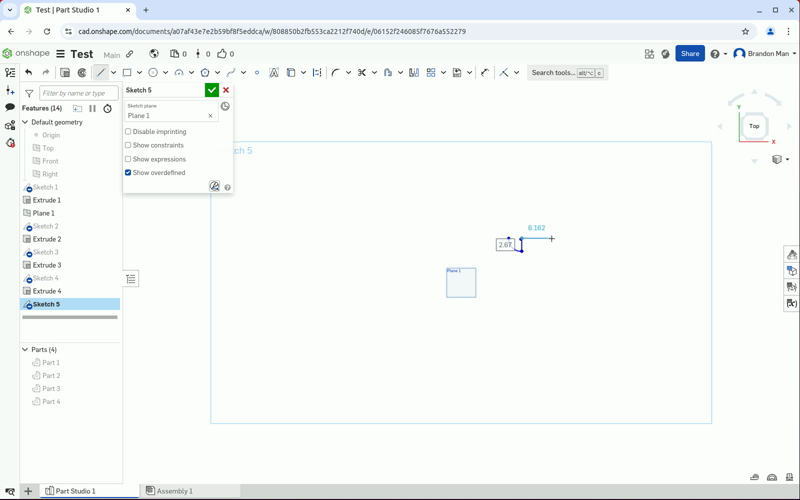
mouse_move(508, 238)
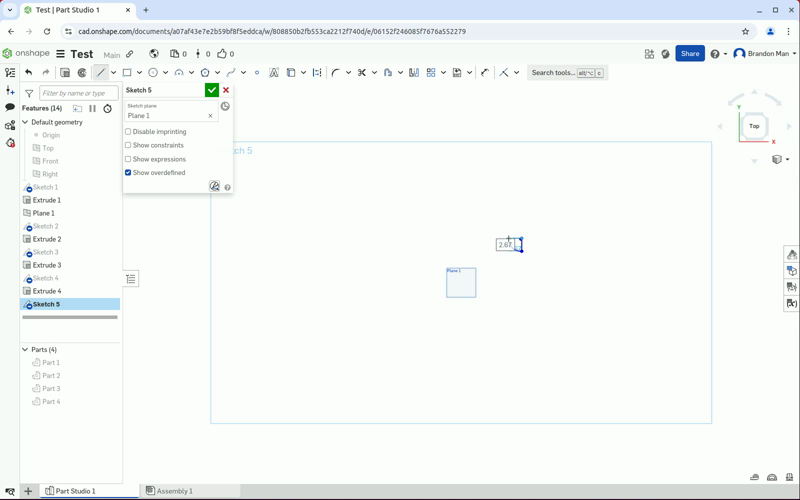
key_up(shift)
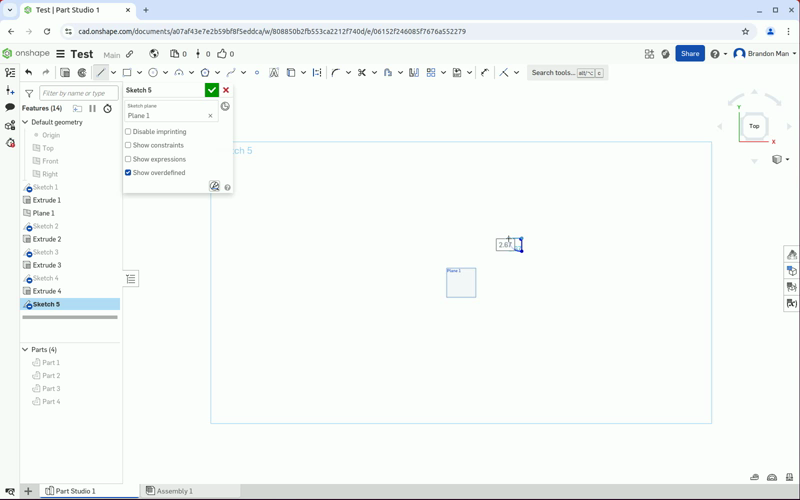
click(508, 238)
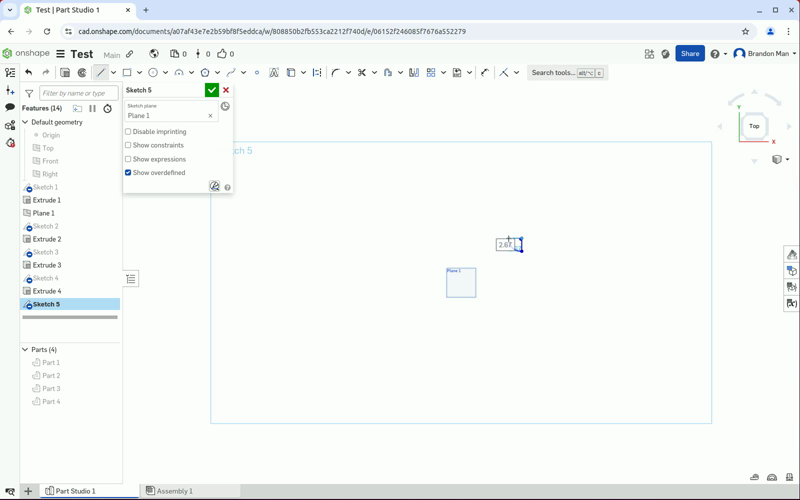
key(esc)
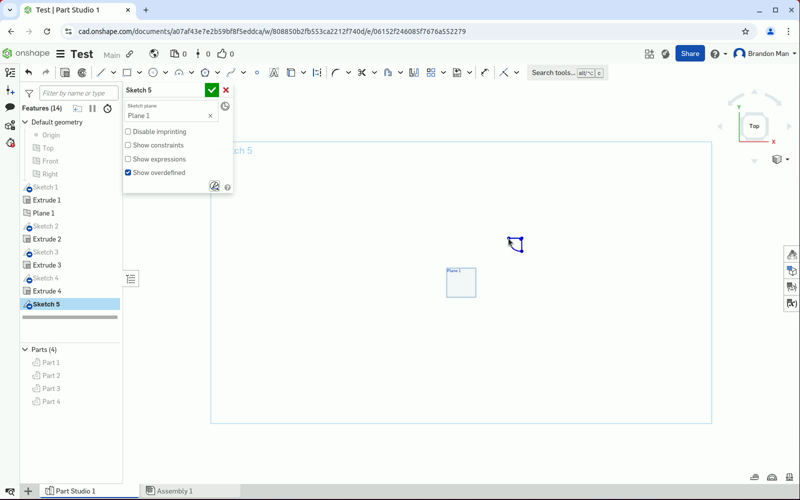
mouse_move(512, 242)
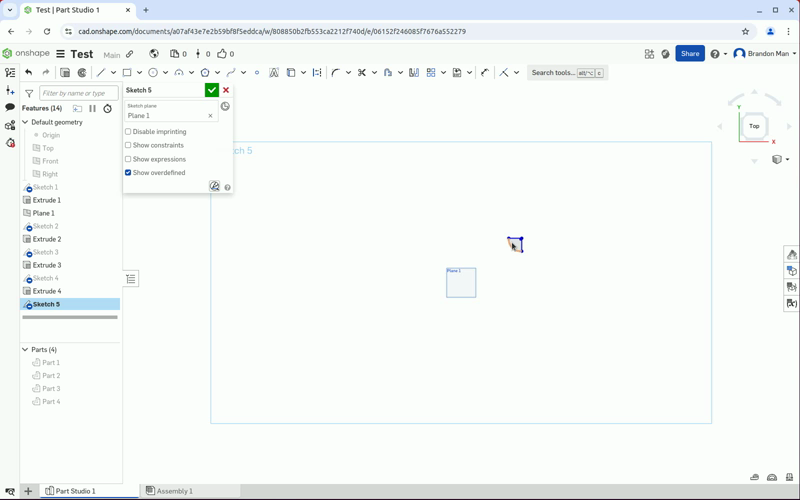
scroll(6)
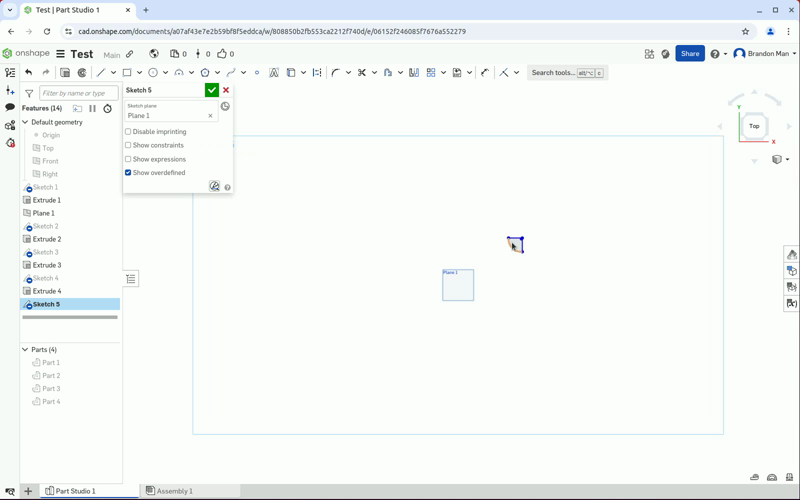
scroll(6)
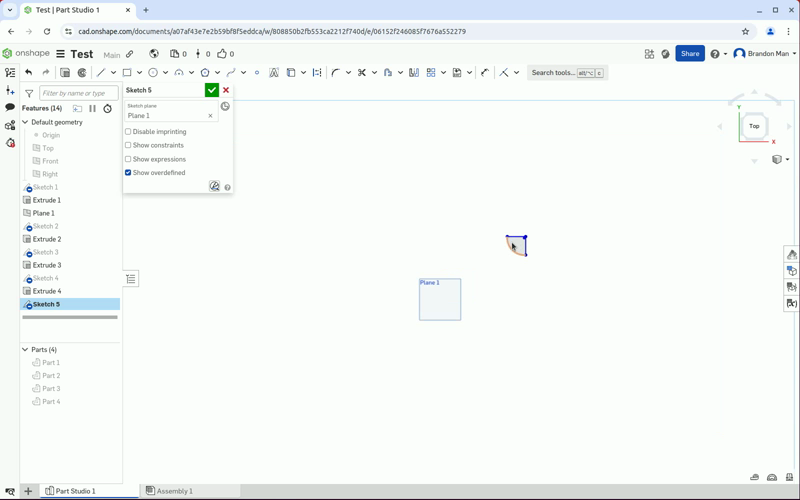
scroll(6)
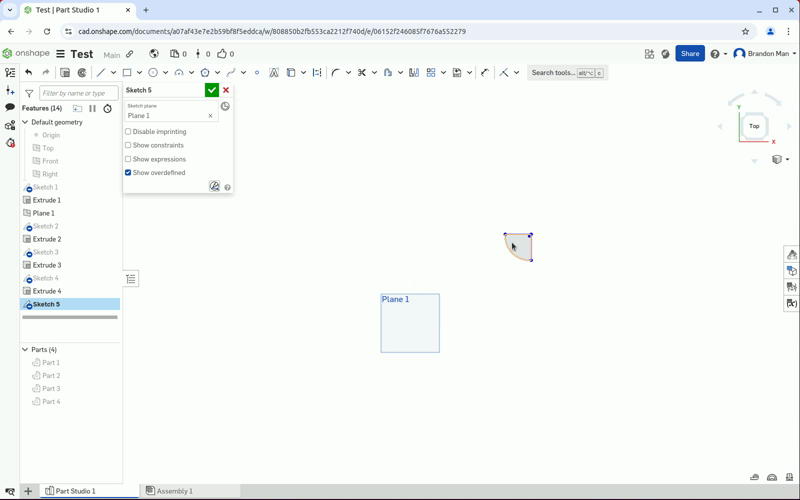
scroll(6)
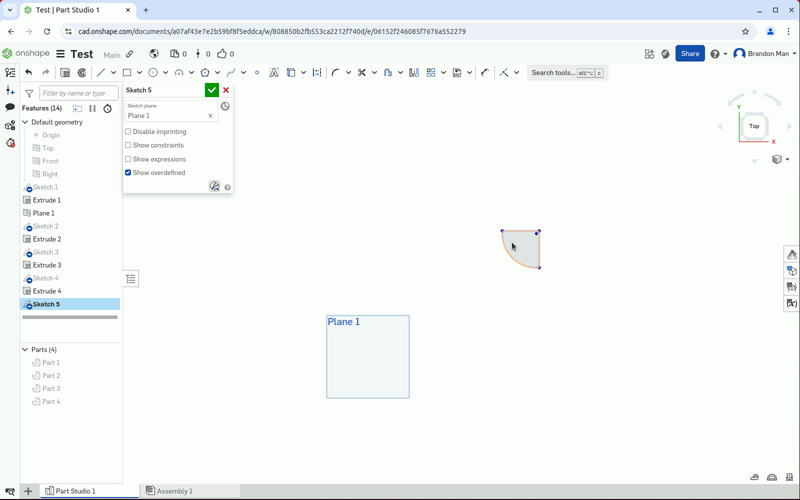
scroll(6)
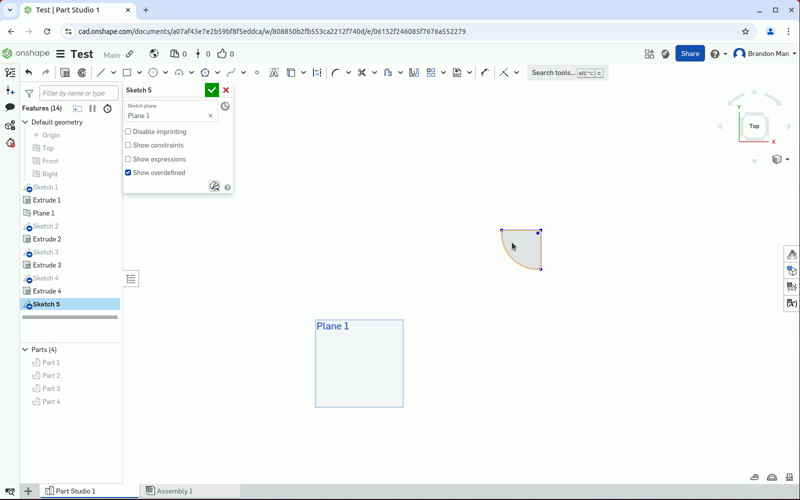
scroll(6)
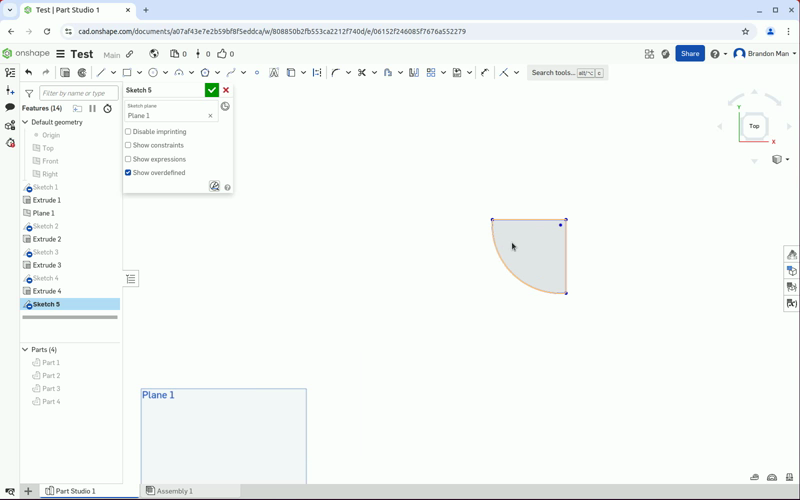
scroll(6)
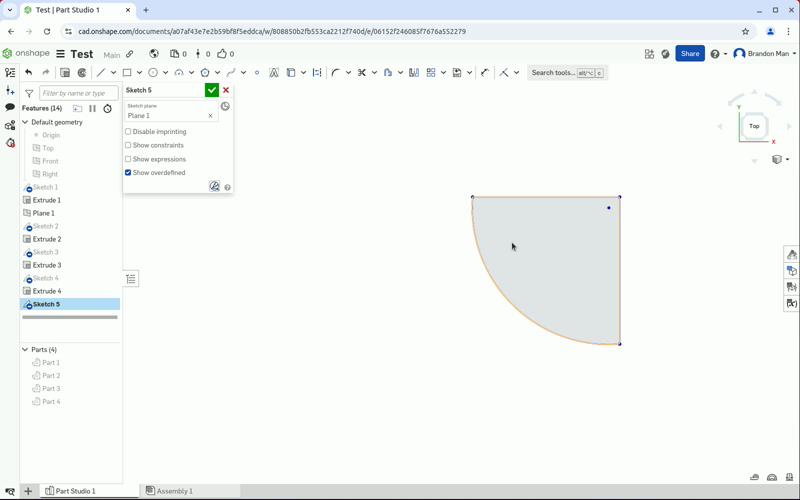
click(512, 242)
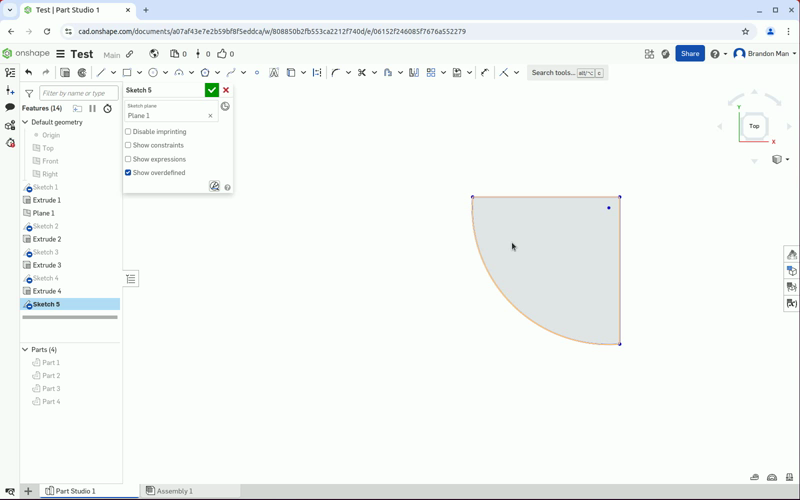
scroll(-6)
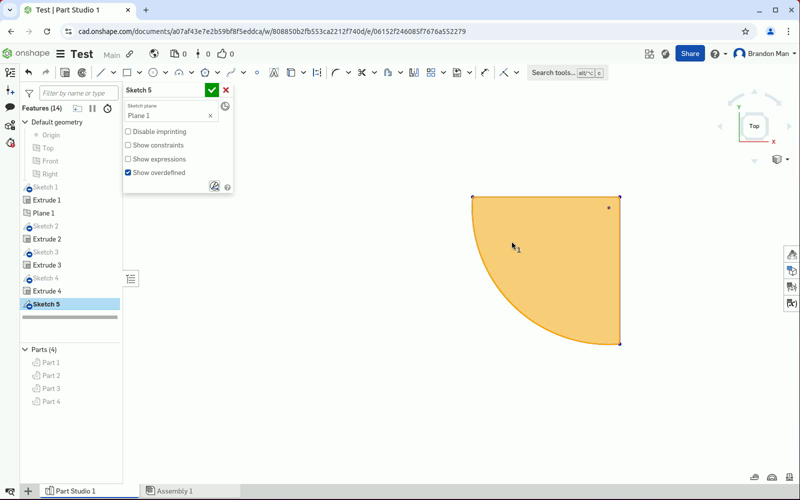
scroll(-6)
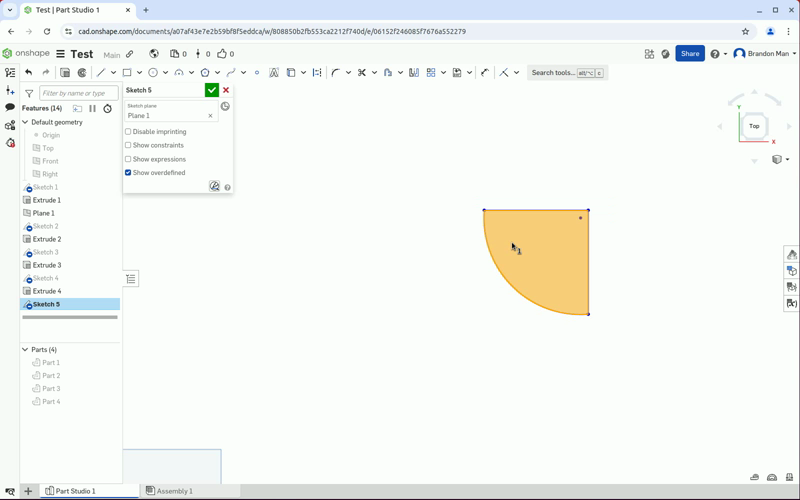
scroll(-6)
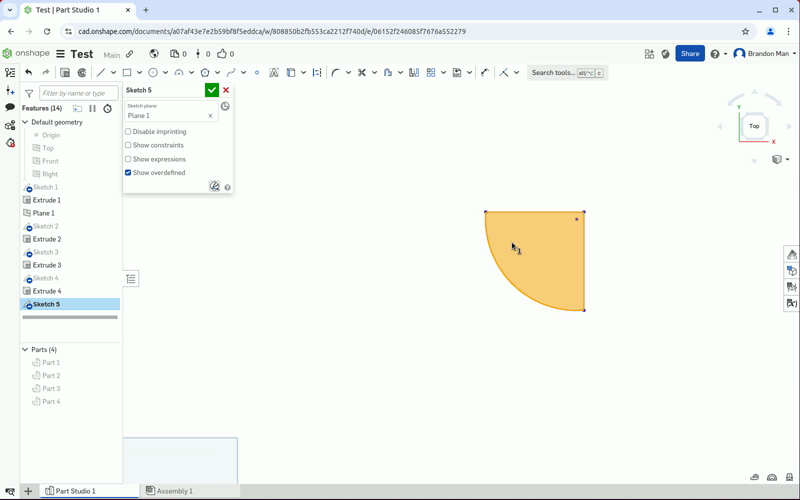
scroll(-6)
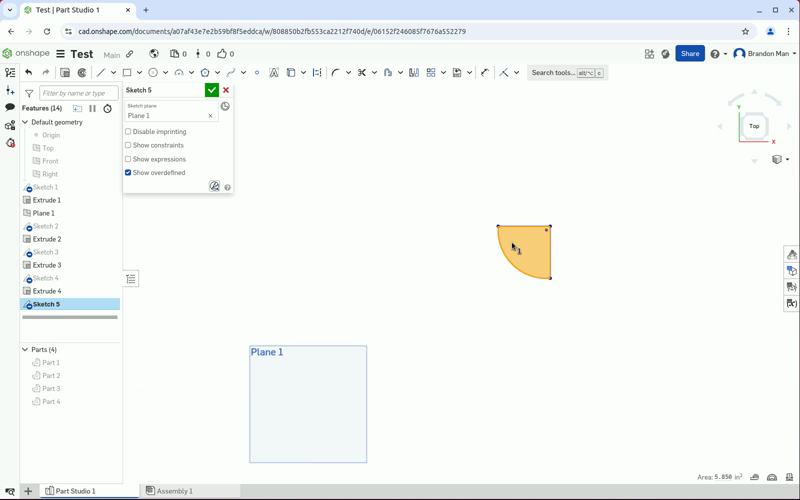
scroll(-6)
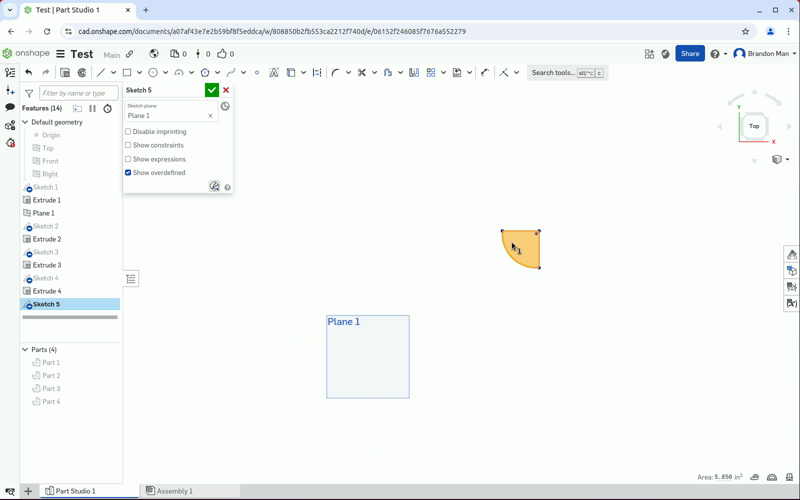
scroll(-6)
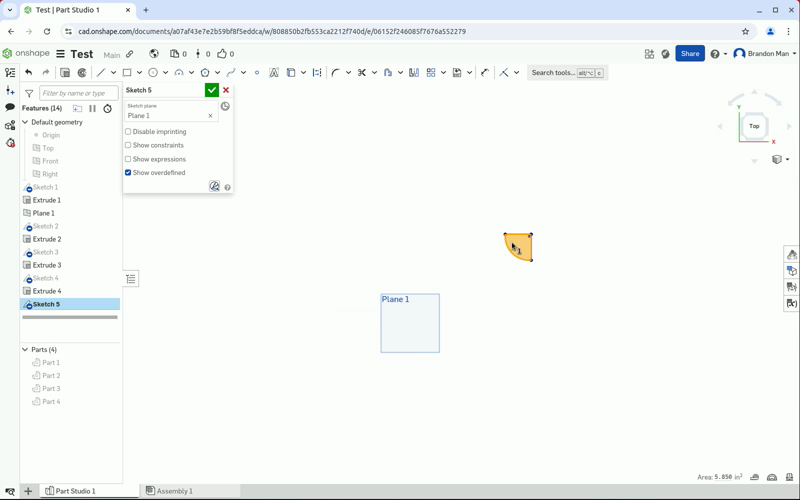
scroll(-6)
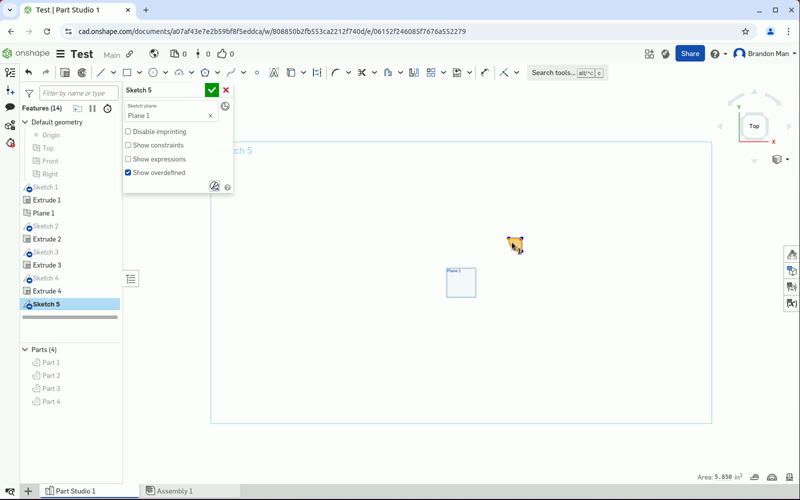
mouse_move(73, 352)
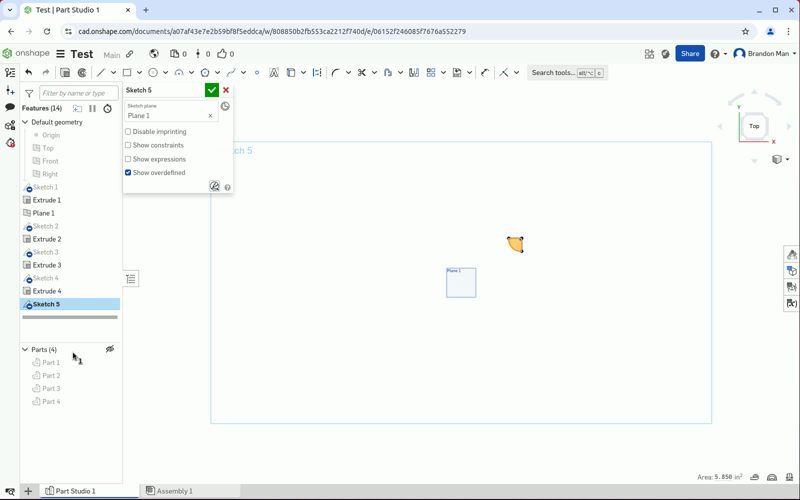
key(shift+y)
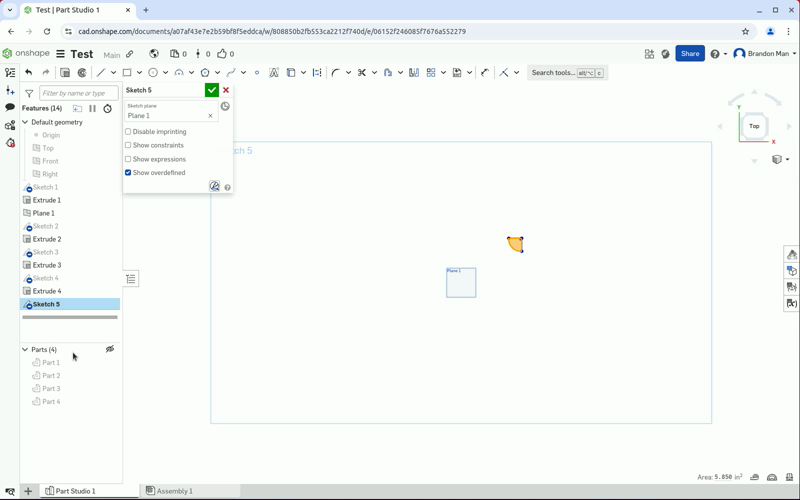
key(shift+e)
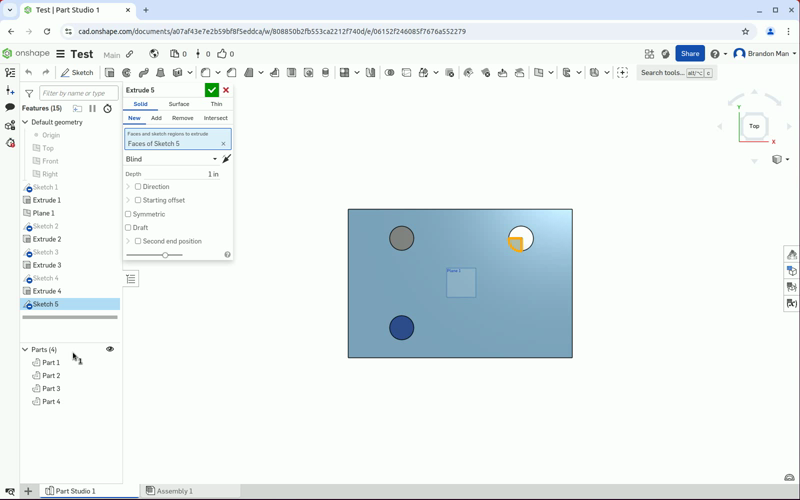
mouse_move(143, 106)
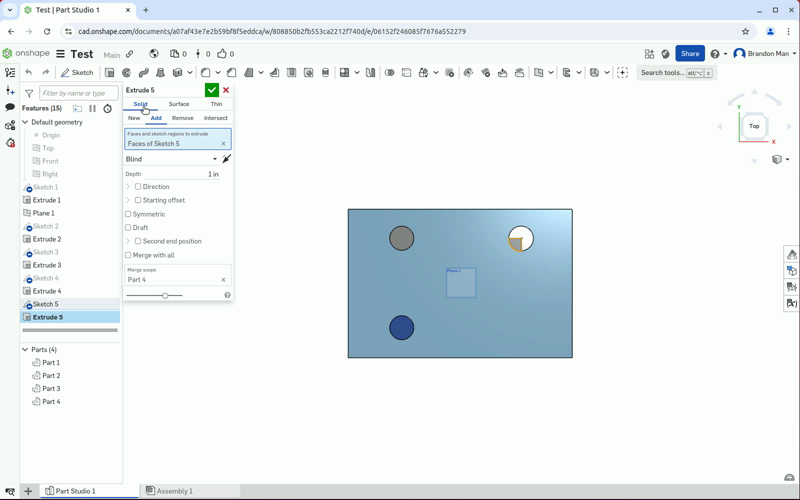
click(143, 106)
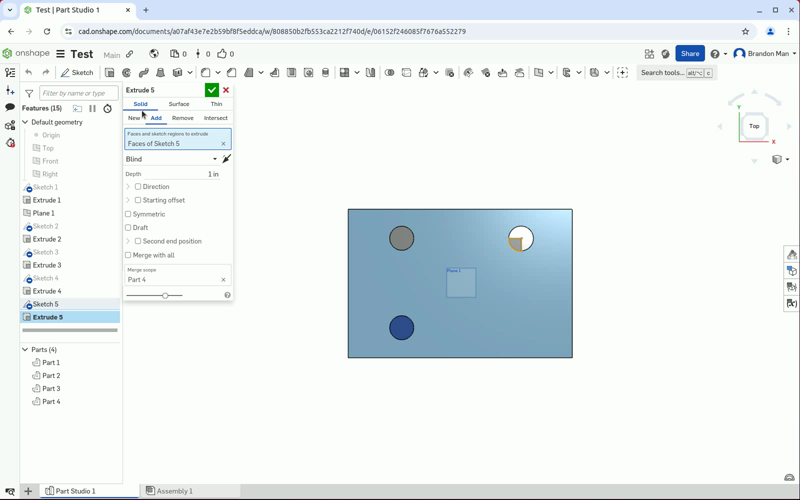
mouse_move(137, 120)
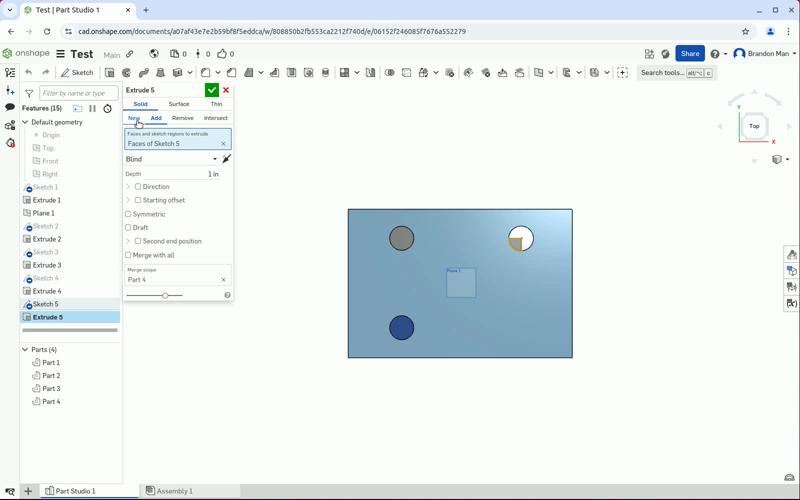
click(137, 120)
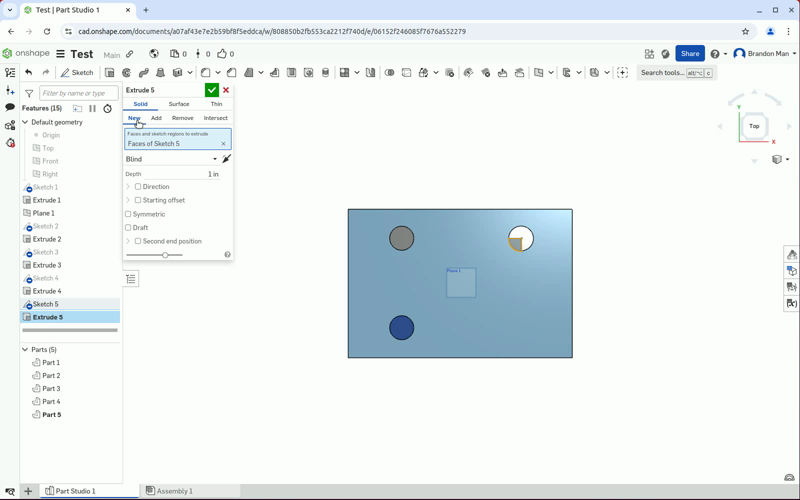
key(tab, 4)
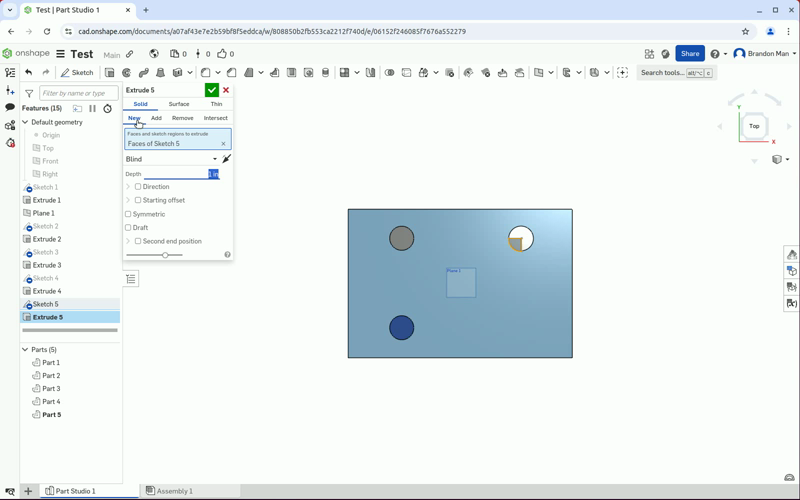
text(15.405)
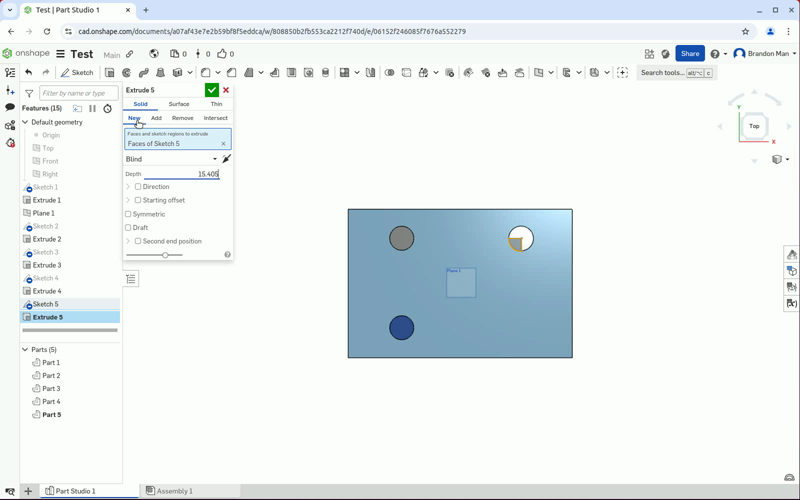
key(enter)
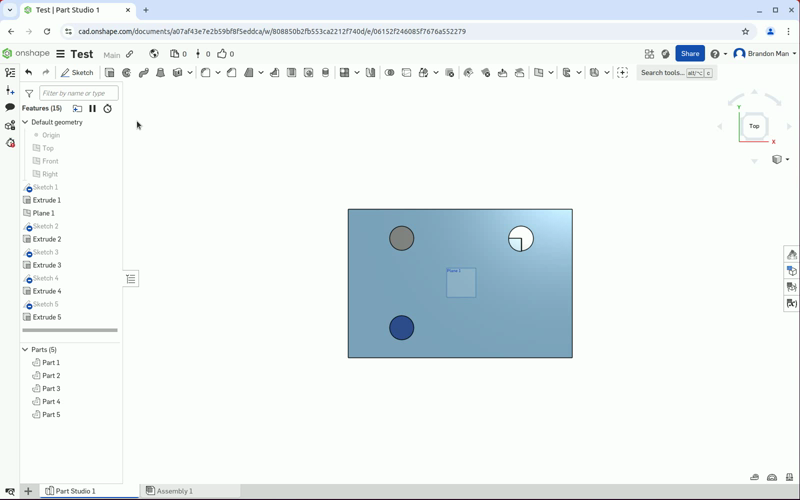
key(shift+h)
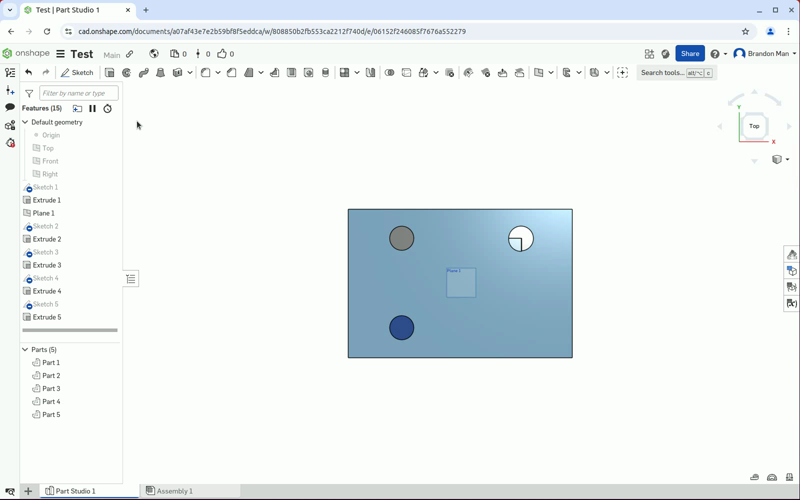
key(shift+h)
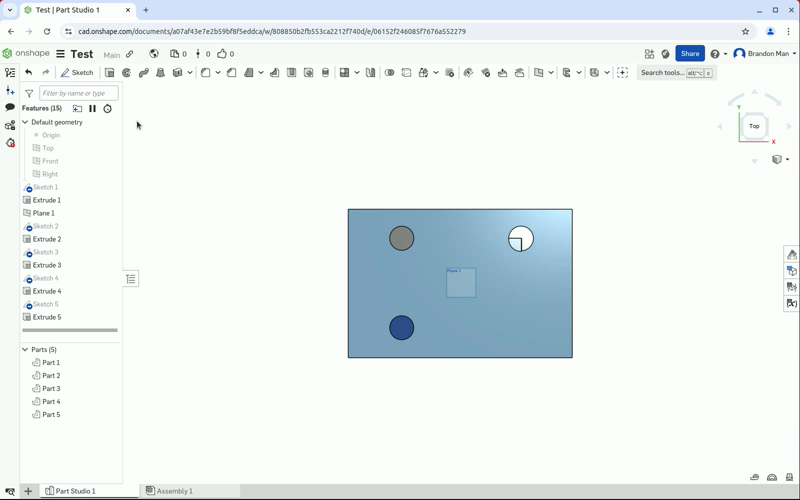
mouse_move(73, 189)
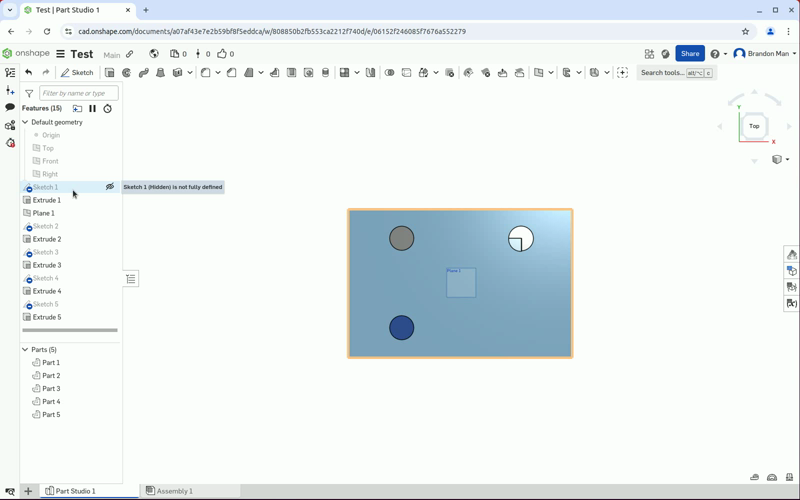
click(73, 189)
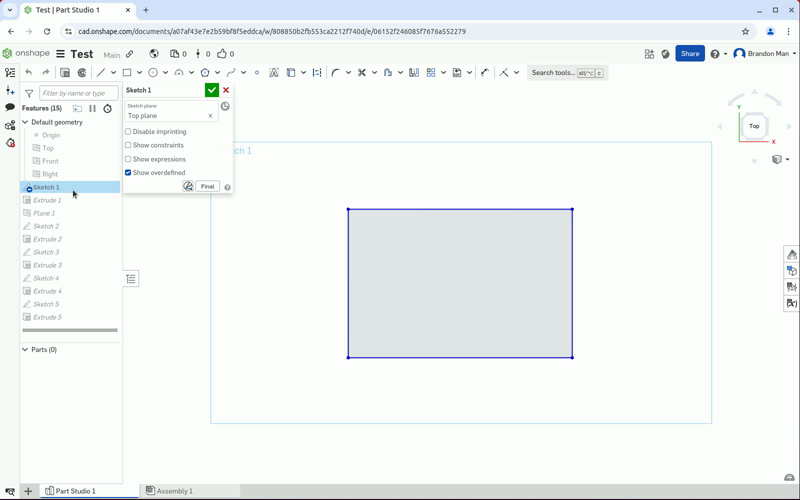
mouse_move(229, 92)
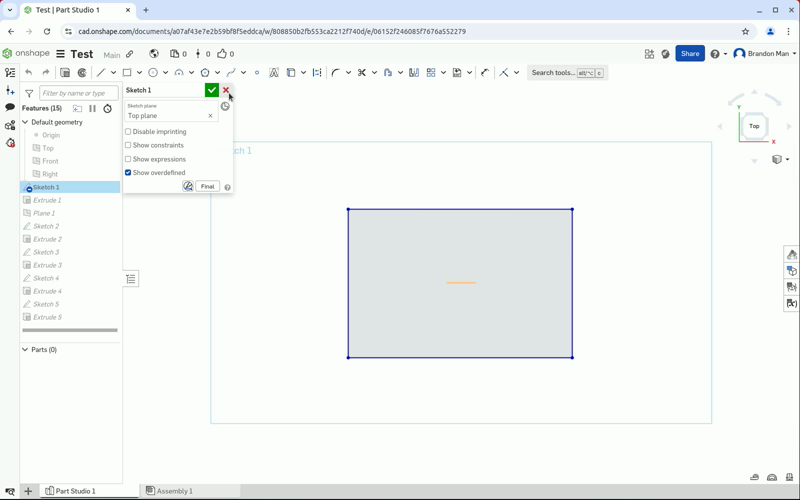
click(229, 92)
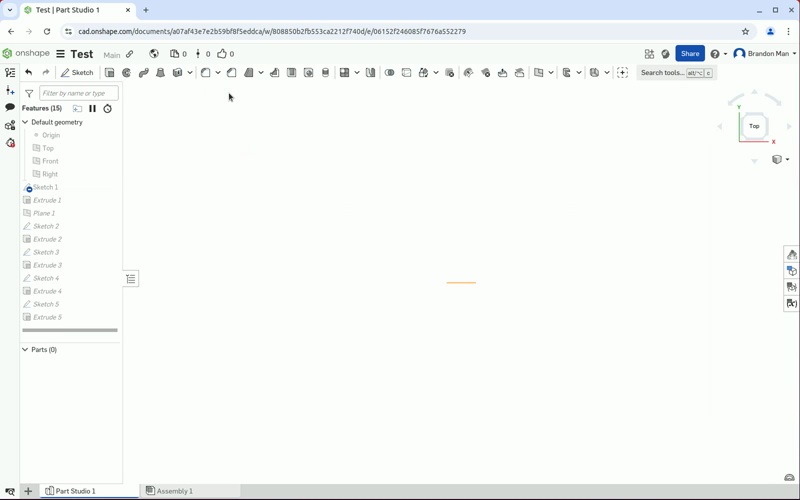
key(shift+s)
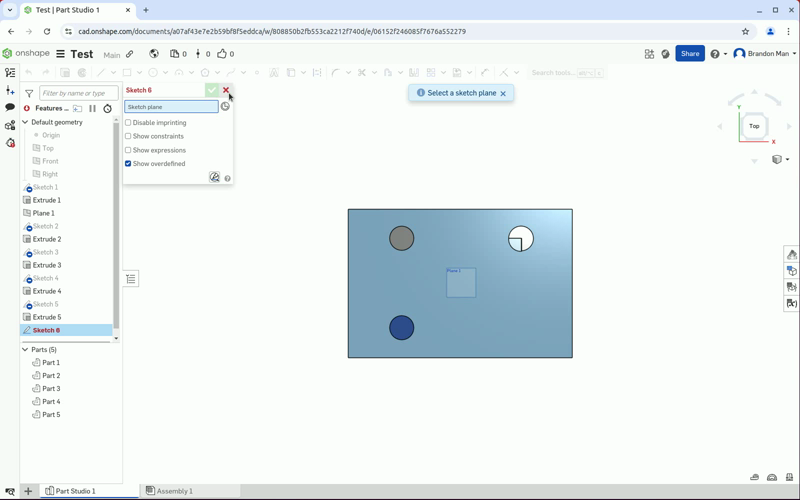
mouse_move(69, 215)
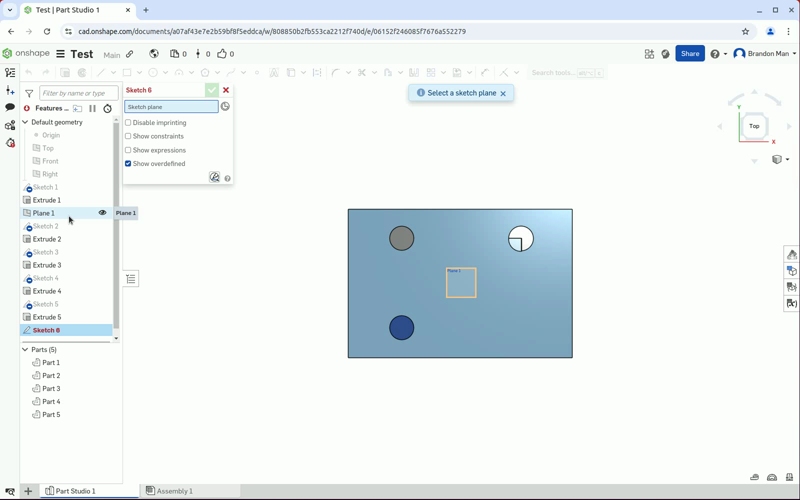
click(69, 215)
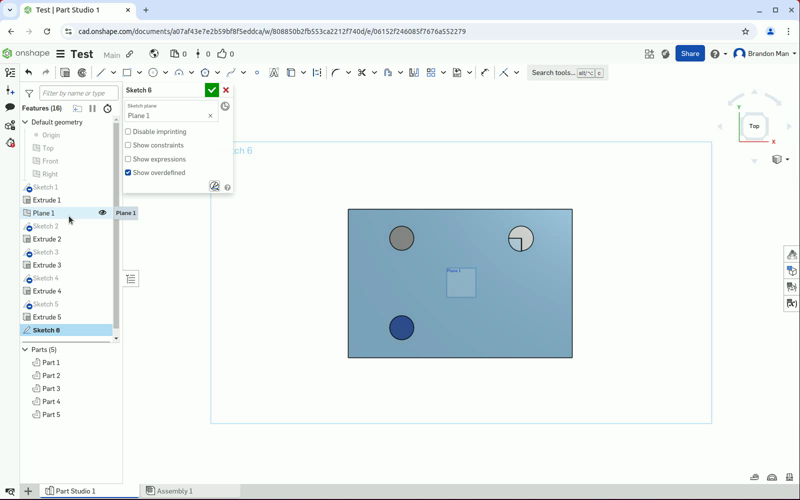
mouse_move(73, 352)
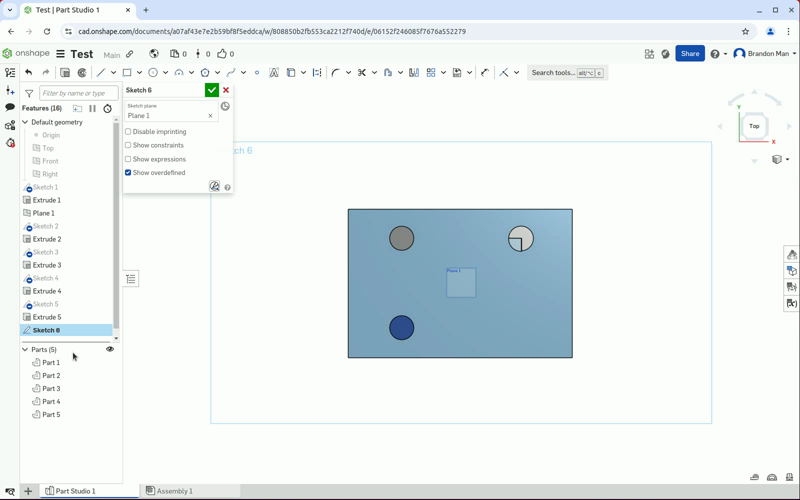
key(y)
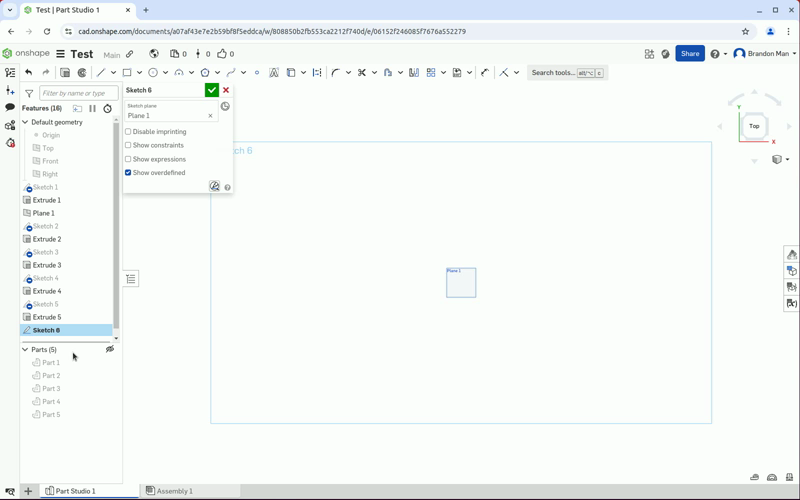
key(a)
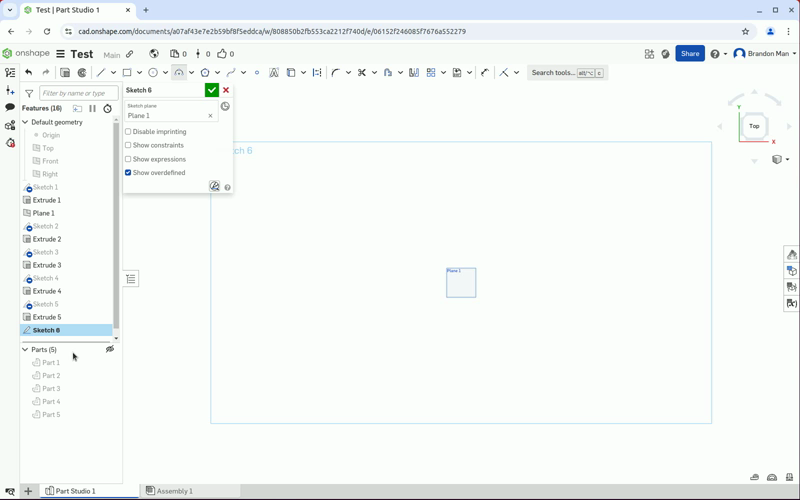
key_down(shift)
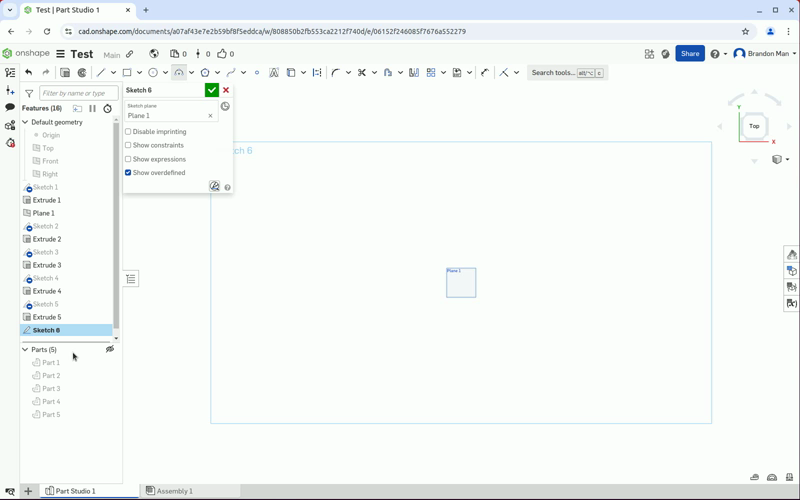
mouse_move(508, 327)
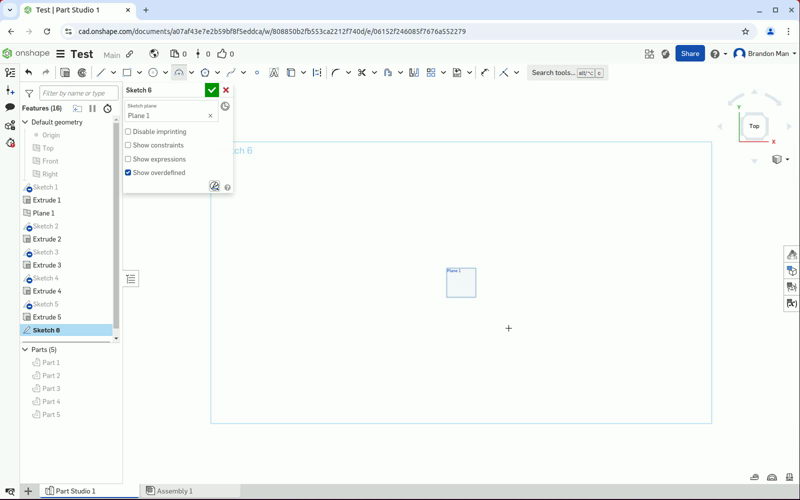
click(508, 327)
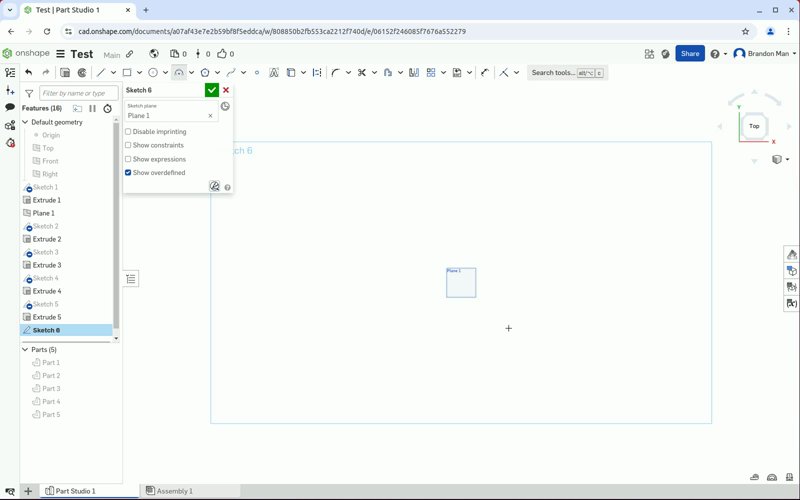
key_up(shift)
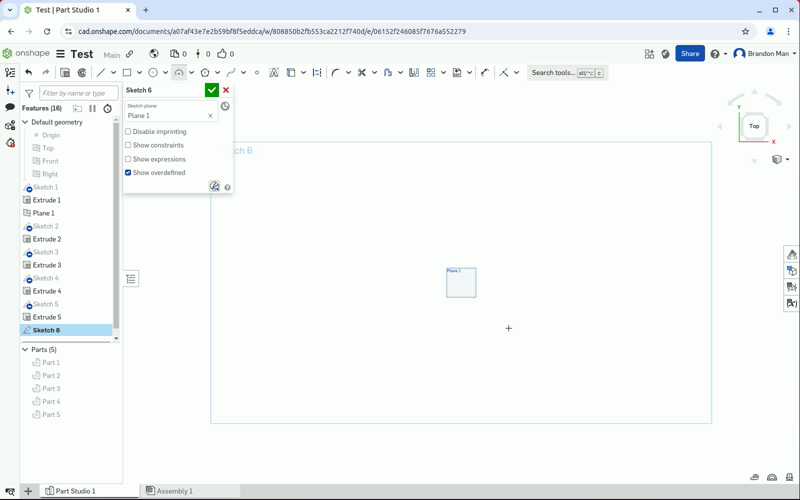
key_down(shift)
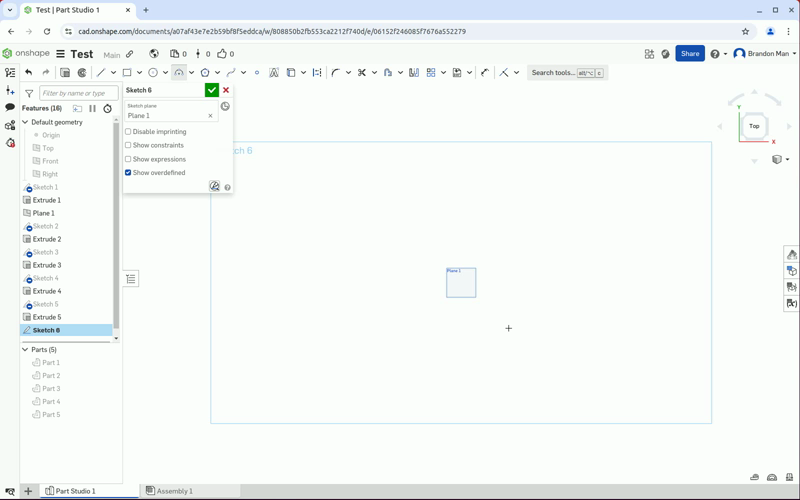
mouse_move(521, 315)
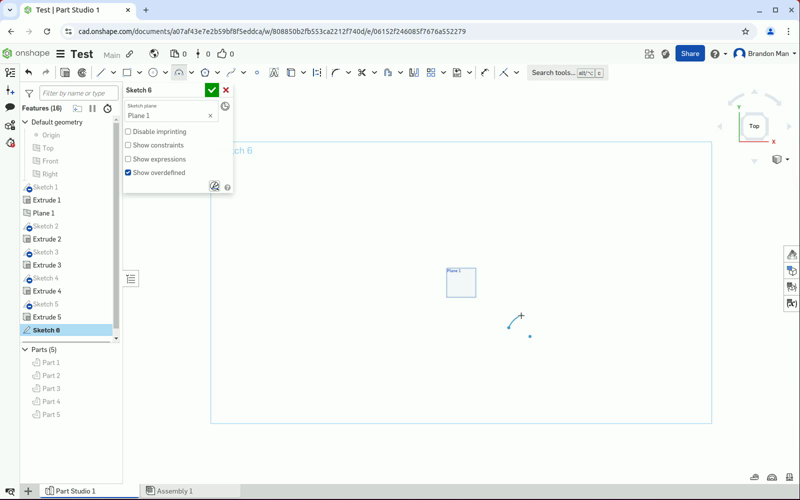
click(521, 315)
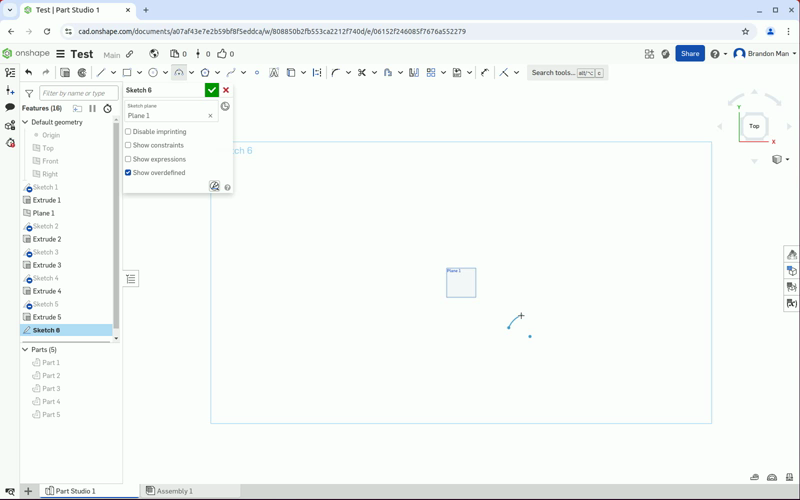
mouse_move(529, 336)
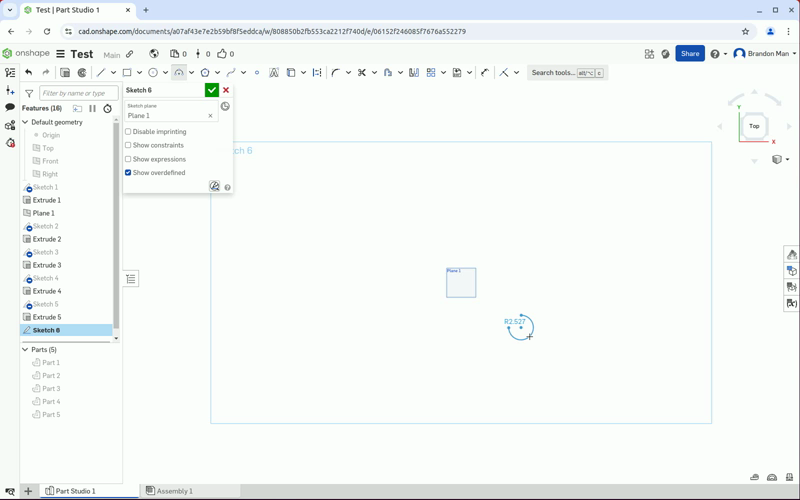
click(529, 336)
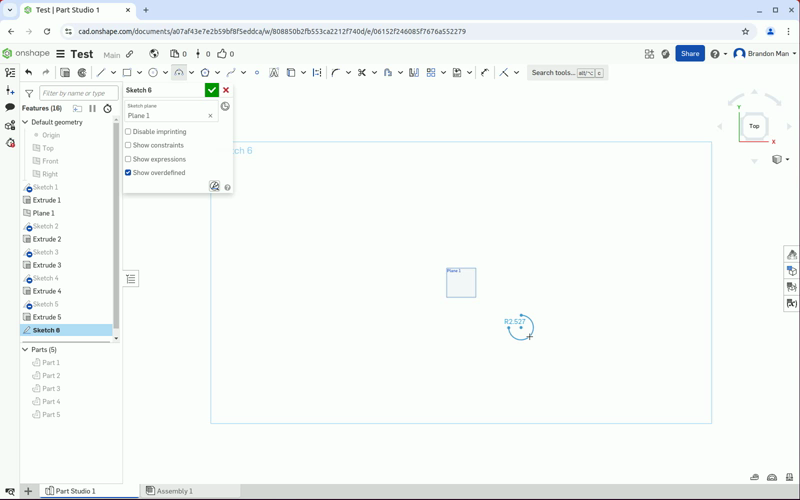
key_up(shift)
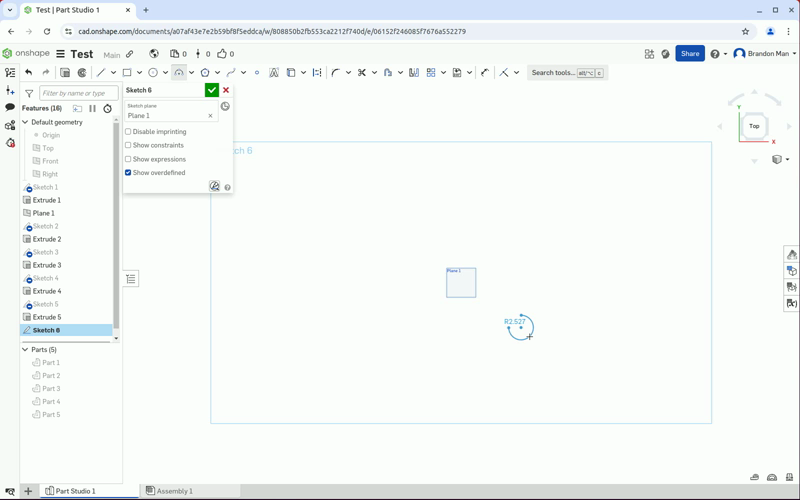
key(esc)
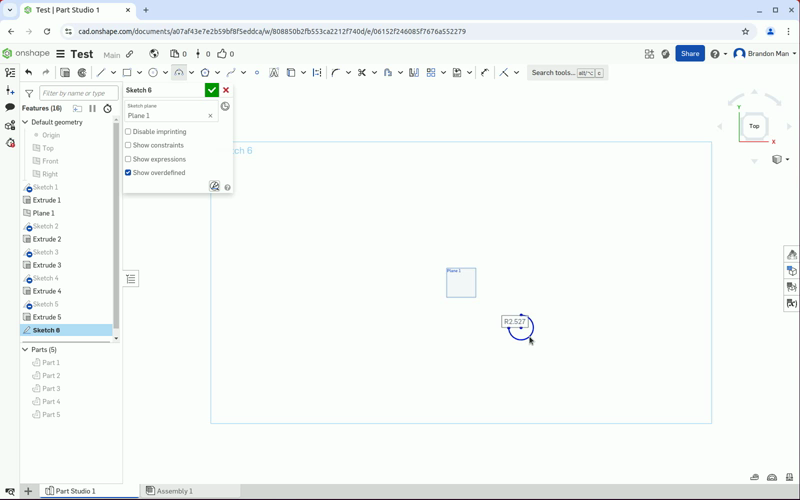
key(l)
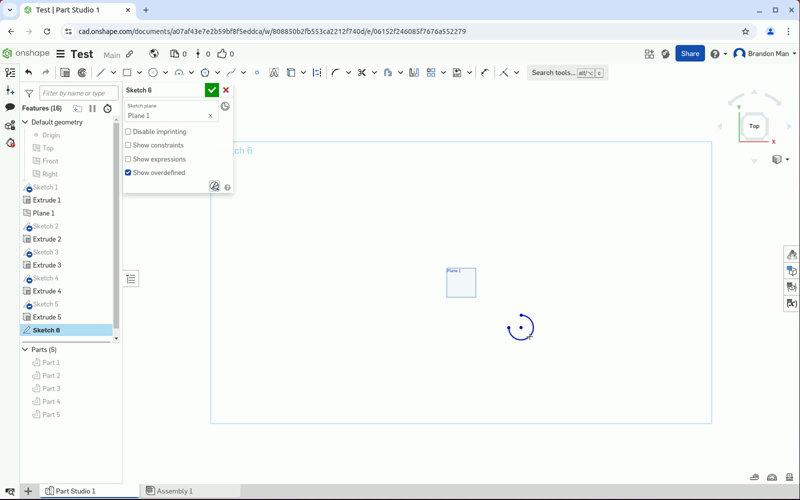
mouse_move(521, 315)
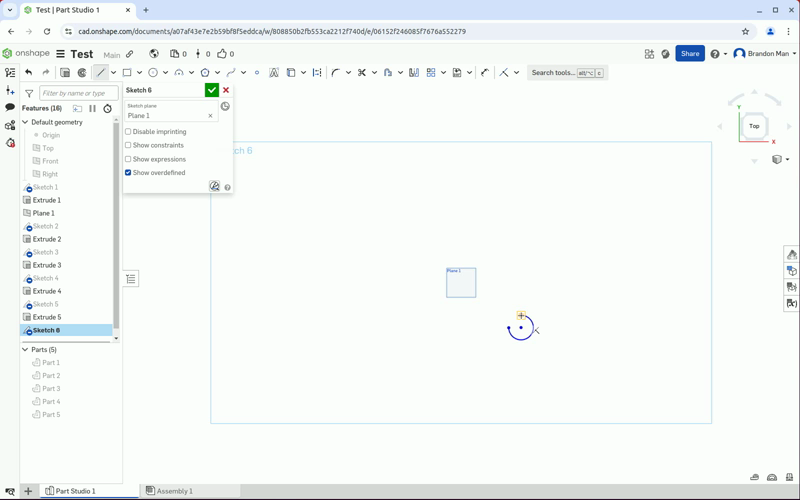
click(521, 315)
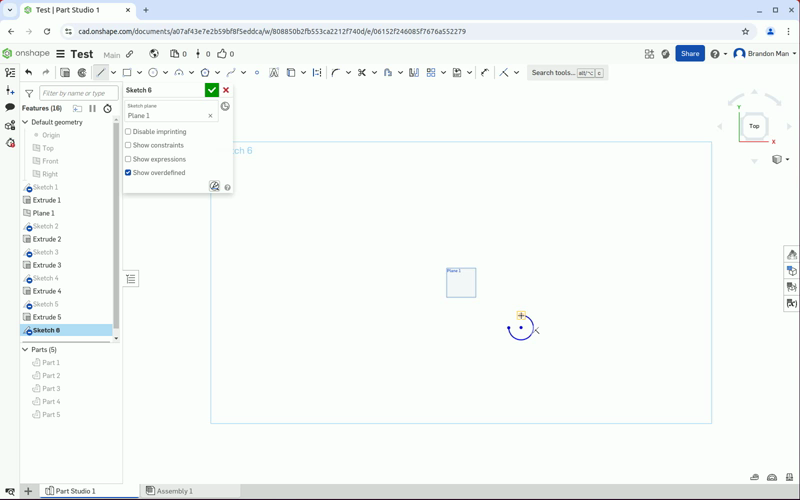
key_down(shift)
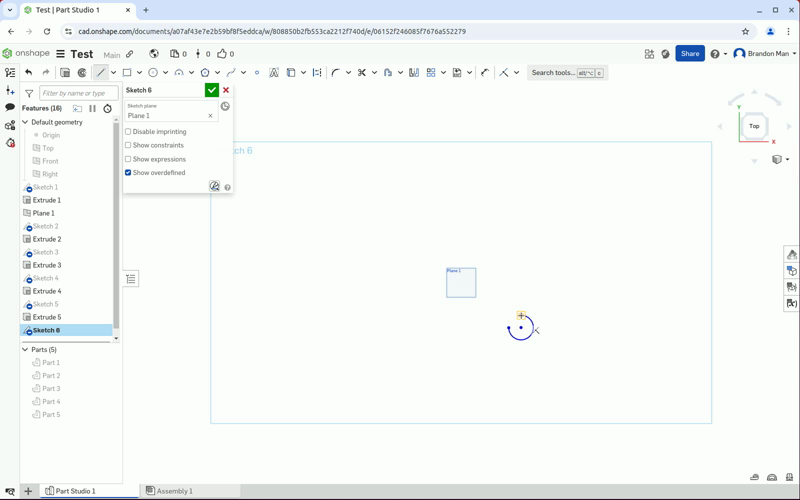
mouse_move(551, 315)
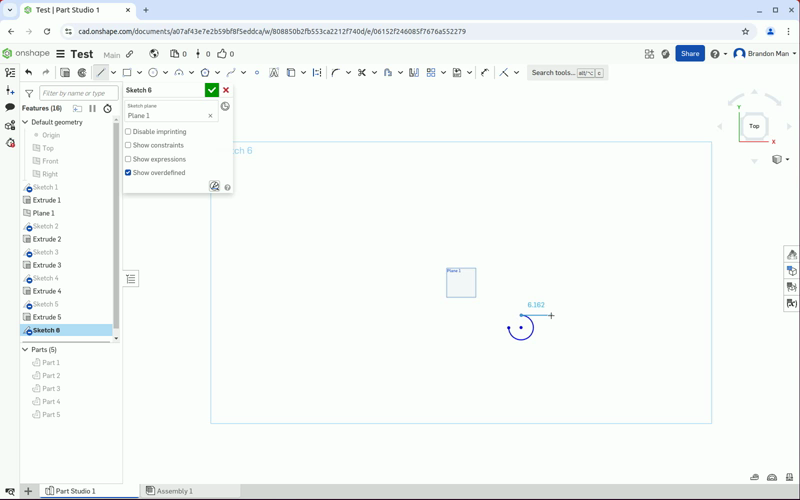
mouse_move(521, 327)
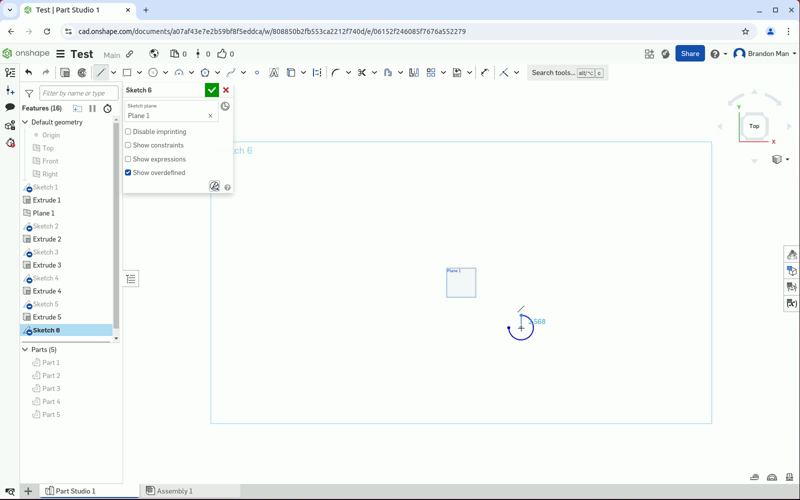
click(521, 327)
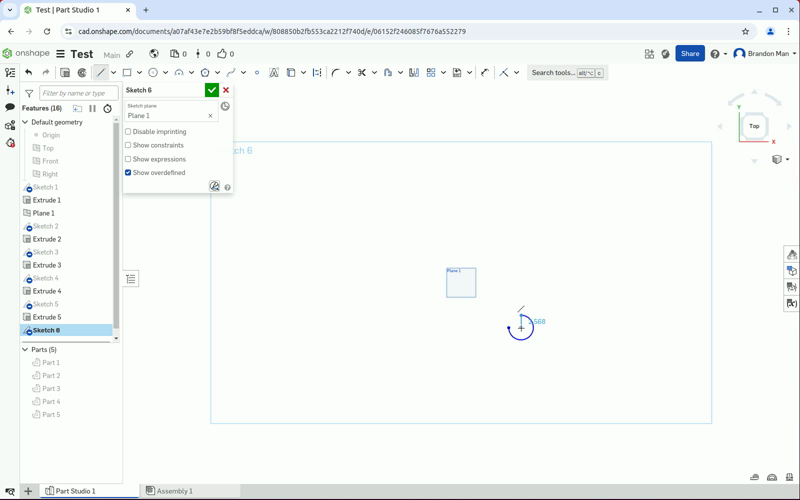
key_up(shift)
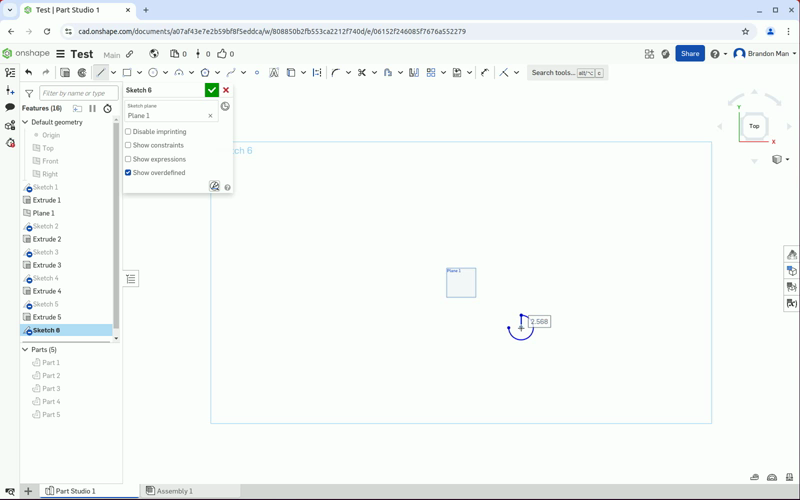
mouse_move(551, 327)
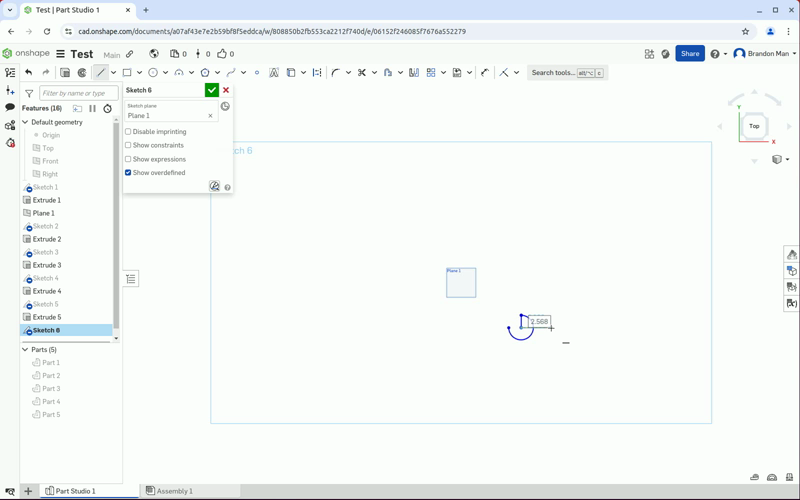
key_down(shift)
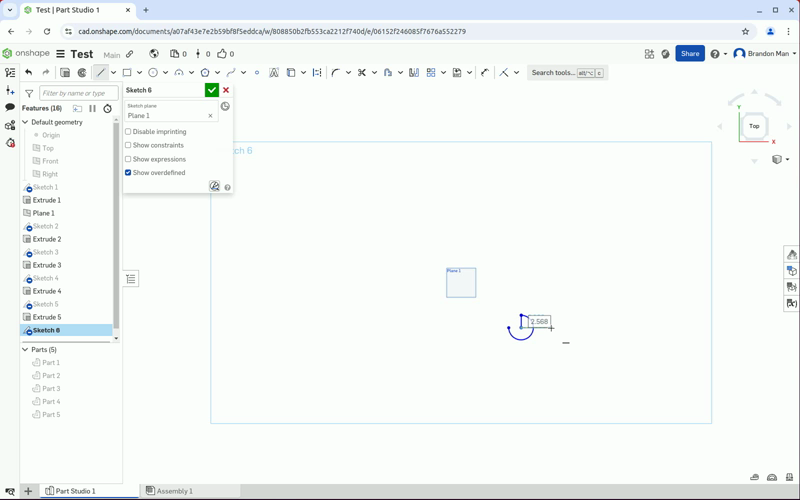
mouse_move(508, 327)
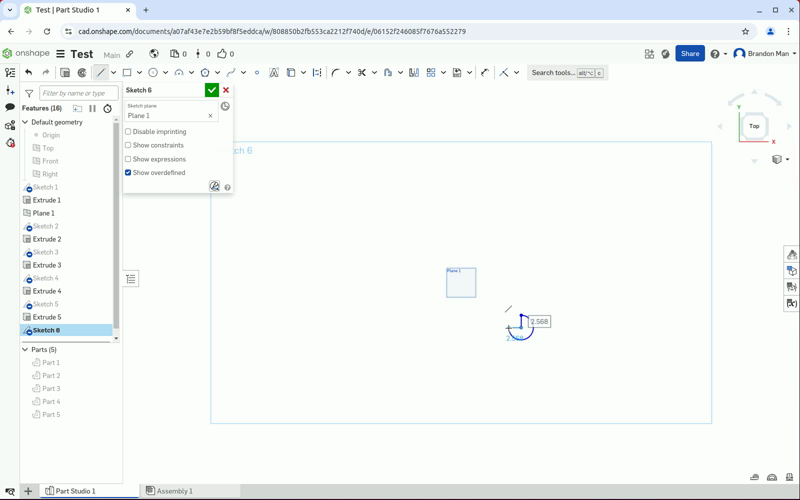
key_up(shift)
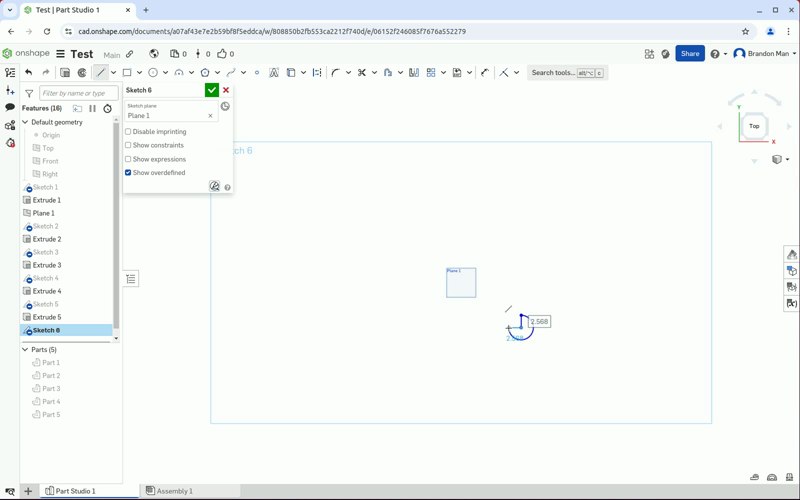
click(508, 327)
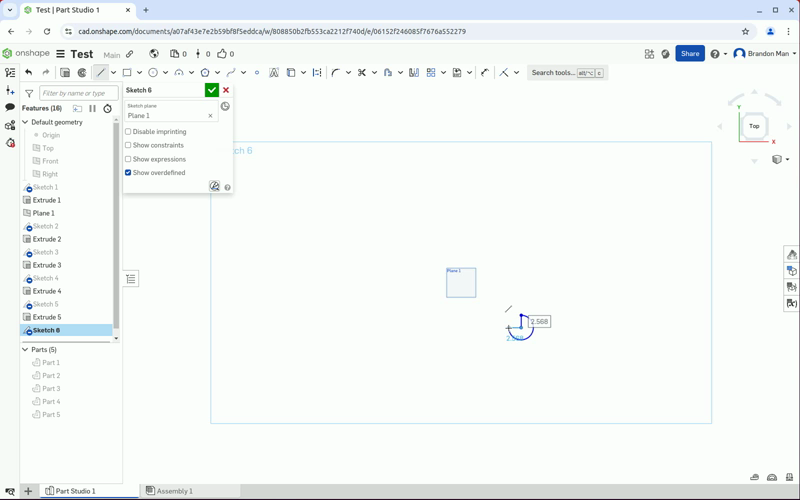
key(esc)
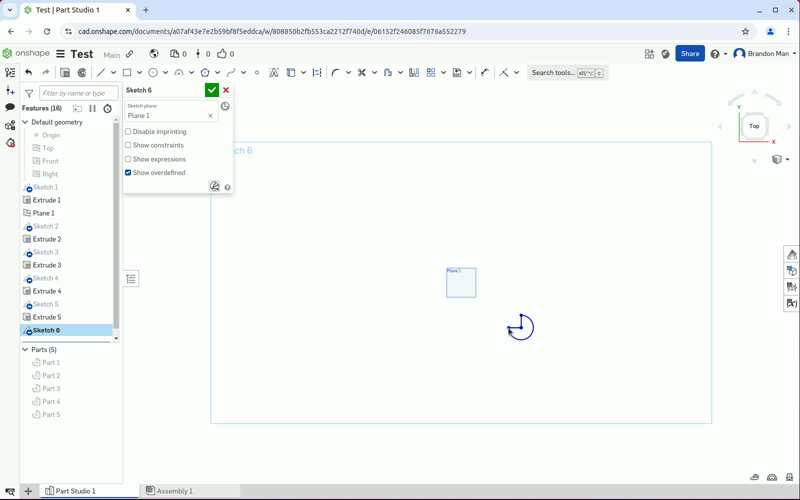
mouse_move(526, 325)
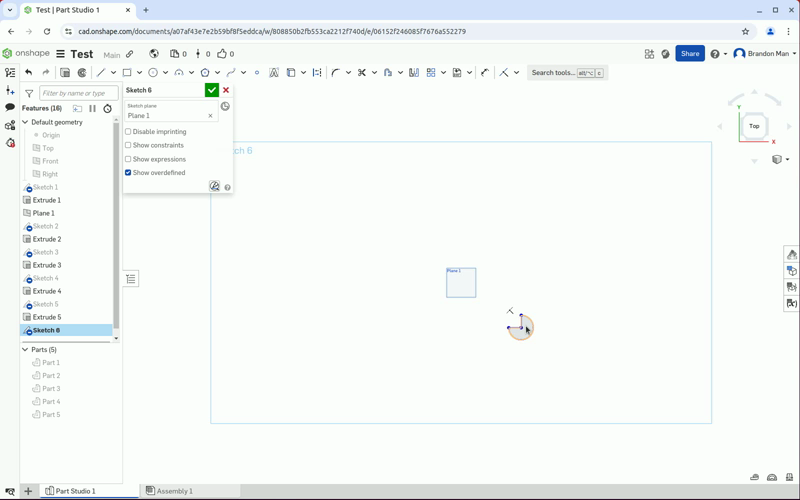
scroll(6)
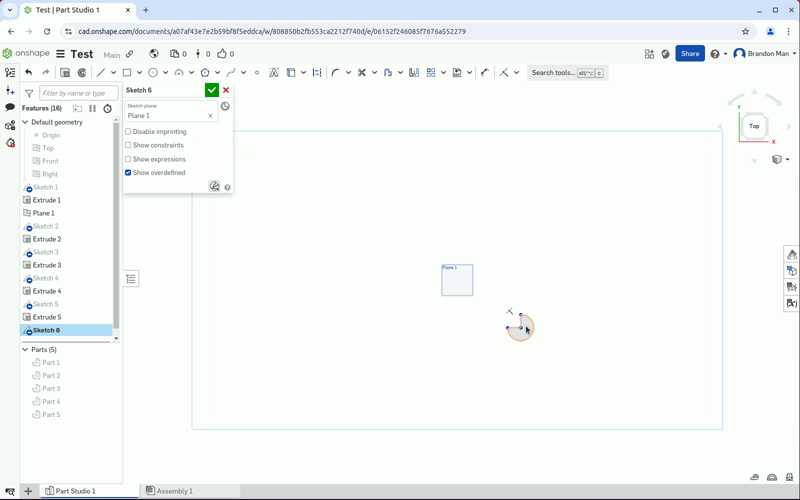
scroll(6)
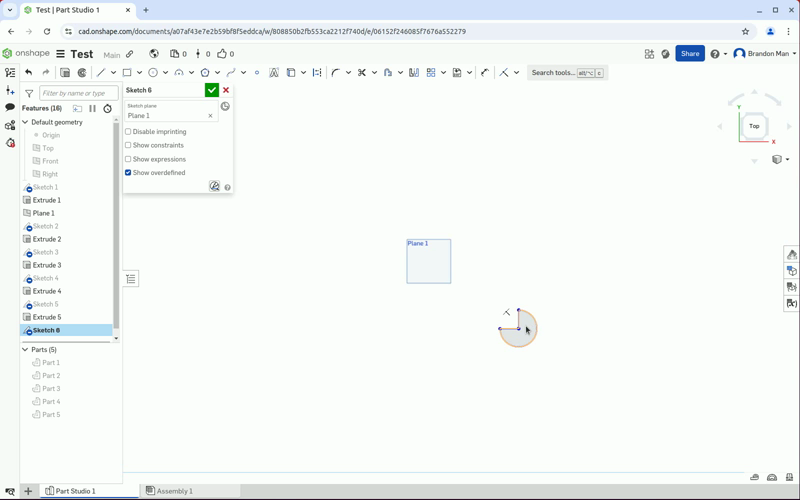
scroll(6)
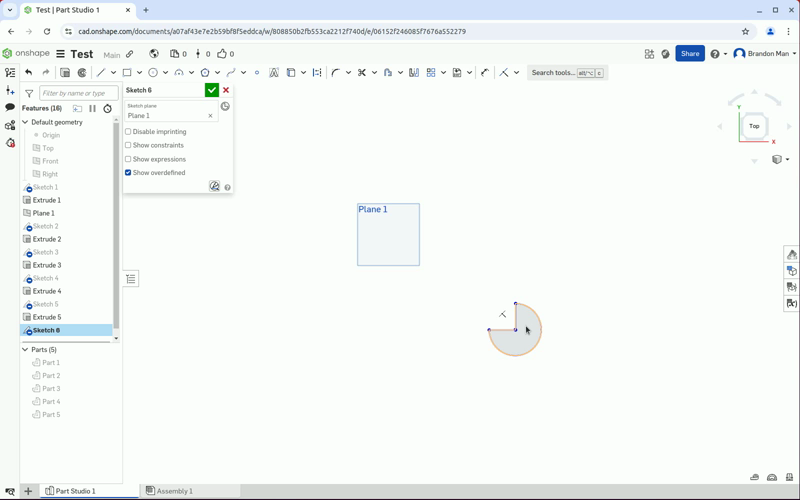
scroll(6)
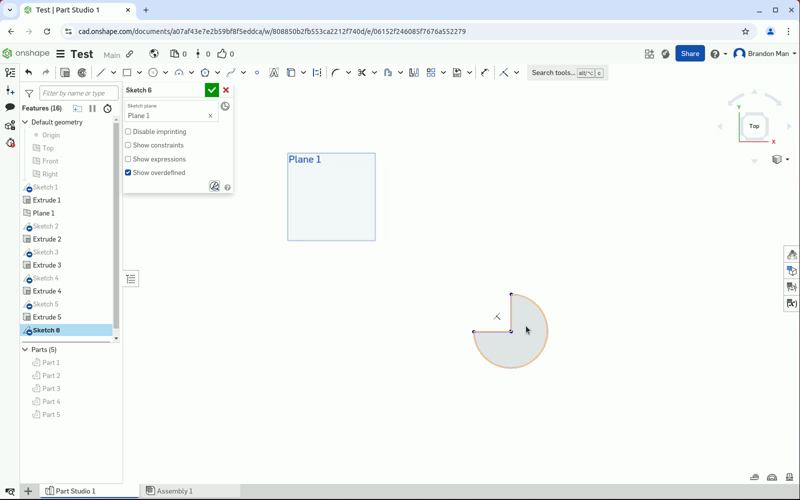
scroll(6)
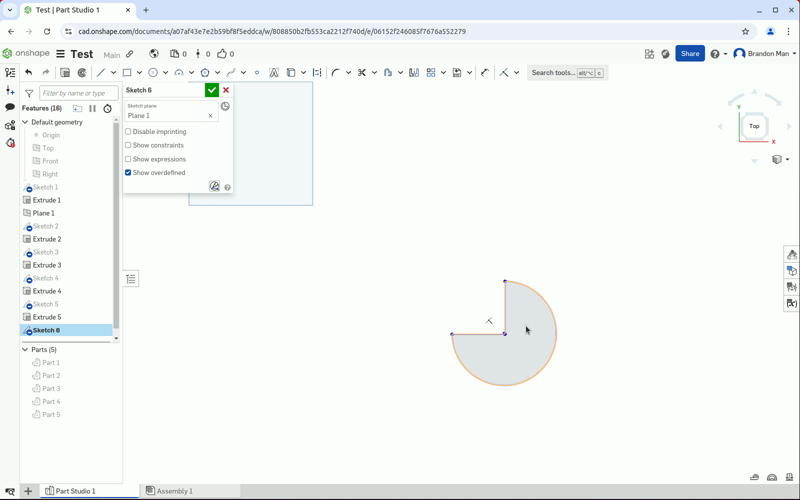
scroll(6)
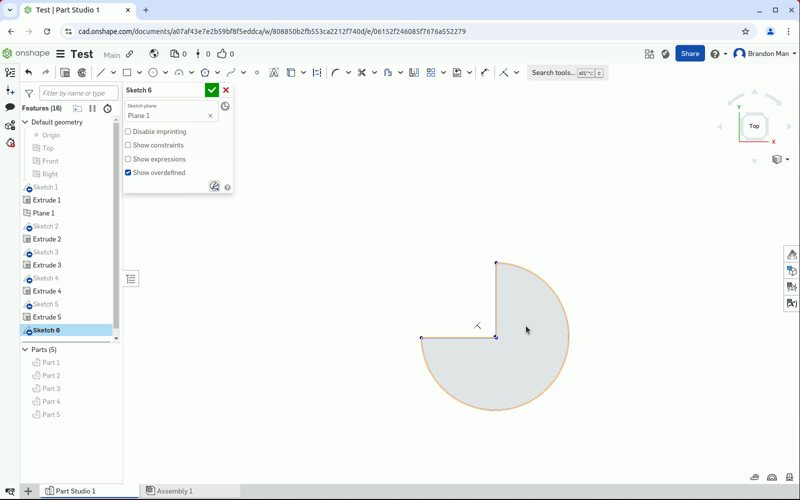
scroll(6)
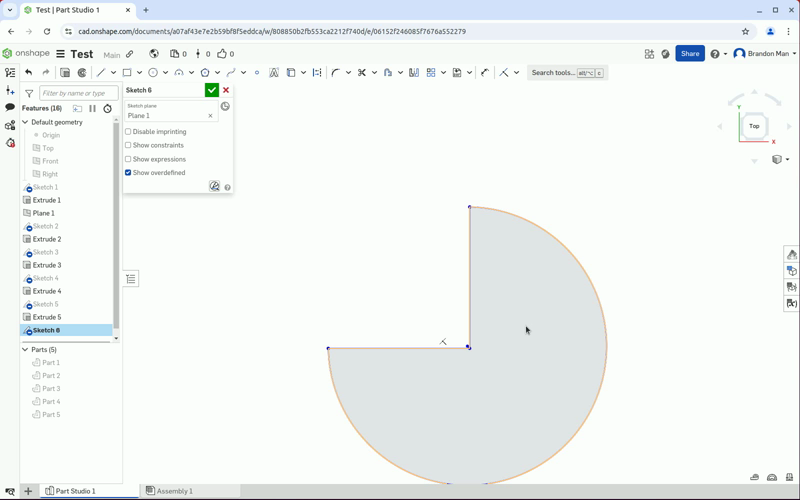
click(526, 325)
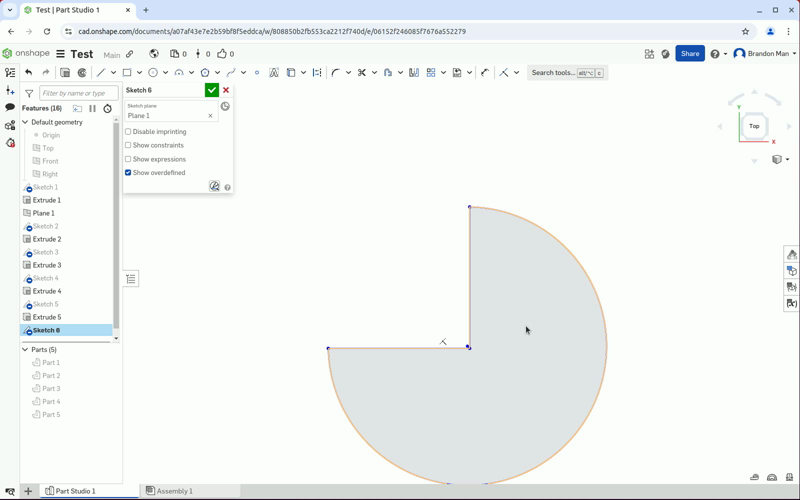
scroll(-6)
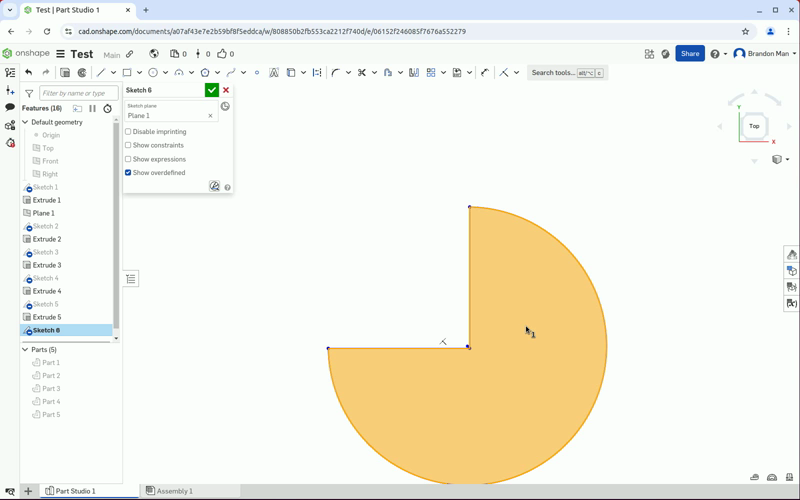
scroll(-6)
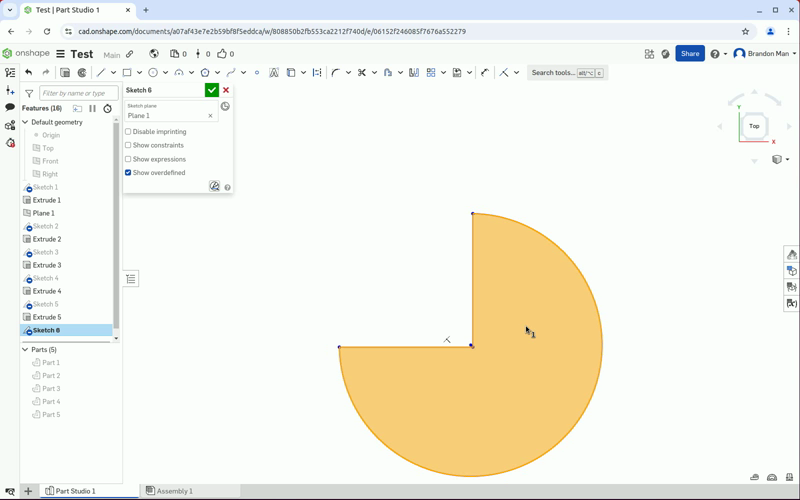
scroll(-6)
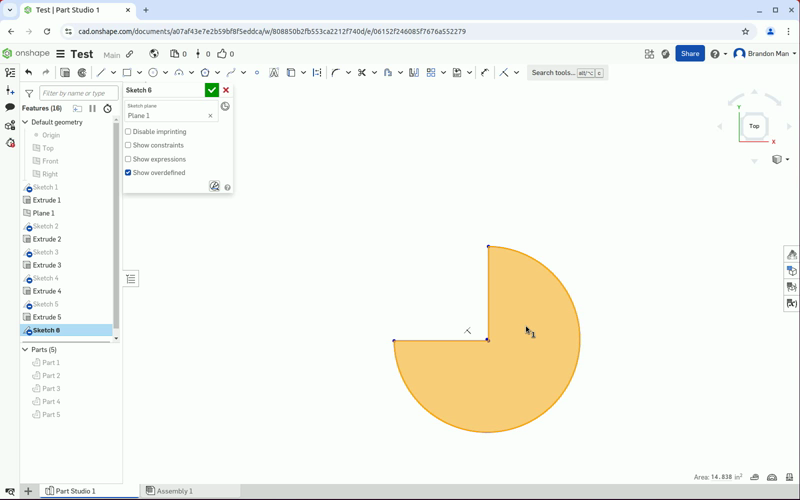
scroll(-6)
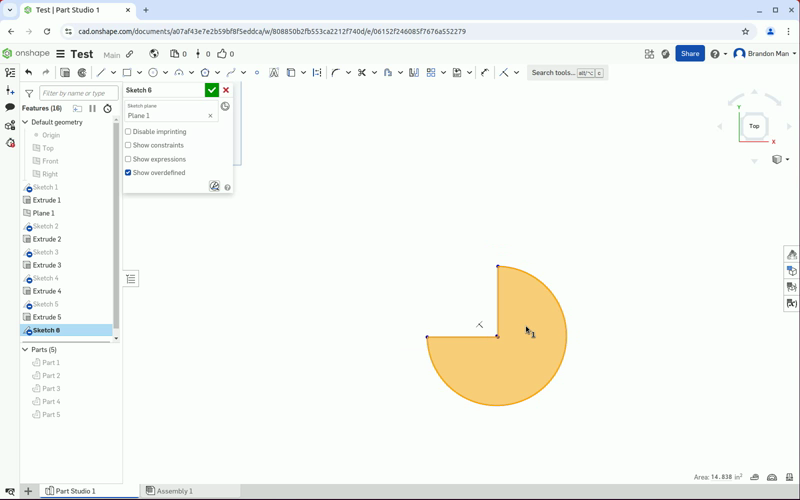
scroll(-6)
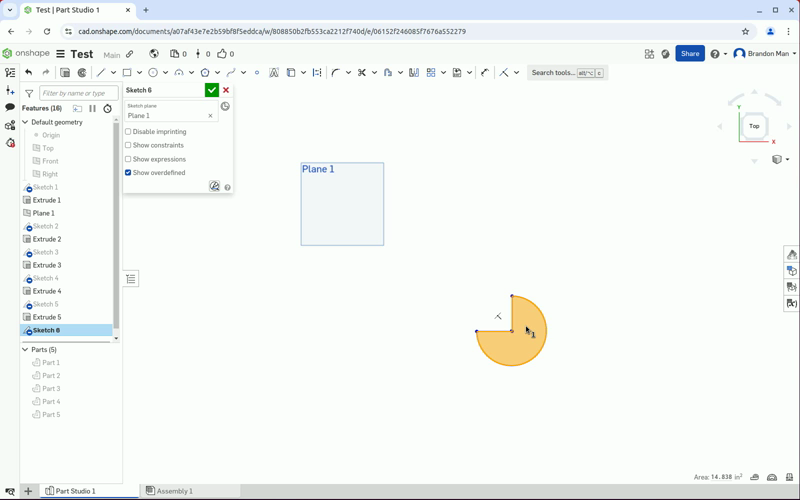
scroll(-6)
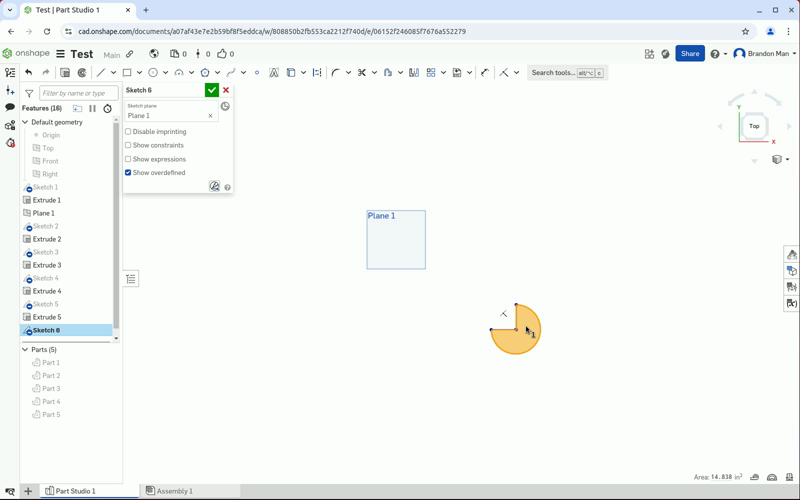
scroll(-6)
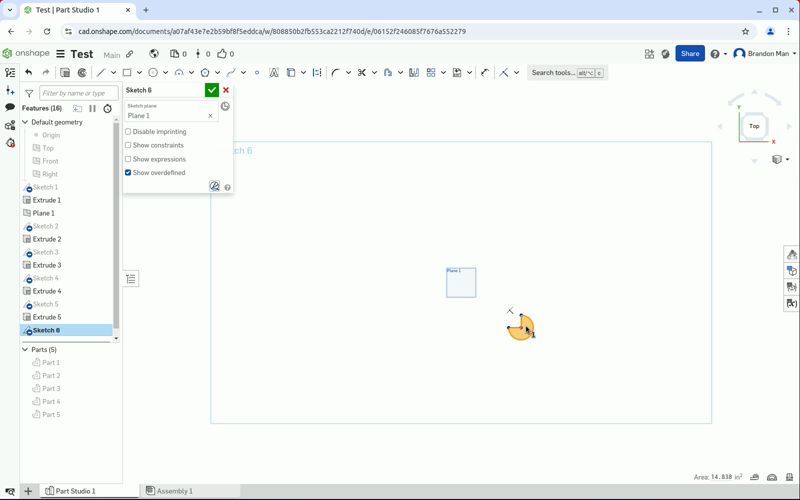
mouse_move(73, 352)
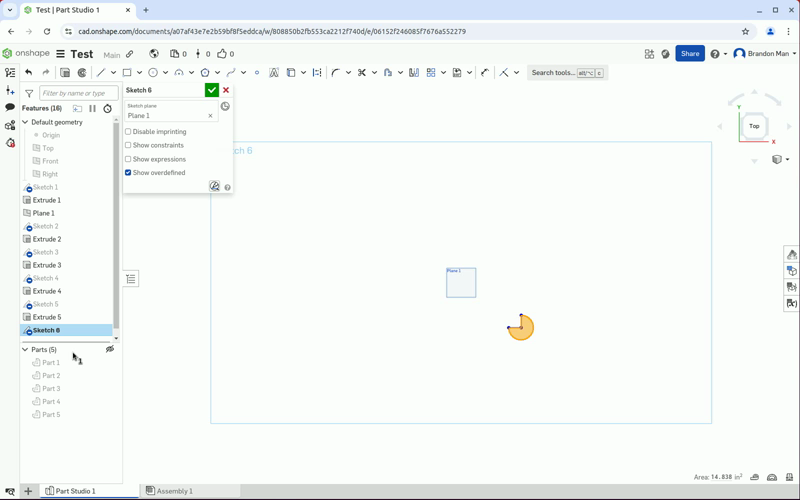
key(shift+y)
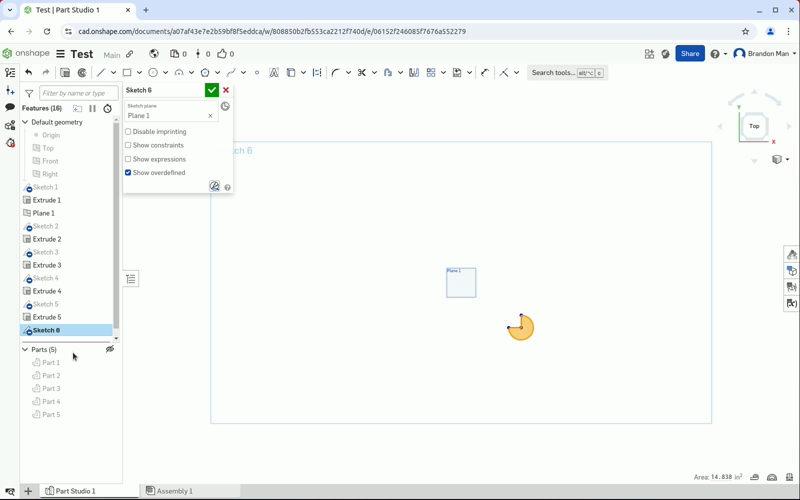
key(shift+e)
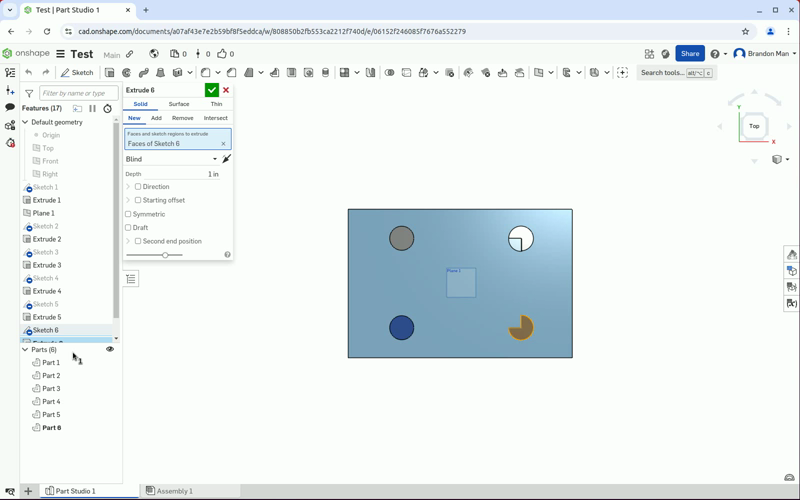
mouse_move(143, 106)
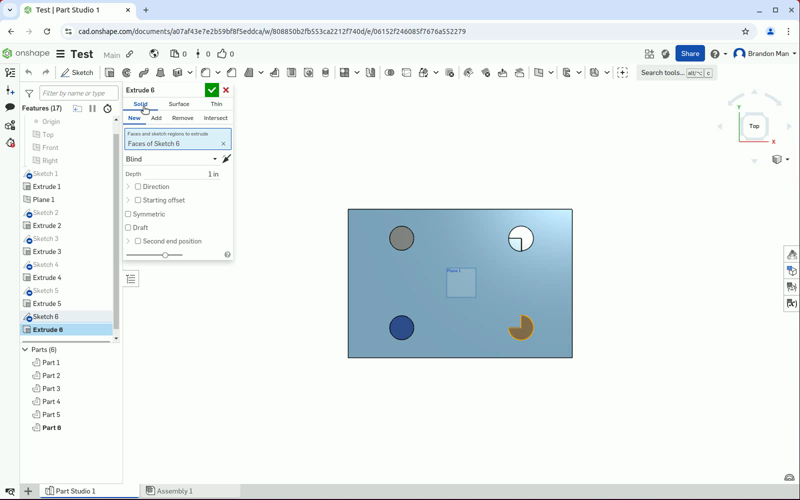
click(143, 106)
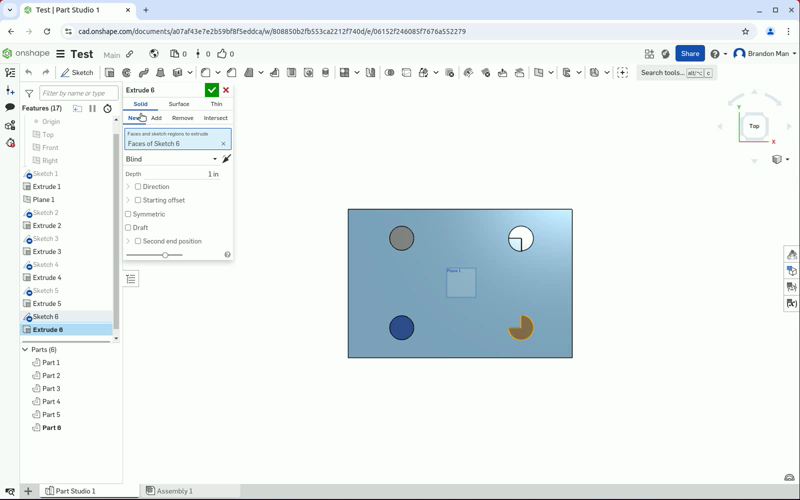
mouse_move(137, 120)
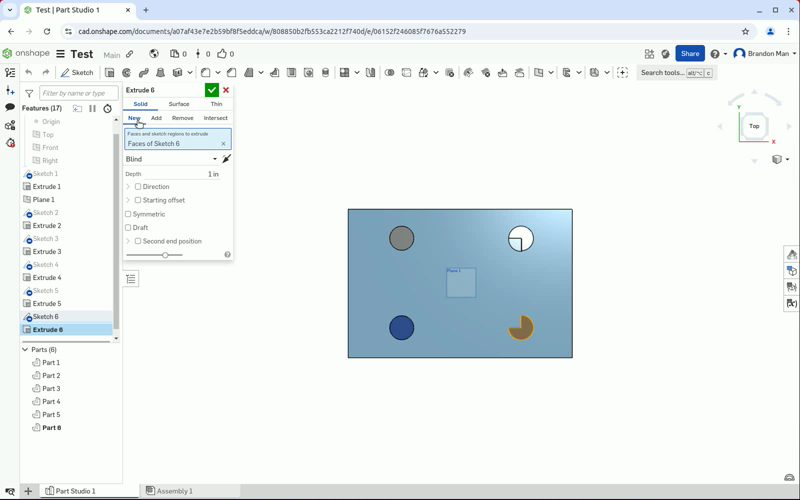
click(137, 120)
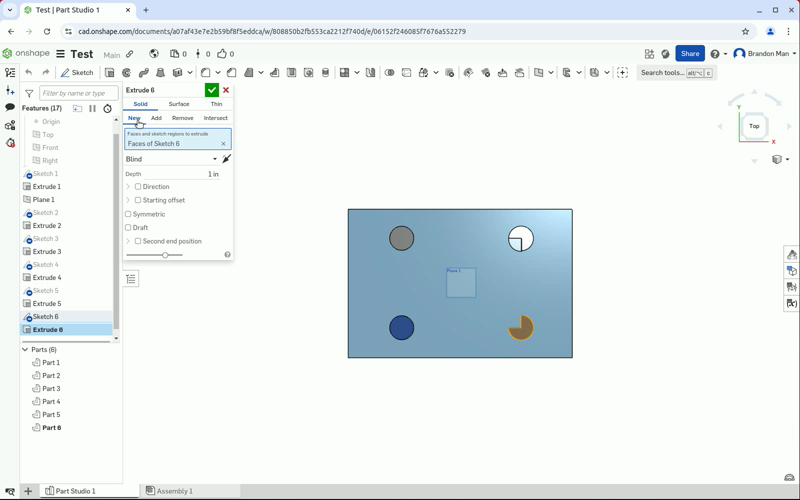
key(tab, 4)
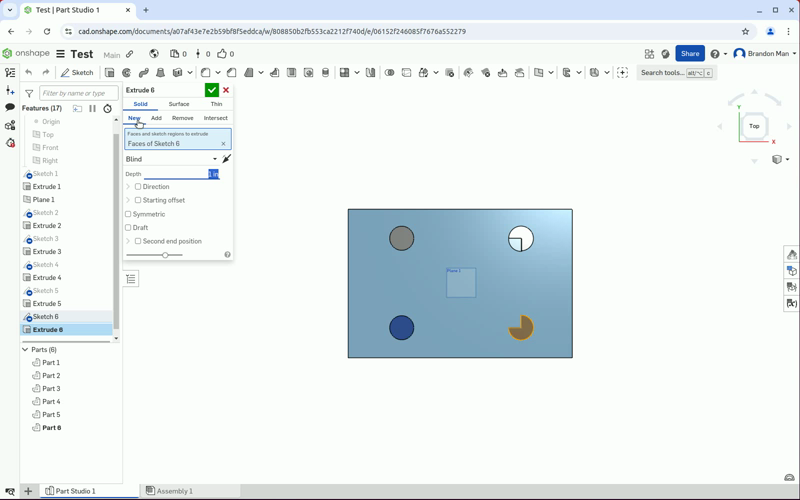
text(15.405)
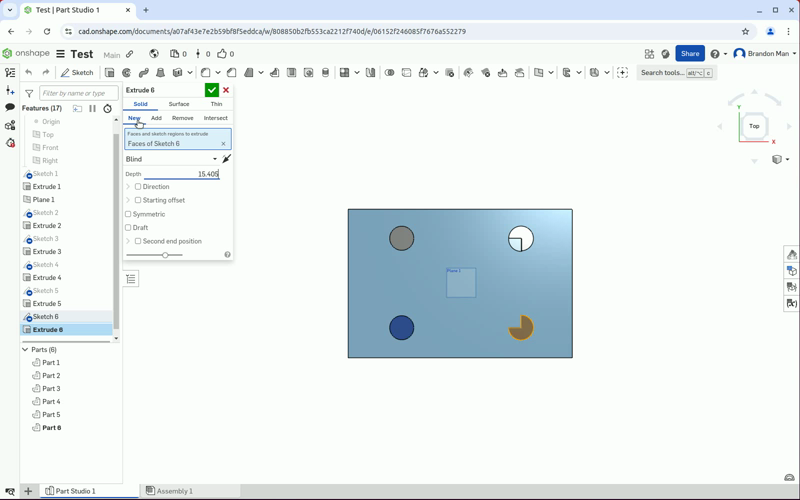
key(enter)
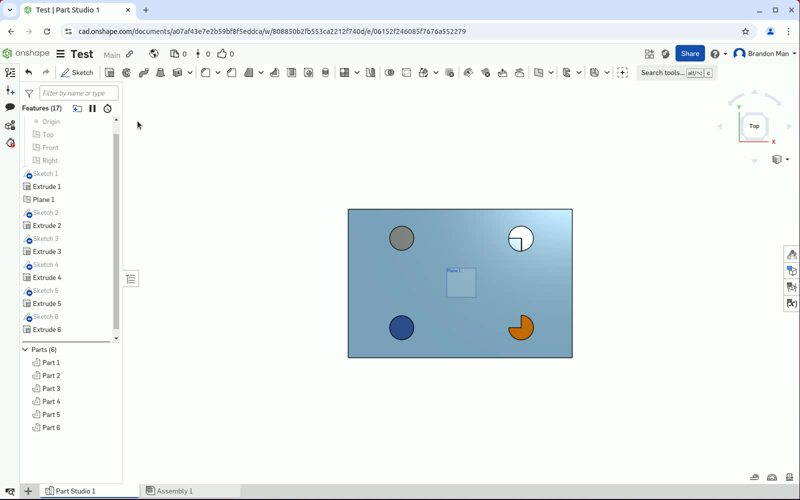
key(shift+h)
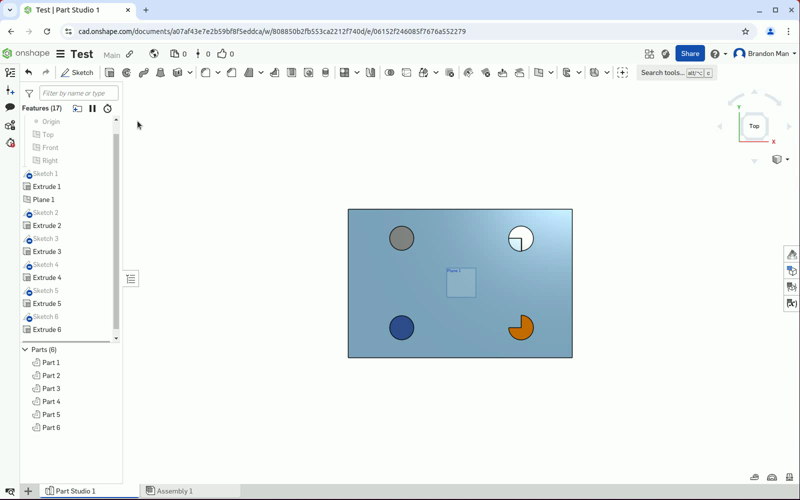
key(shift+h)
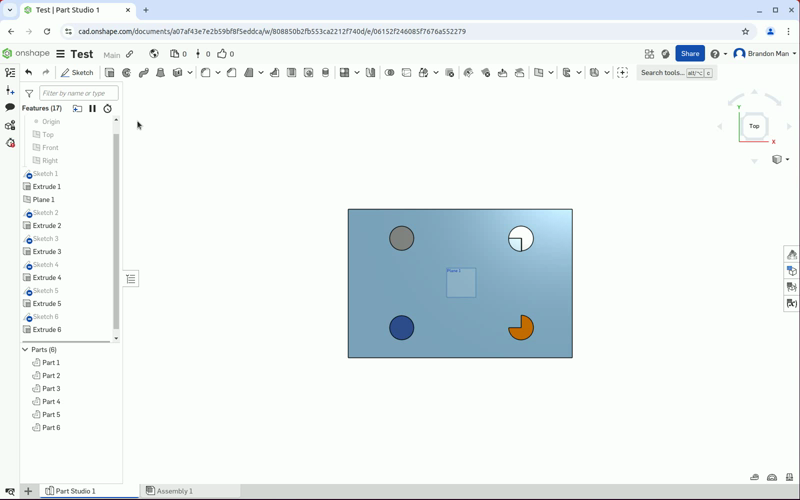
mouse_move(69, 176)
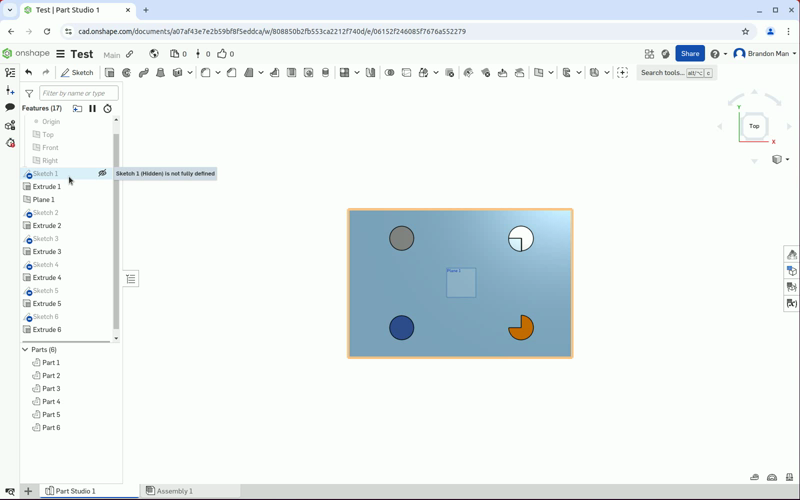
click(69, 176)
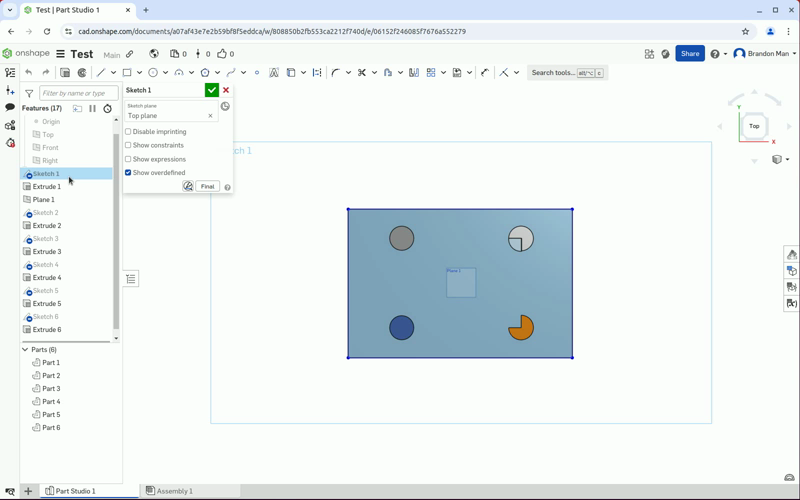
mouse_move(229, 92)
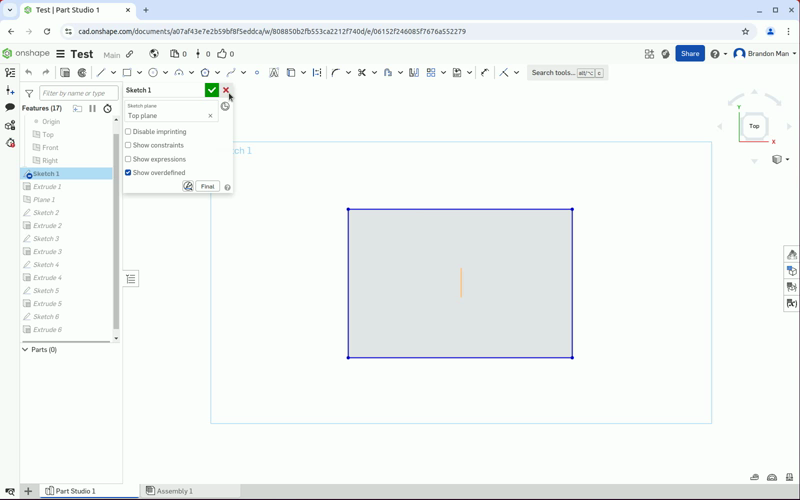
click(229, 92)
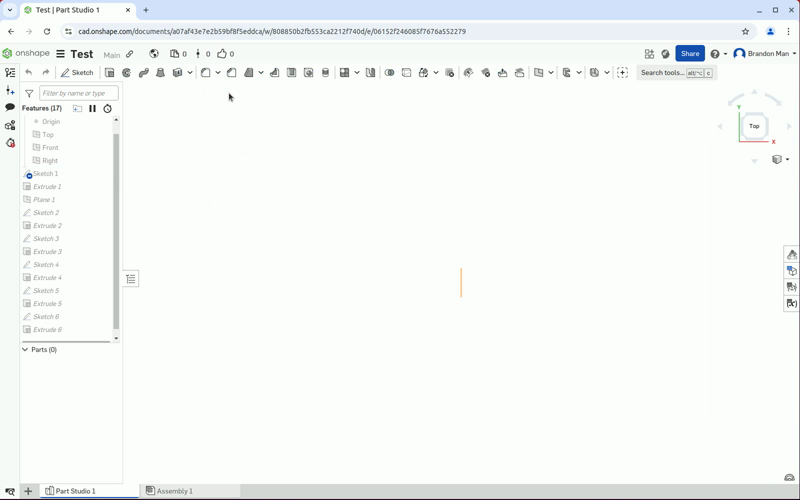
key(shift+s)
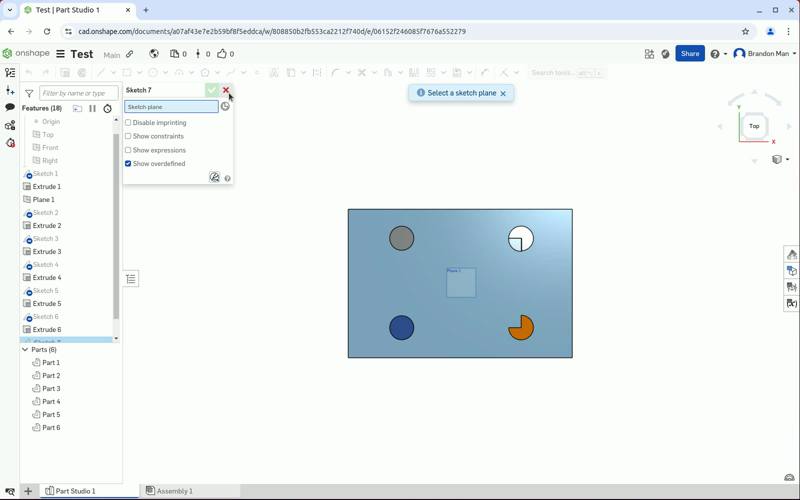
mouse_move(69, 189)
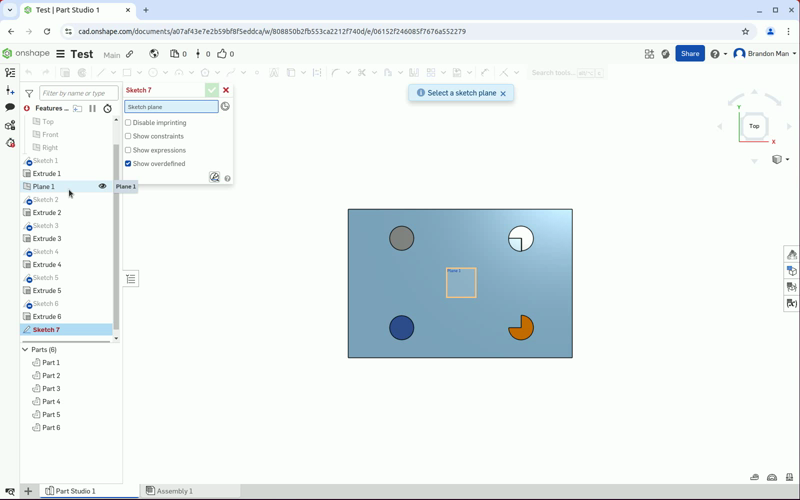
click(69, 189)
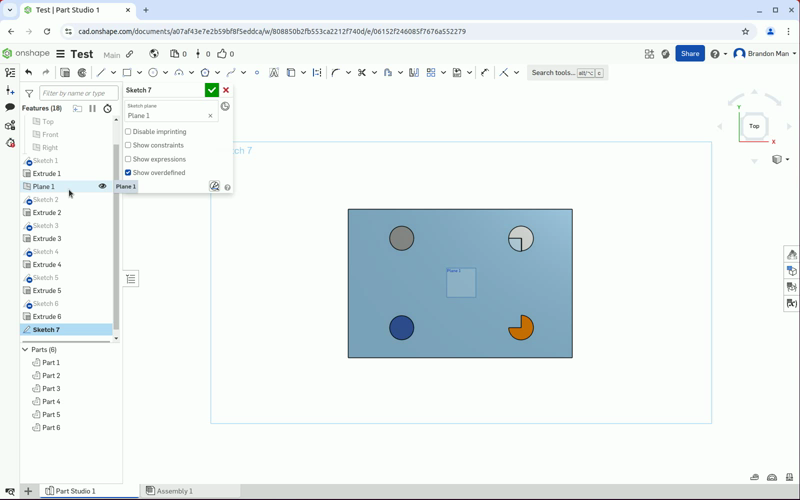
mouse_move(73, 352)
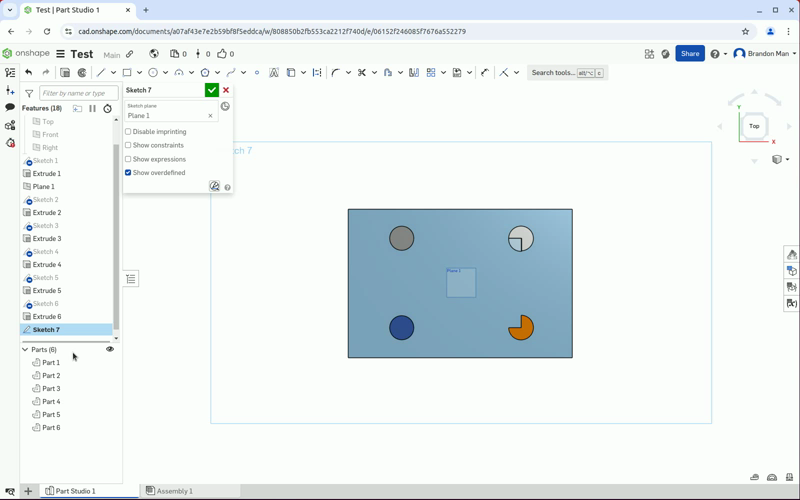
key(y)
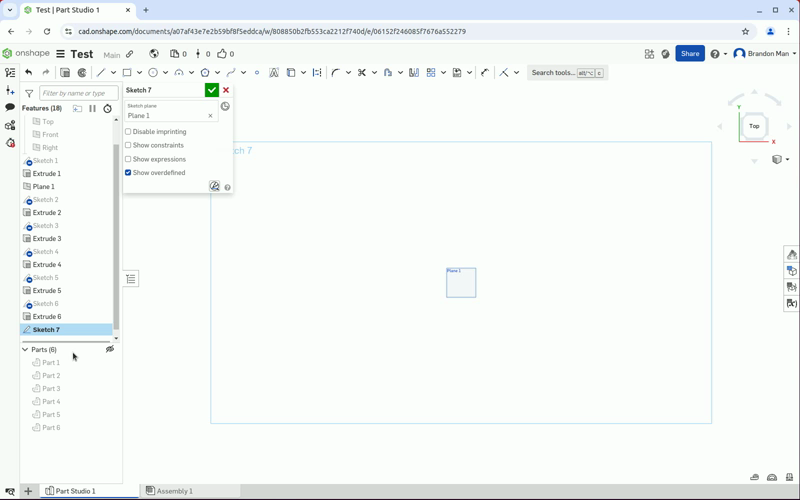
key(l)
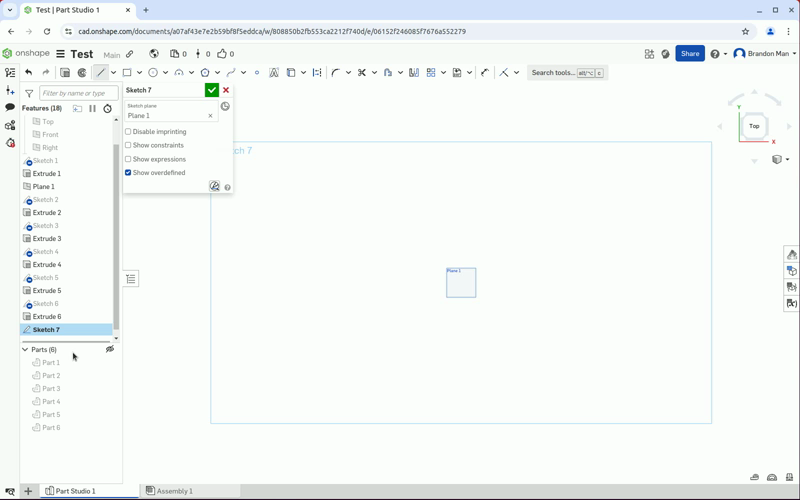
key_down(shift)
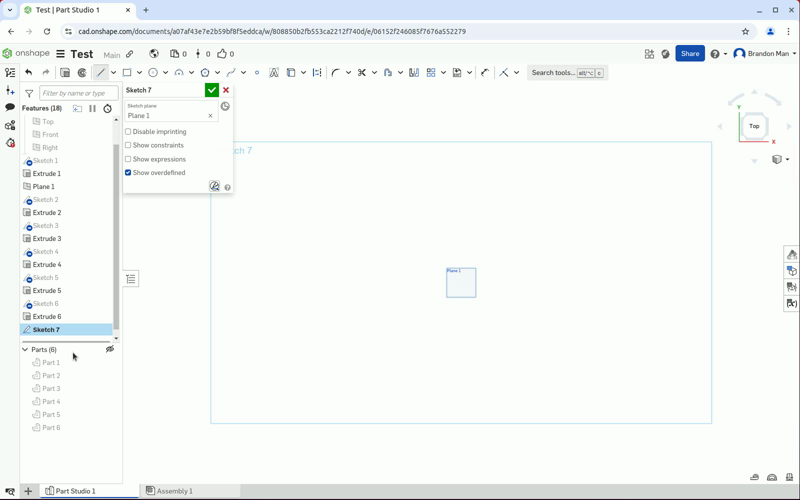
mouse_move(508, 327)
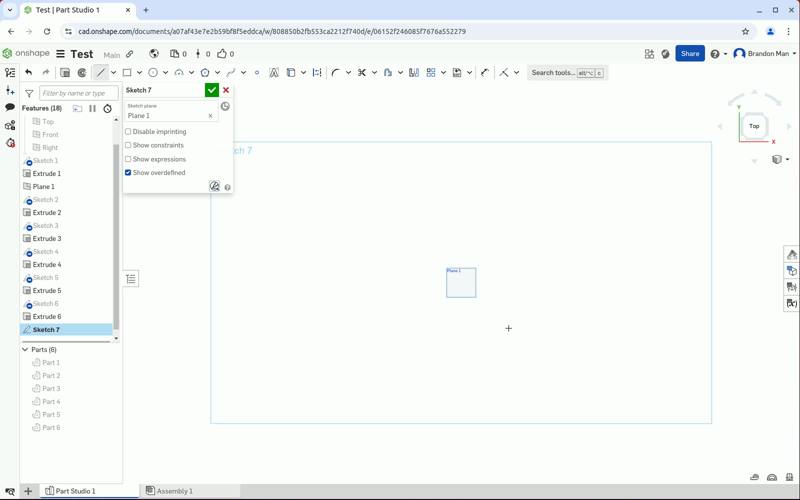
click(508, 327)
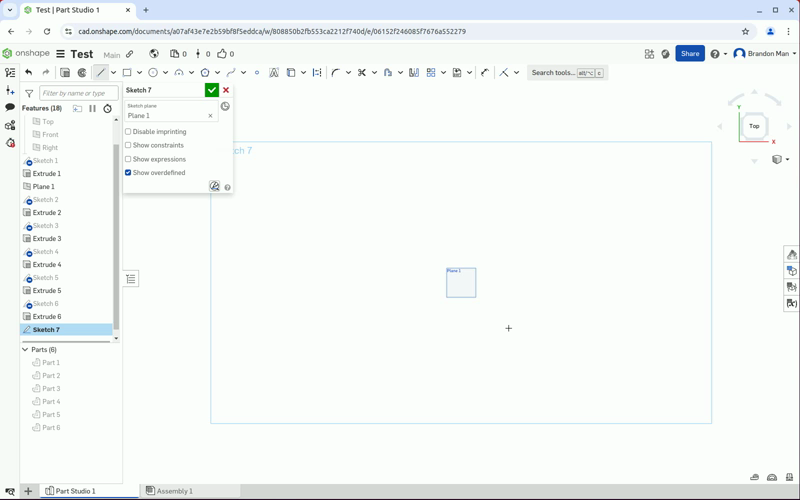
key_up(shift)
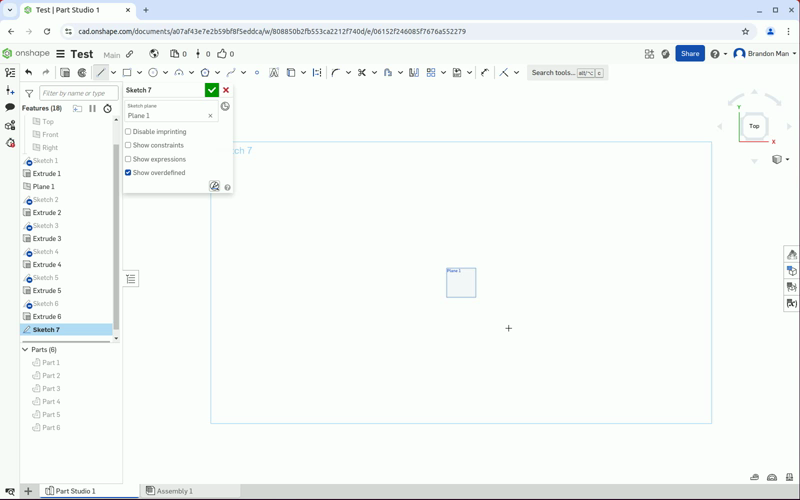
key_down(shift)
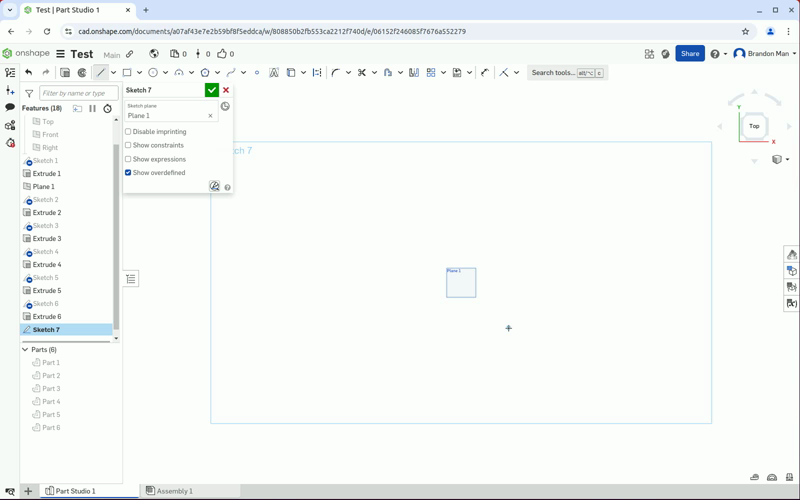
mouse_move(538, 327)
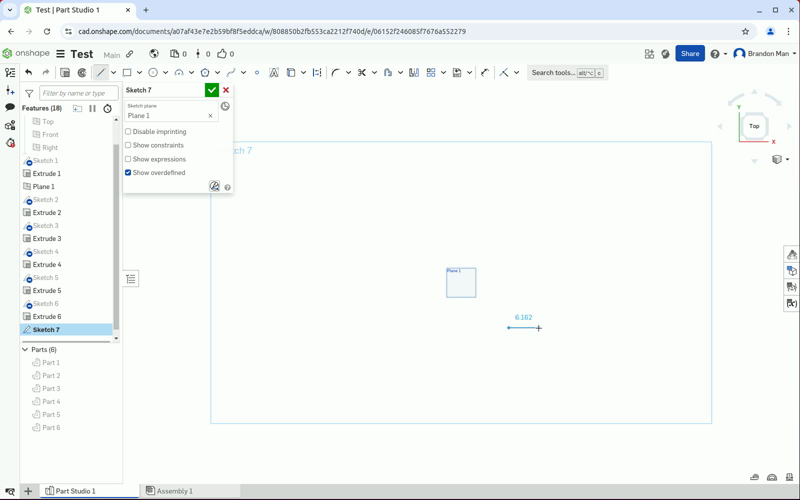
mouse_move(521, 327)
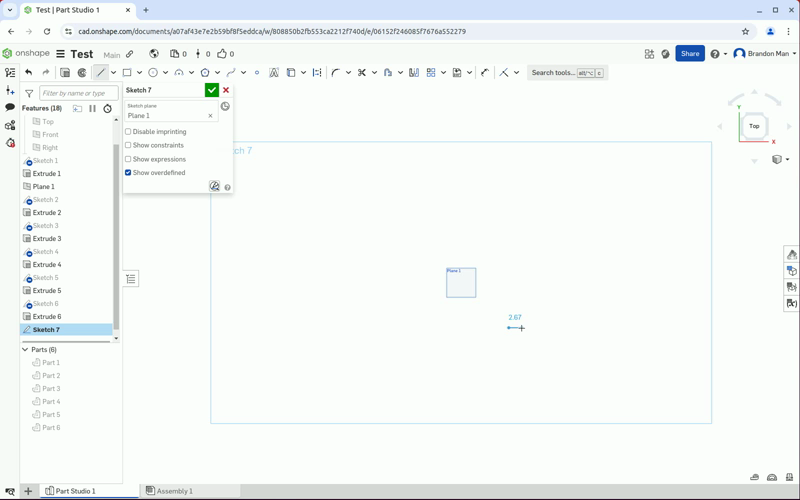
click(521, 327)
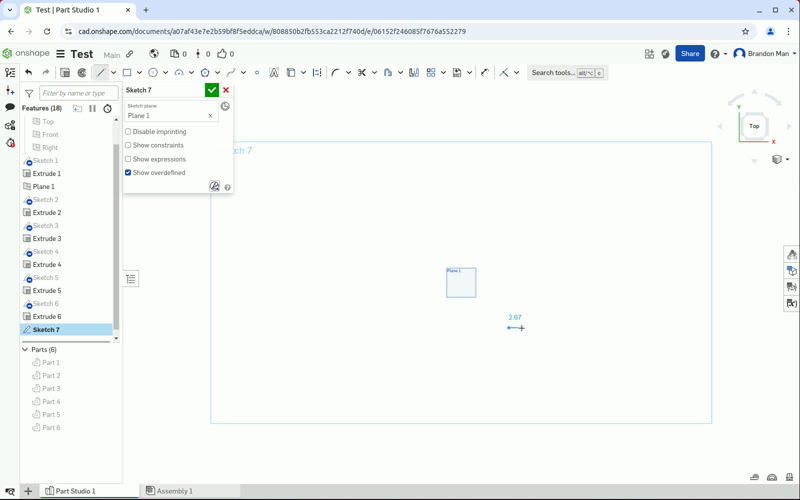
key_up(shift)
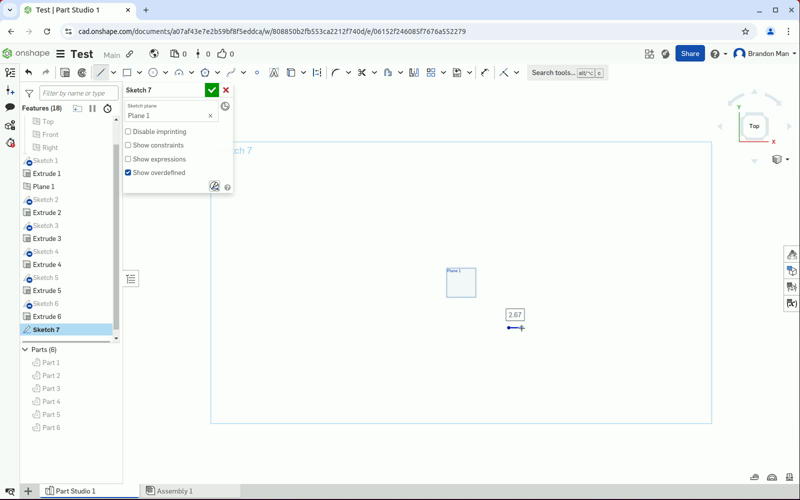
key_down(shift)
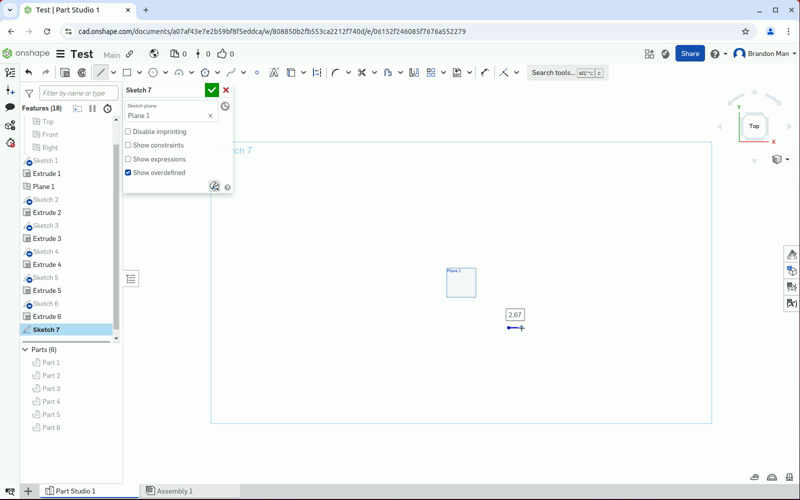
mouse_move(551, 327)
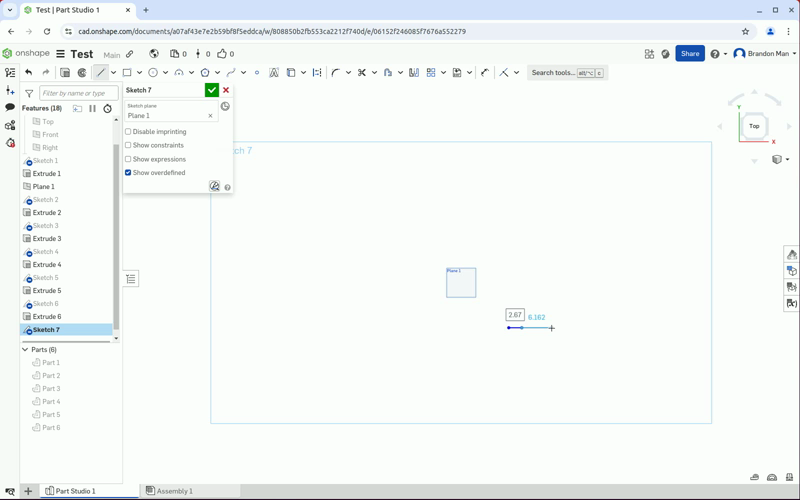
mouse_move(521, 314)
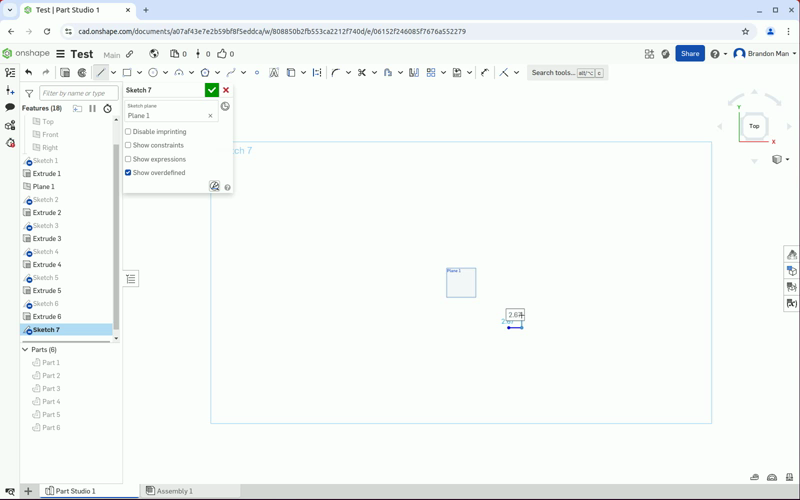
click(521, 314)
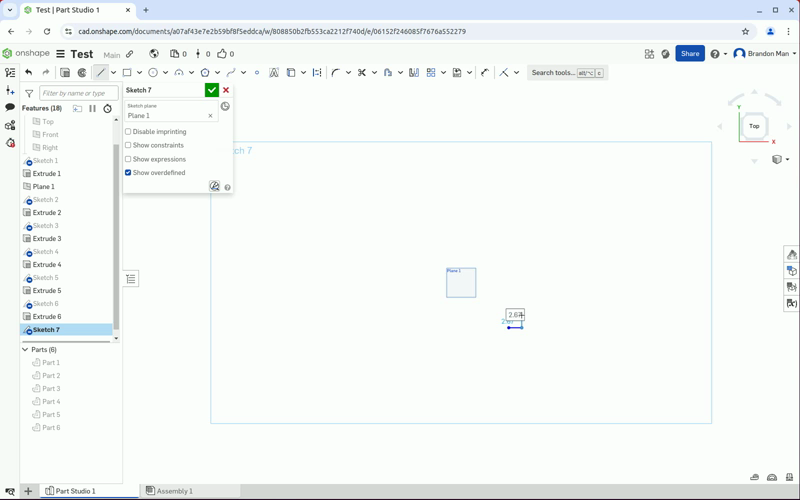
key_up(shift)
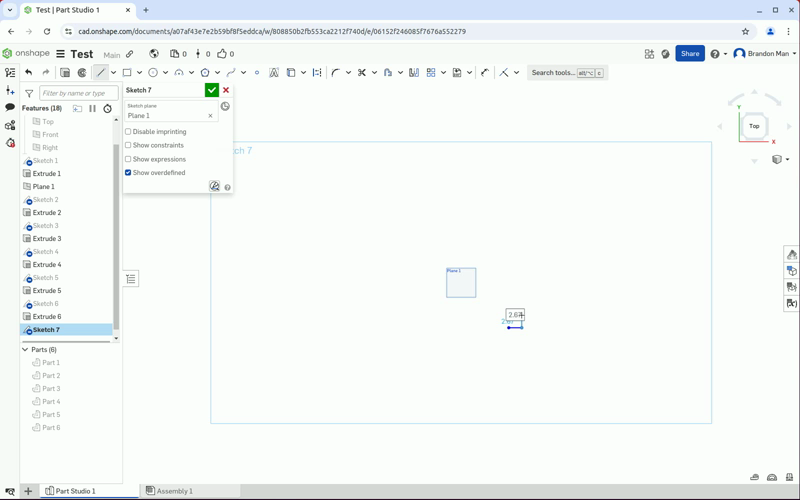
key(esc)
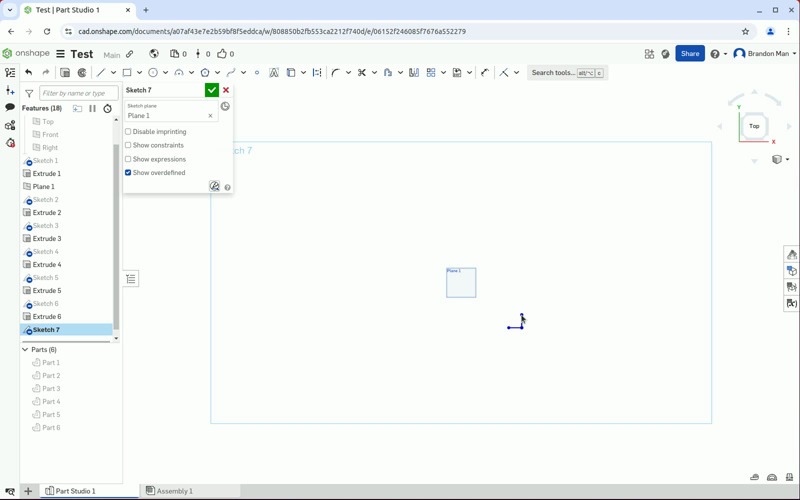
key(a)
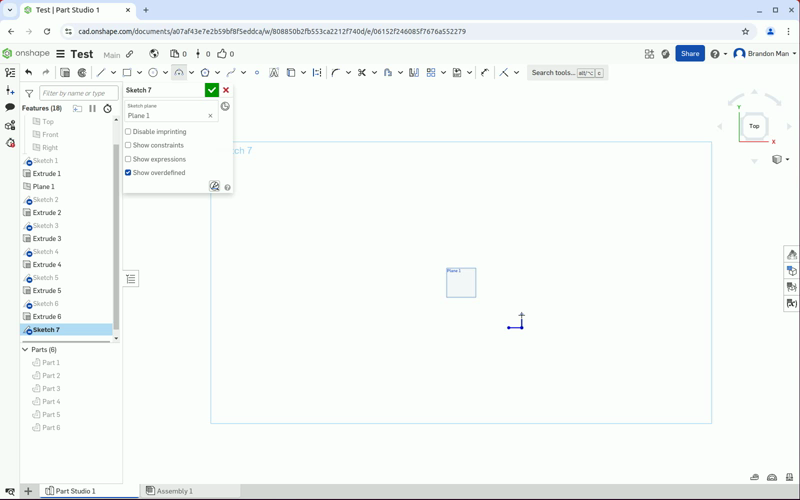
mouse_move(521, 314)
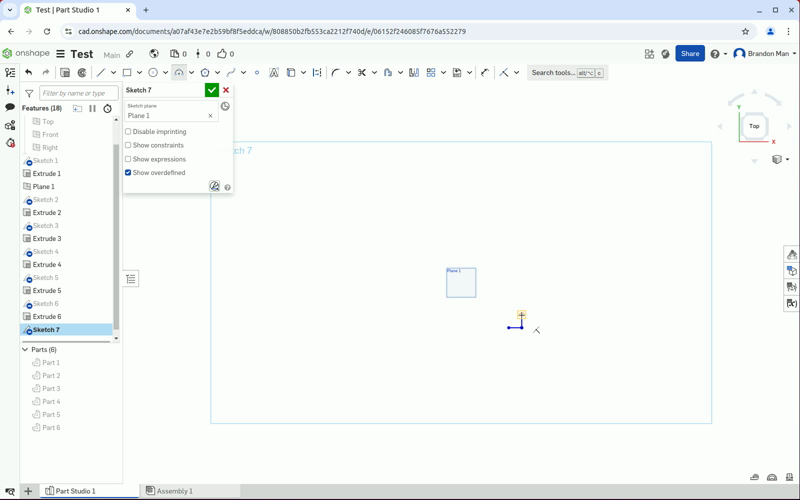
click(521, 314)
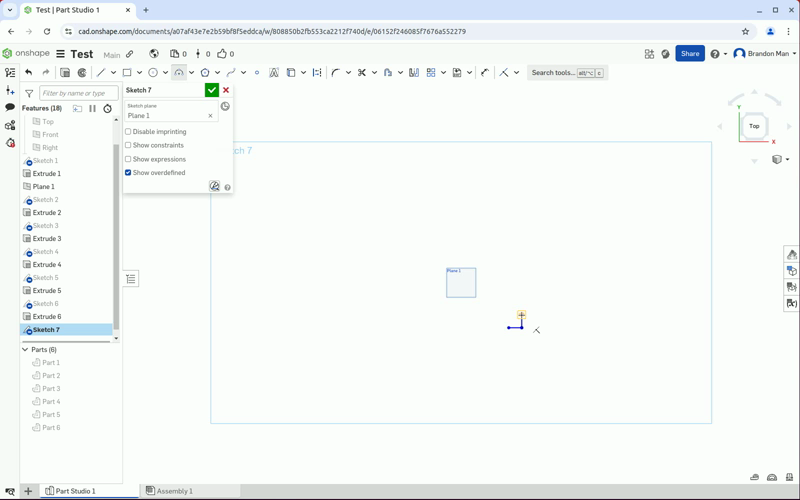
mouse_move(508, 327)
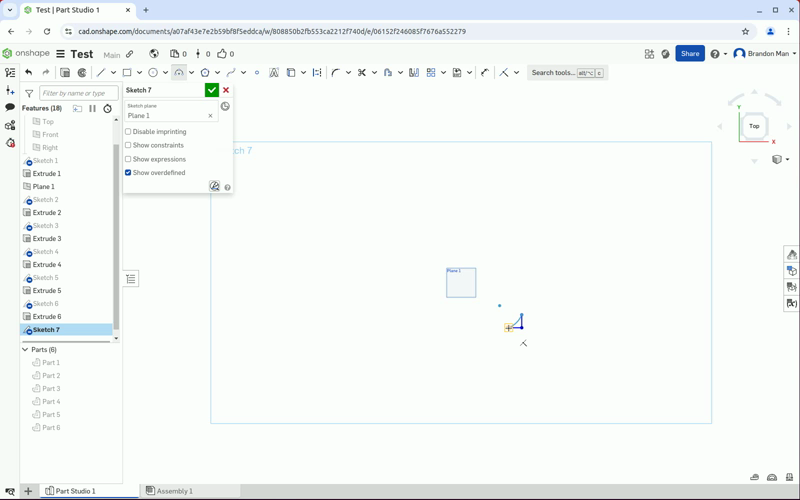
click(508, 327)
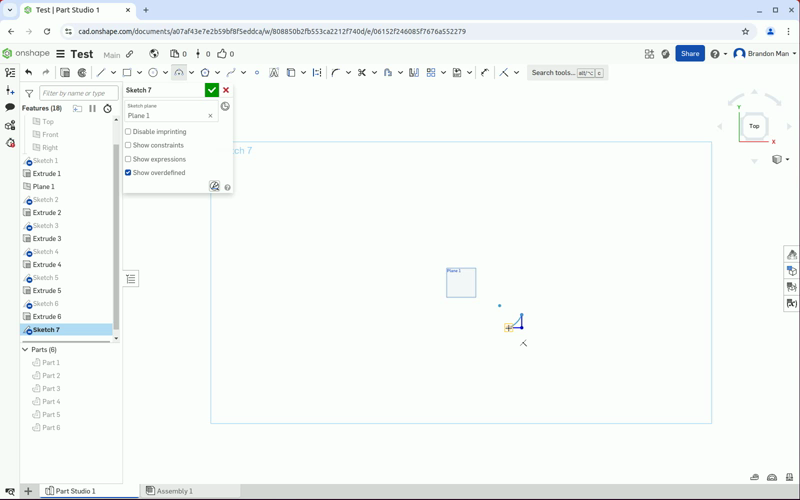
key_down(shift)
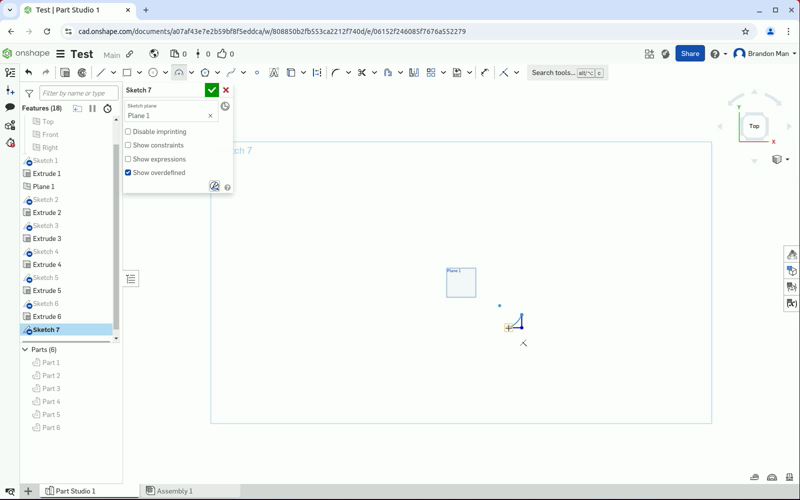
mouse_move(512, 318)
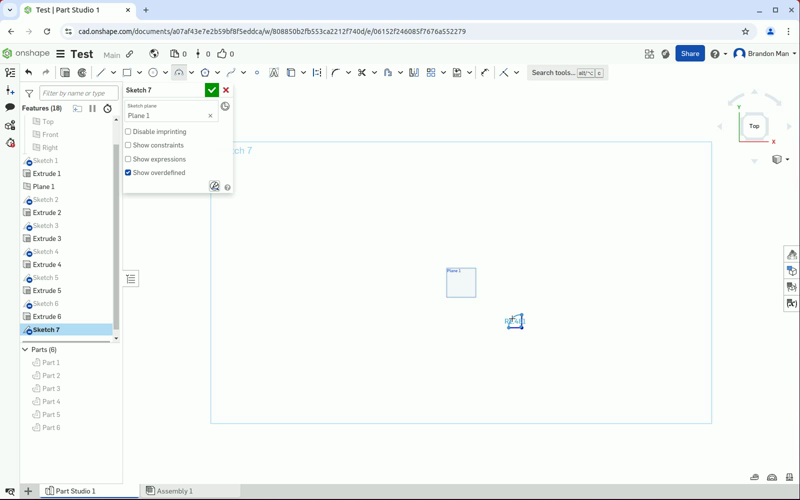
click(512, 318)
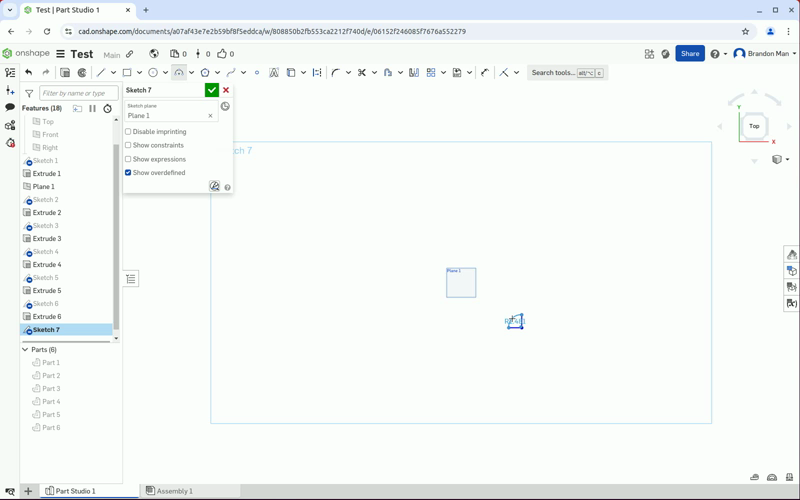
key_up(shift)
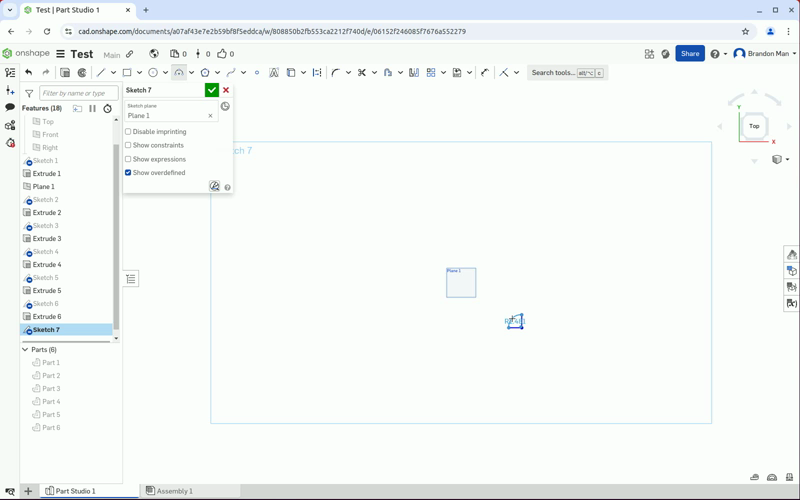
key(esc)
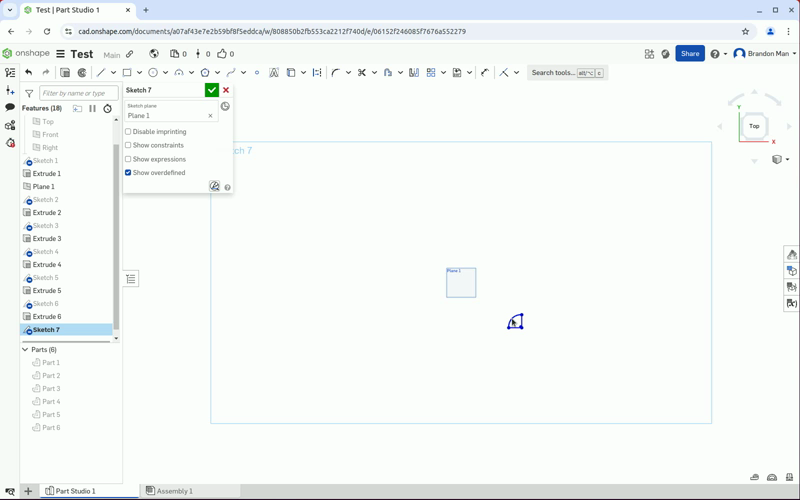
mouse_move(517, 318)
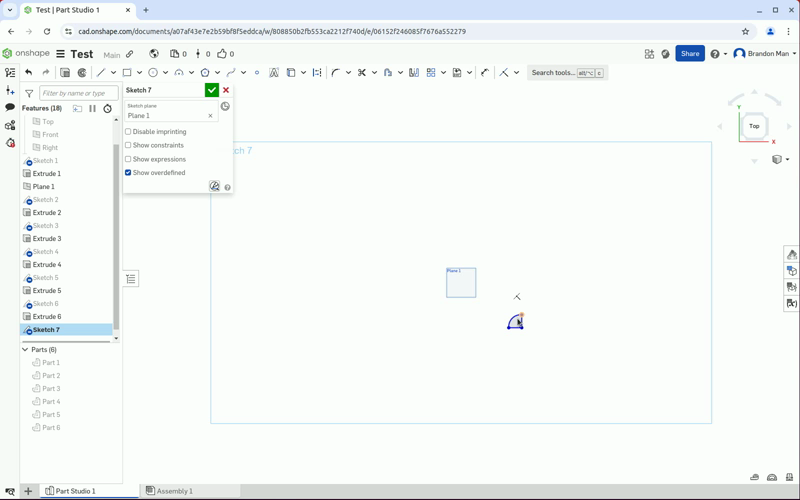
scroll(6)
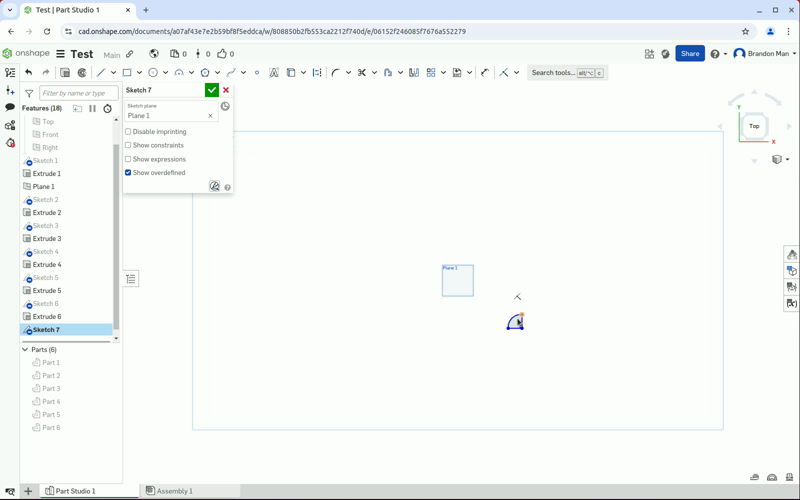
scroll(6)
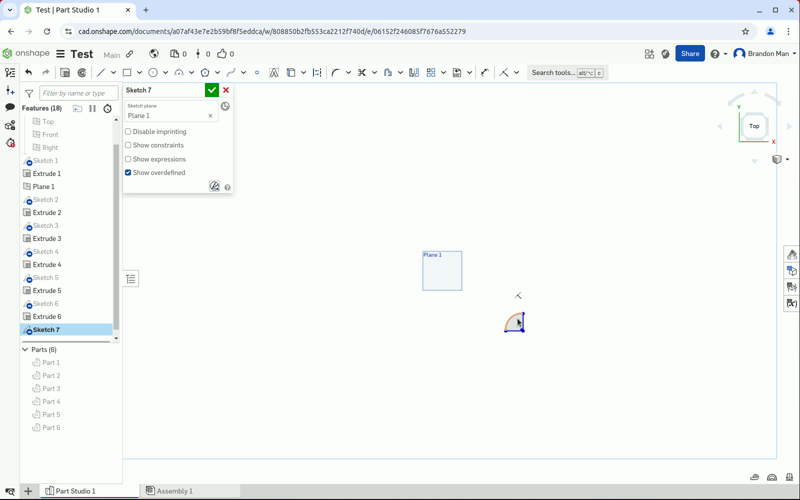
scroll(6)
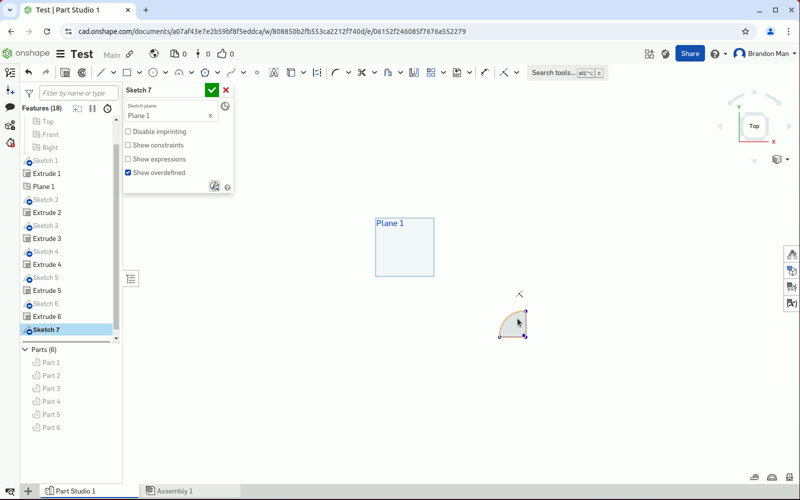
scroll(6)
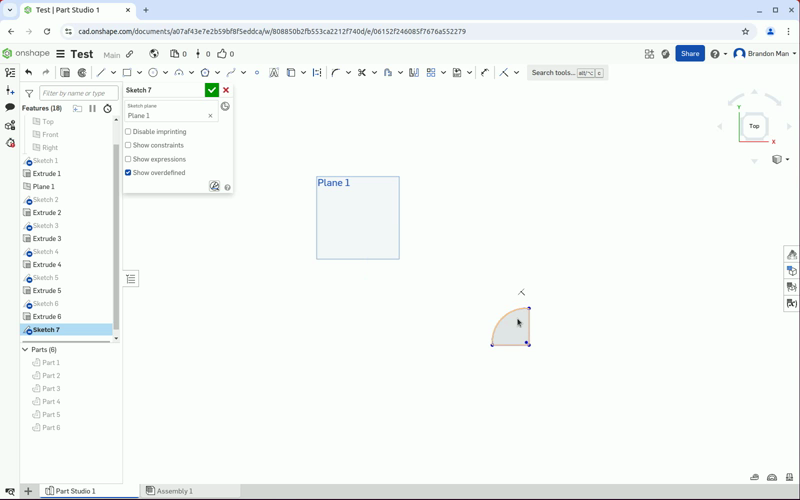
scroll(6)
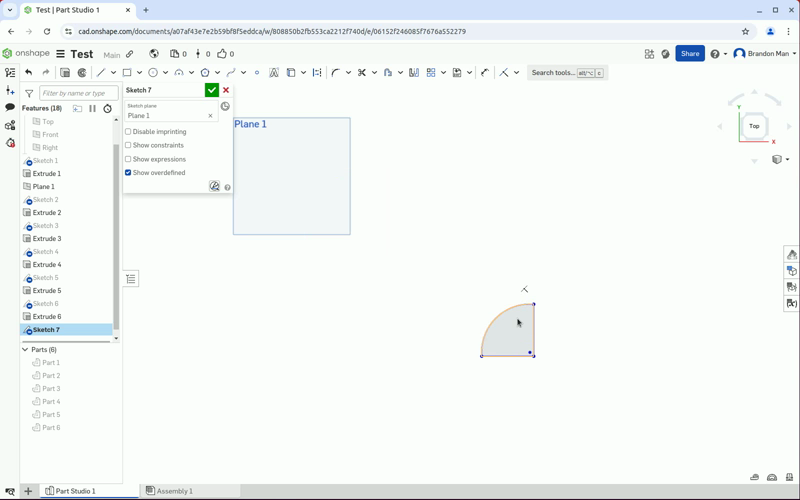
scroll(6)
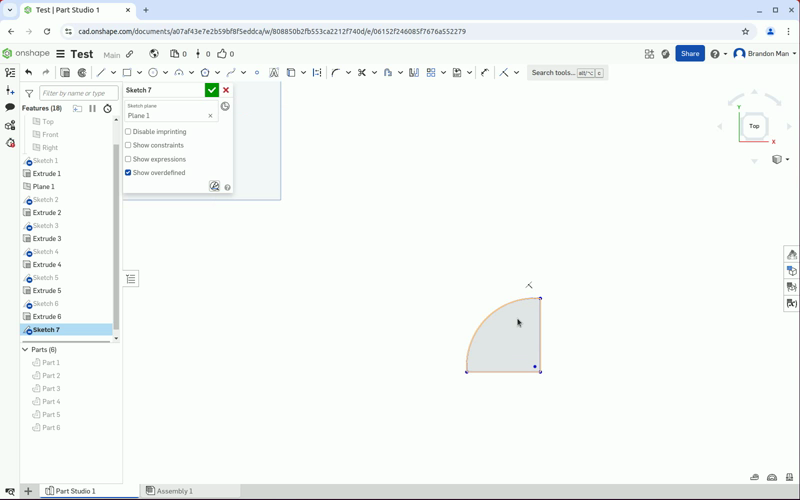
scroll(6)
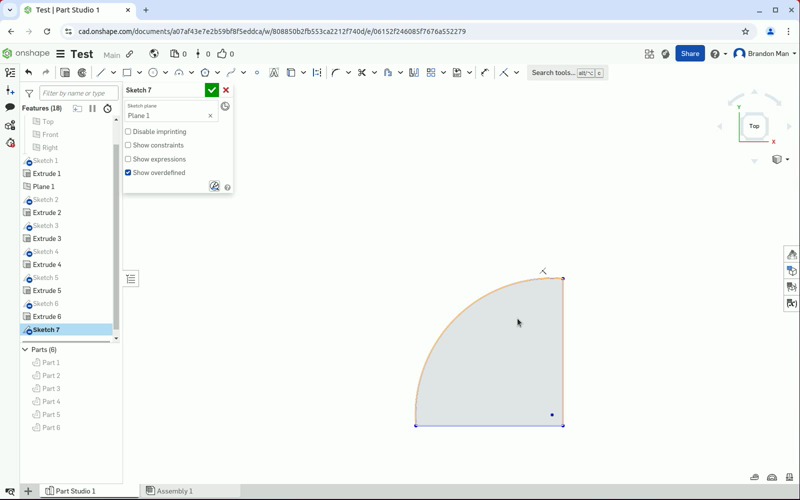
click(517, 318)
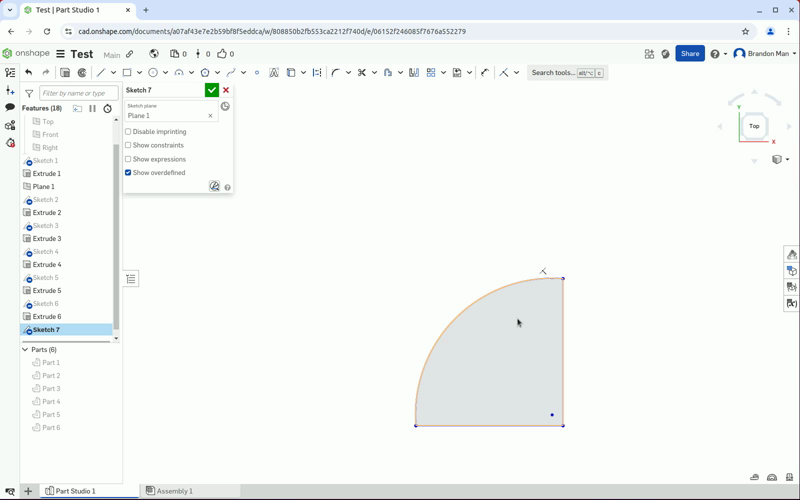
scroll(-6)
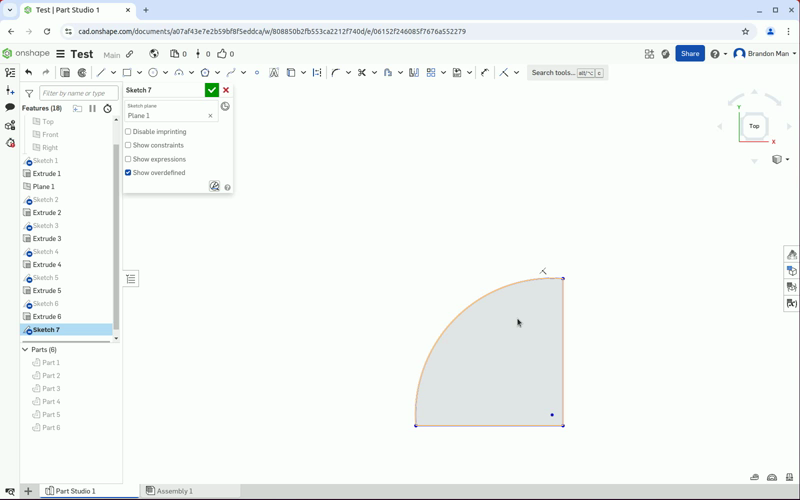
scroll(-6)
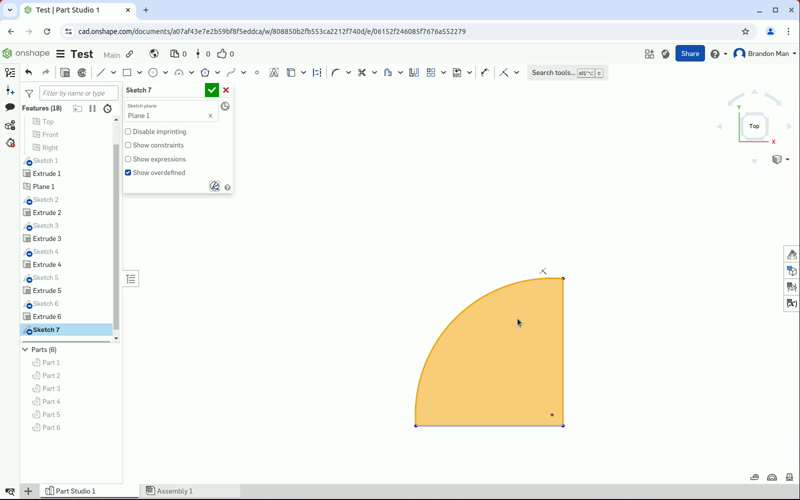
scroll(-6)
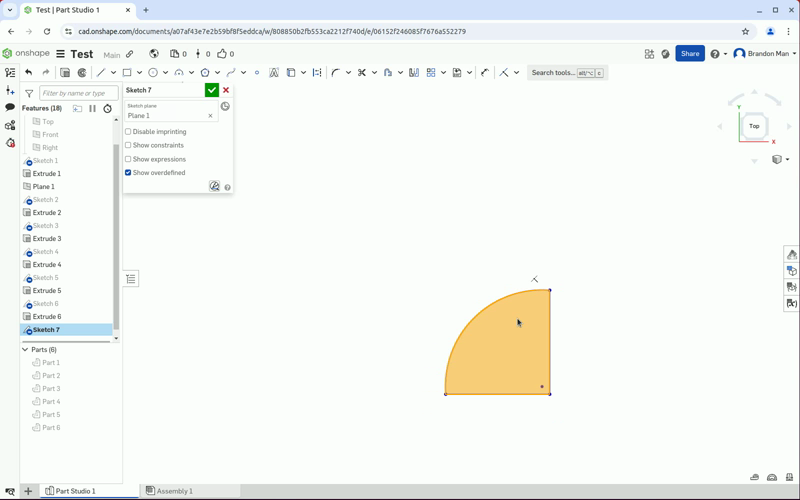
scroll(-6)
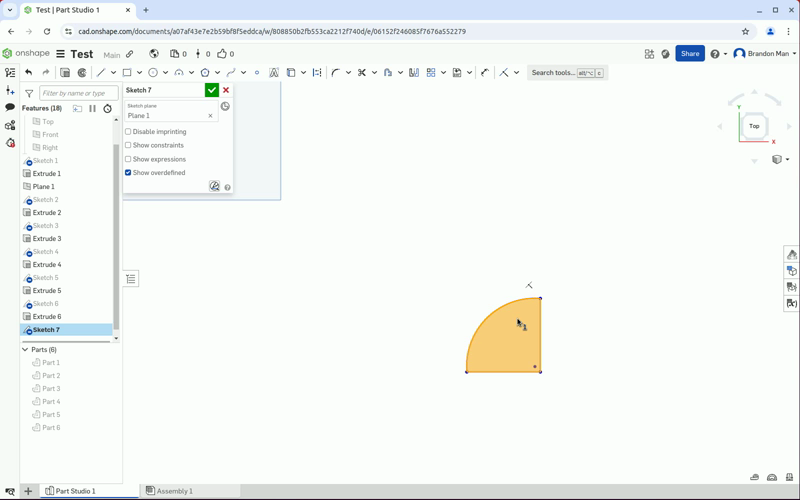
scroll(-6)
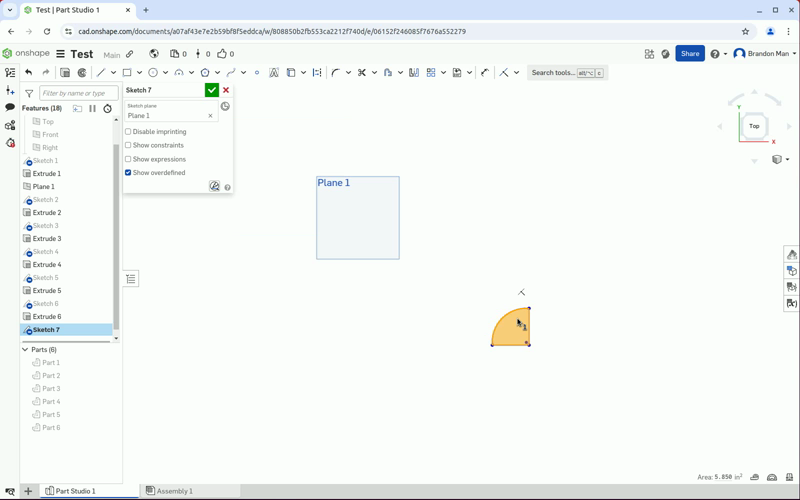
scroll(-6)
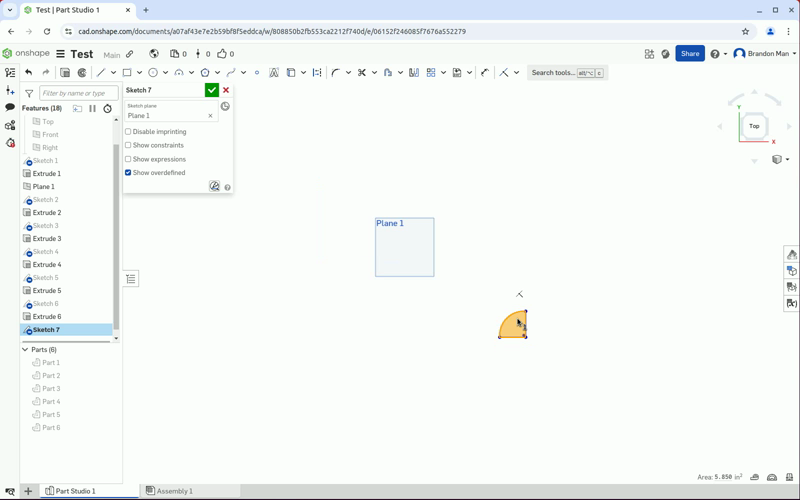
scroll(-6)
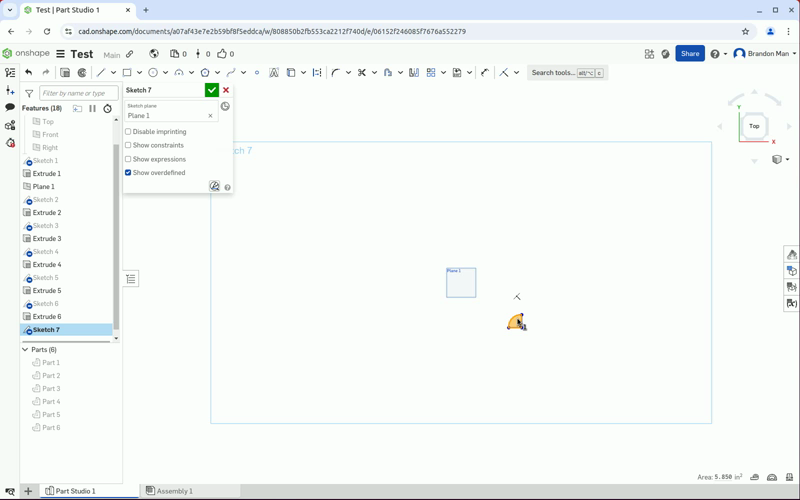
mouse_move(73, 352)
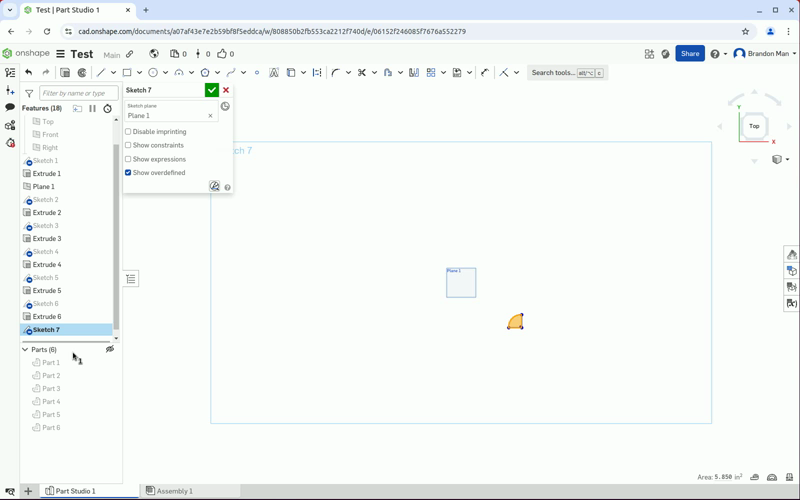
key(shift+y)
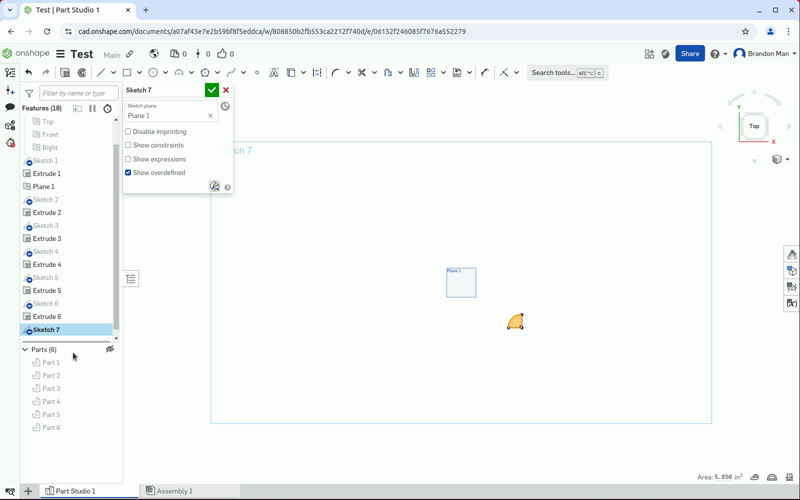
key(shift+e)
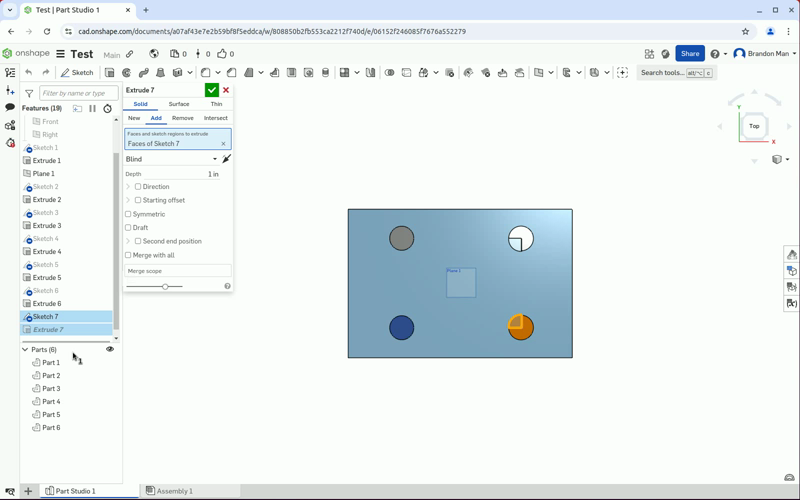
mouse_move(143, 106)
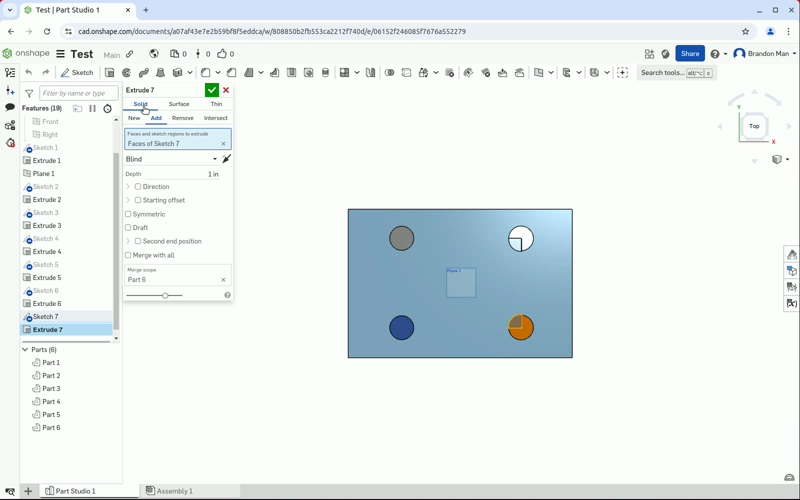
click(143, 106)
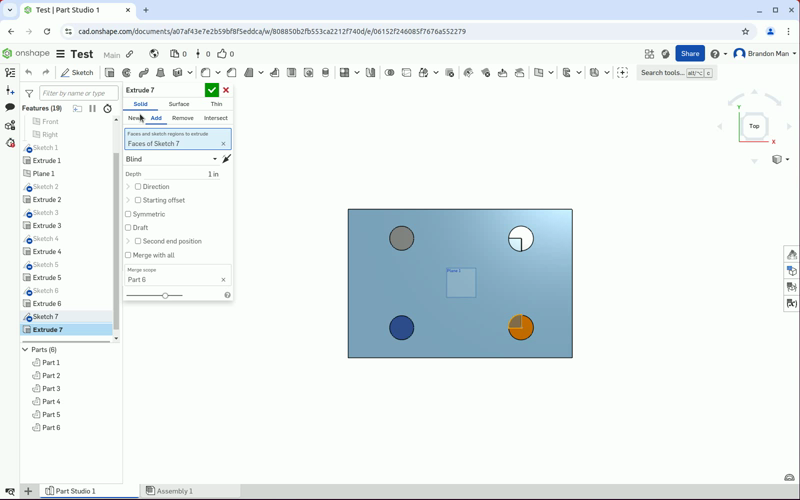
mouse_move(137, 120)
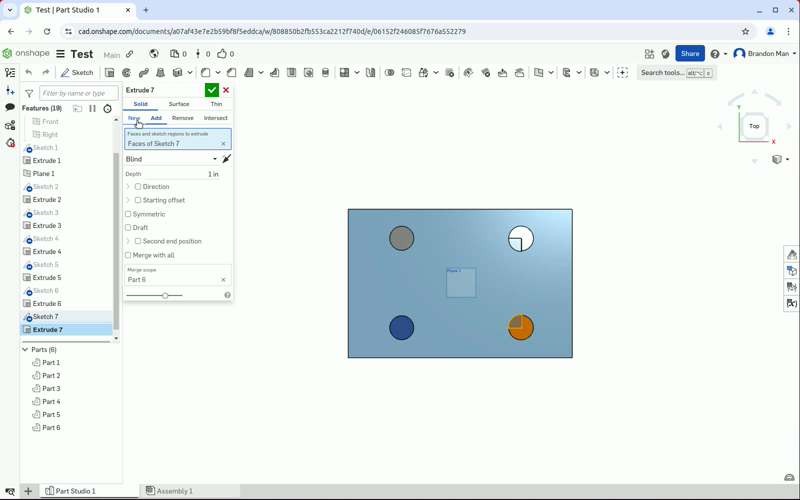
click(137, 120)
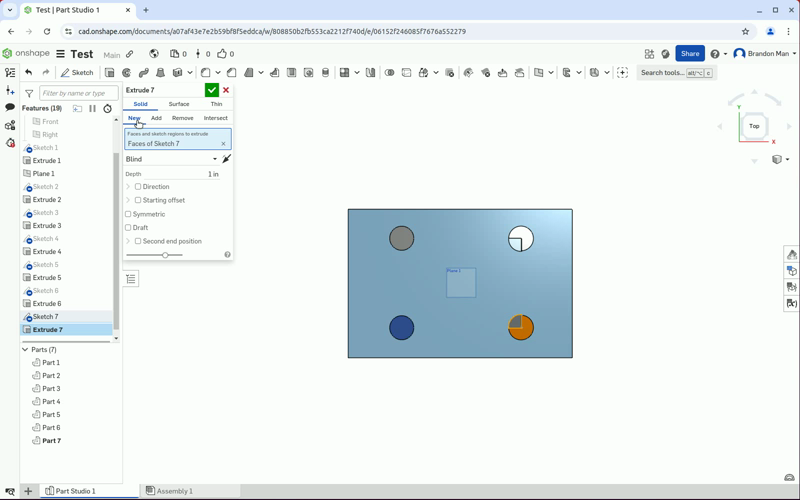
key(tab, 4)
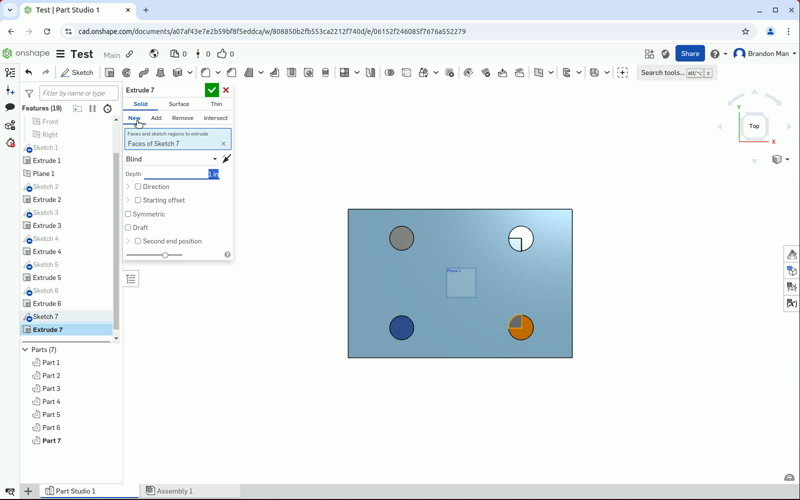
text(15.405)
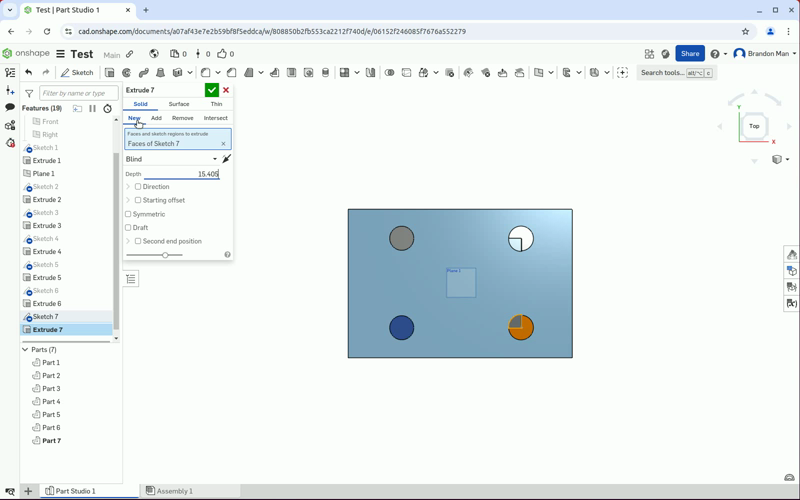
key(enter)
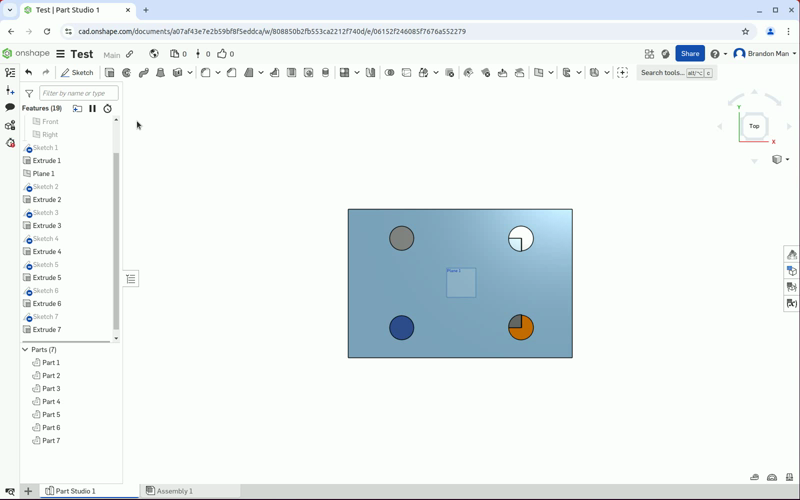
key(shift+h)
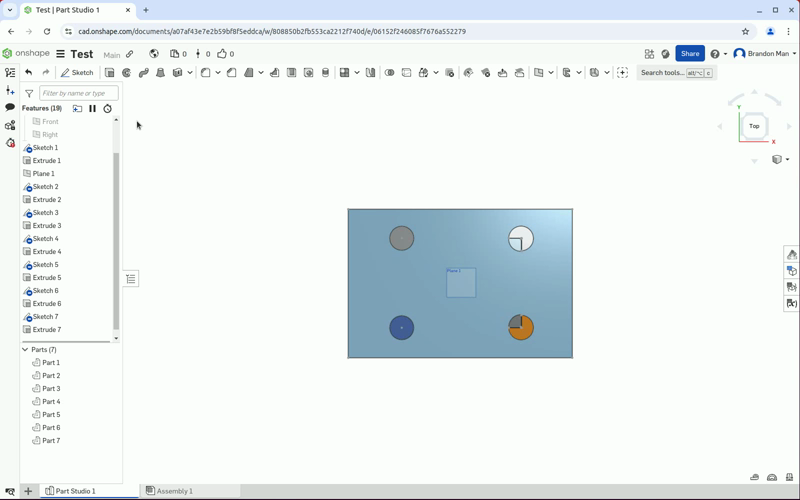
key(shift+h)
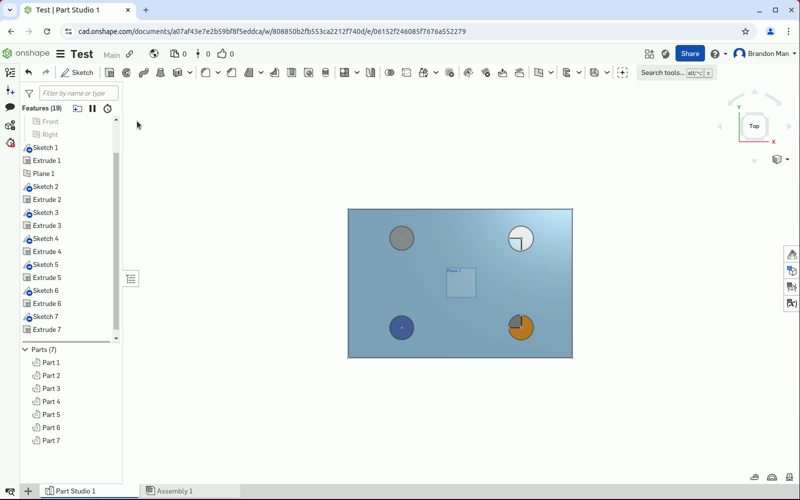
key(shift+7)
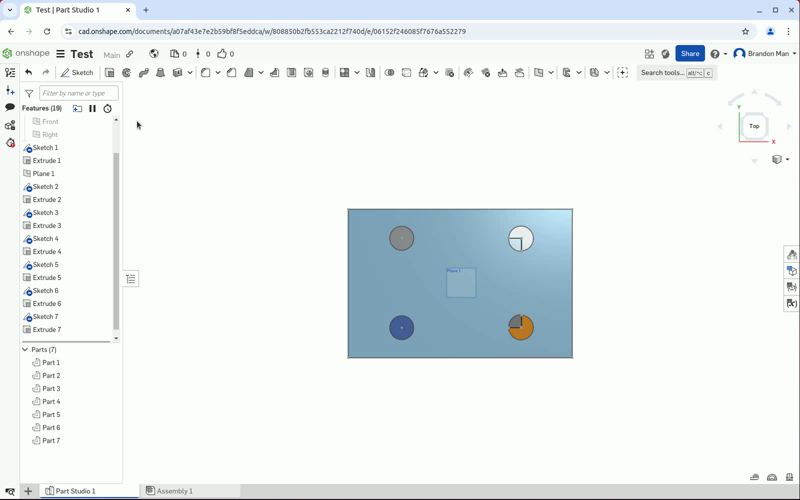
key(up, 3)
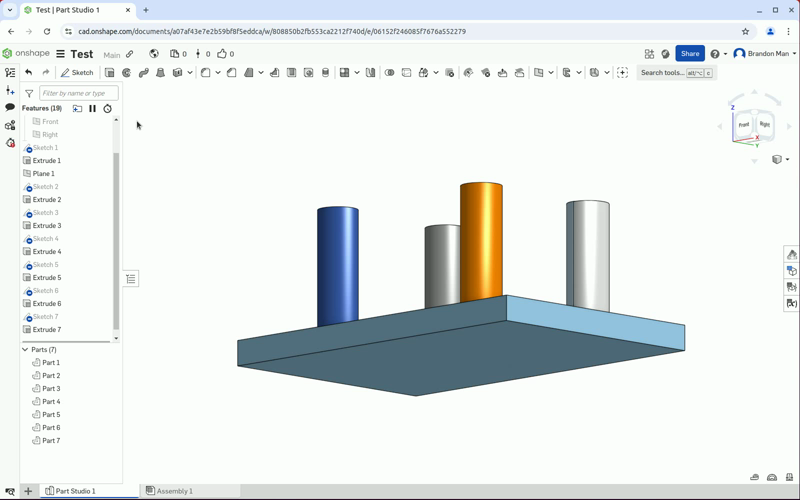
key(left, 3)
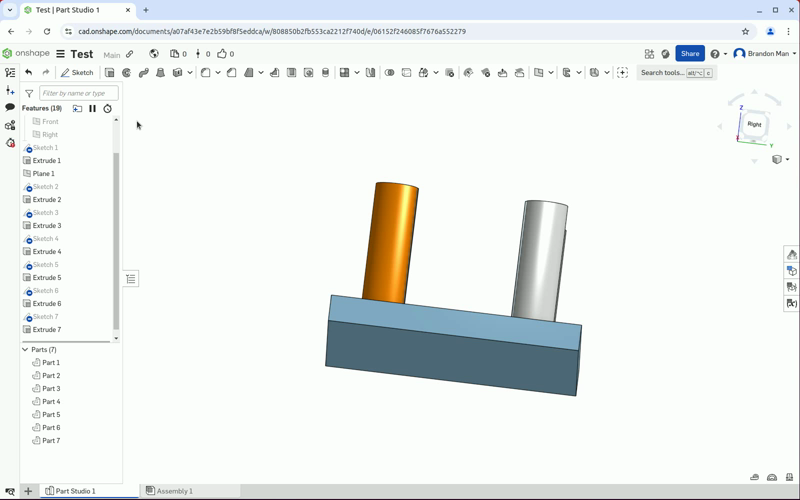
key(right, 3)
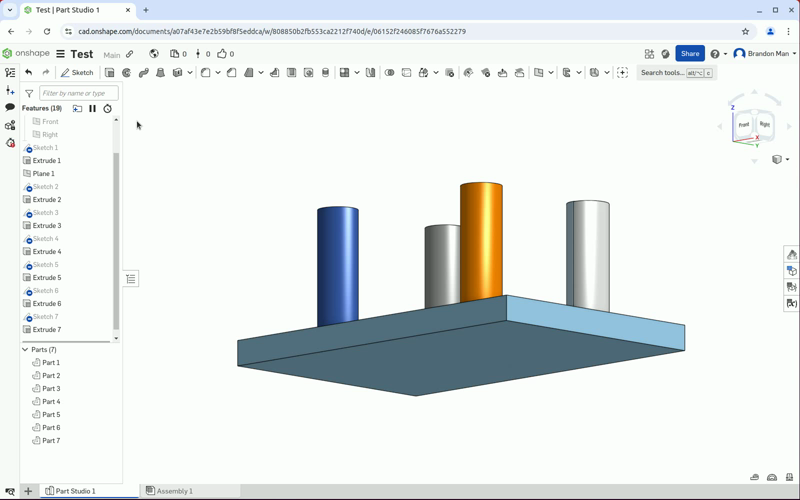
key(down, 3)
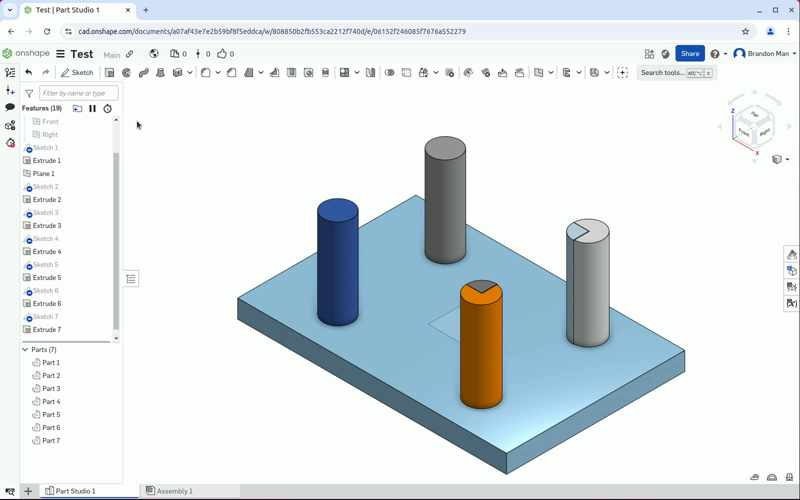
mouse_move(69, 150)
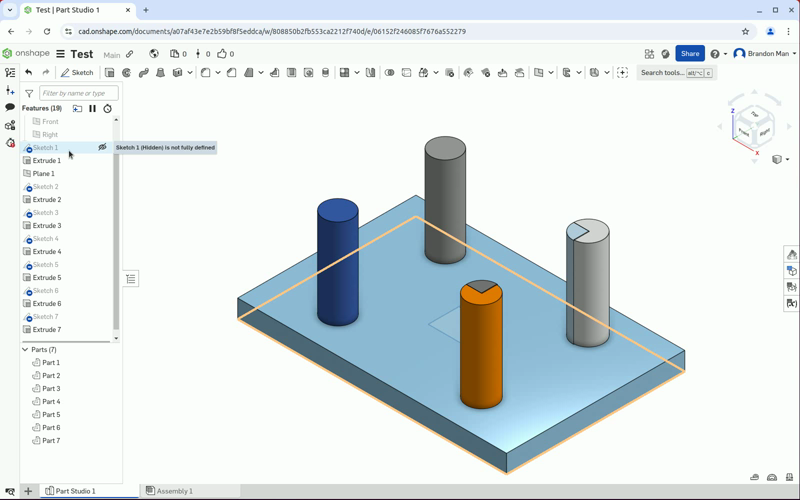
click(69, 150)